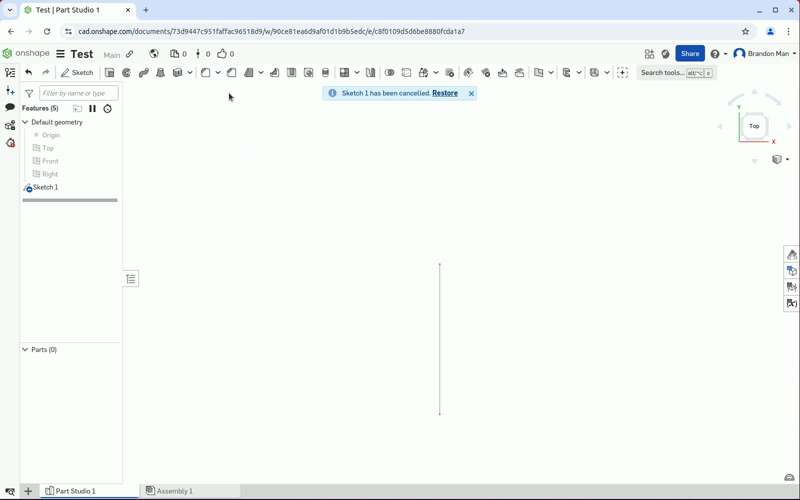
key(shift+h)
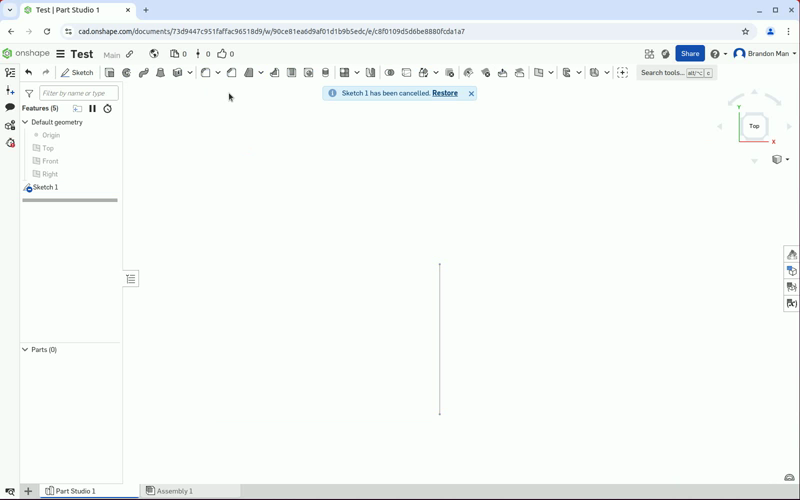
key(shift+s)
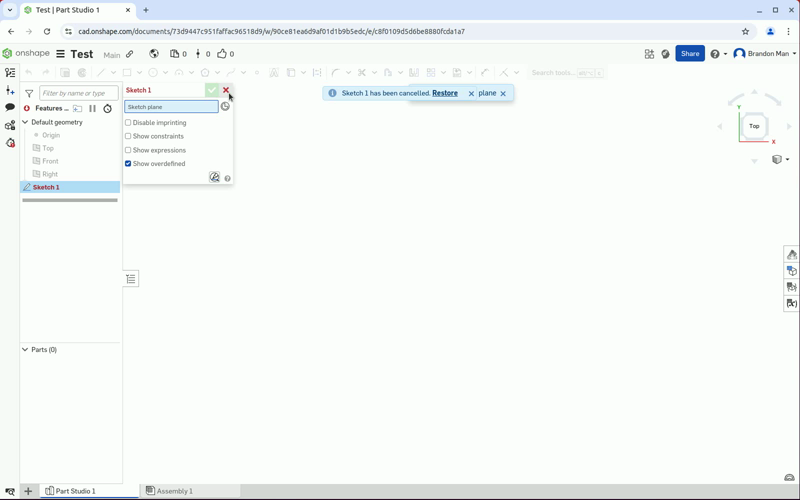
mouse_move(73, 150)
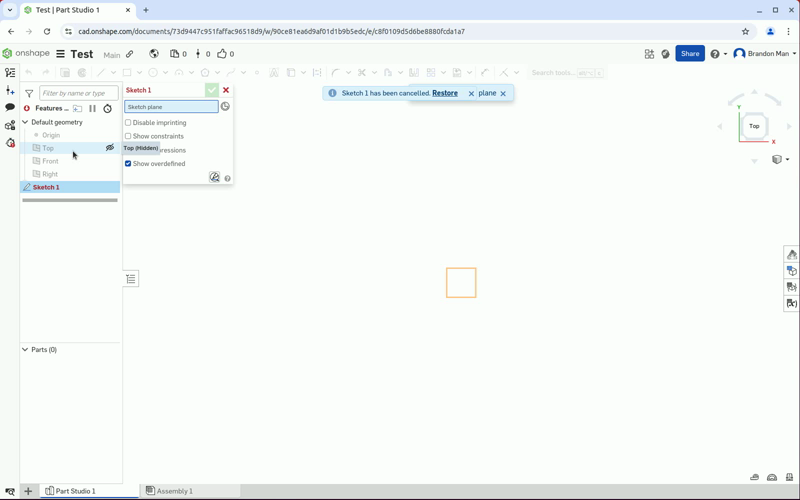
click(73, 150)
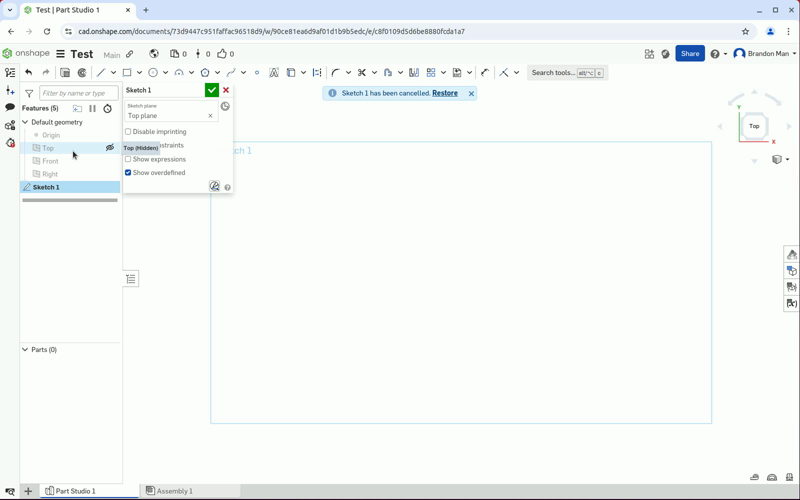
mouse_move(73, 352)
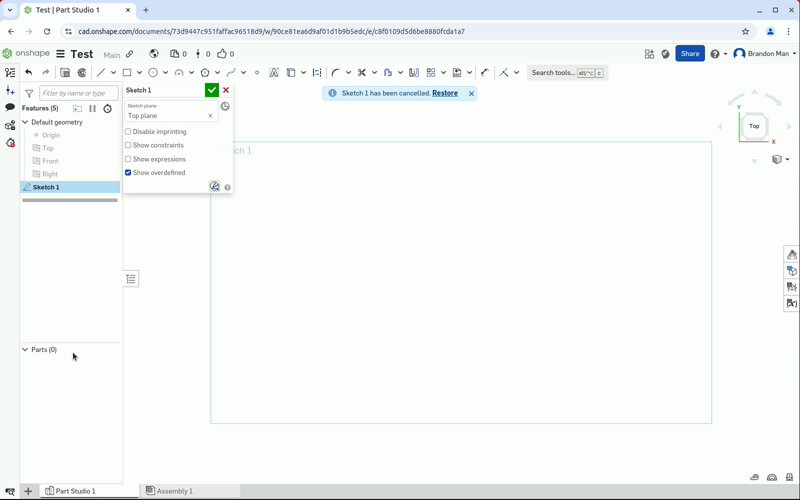
key(y)
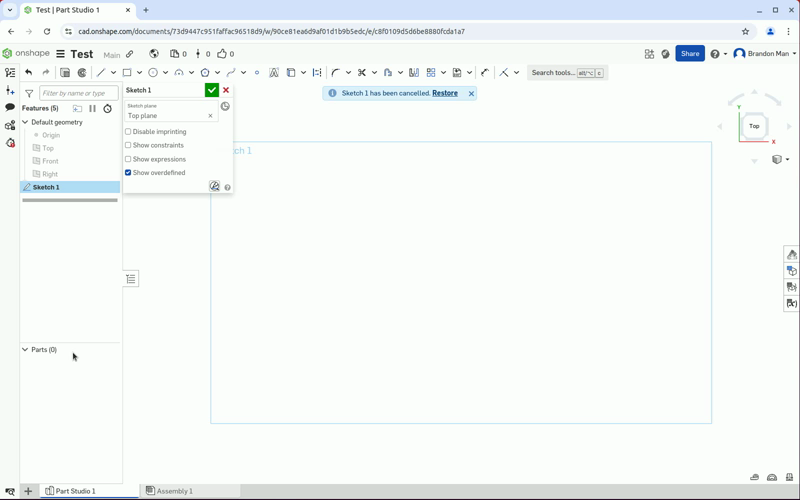
key(l)
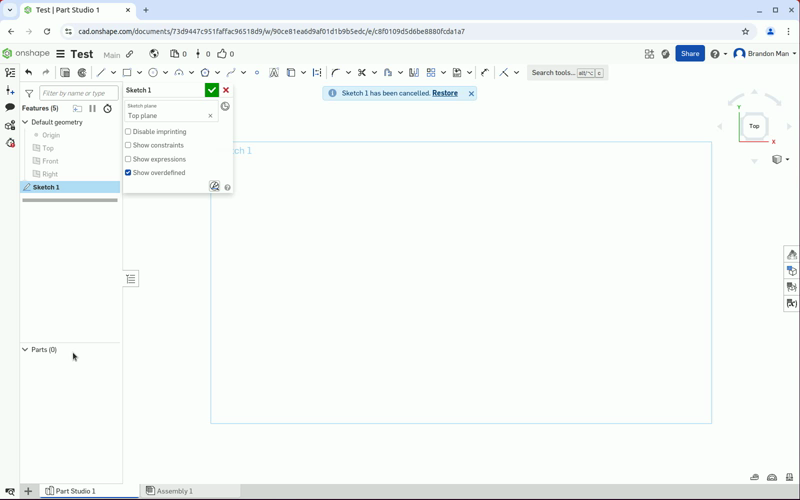
key_down(shift)
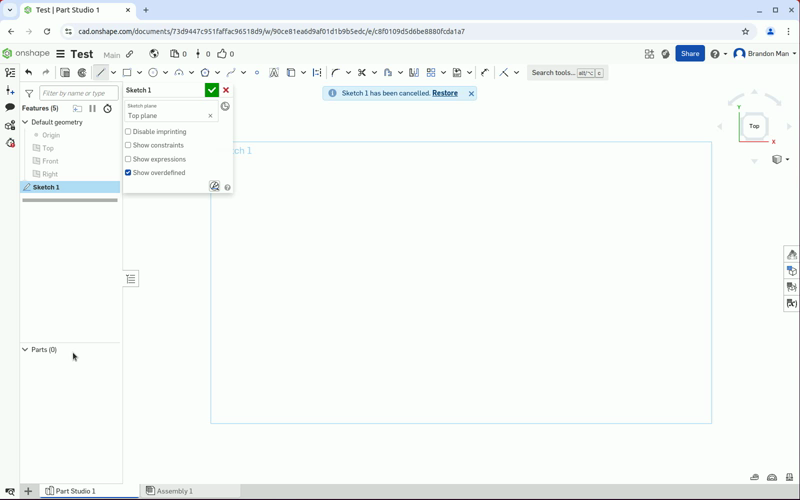
mouse_move(404, 282)
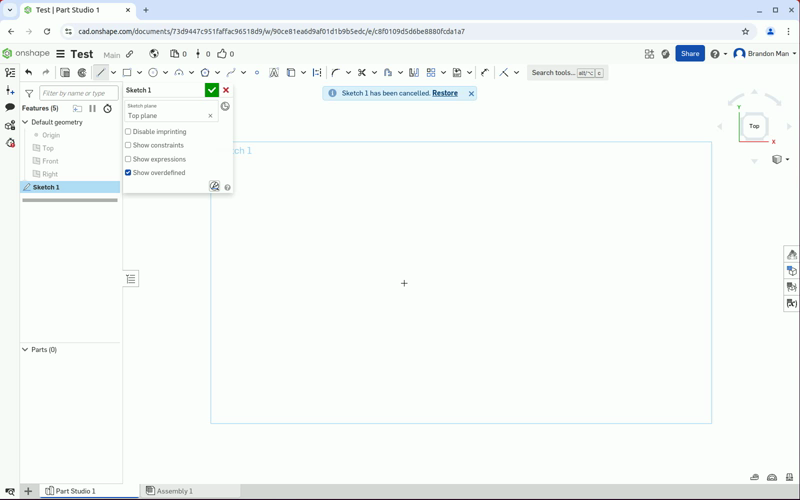
click(404, 282)
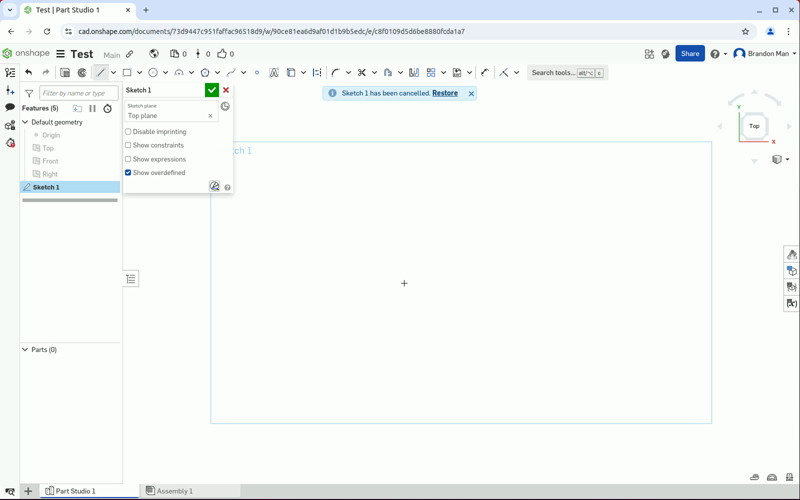
key_up(shift)
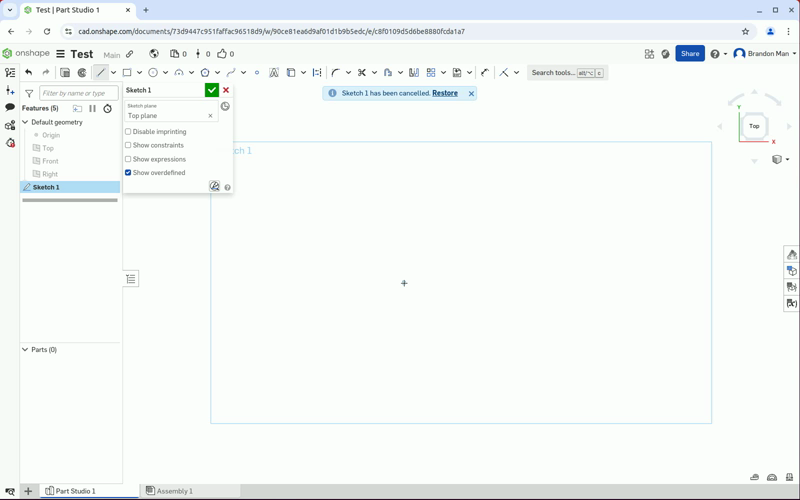
key_down(shift)
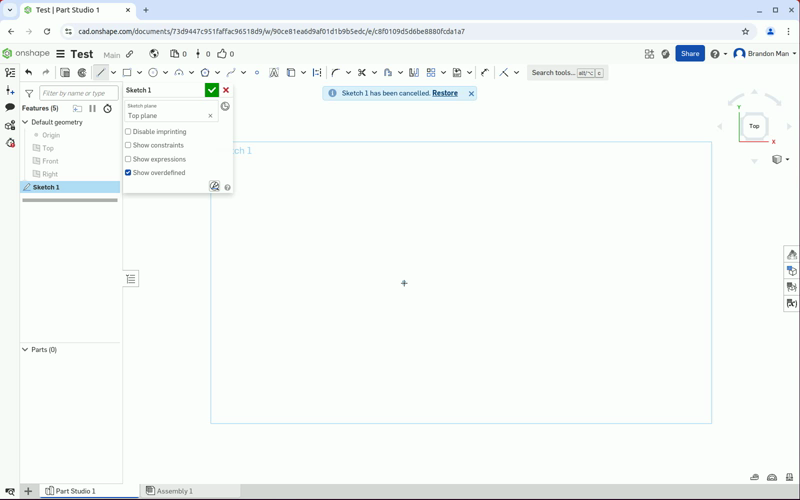
mouse_move(434, 282)
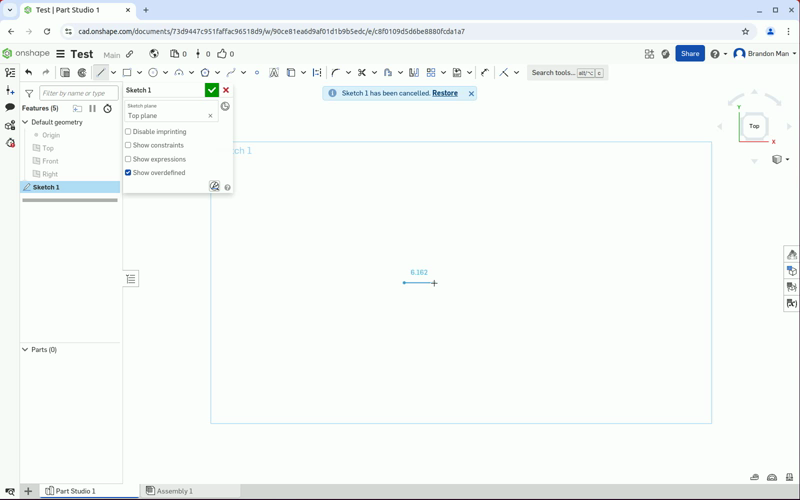
mouse_move(461, 282)
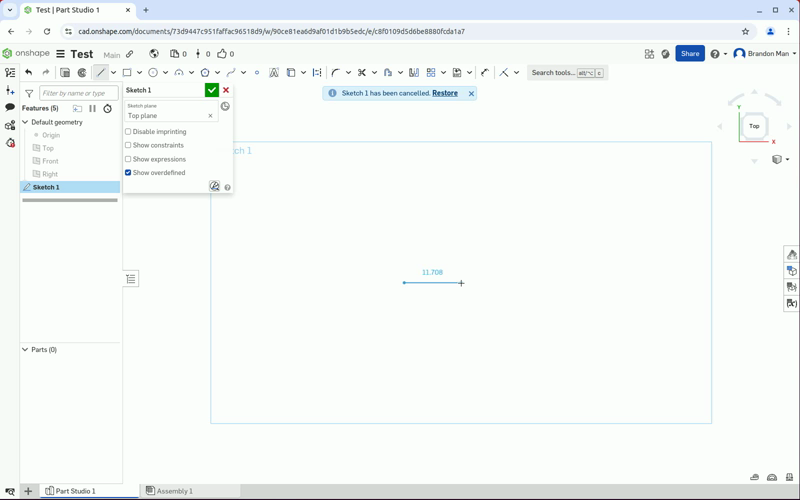
click(461, 282)
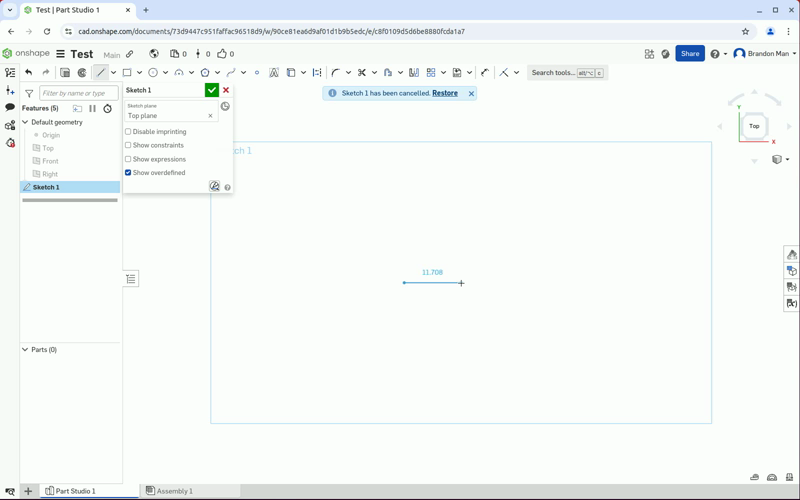
key_up(shift)
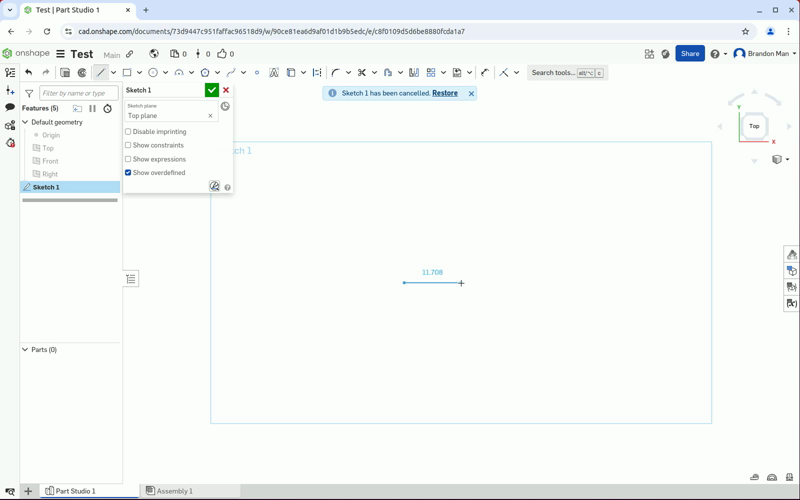
key_down(shift)
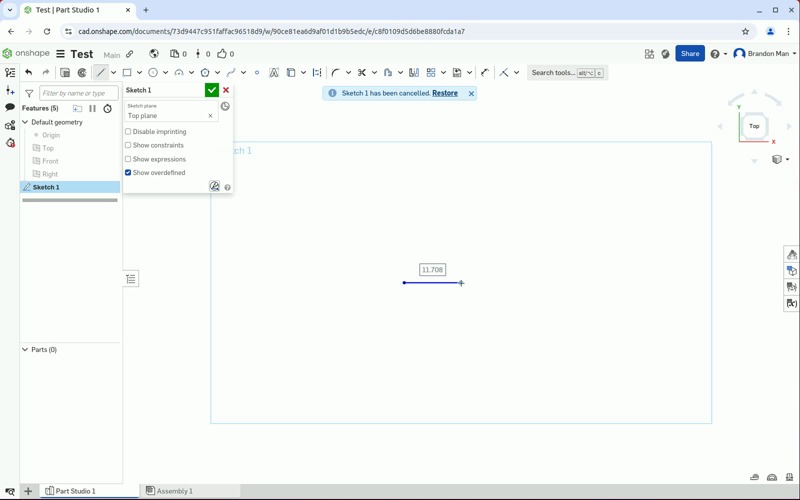
mouse_move(461, 170)
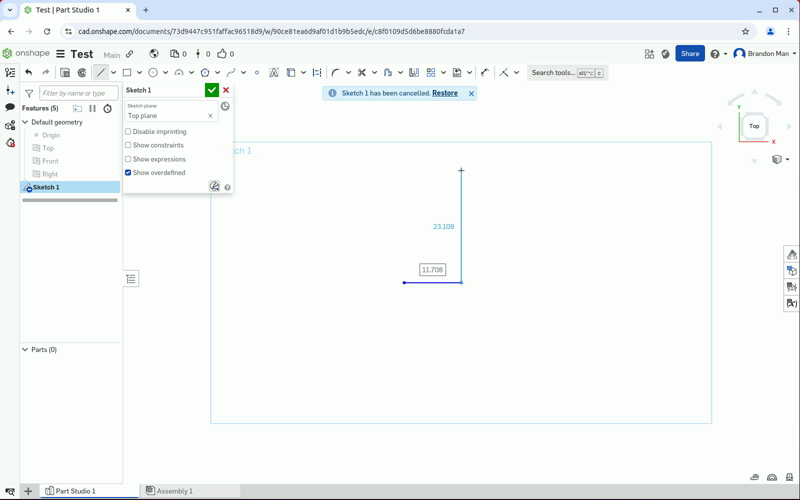
click(461, 170)
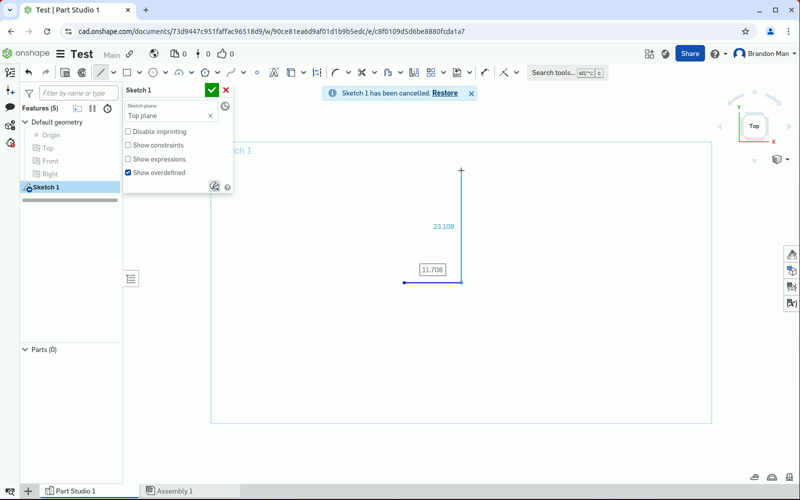
key_up(shift)
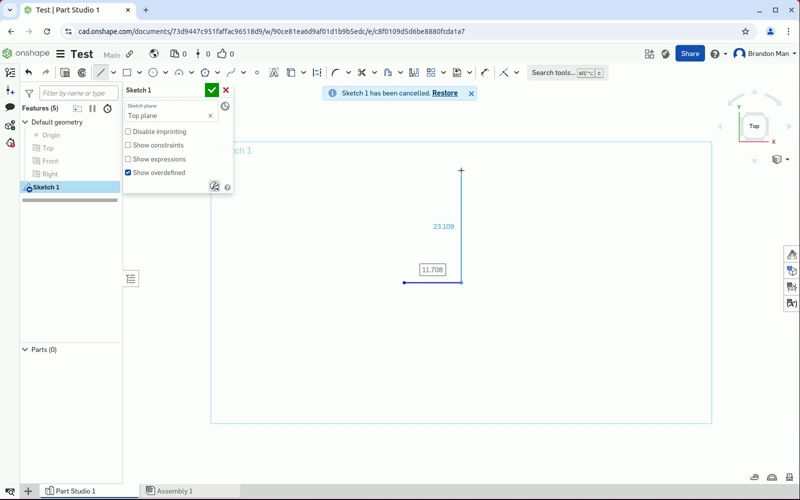
key_down(shift)
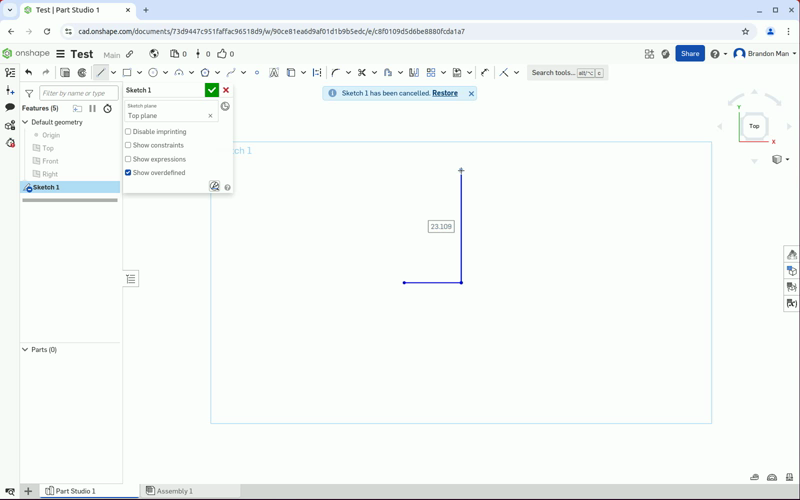
mouse_move(491, 170)
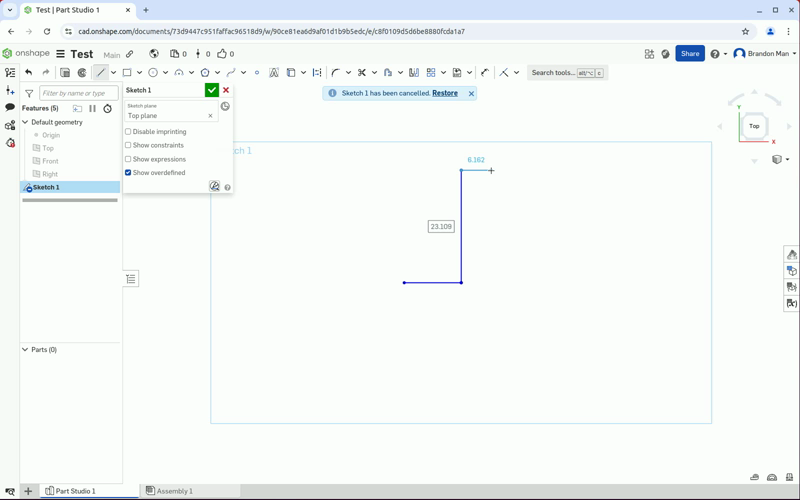
mouse_move(404, 170)
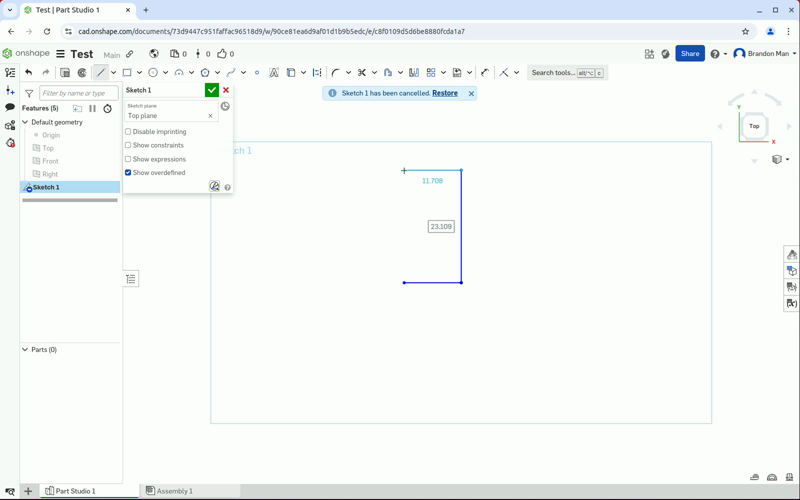
click(404, 170)
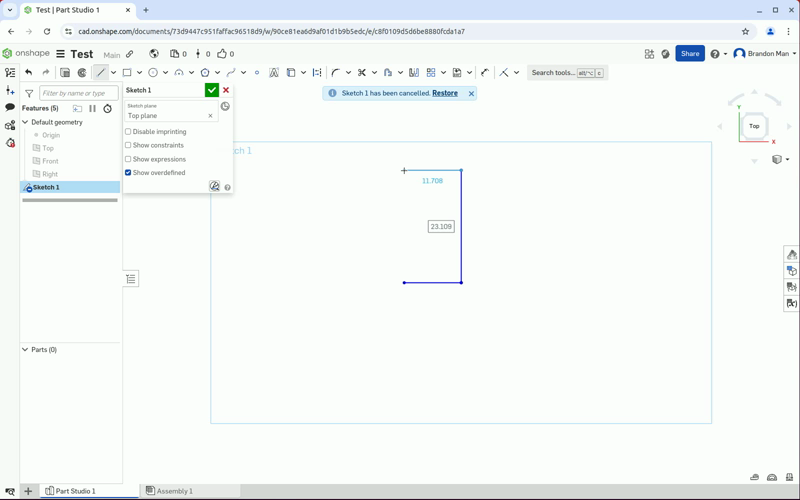
key_up(shift)
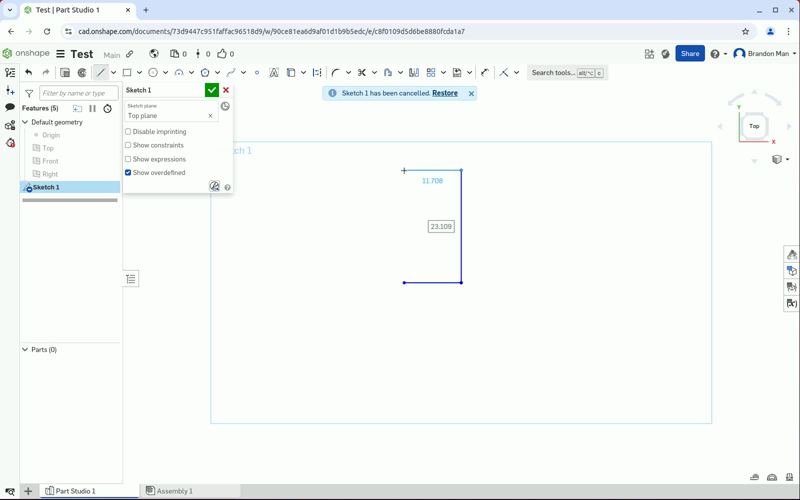
key_down(shift)
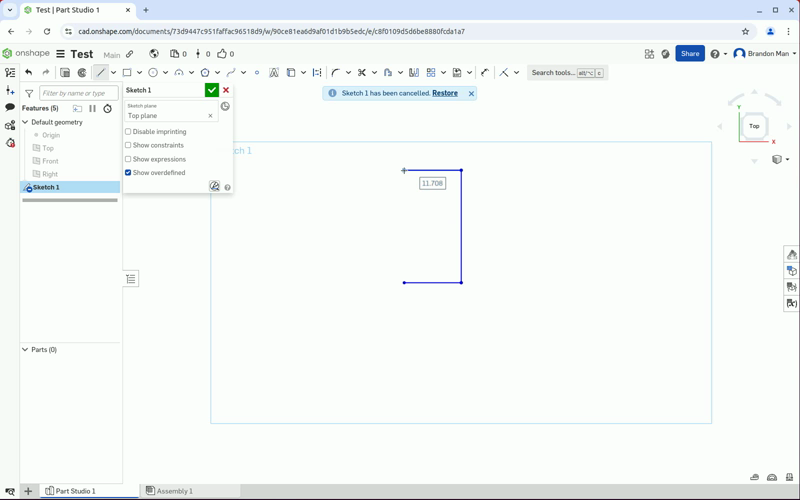
mouse_move(404, 282)
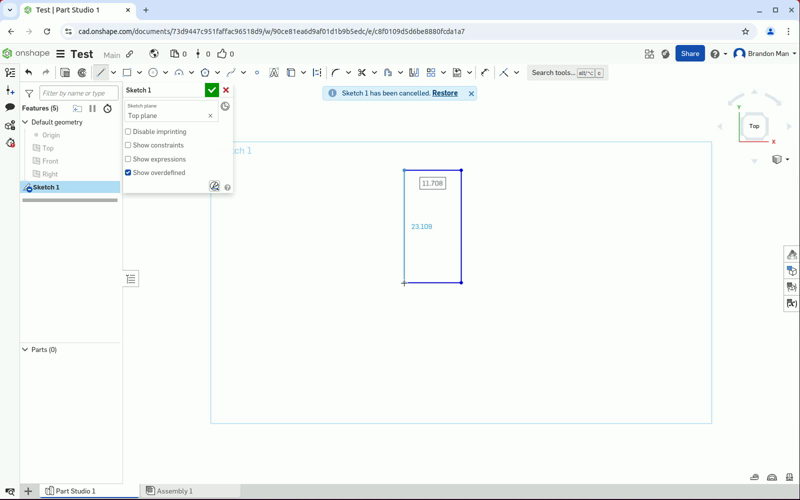
key_up(shift)
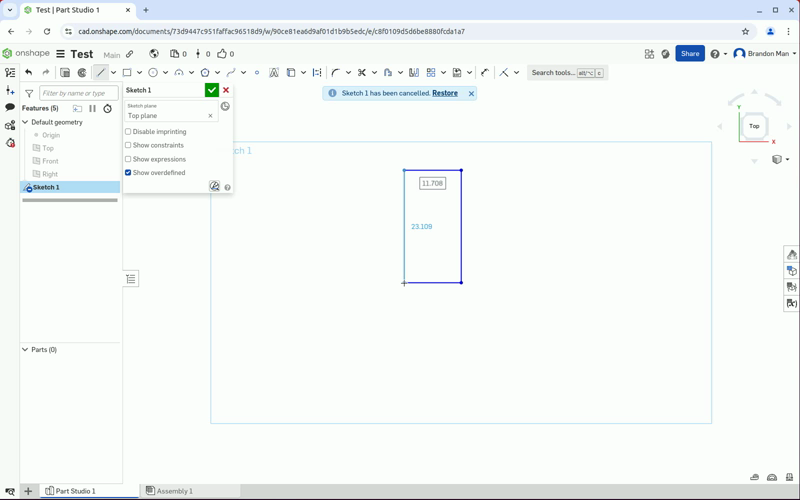
click(404, 282)
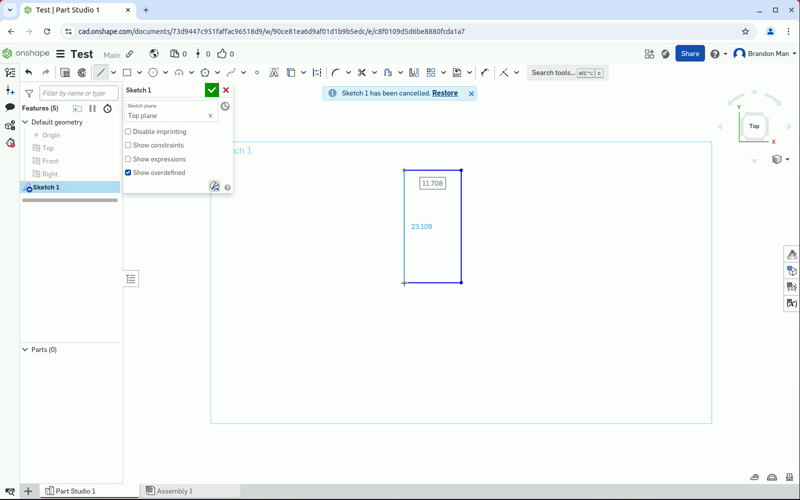
key(esc)
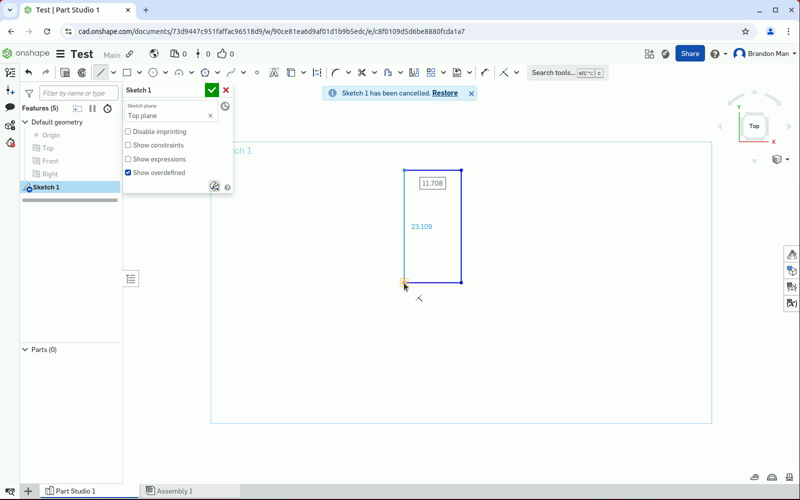
mouse_move(439, 276)
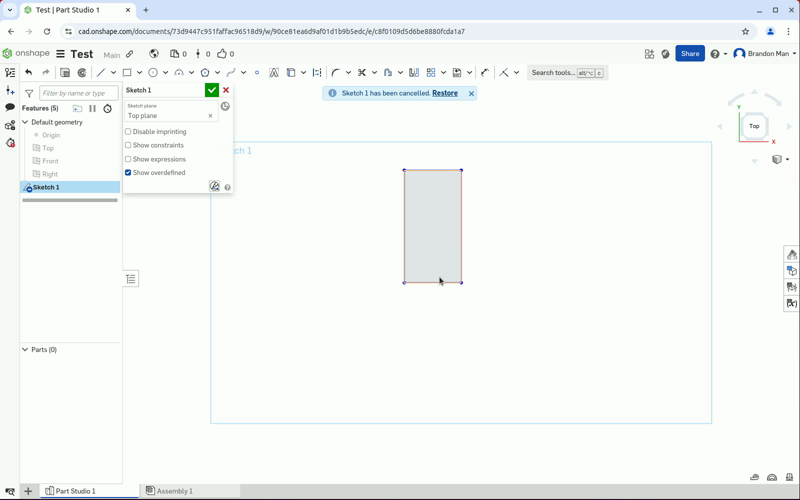
click(439, 276)
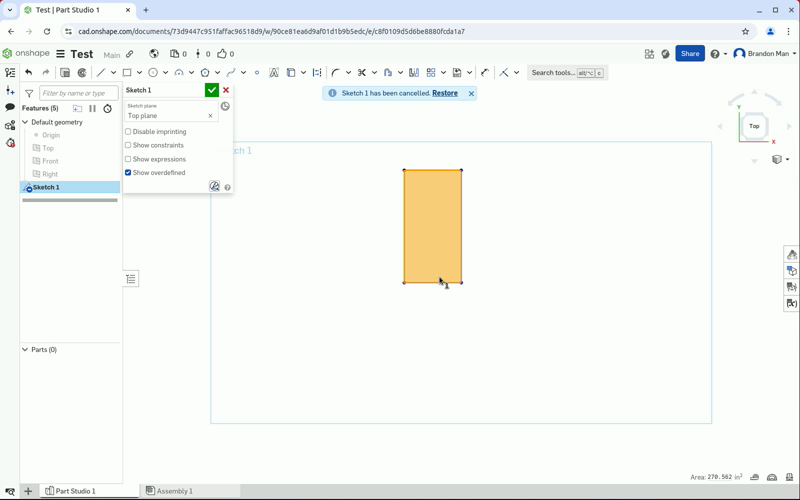
mouse_move(73, 352)
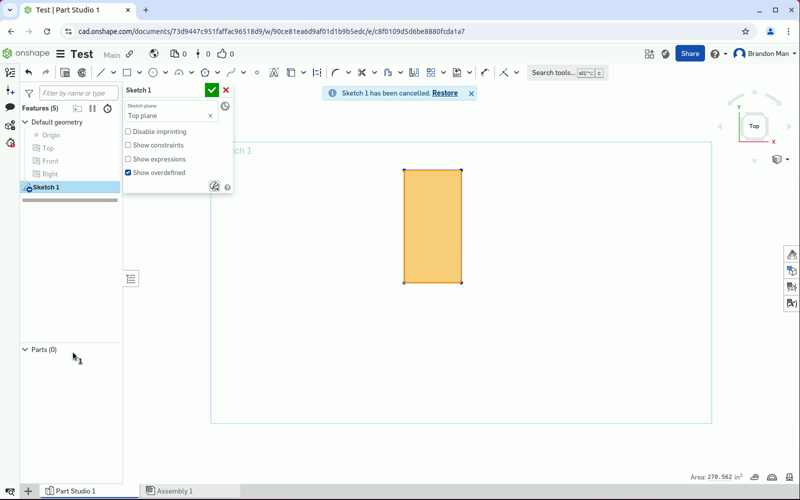
key(shift+y)
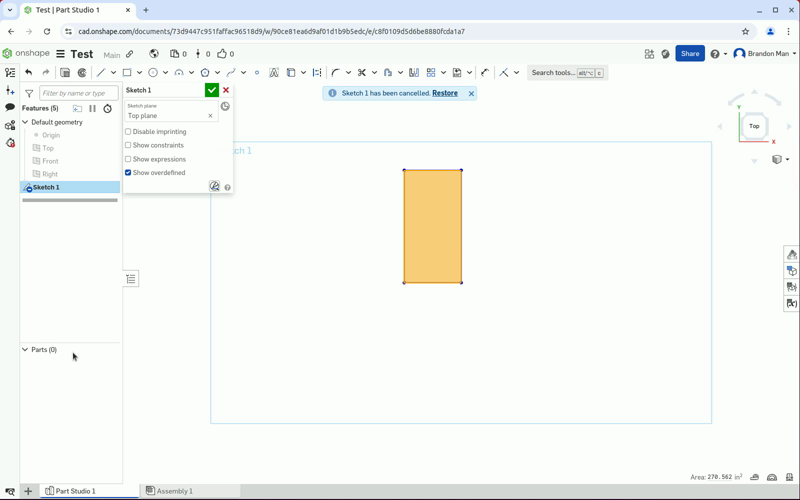
key(shift+e)
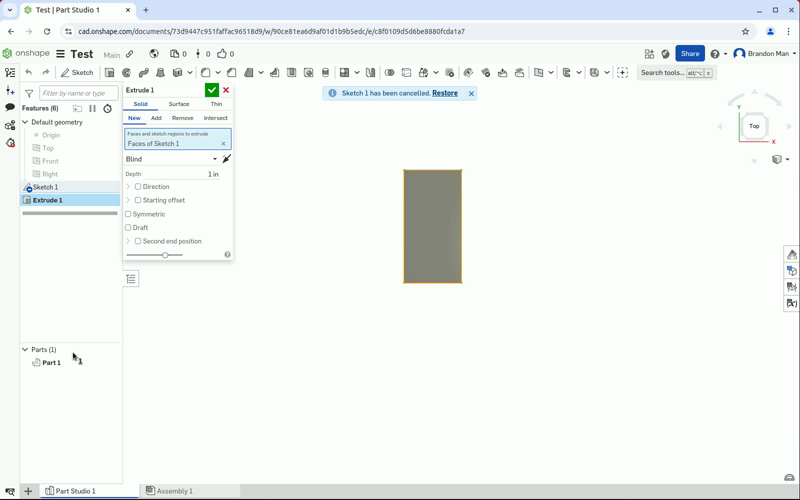
mouse_move(143, 106)
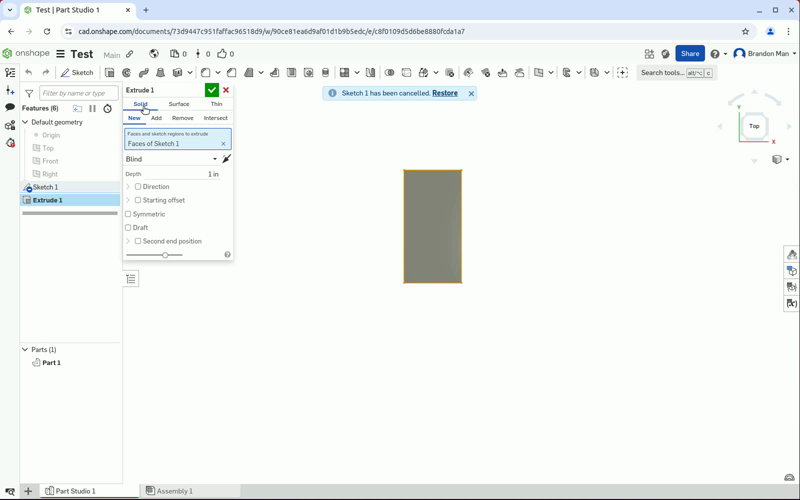
click(143, 106)
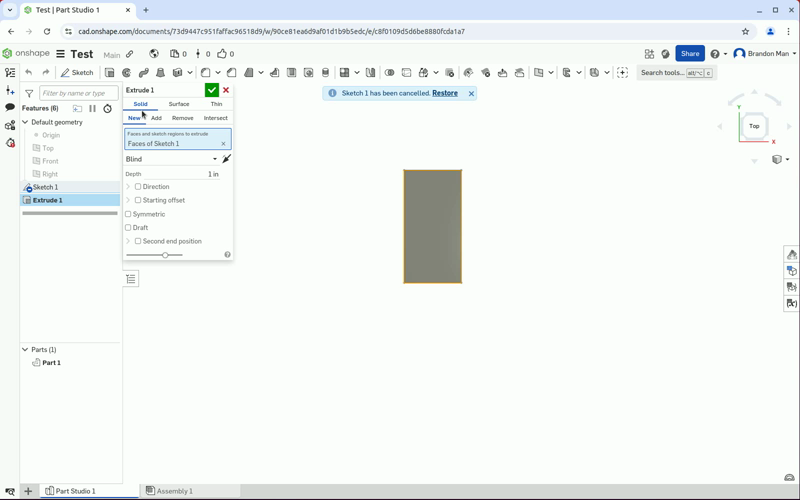
mouse_move(137, 120)
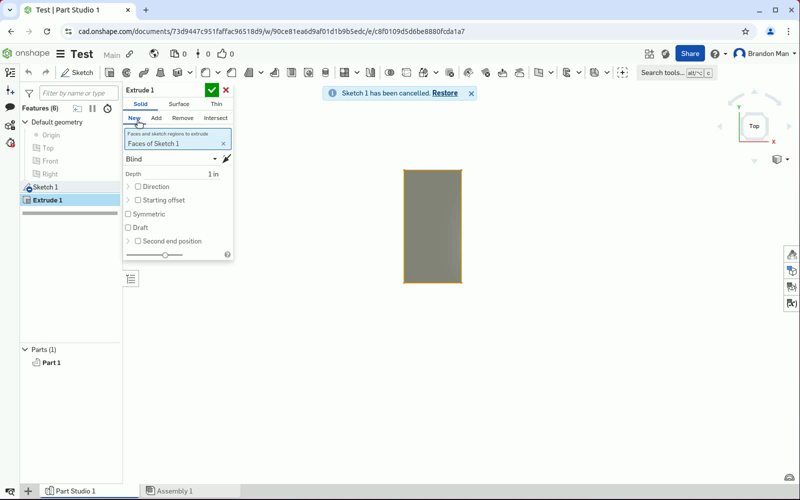
click(137, 120)
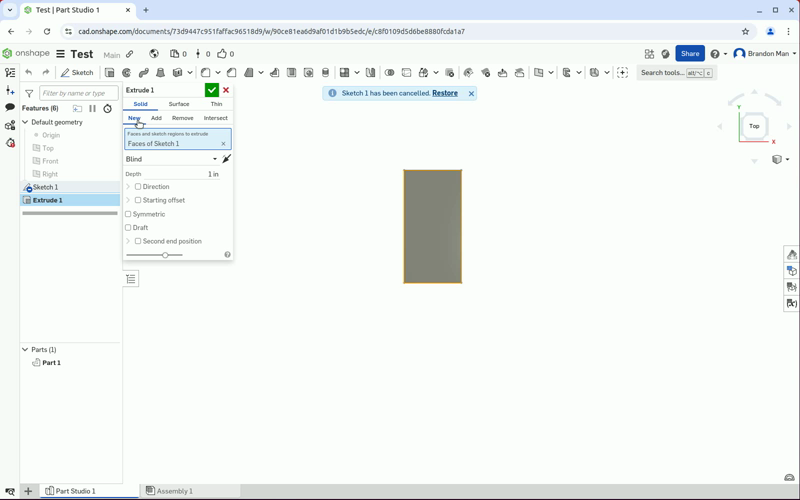
key(tab, 4)
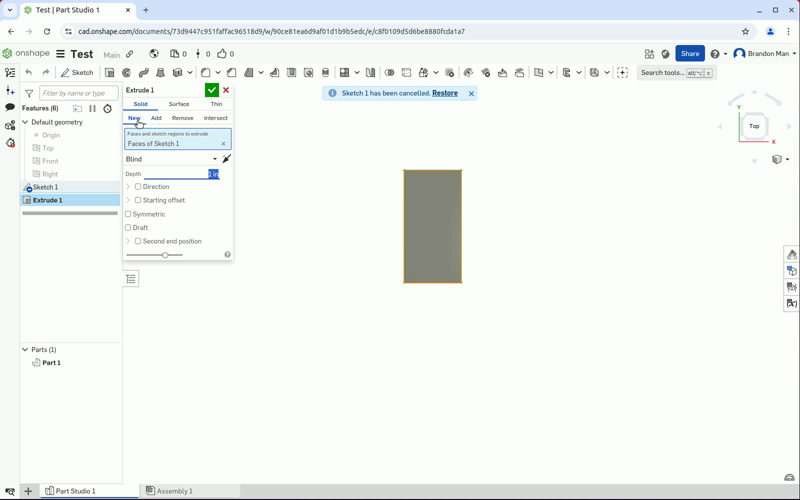
text(1.444)
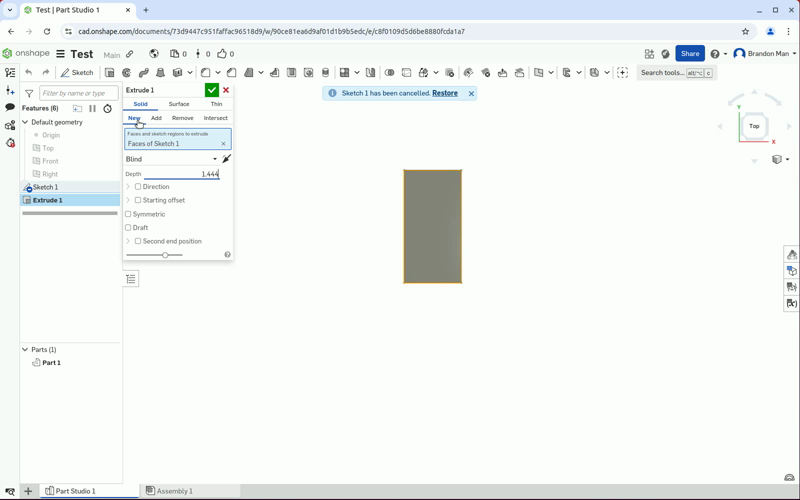
key(enter)
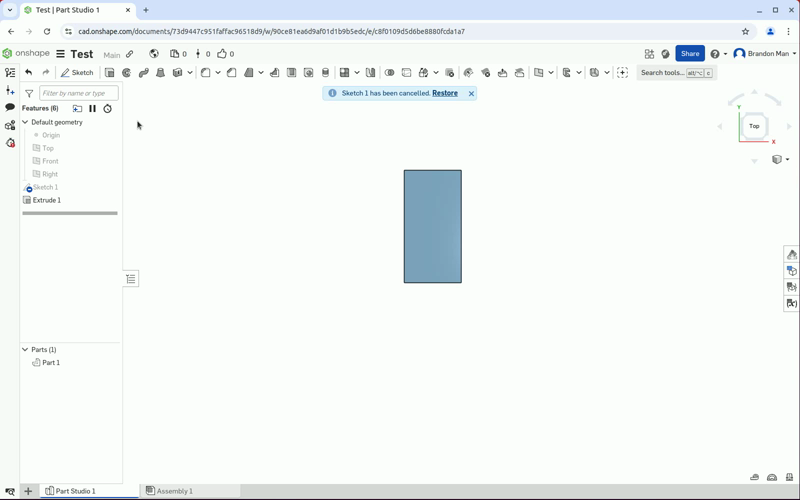
key(shift+h)
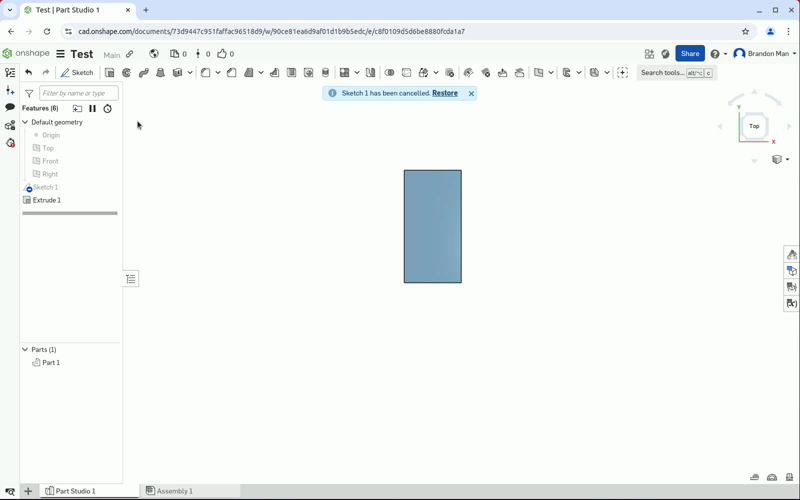
key(shift+h)
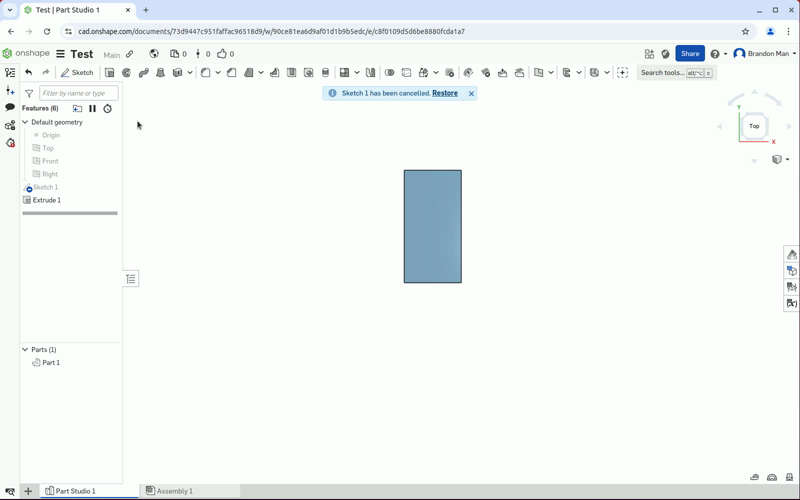
mouse_move(73, 189)
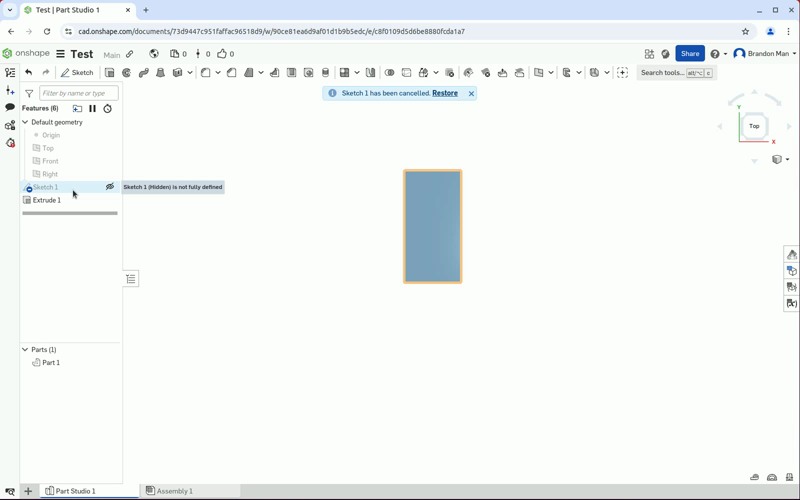
click(73, 189)
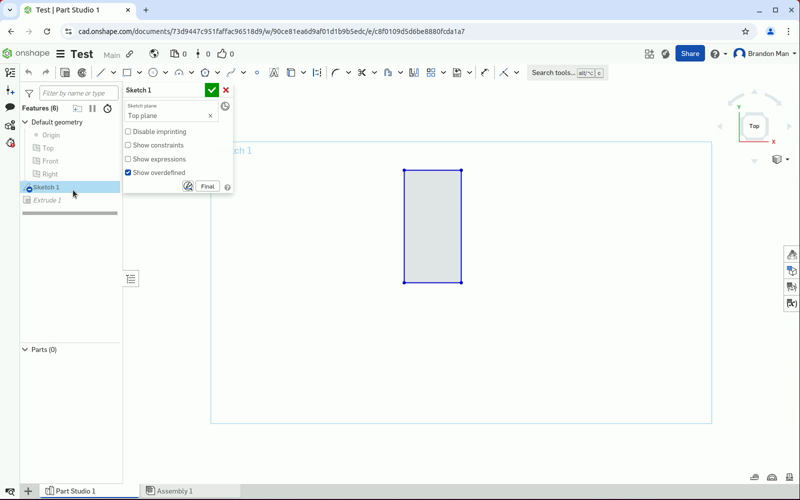
mouse_move(229, 92)
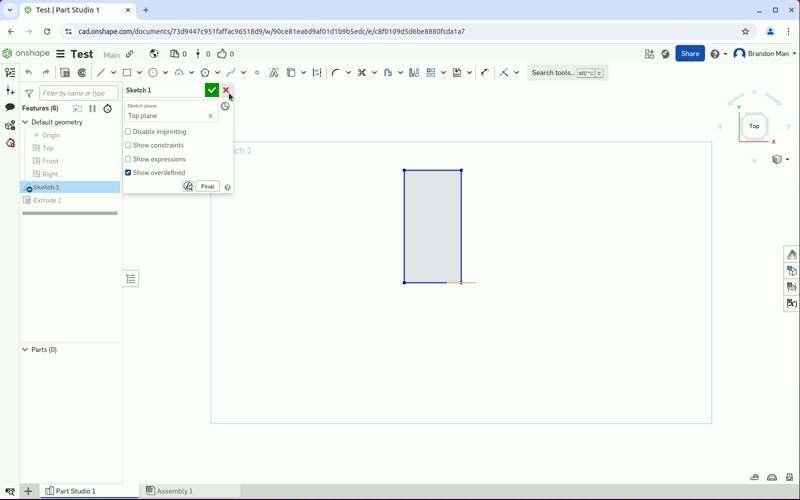
click(229, 92)
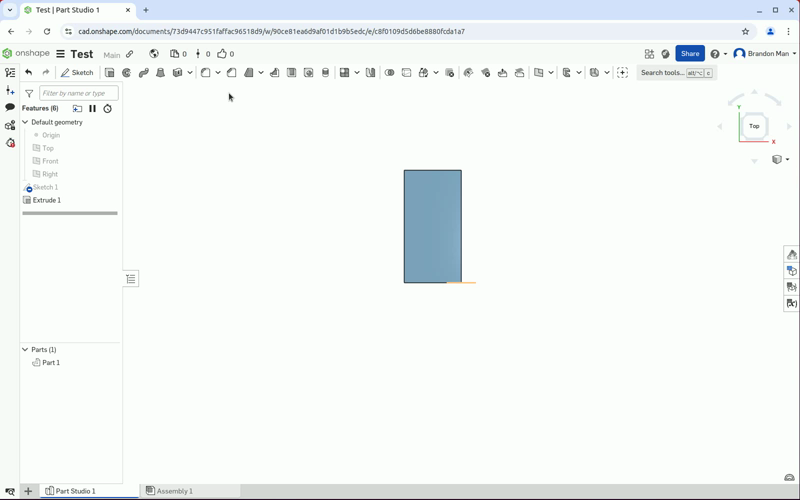
mouse_move(541, 75)
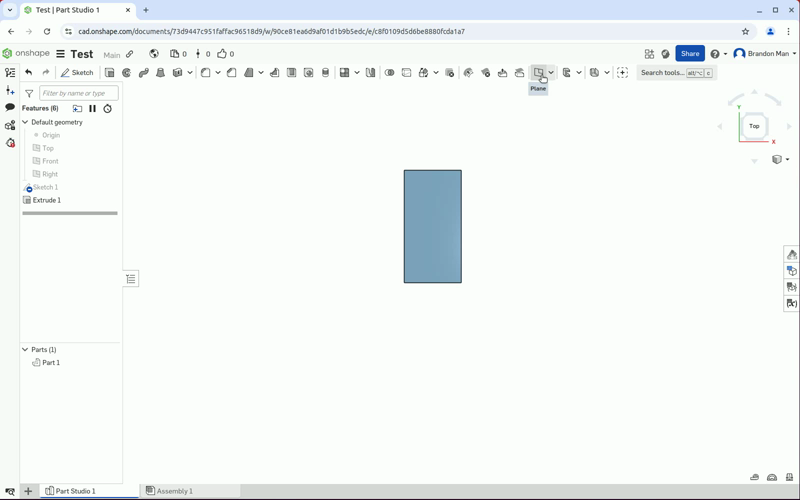
click(541, 75)
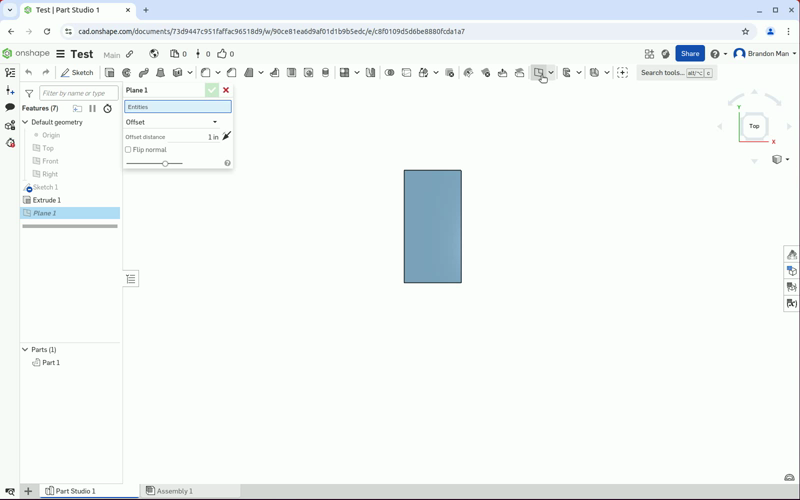
mouse_move(73, 150)
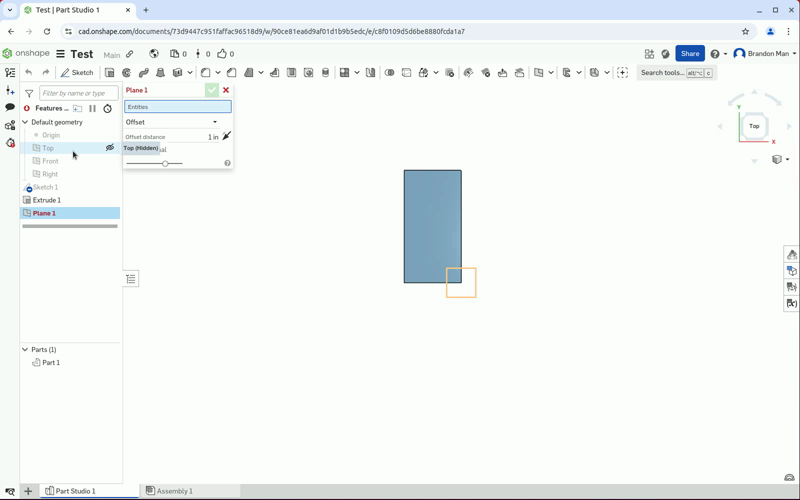
click(73, 150)
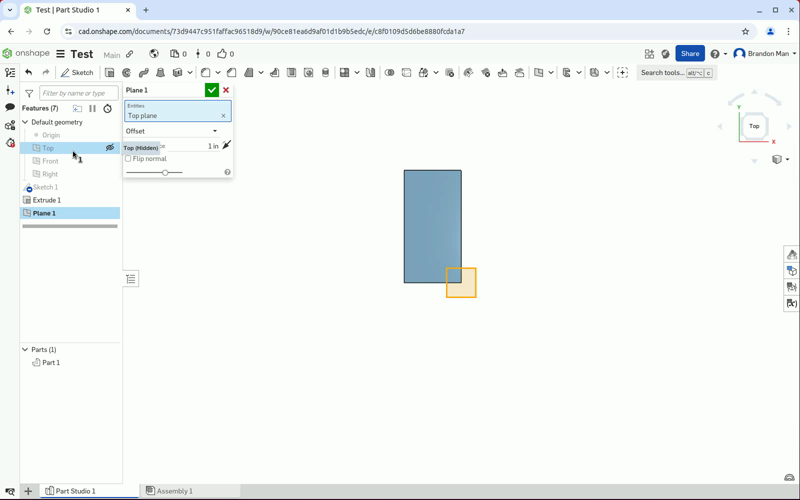
key(tab, 2)
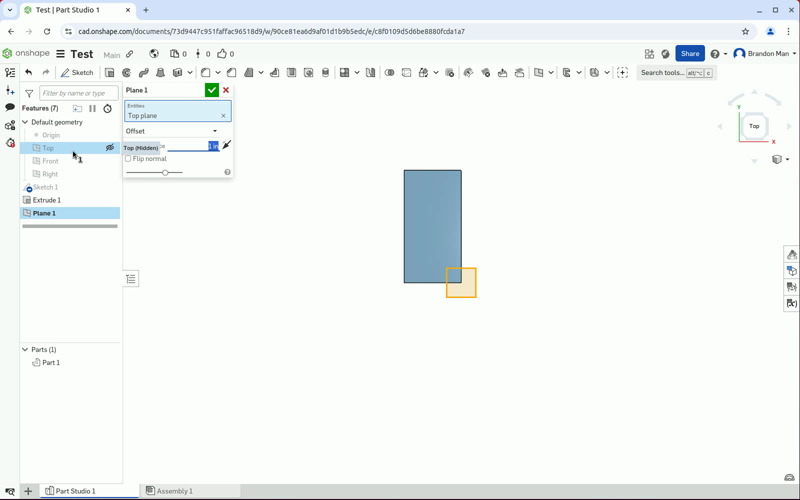
text(1.448)
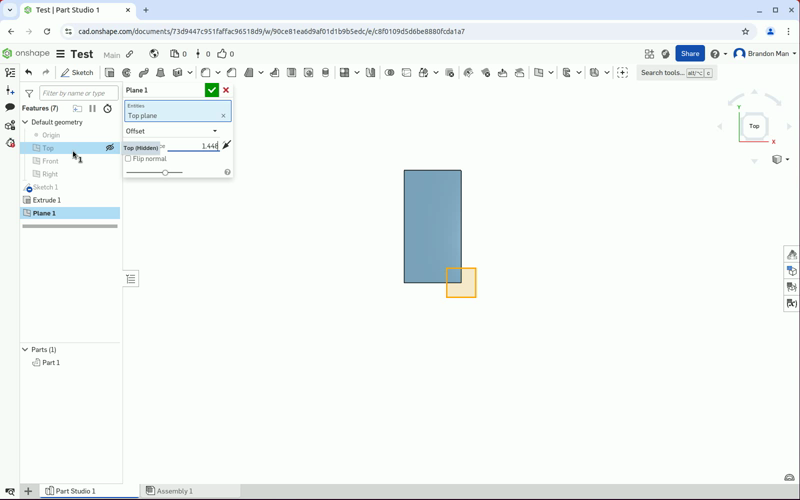
key(enter, 2)
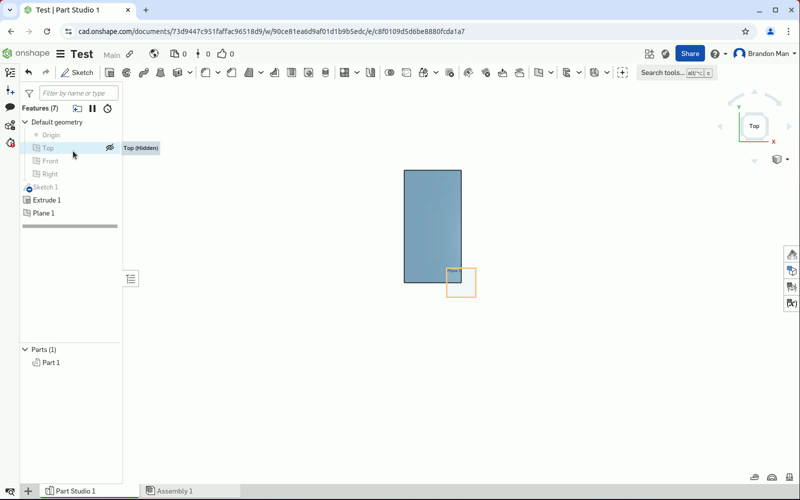
key(shift+s)
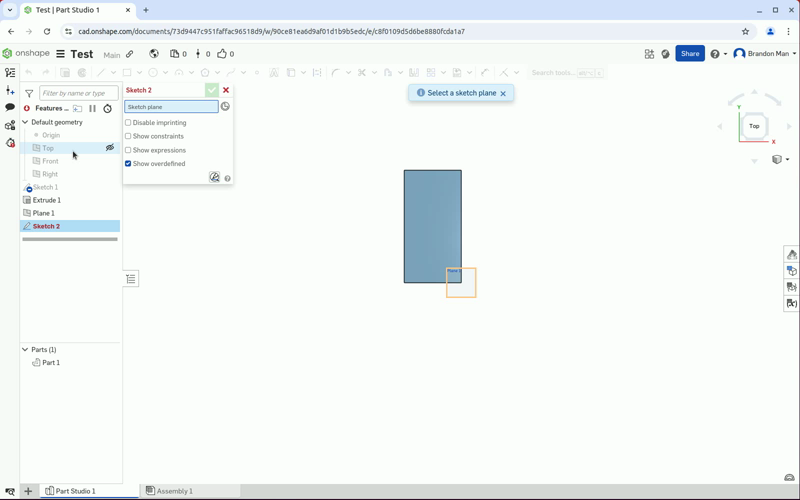
mouse_move(73, 215)
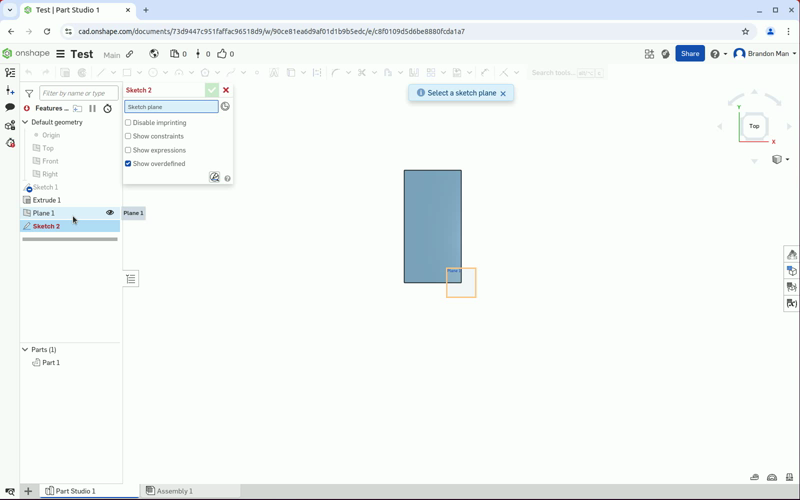
click(73, 215)
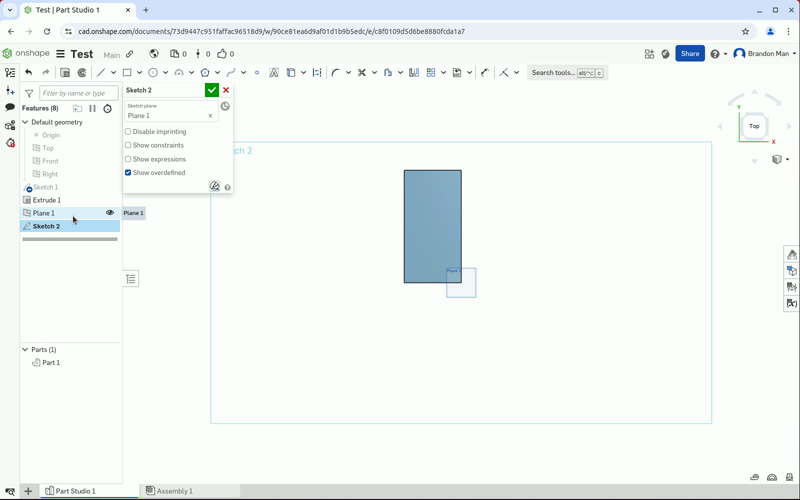
mouse_move(73, 352)
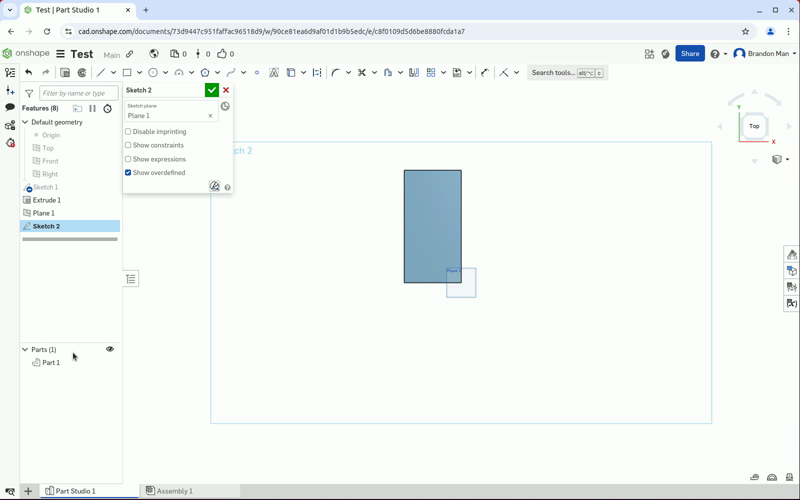
key(y)
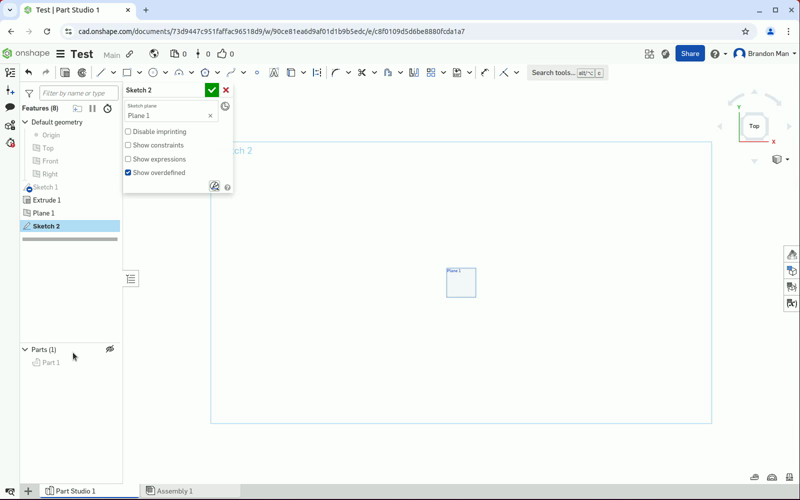
key(a)
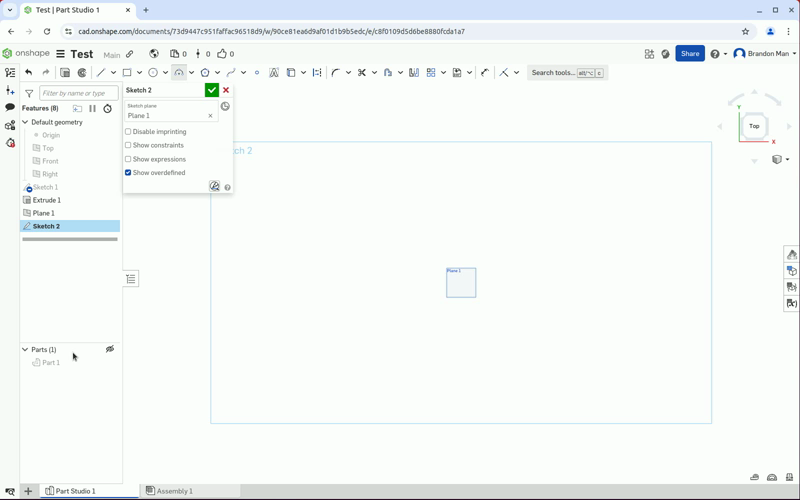
key_down(shift)
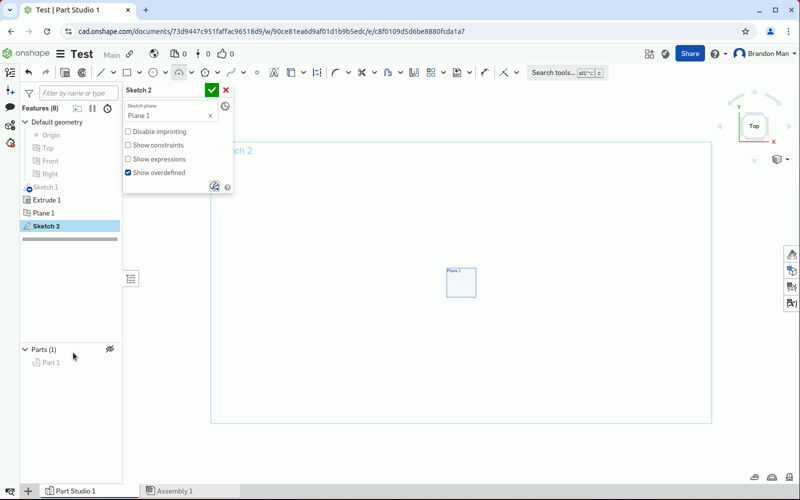
mouse_move(410, 267)
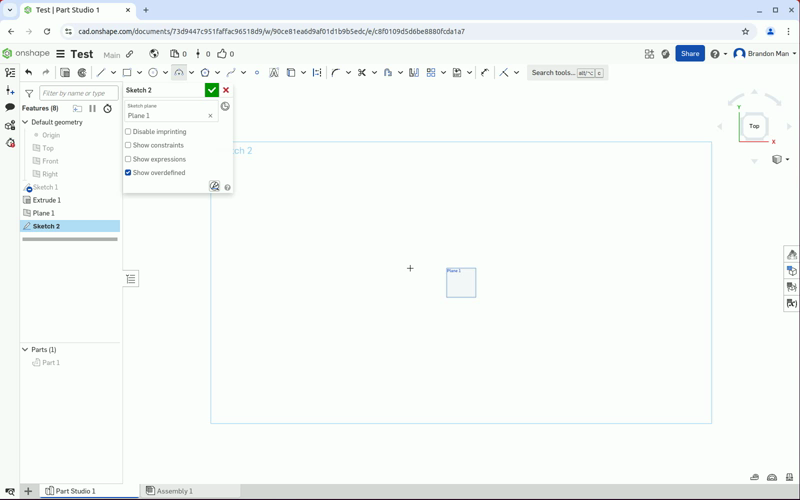
click(410, 267)
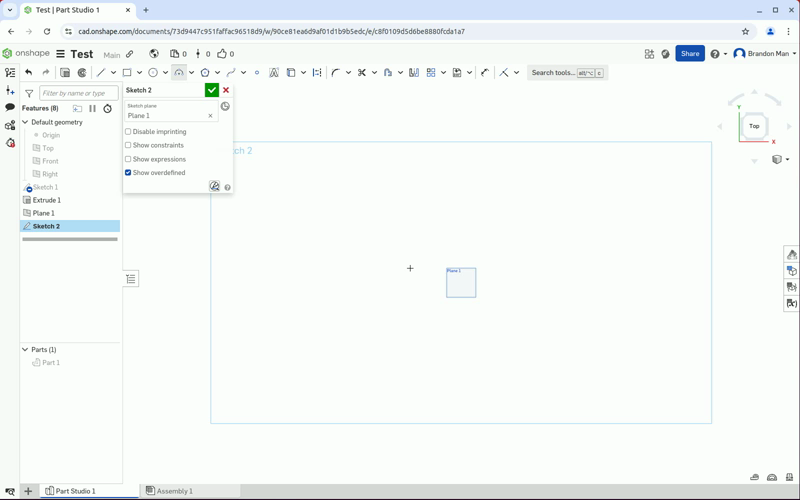
key_up(shift)
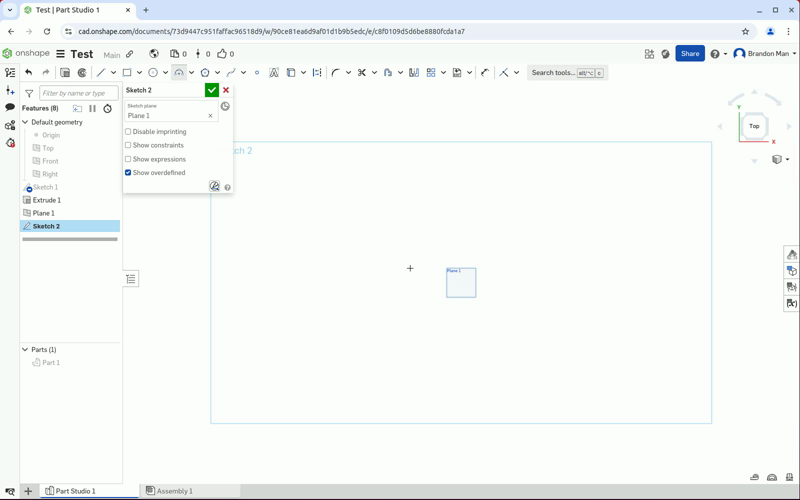
key_down(shift)
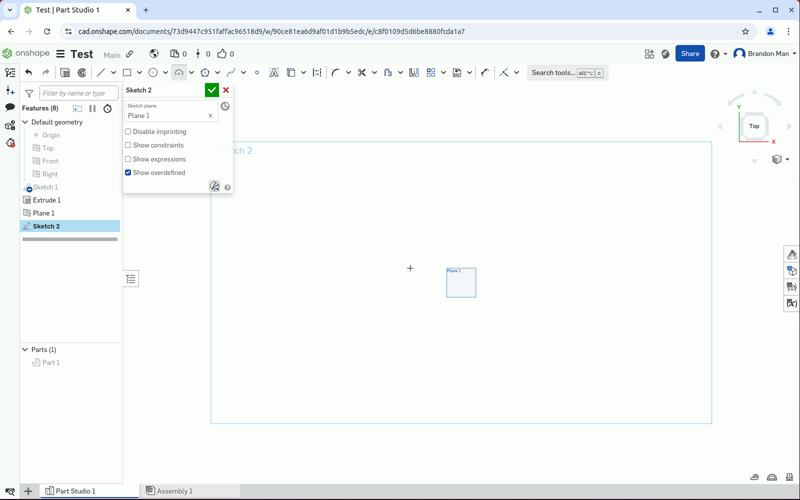
mouse_move(415, 277)
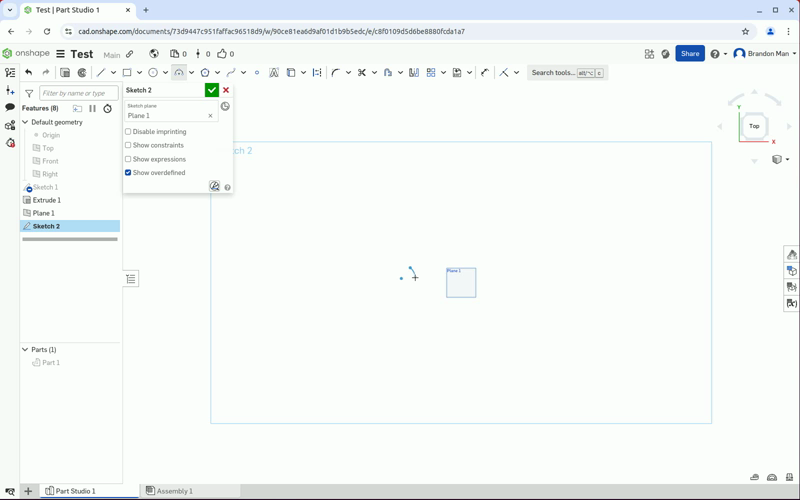
click(415, 277)
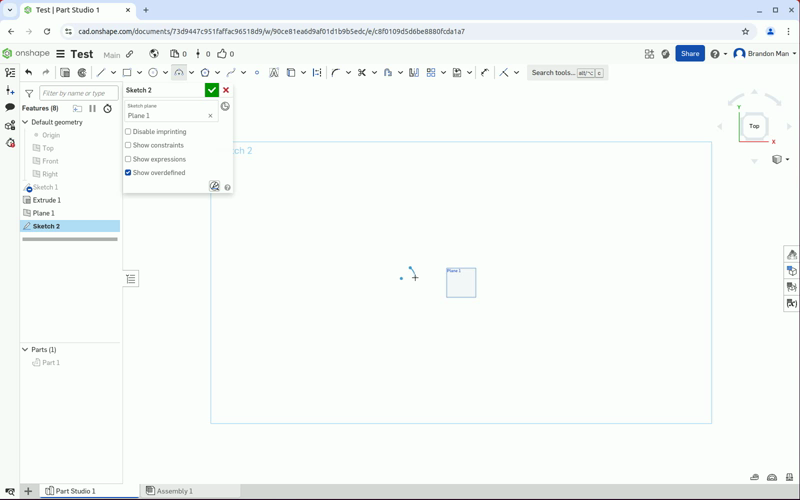
mouse_move(407, 274)
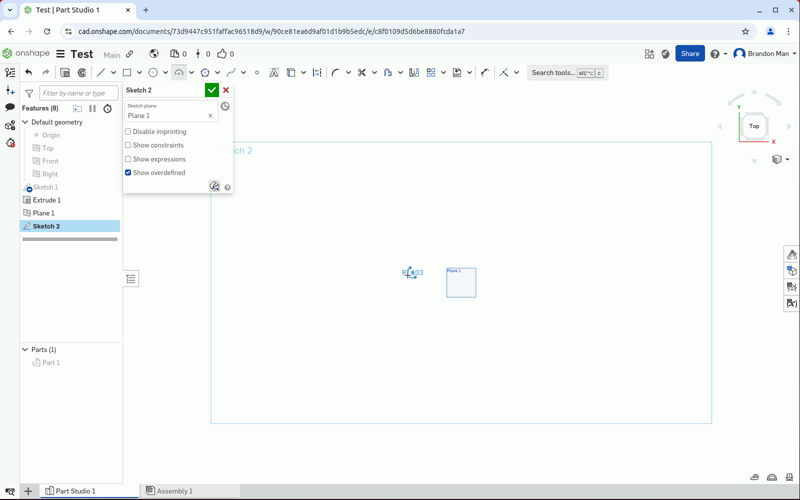
click(407, 274)
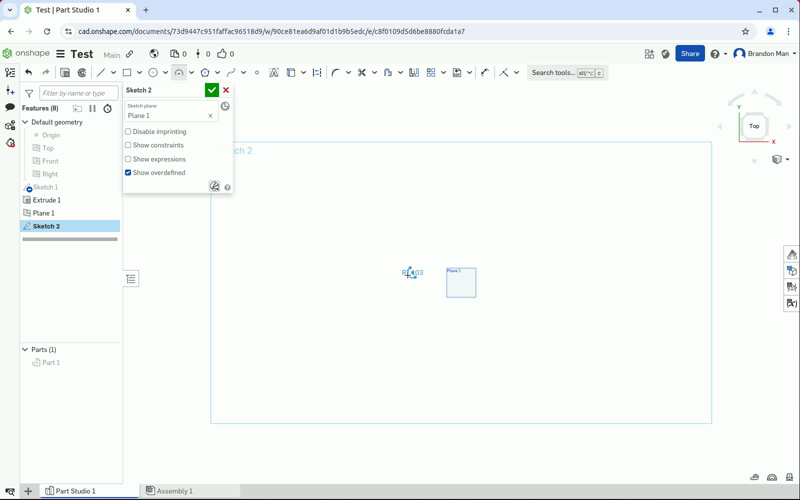
key_up(shift)
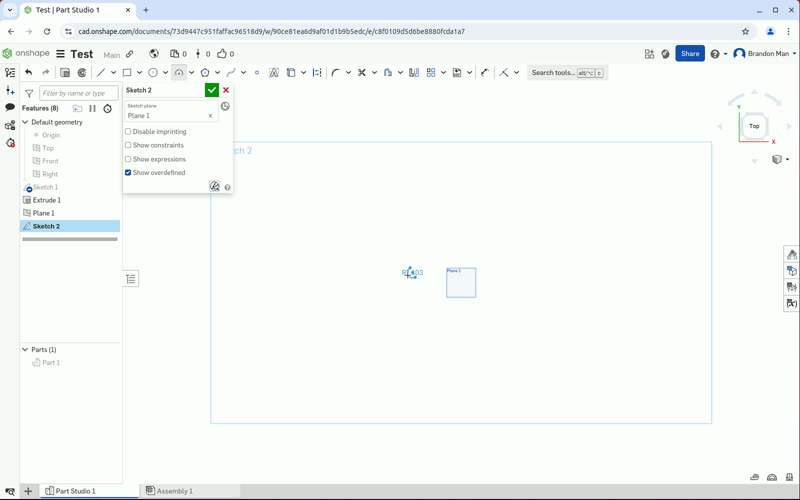
mouse_move(415, 277)
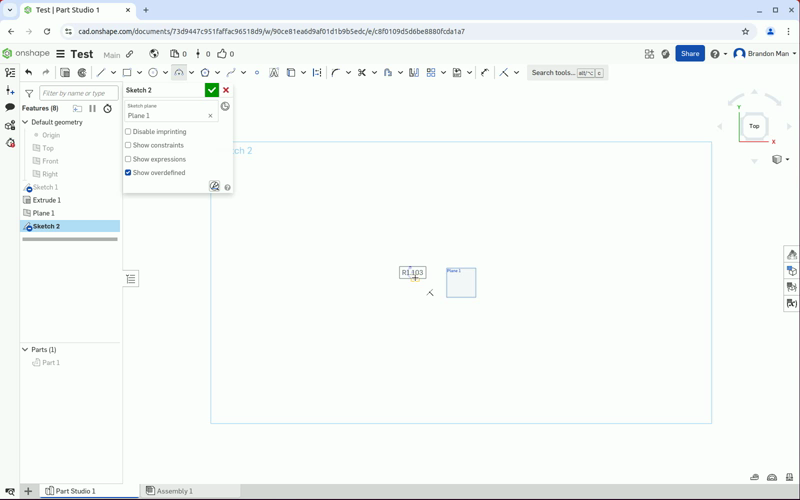
click(415, 277)
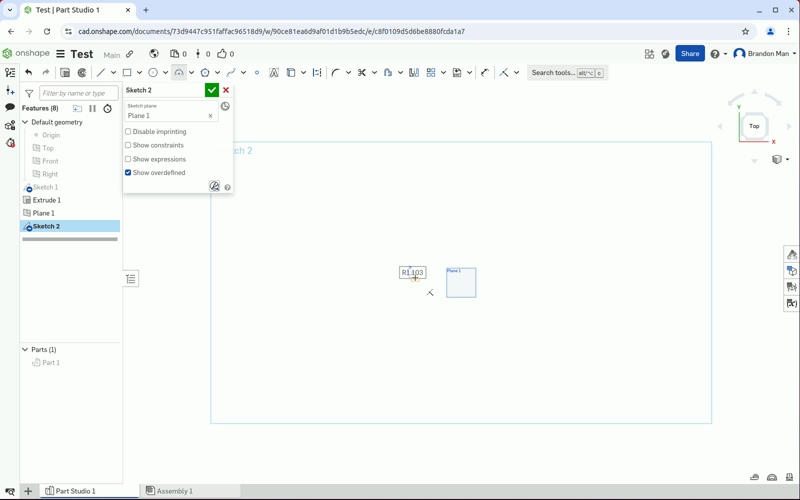
key_down(shift)
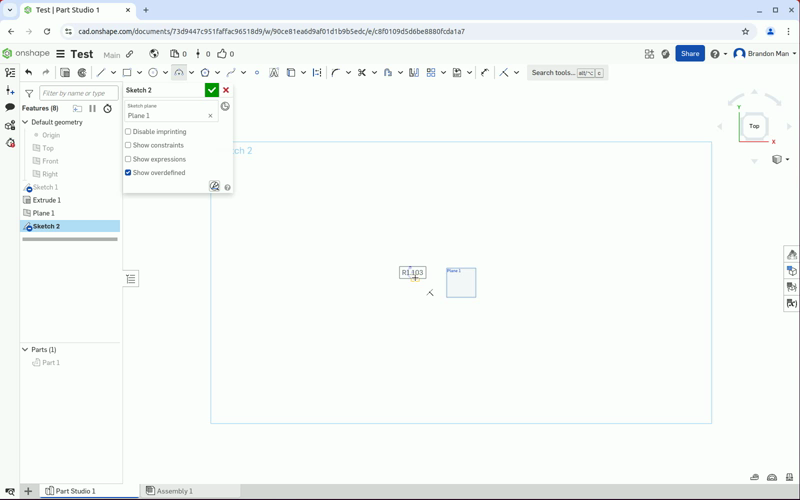
mouse_move(450, 277)
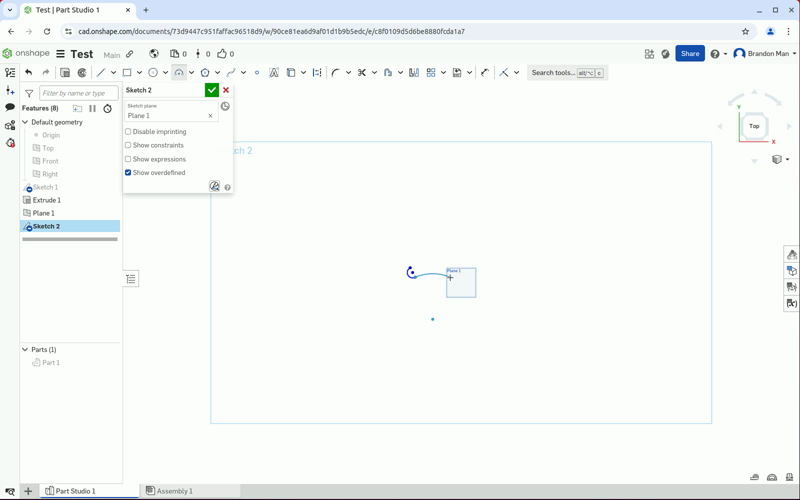
click(450, 277)
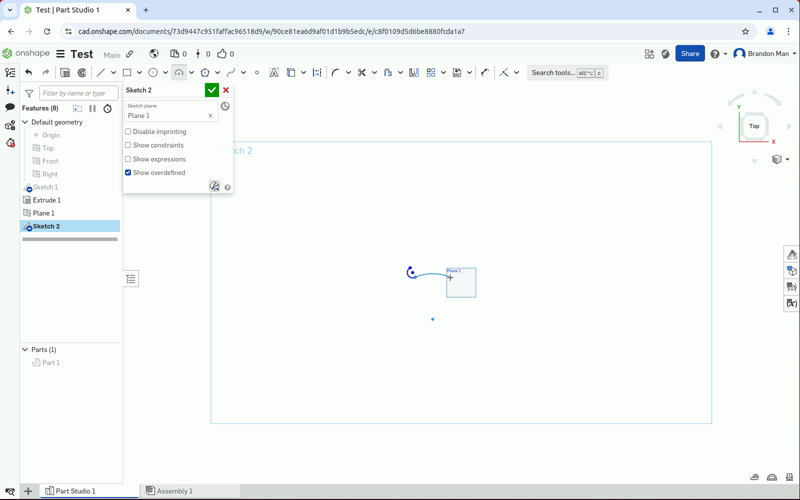
mouse_move(432, 272)
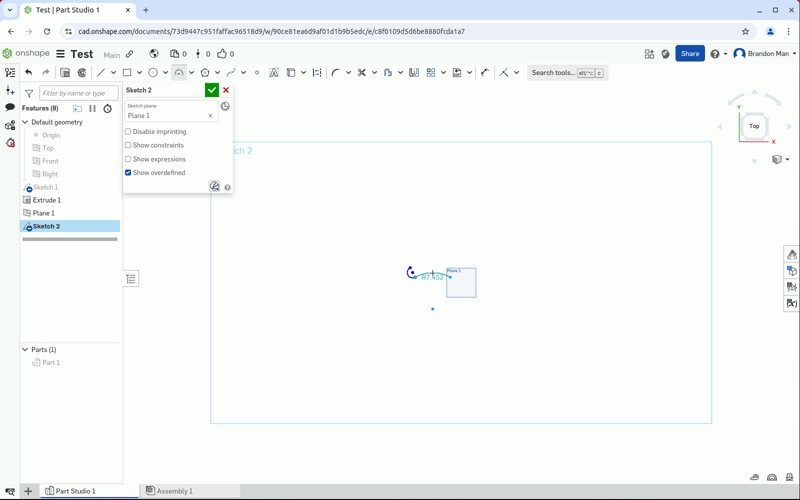
click(432, 272)
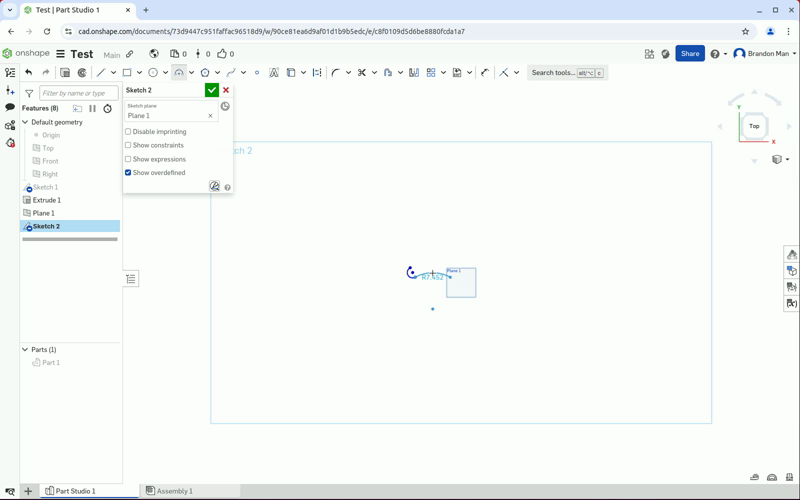
key_up(shift)
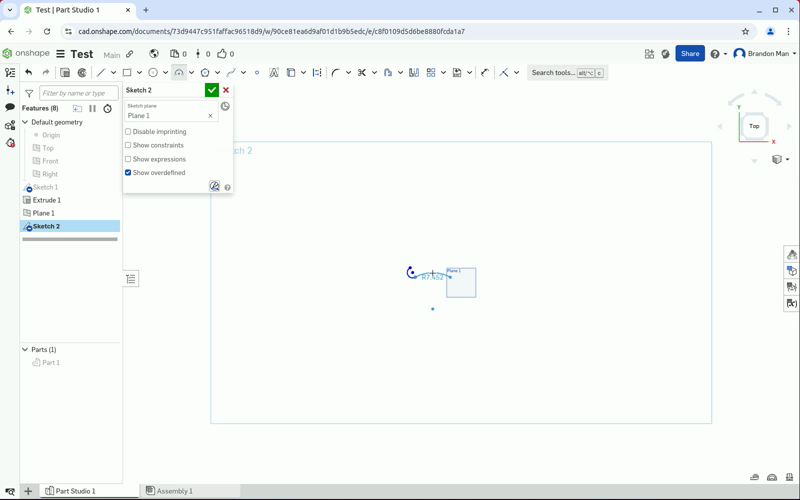
mouse_move(450, 277)
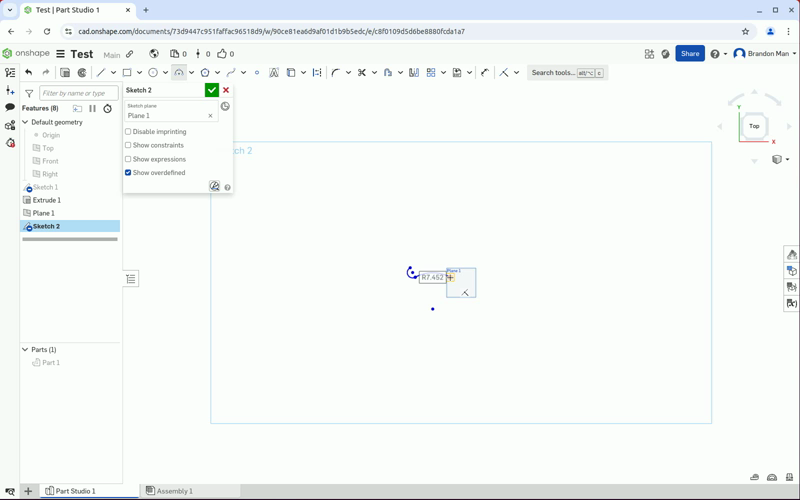
click(450, 277)
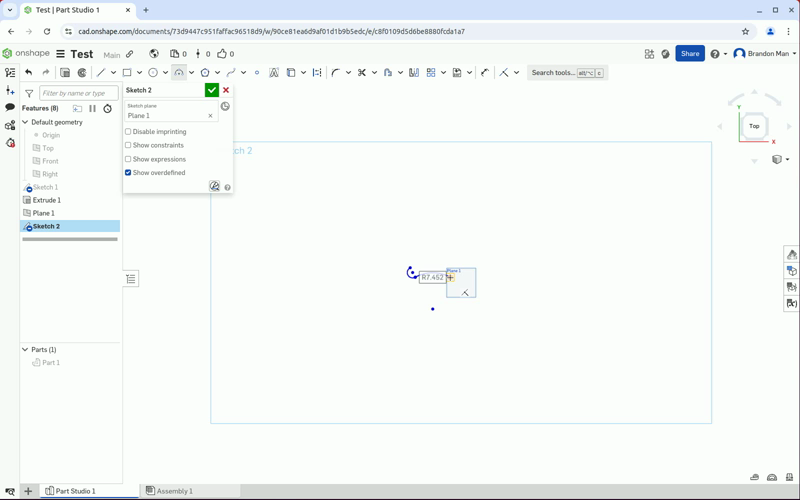
key_down(shift)
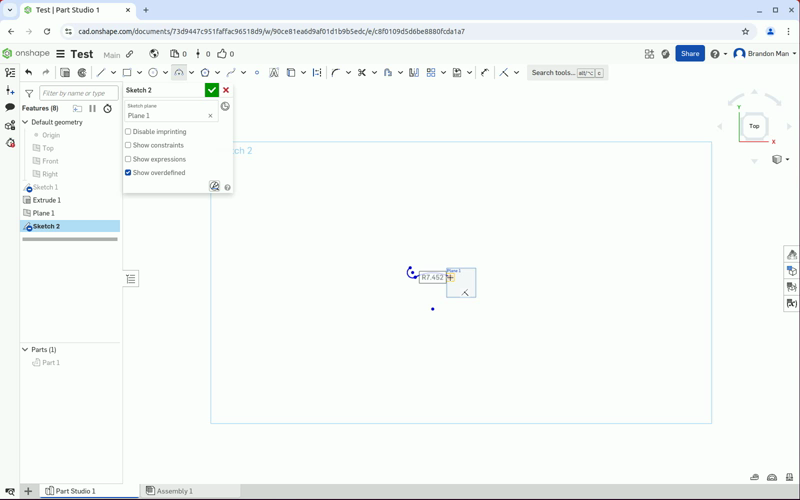
mouse_move(454, 267)
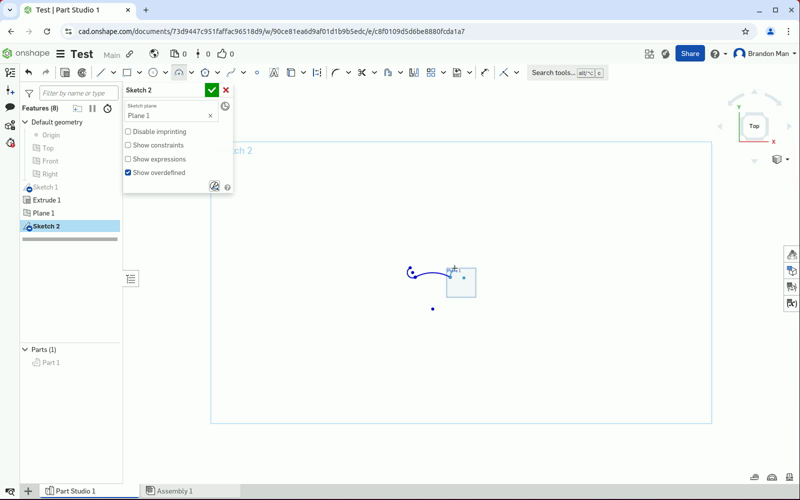
click(454, 267)
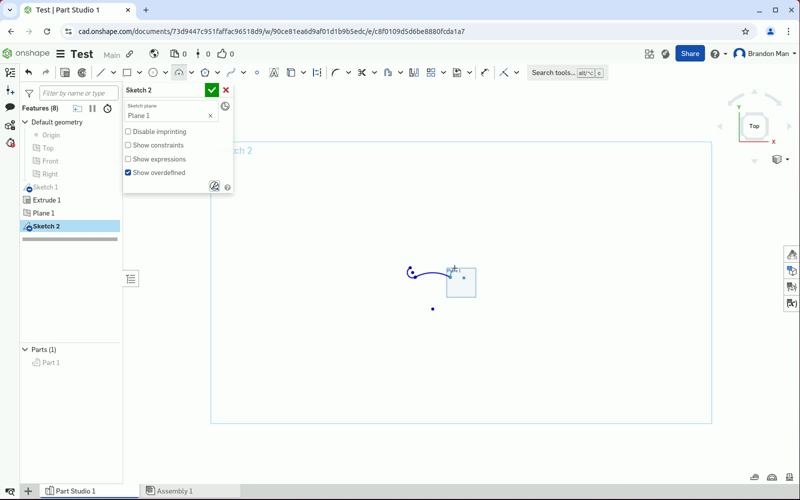
mouse_move(457, 274)
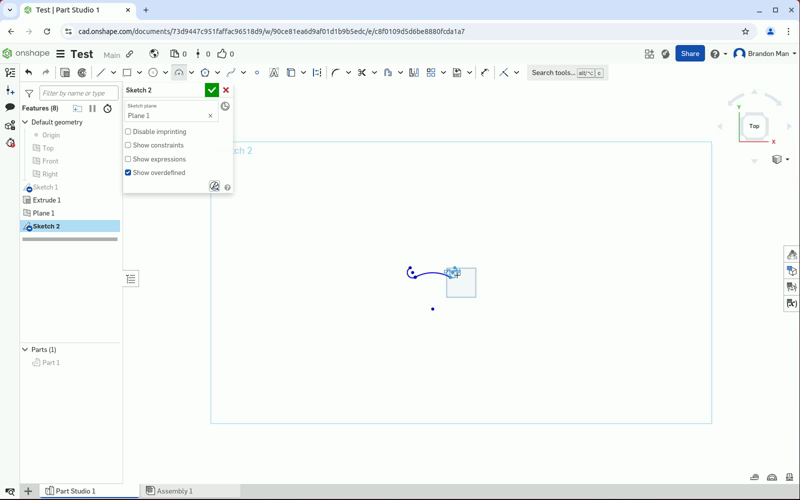
click(457, 274)
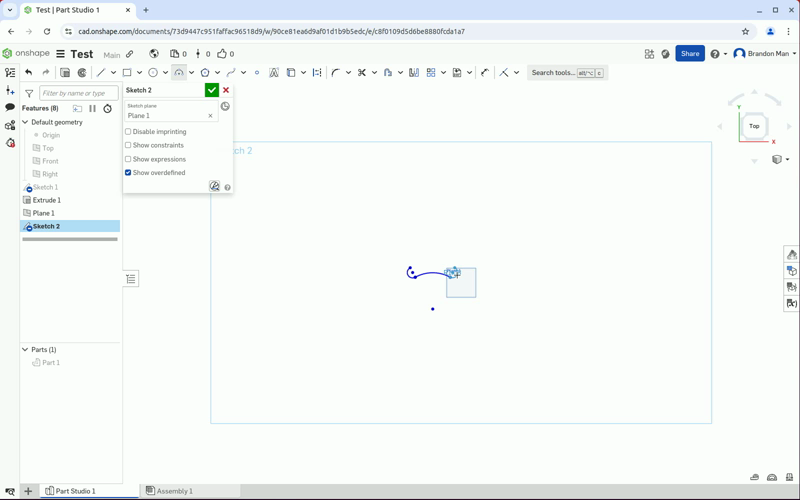
key_up(shift)
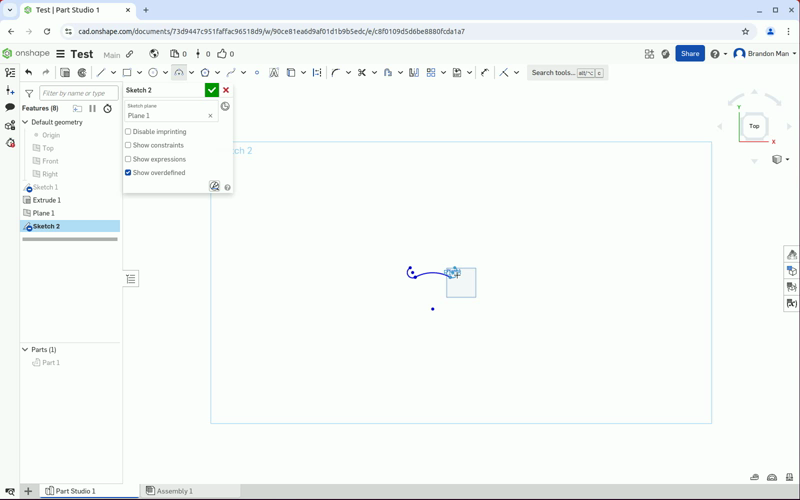
mouse_move(454, 267)
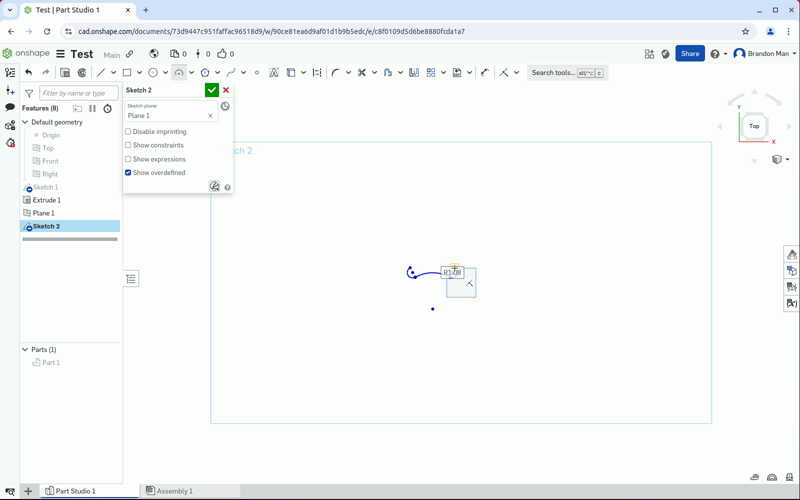
click(454, 267)
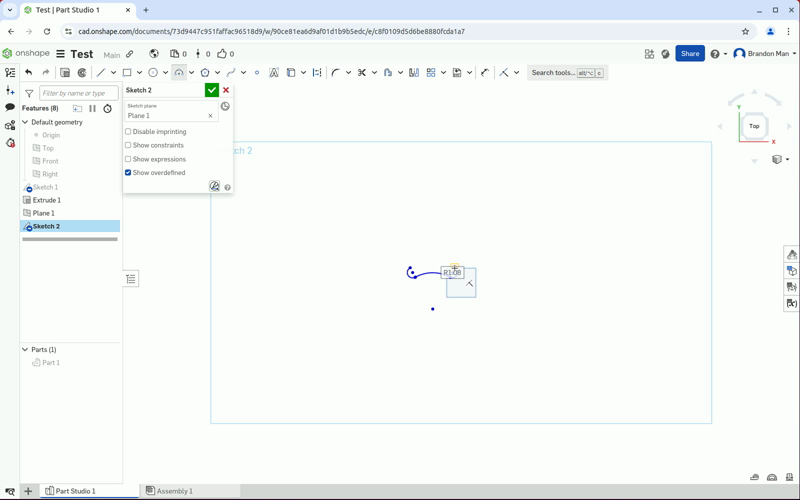
mouse_move(410, 267)
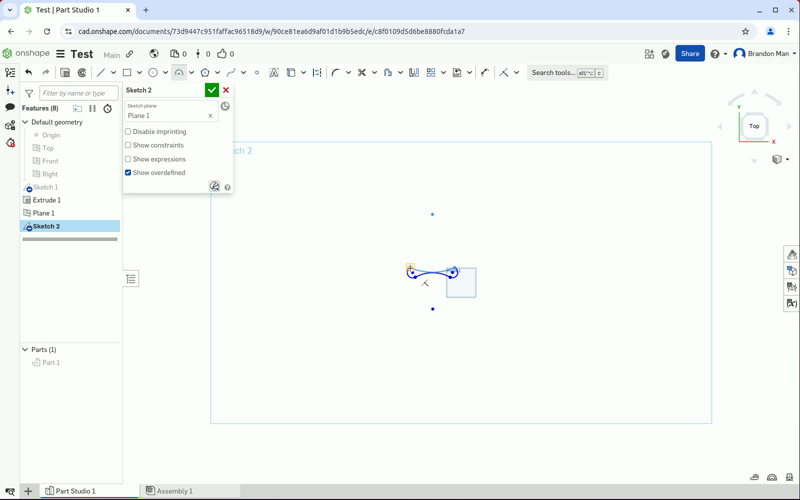
click(410, 267)
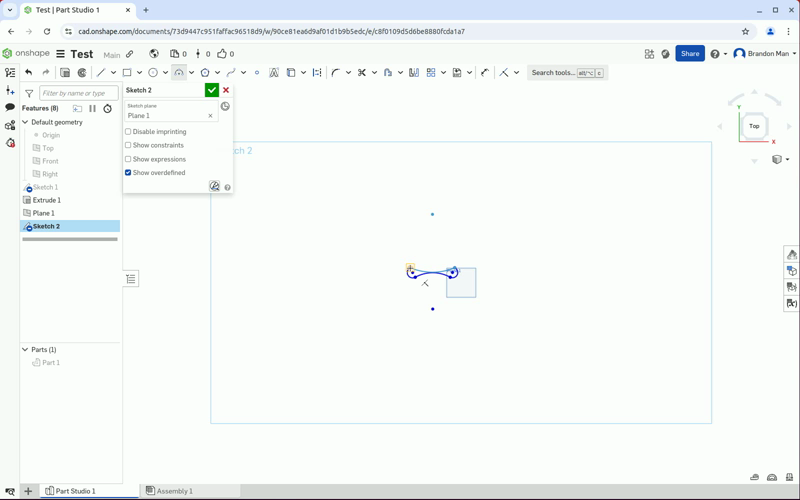
key_down(shift)
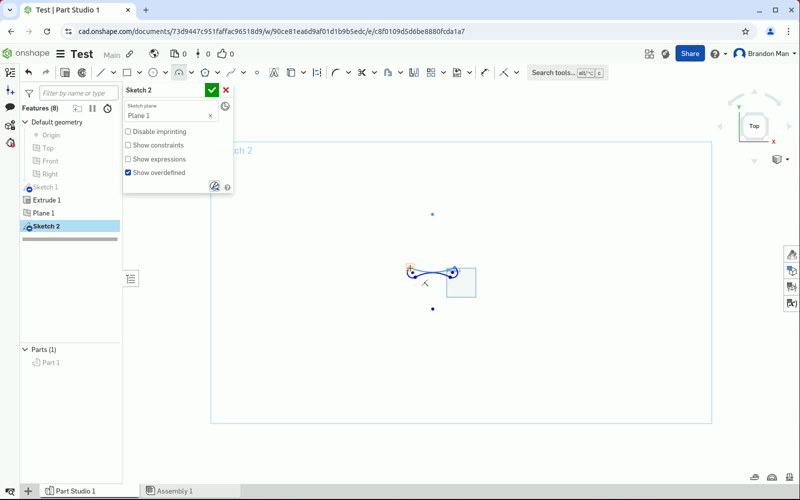
mouse_move(432, 261)
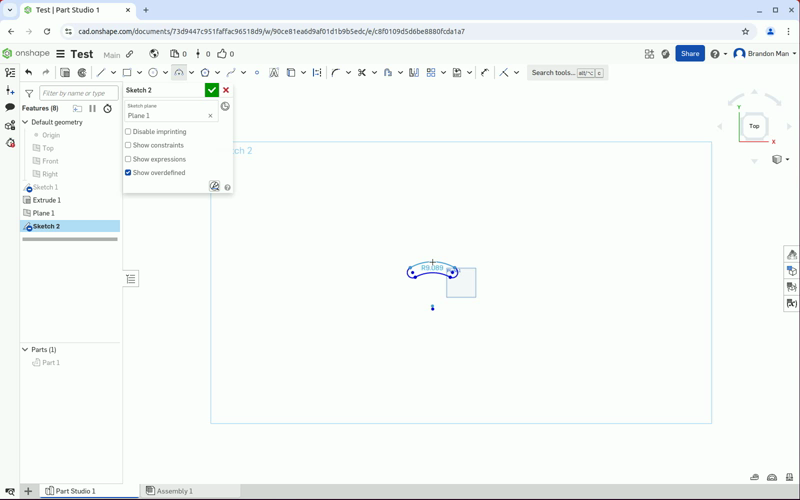
click(432, 261)
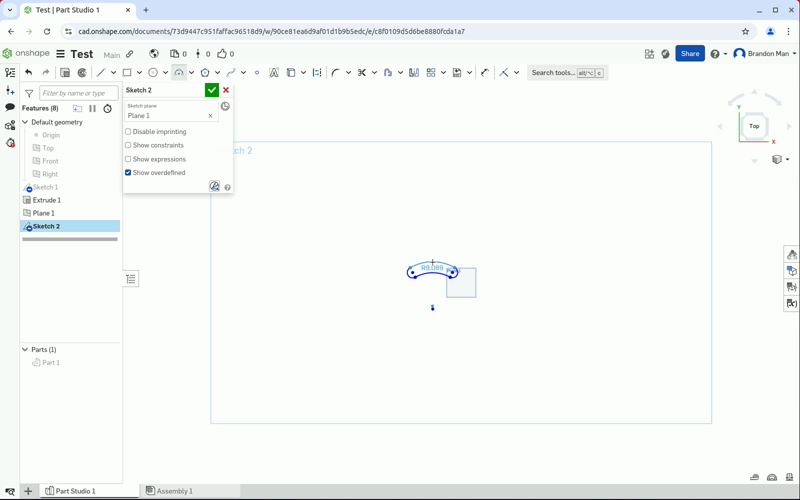
key_up(shift)
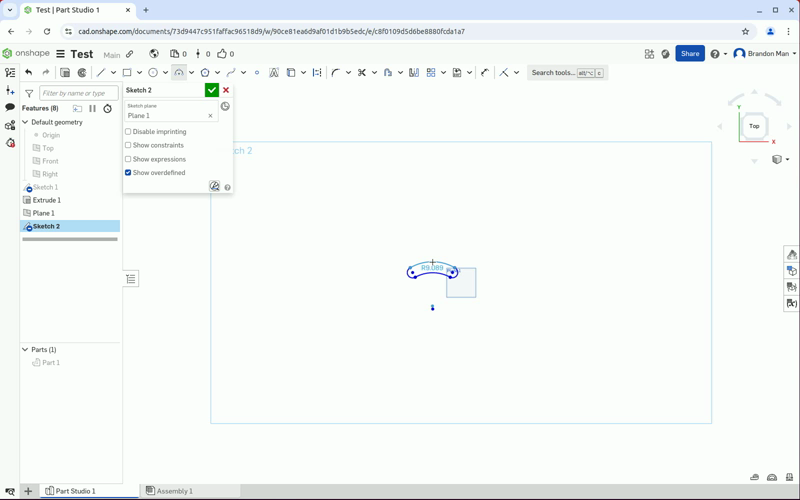
key(esc)
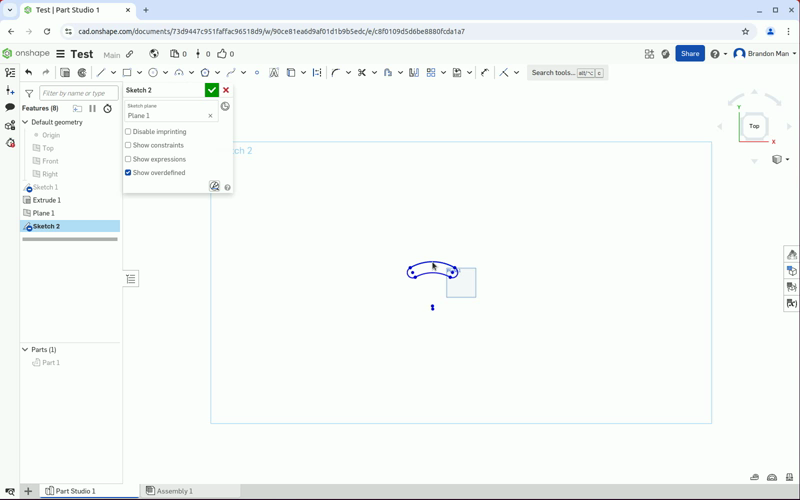
mouse_move(422, 265)
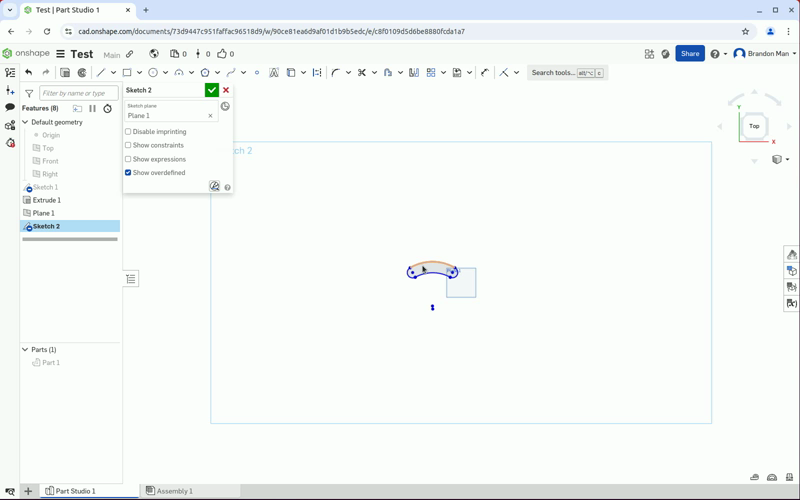
scroll(6)
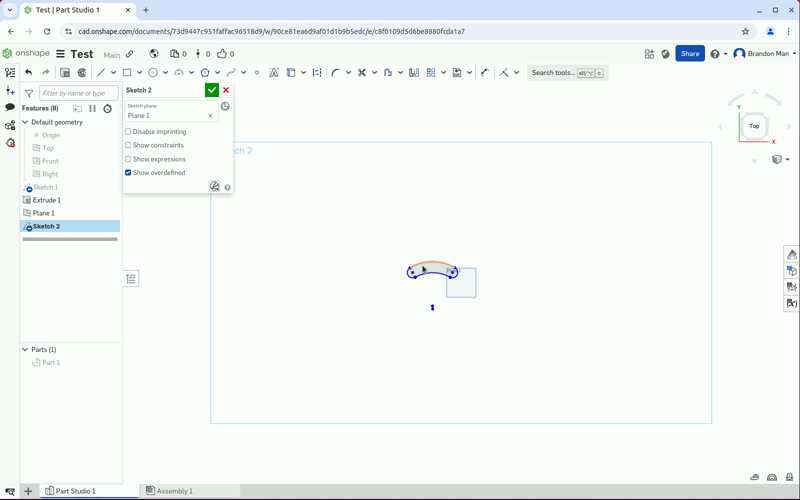
scroll(6)
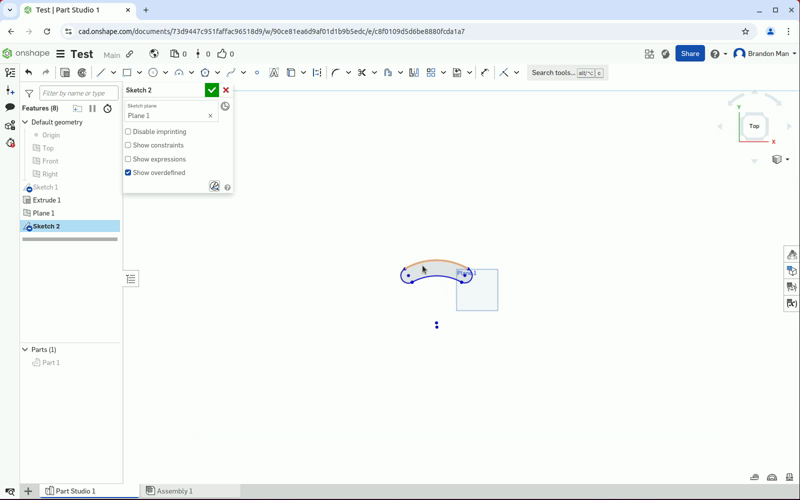
scroll(6)
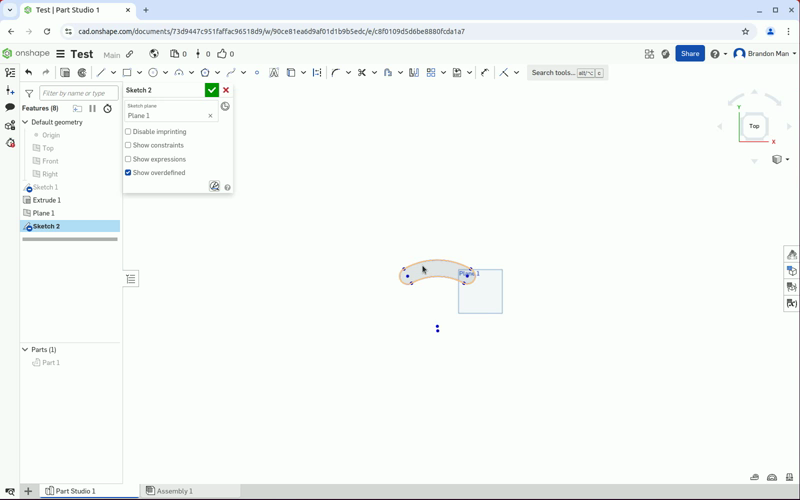
scroll(6)
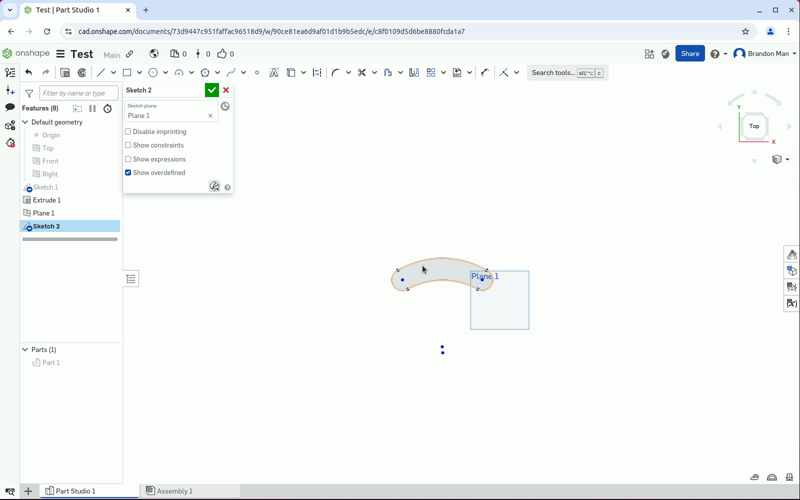
scroll(6)
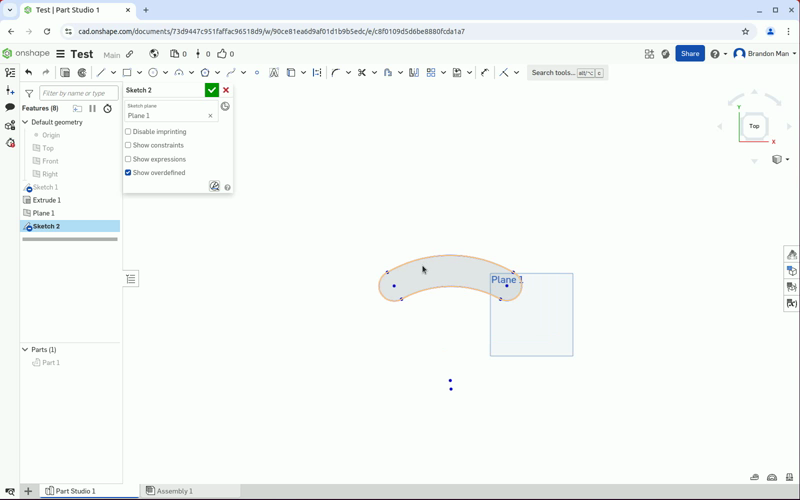
scroll(6)
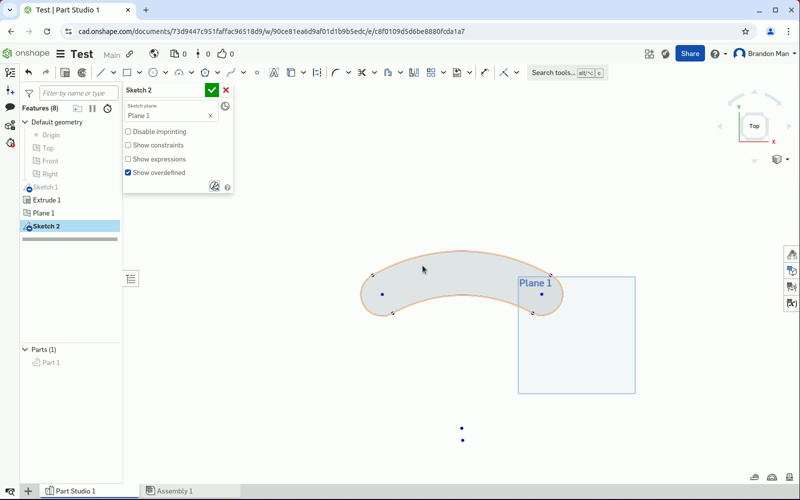
scroll(6)
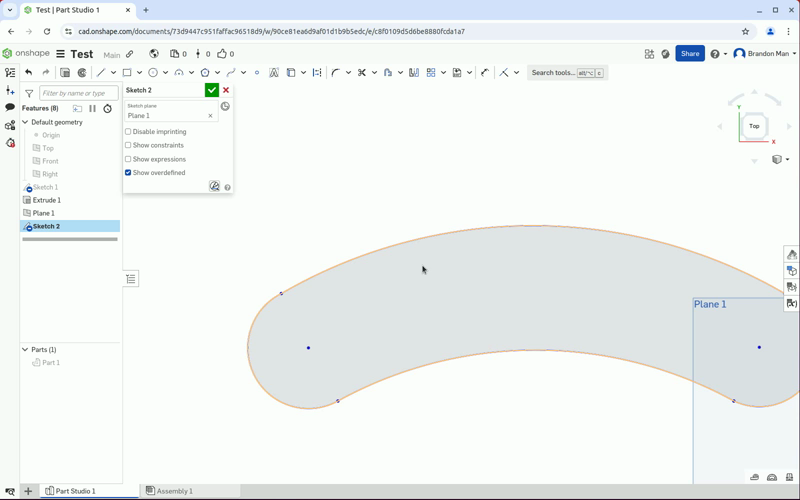
click(422, 265)
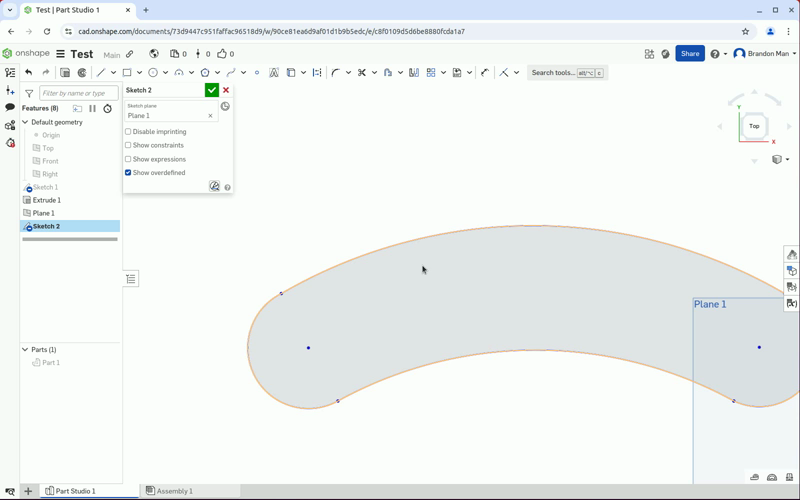
scroll(-6)
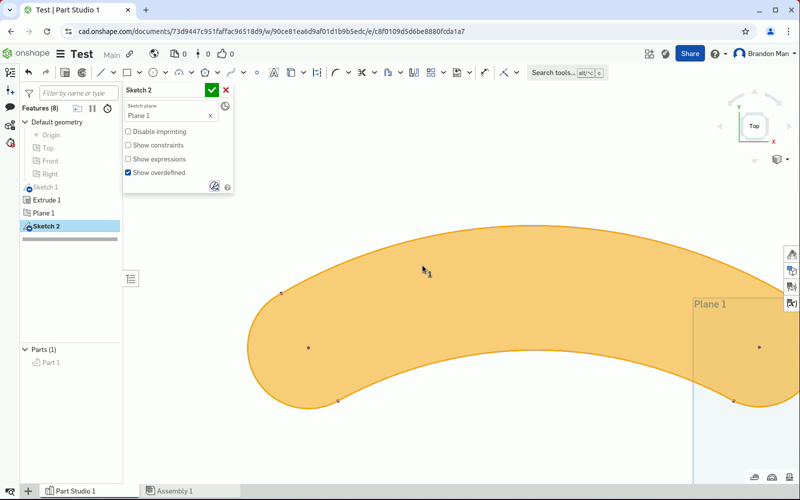
scroll(-6)
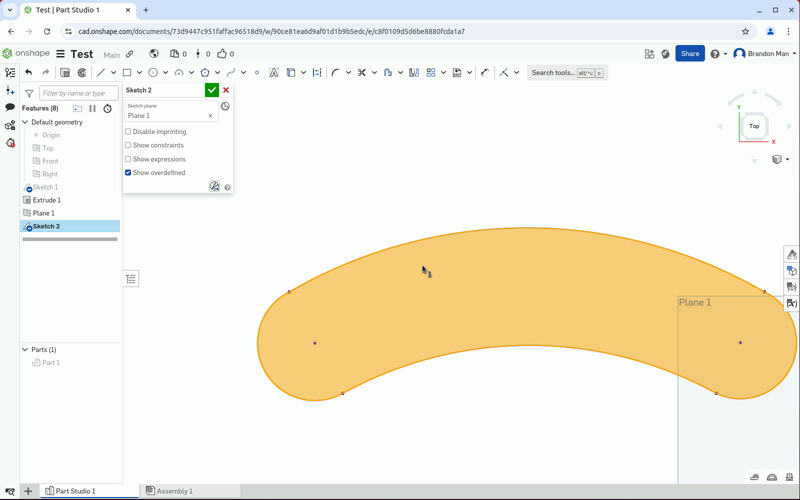
scroll(-6)
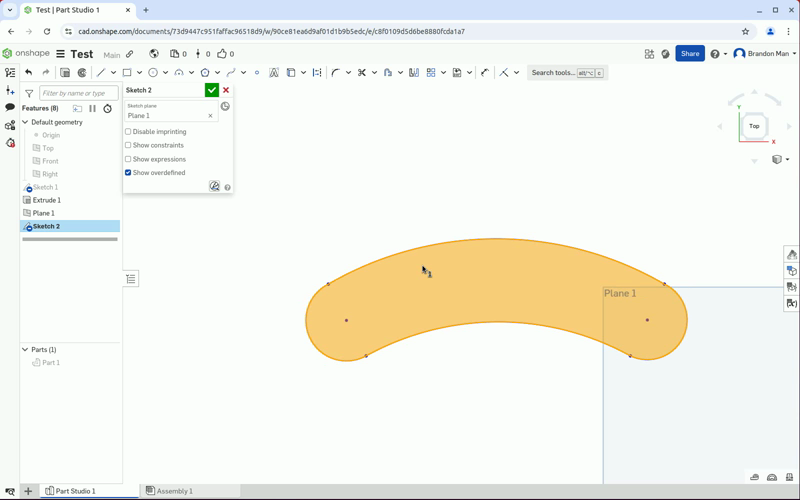
scroll(-6)
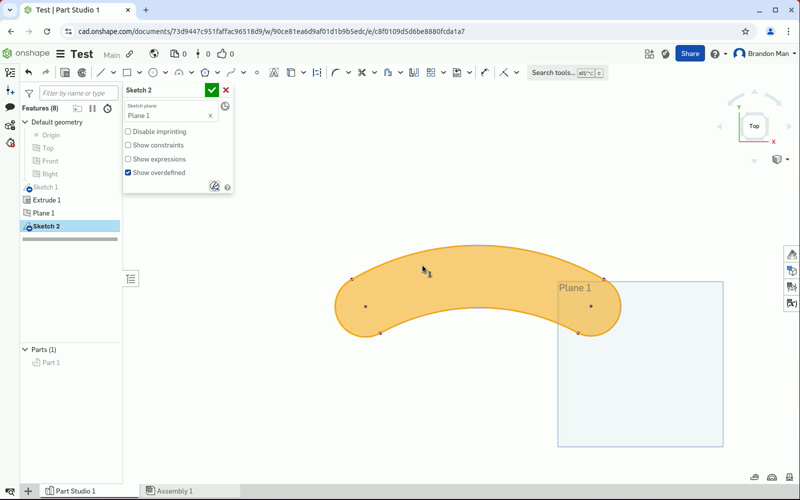
scroll(-6)
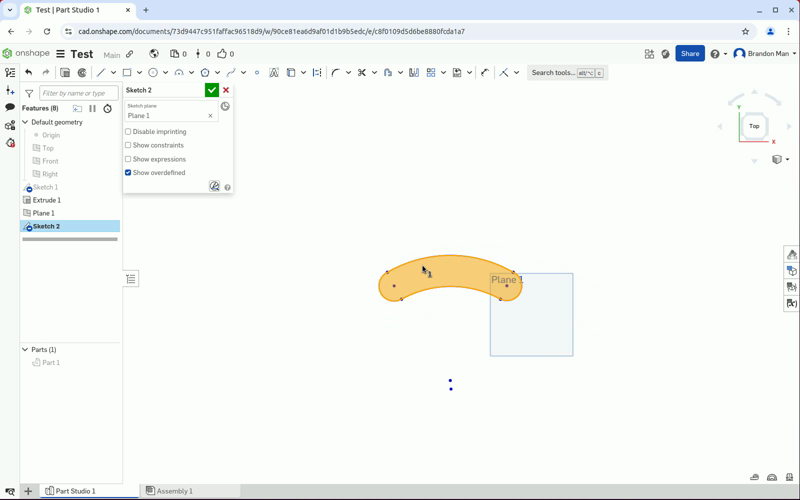
scroll(-6)
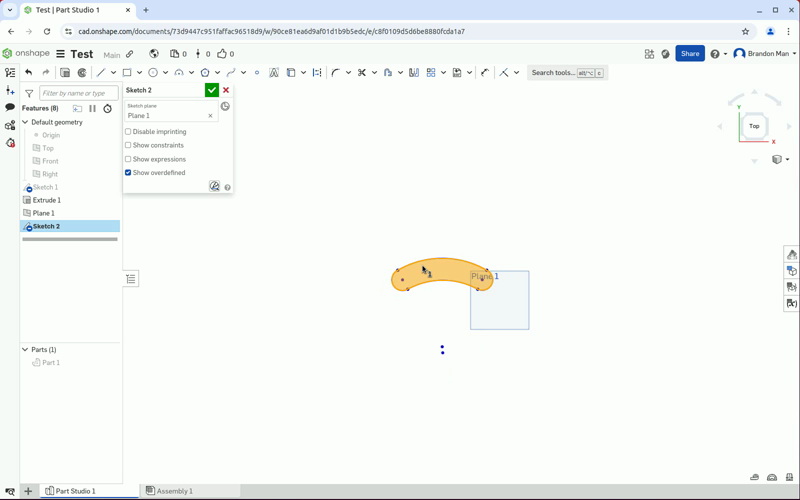
scroll(-6)
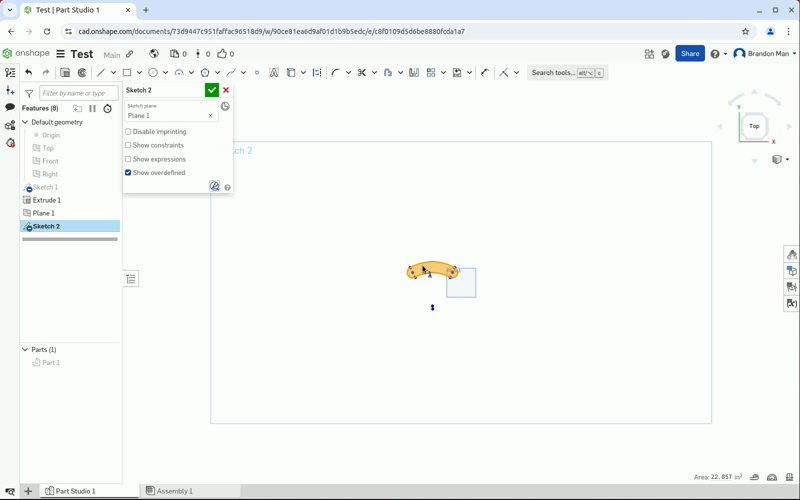
mouse_move(73, 352)
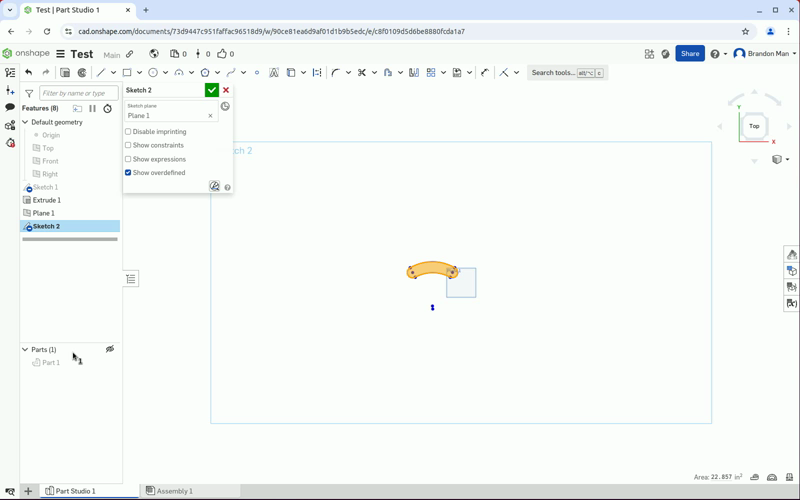
key(shift+y)
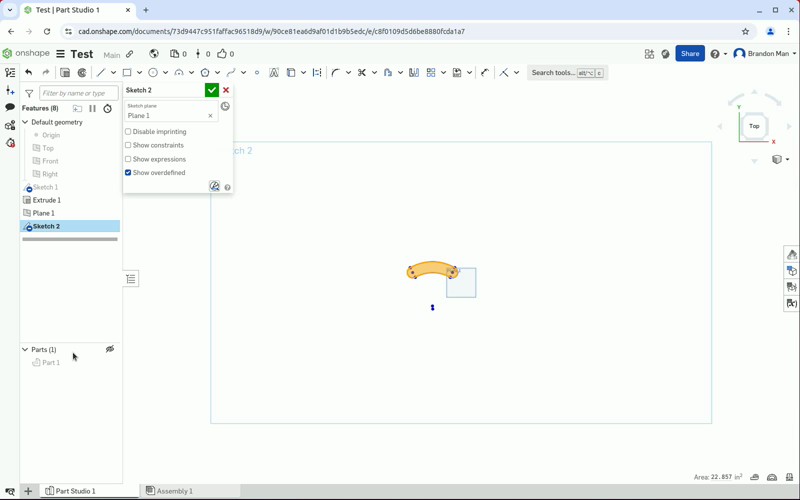
key(shift+e)
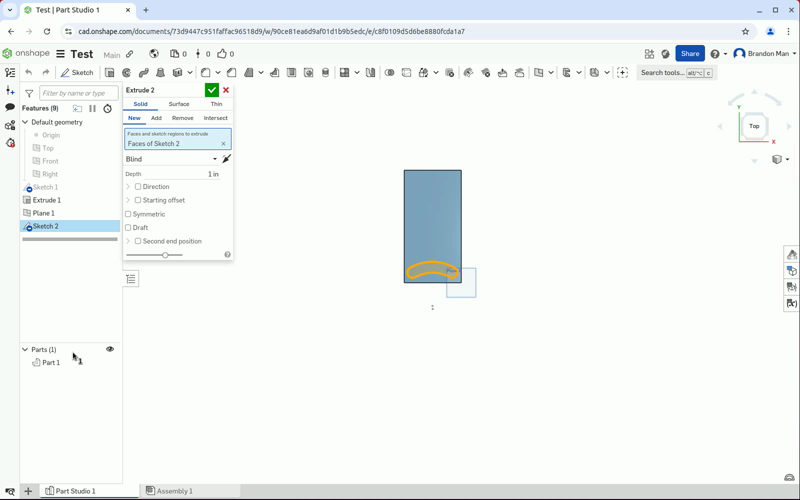
mouse_move(143, 106)
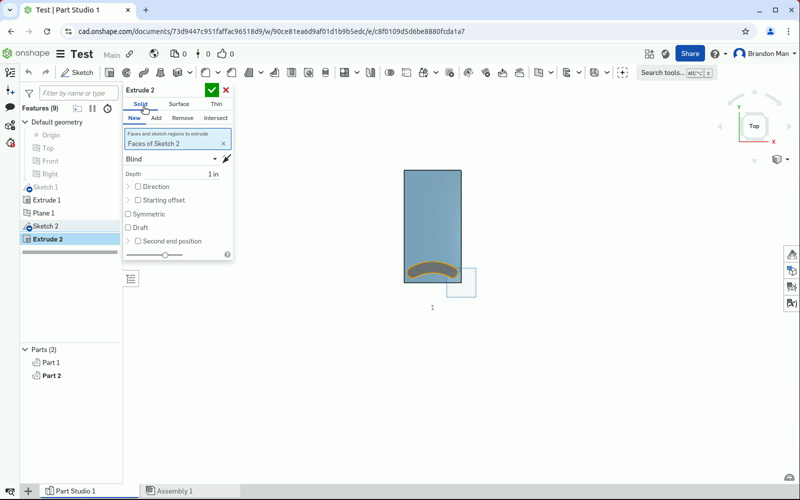
click(143, 106)
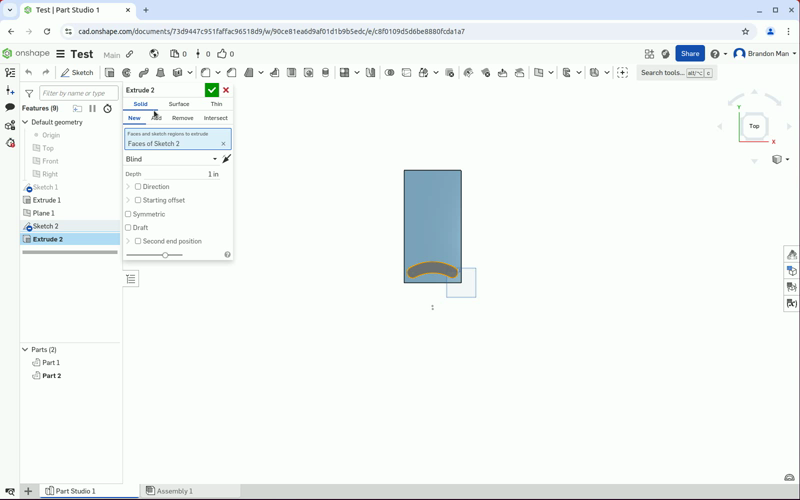
mouse_move(186, 120)
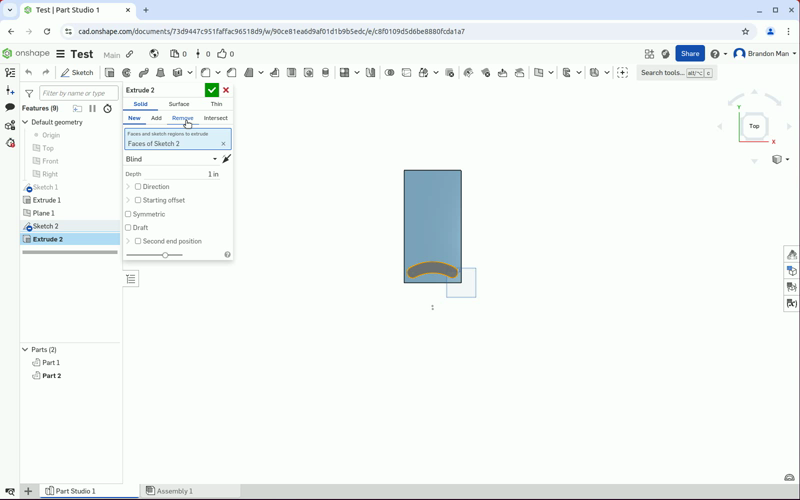
click(186, 120)
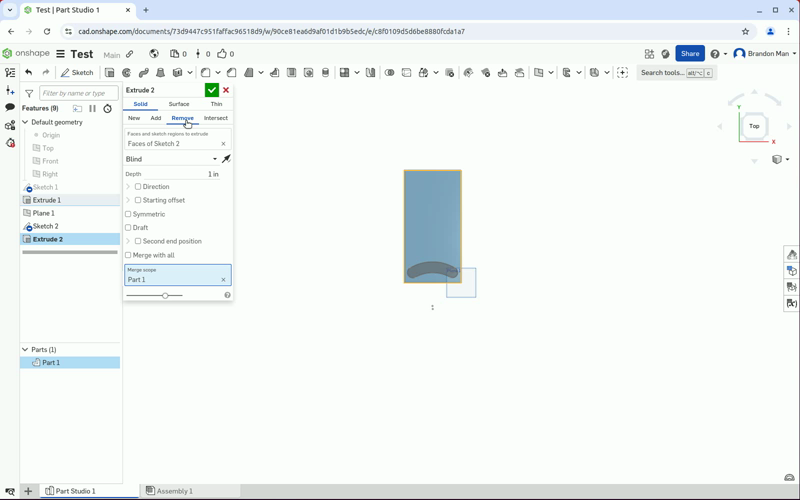
key(tab, 4)
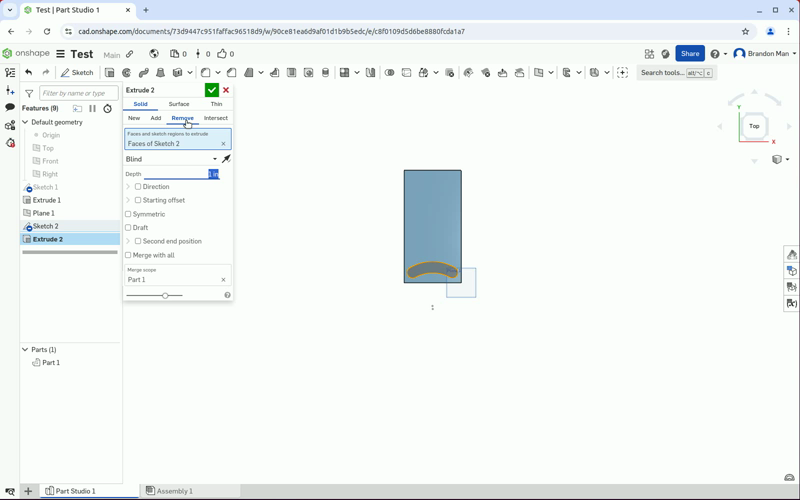
text(0.963)
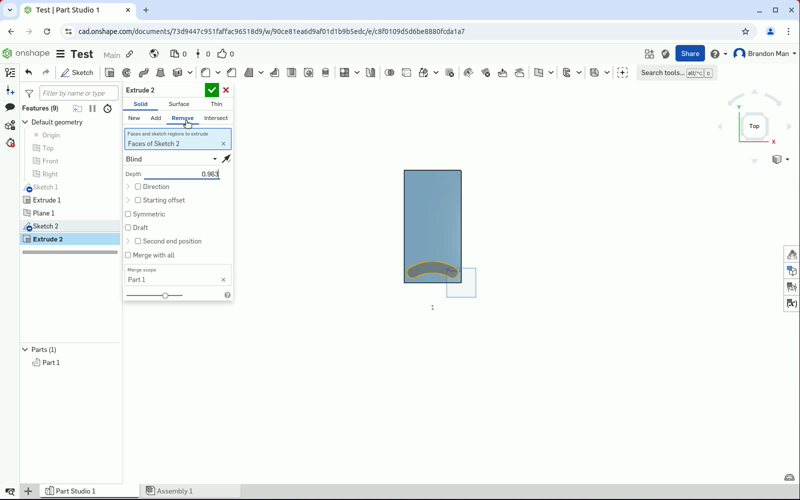
key(tab, 6)
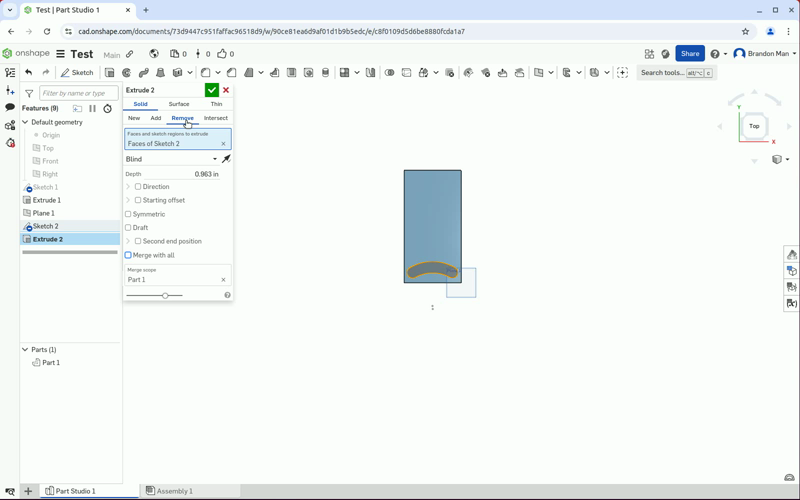
key(space)
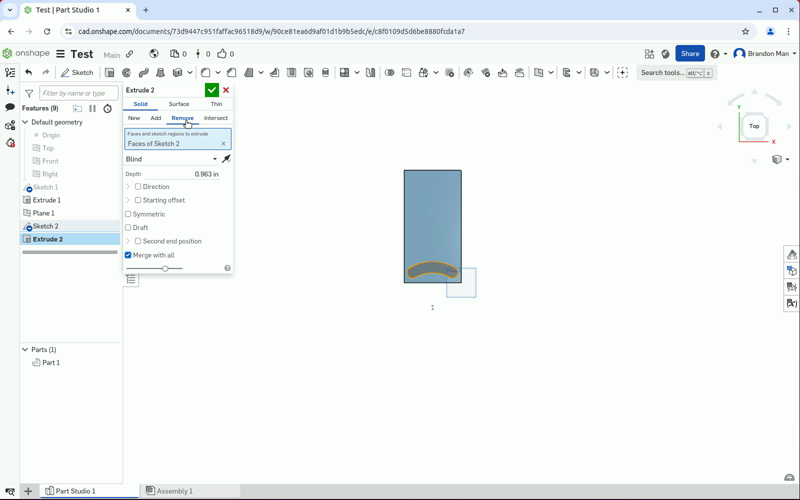
key(enter)
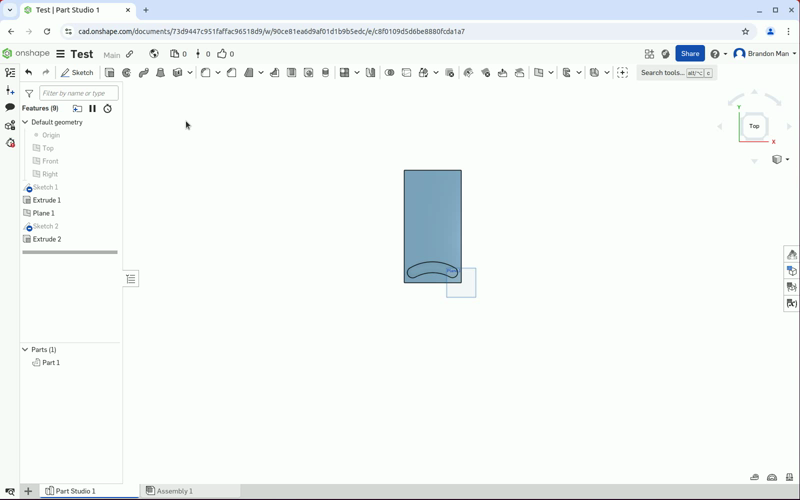
key(shift+h)
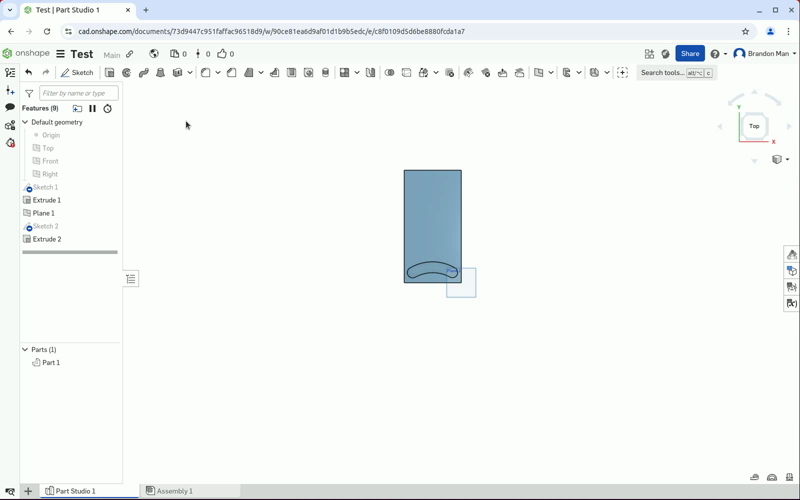
key(shift+h)
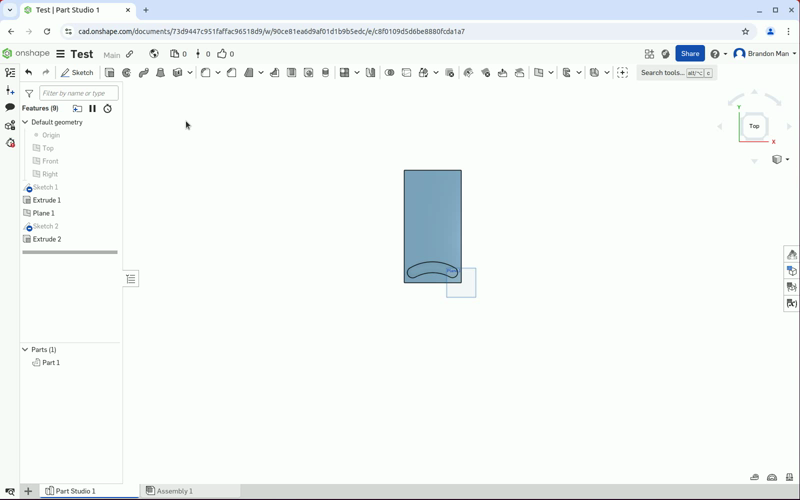
mouse_move(73, 189)
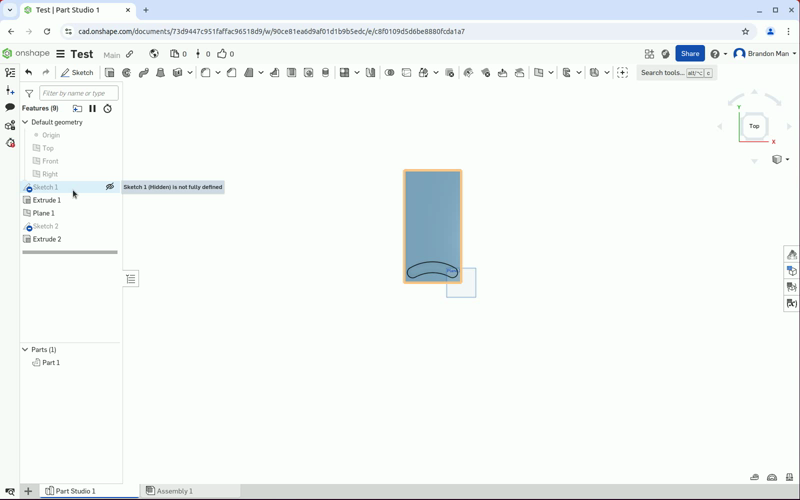
click(73, 189)
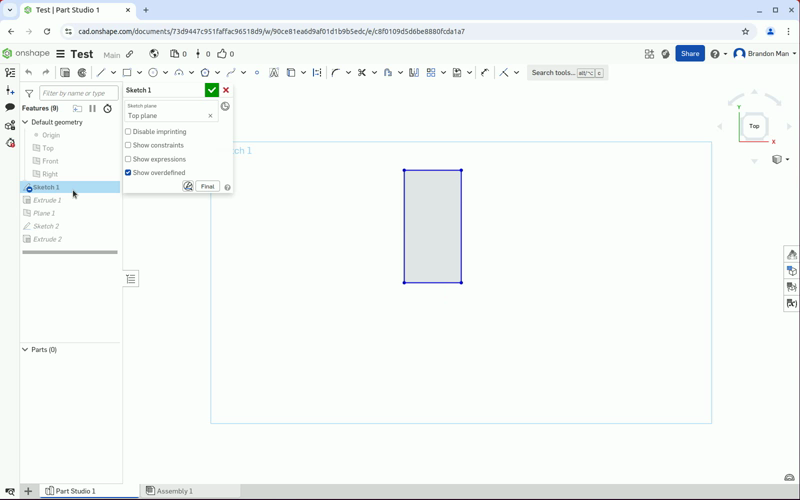
mouse_move(229, 92)
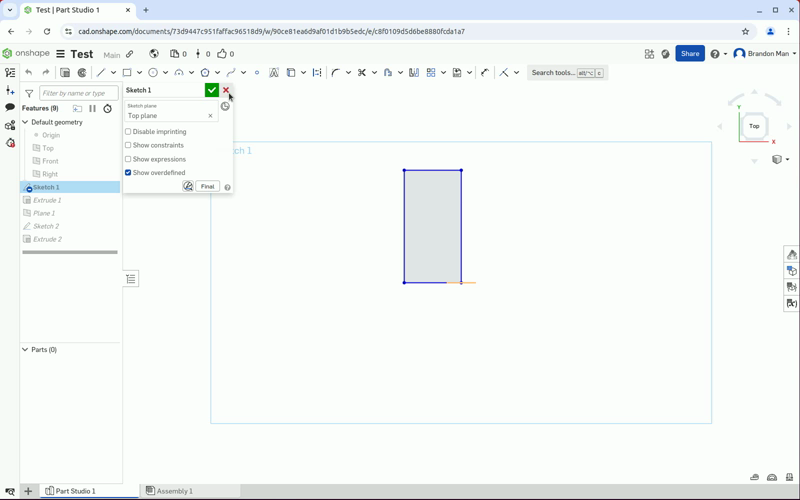
click(229, 92)
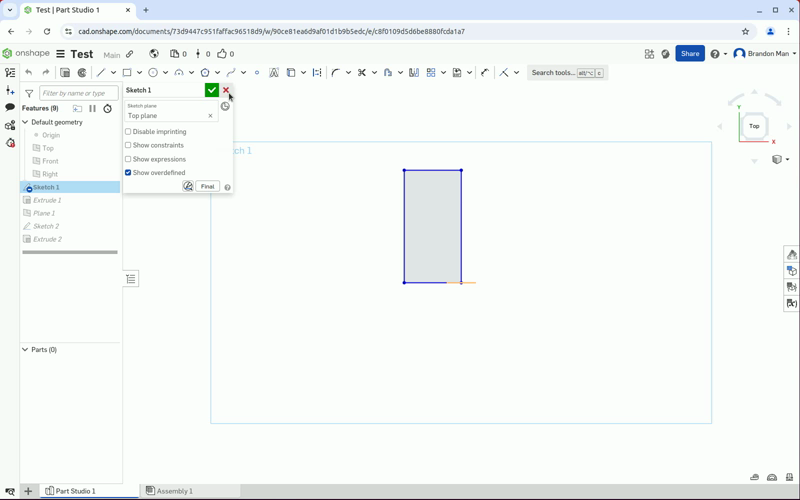
key(shift+s)
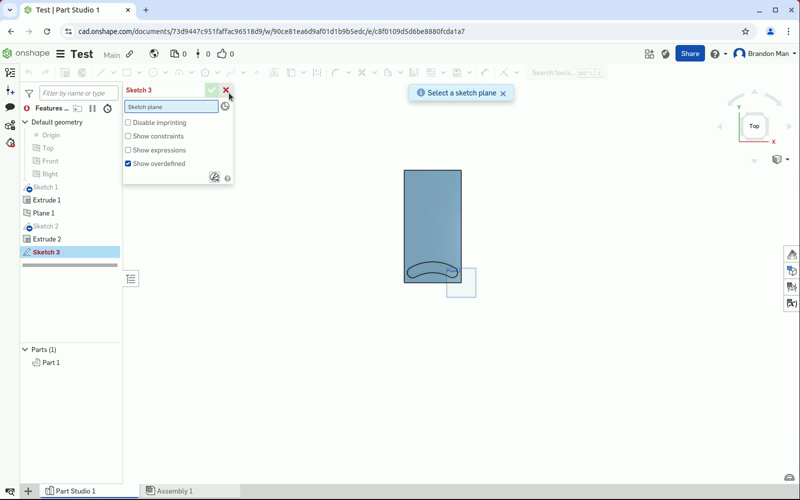
mouse_move(73, 215)
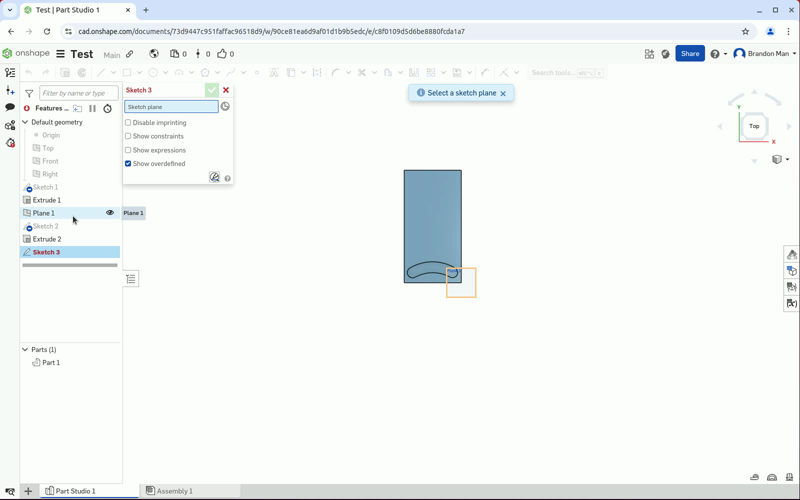
click(73, 215)
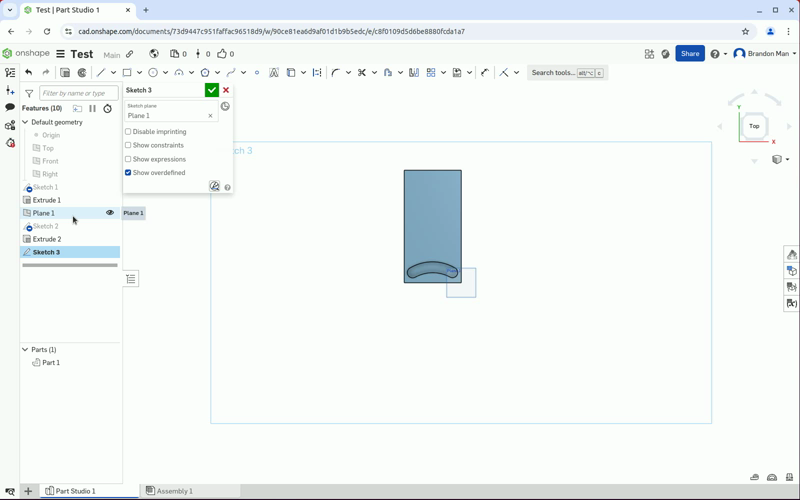
mouse_move(73, 352)
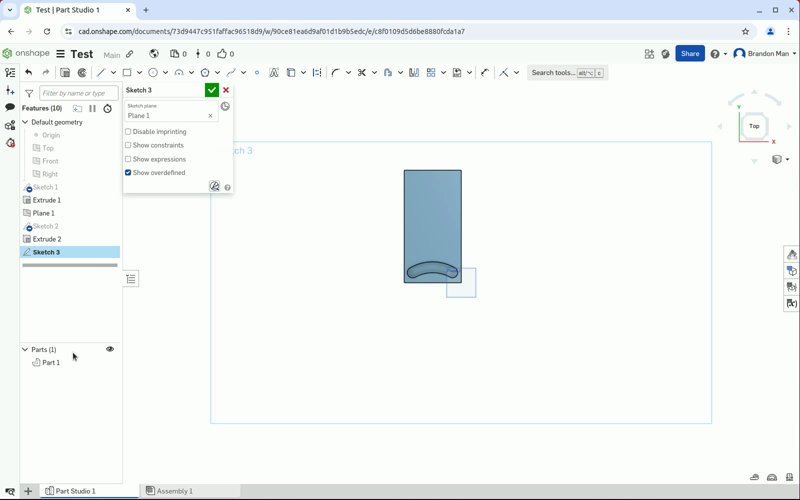
key(y)
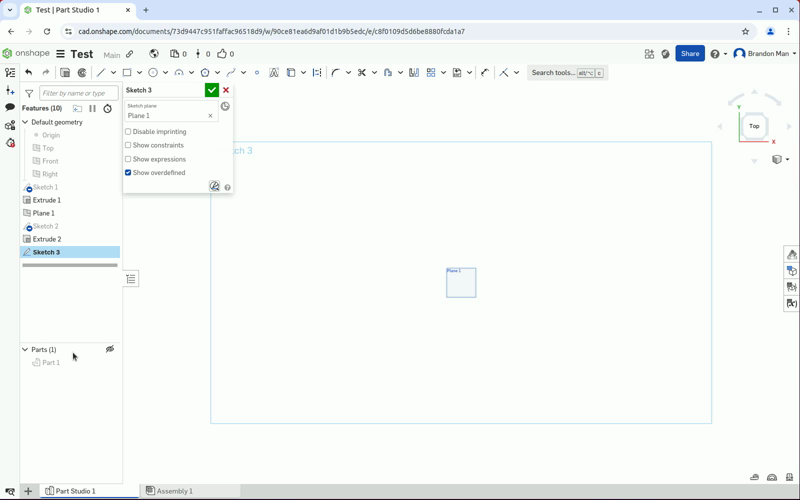
key(a)
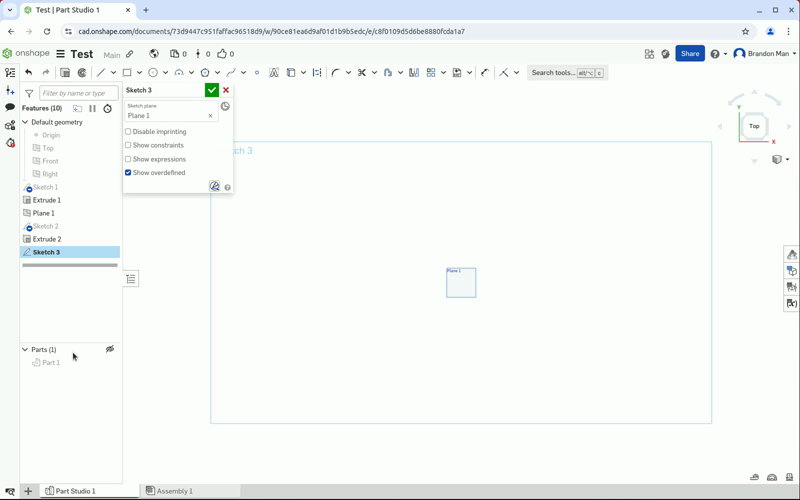
key_down(shift)
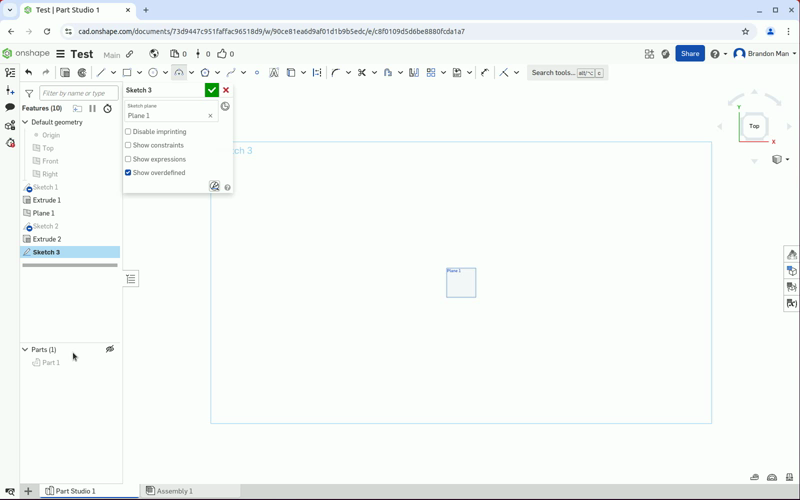
mouse_move(410, 250)
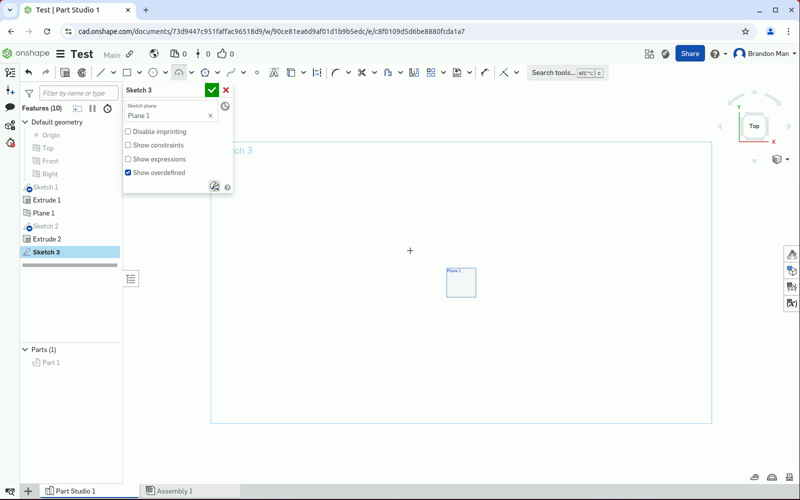
click(410, 250)
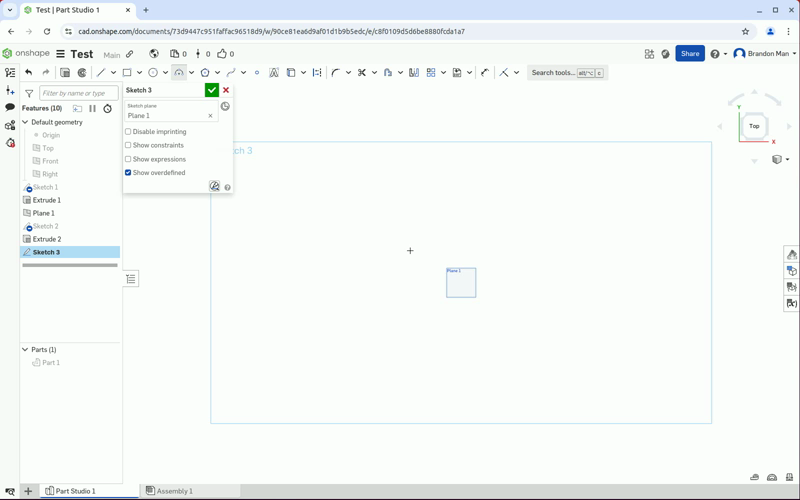
key_up(shift)
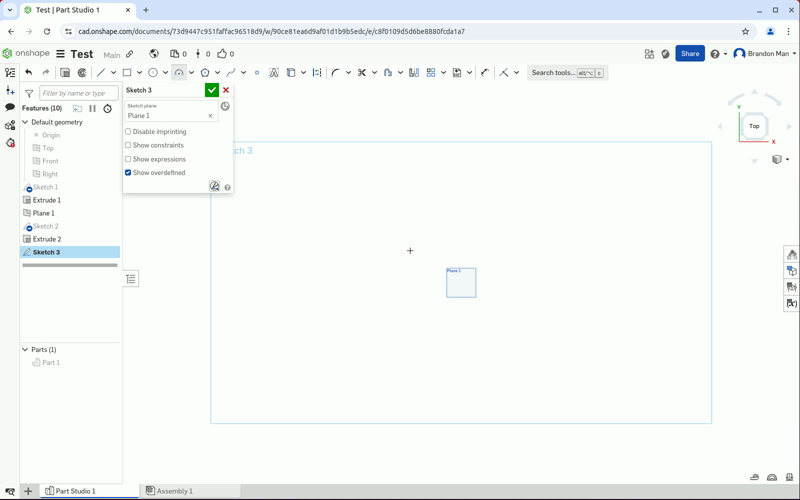
key_down(shift)
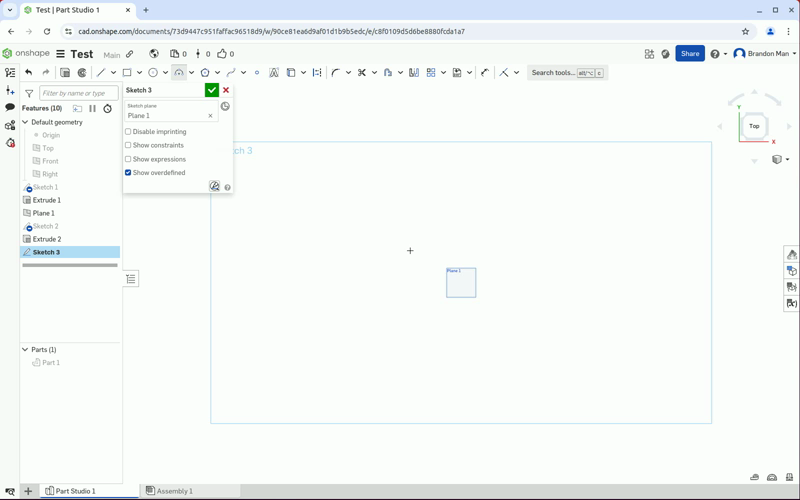
mouse_move(415, 259)
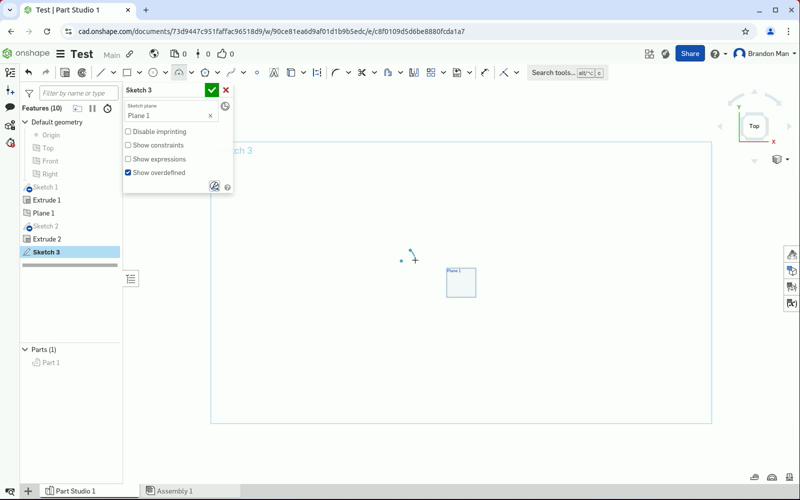
click(415, 259)
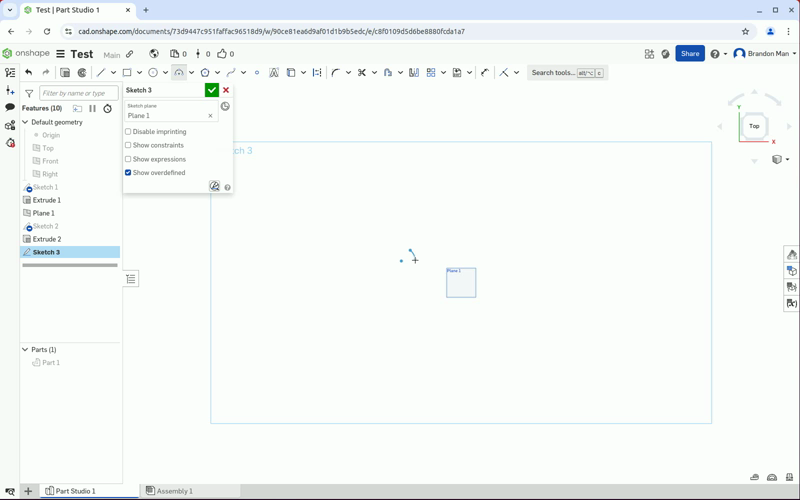
mouse_move(407, 257)
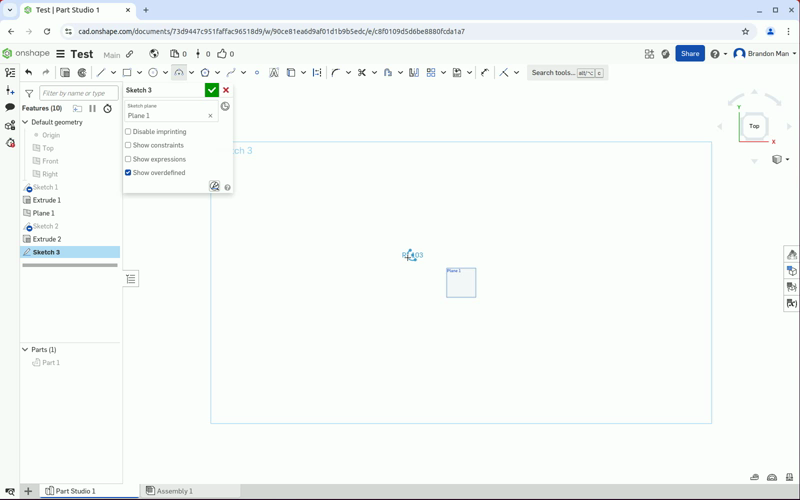
click(407, 257)
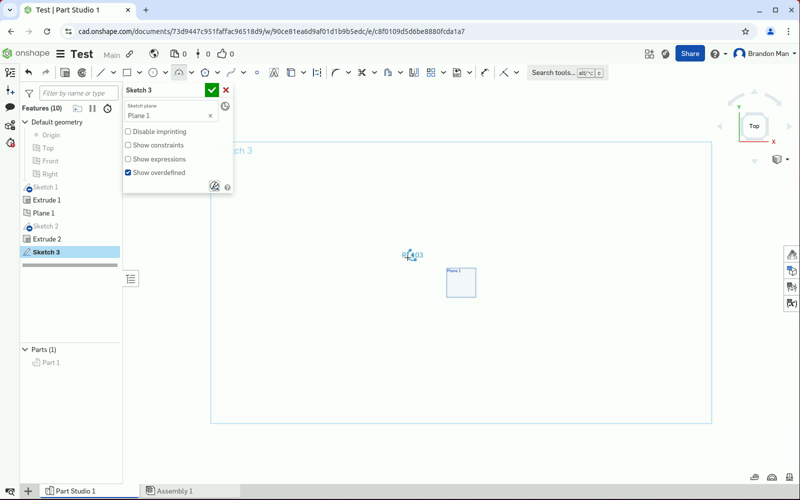
key_up(shift)
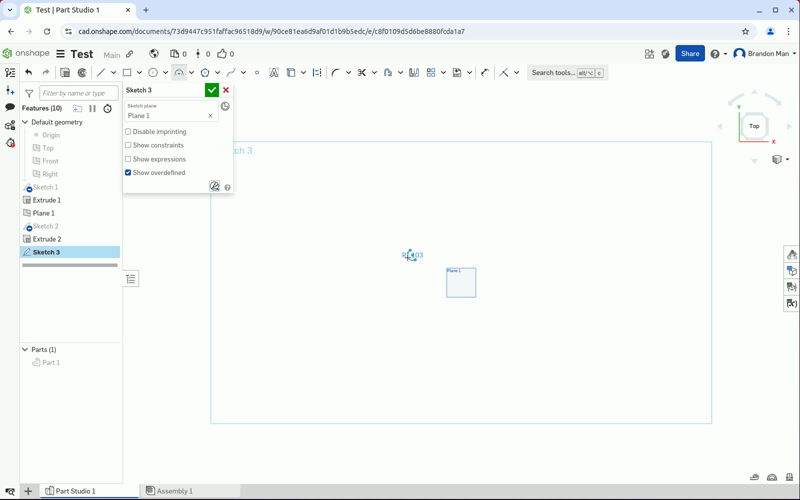
mouse_move(415, 259)
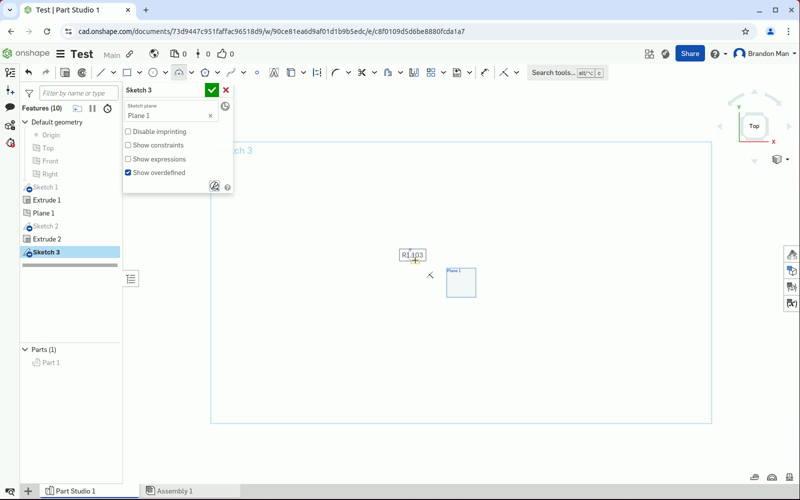
click(415, 259)
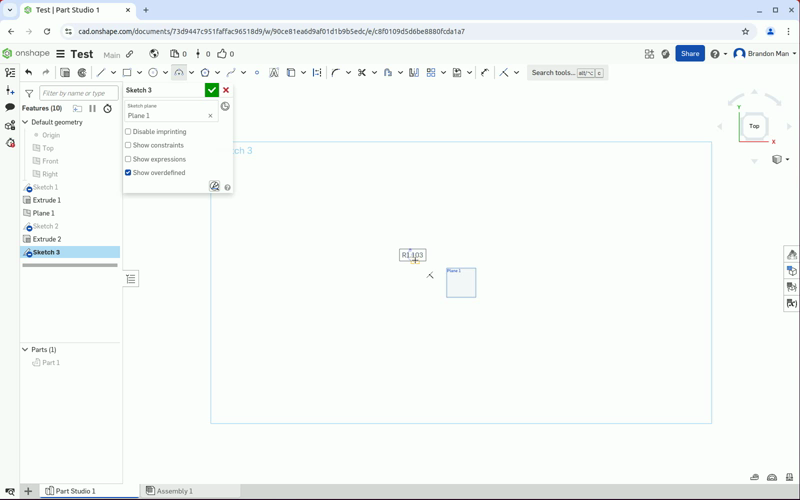
key_down(shift)
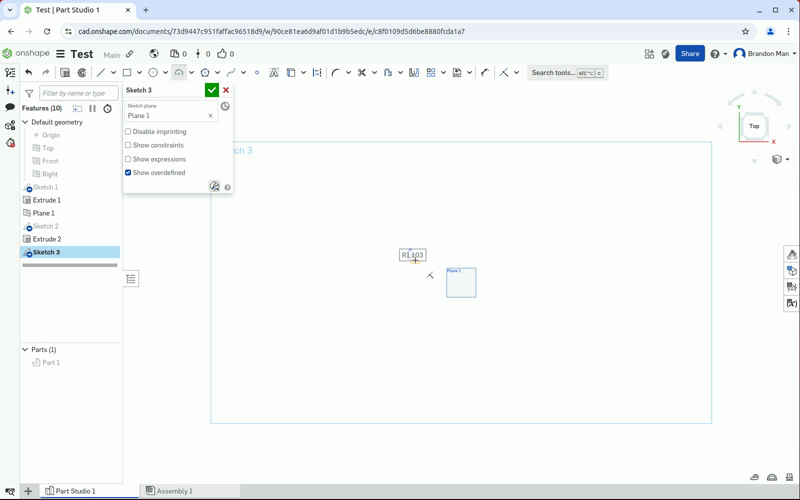
mouse_move(450, 259)
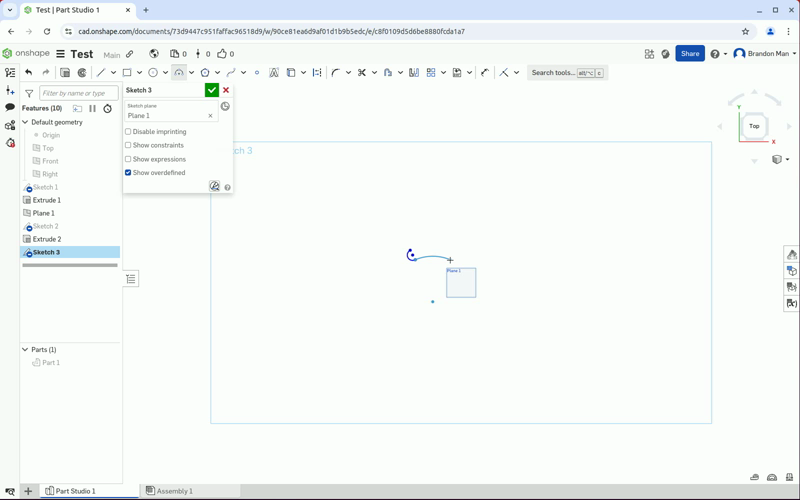
click(450, 259)
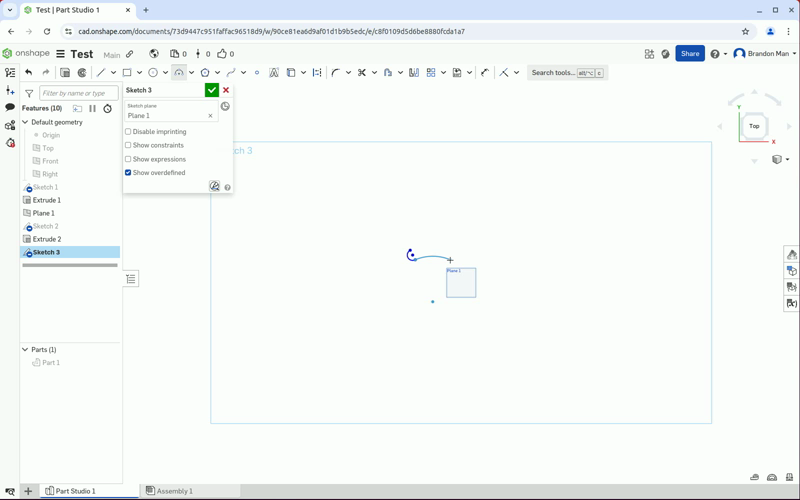
mouse_move(432, 255)
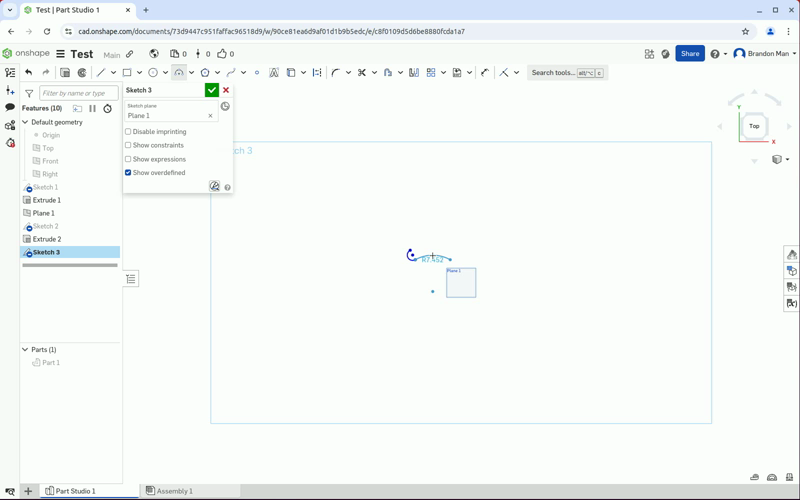
click(432, 255)
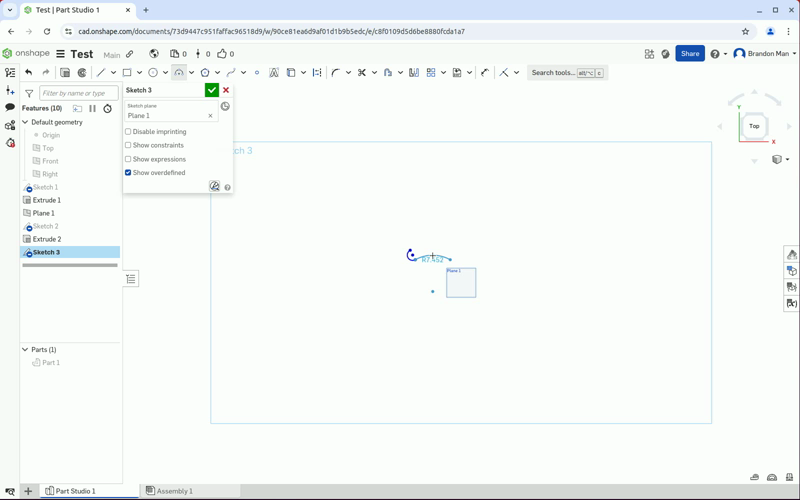
key_up(shift)
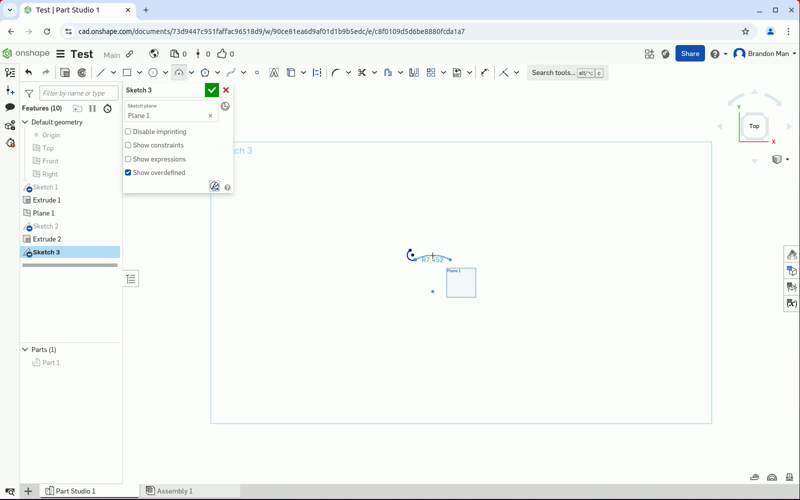
mouse_move(450, 259)
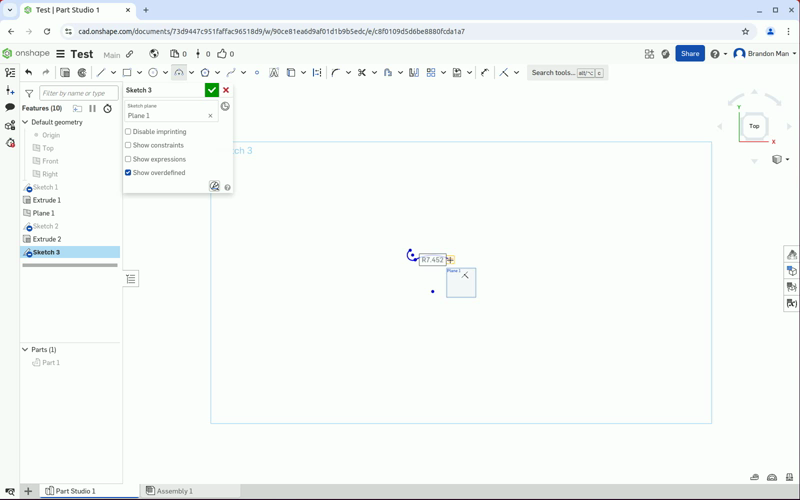
click(450, 259)
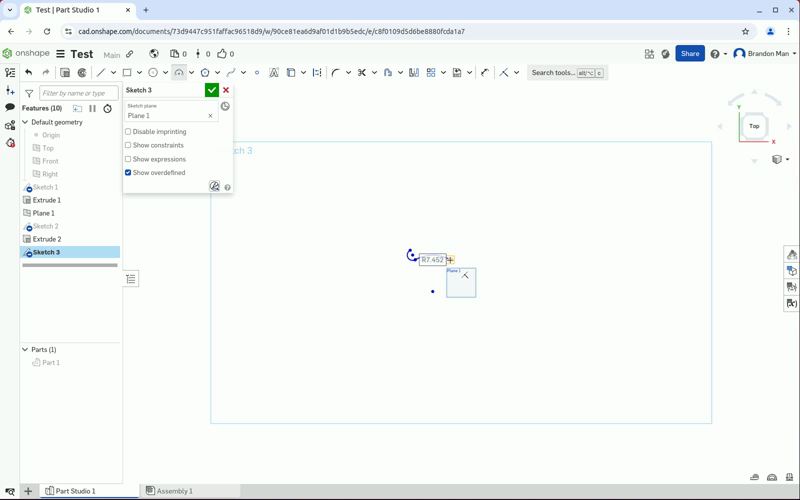
key_down(shift)
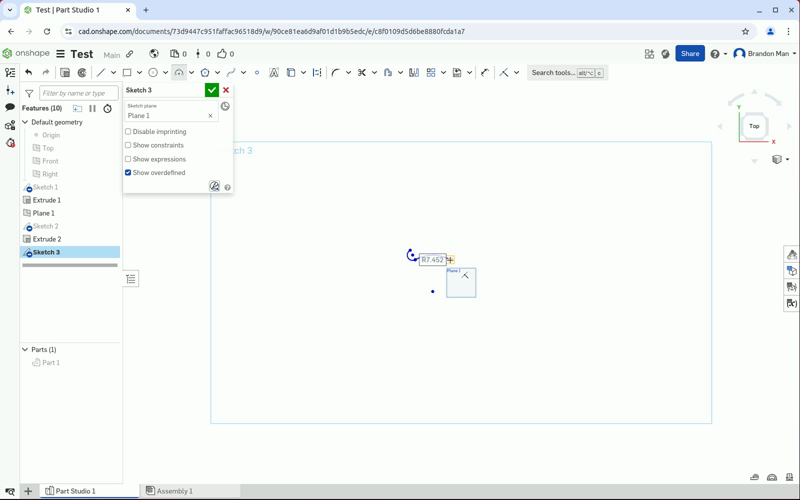
mouse_move(454, 250)
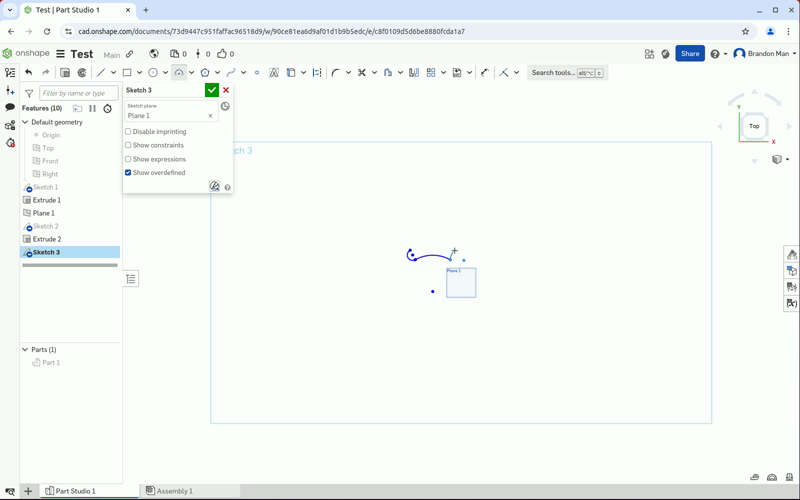
click(454, 250)
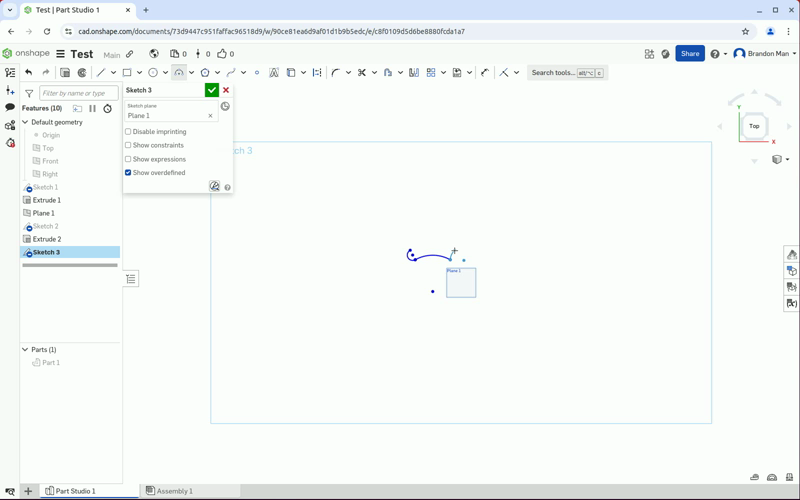
mouse_move(457, 257)
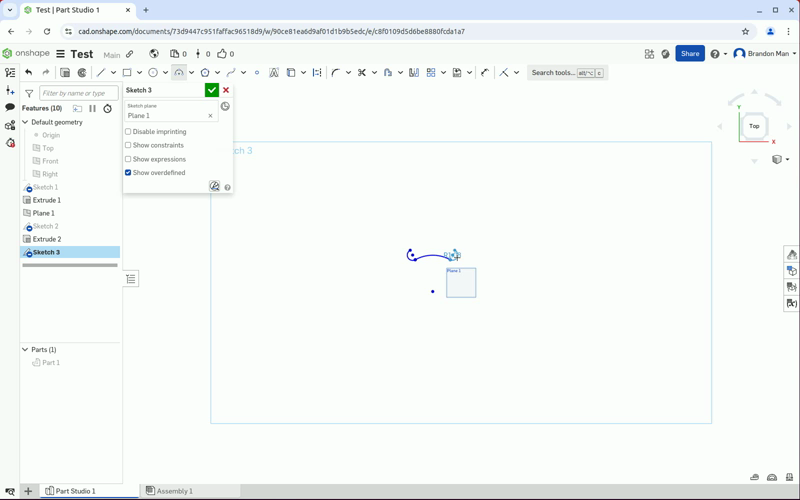
click(457, 257)
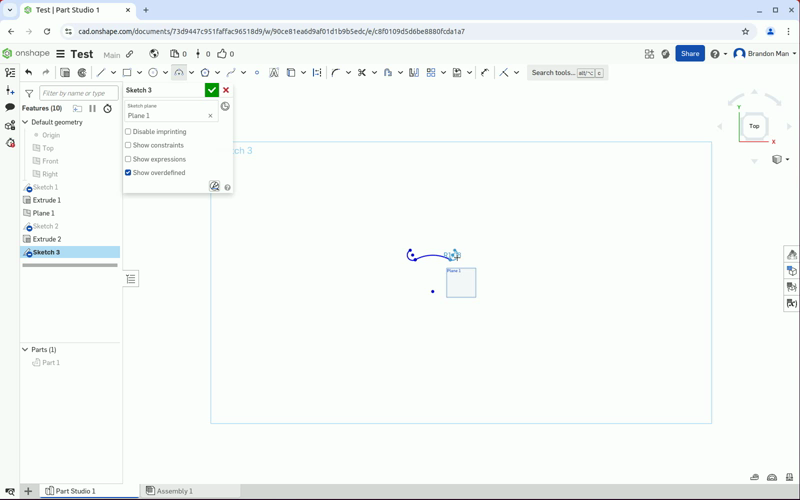
key_up(shift)
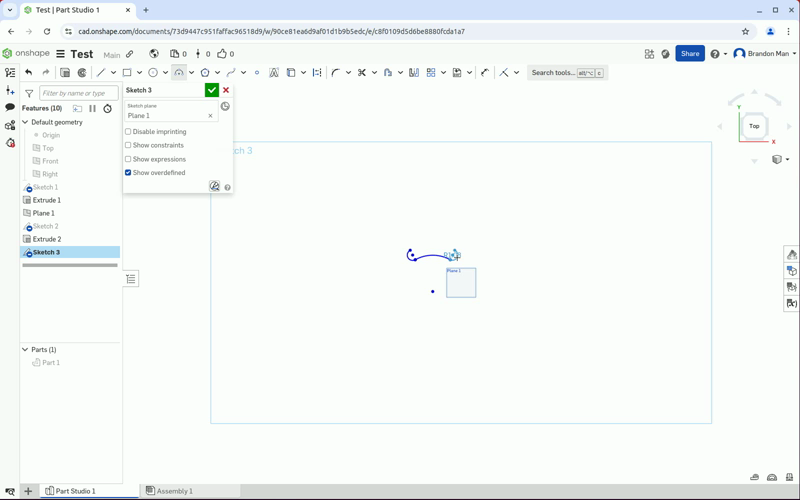
mouse_move(454, 250)
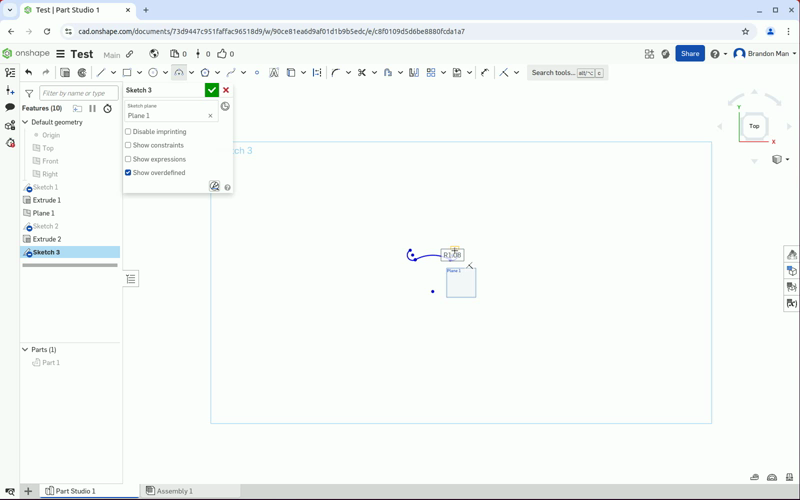
click(454, 250)
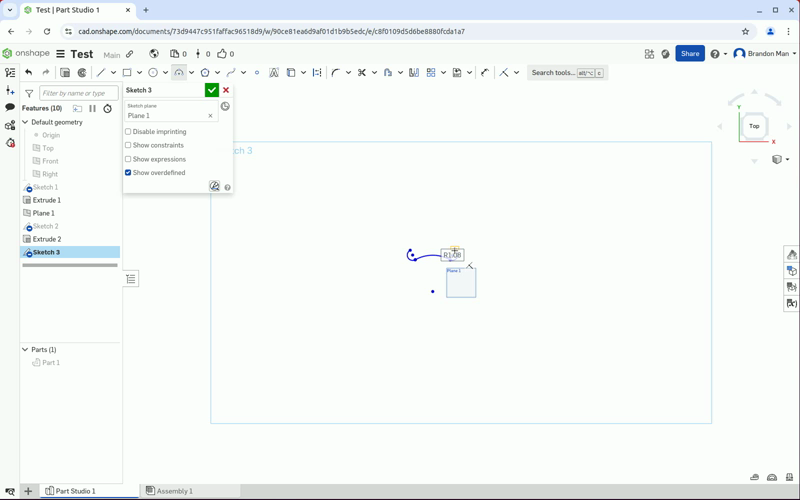
mouse_move(410, 250)
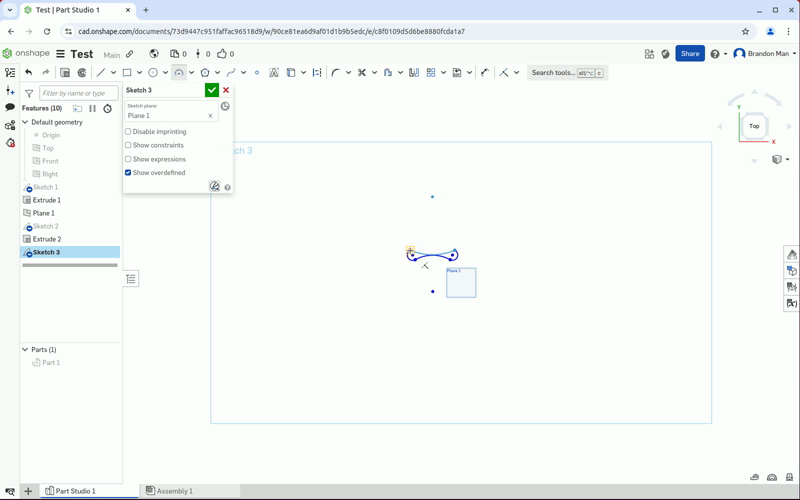
click(410, 250)
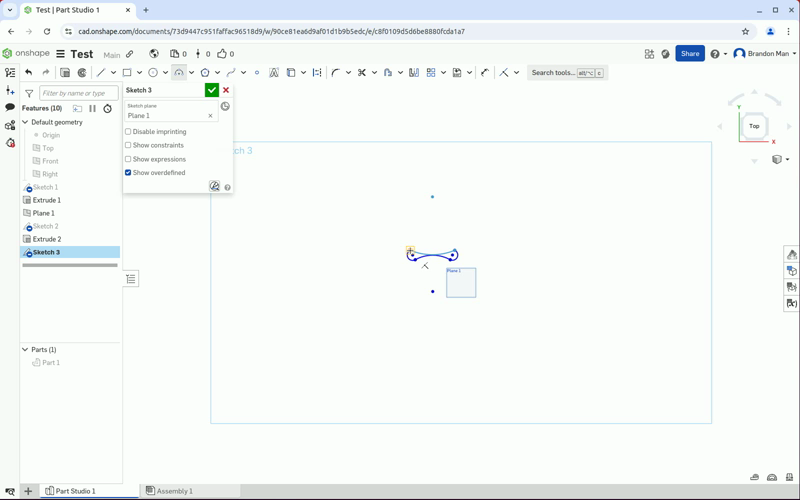
key_down(shift)
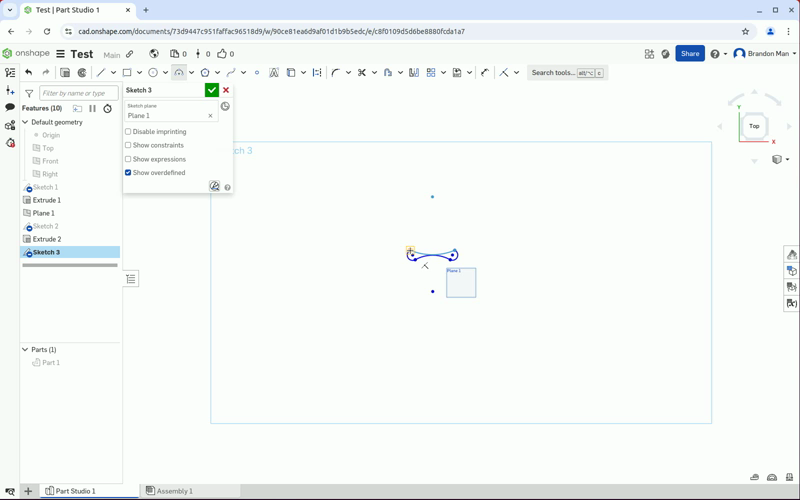
mouse_move(432, 244)
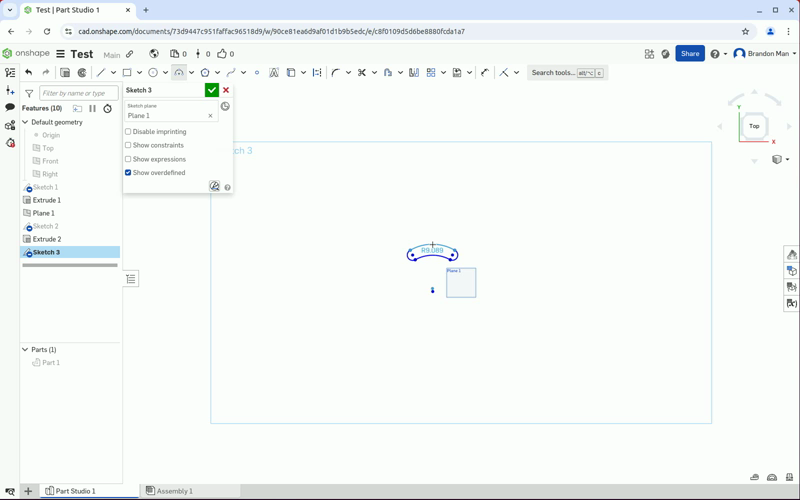
click(432, 244)
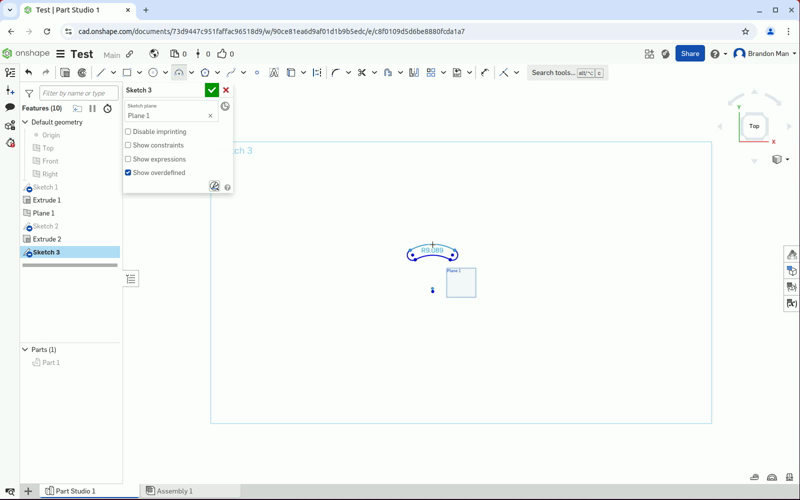
key_up(shift)
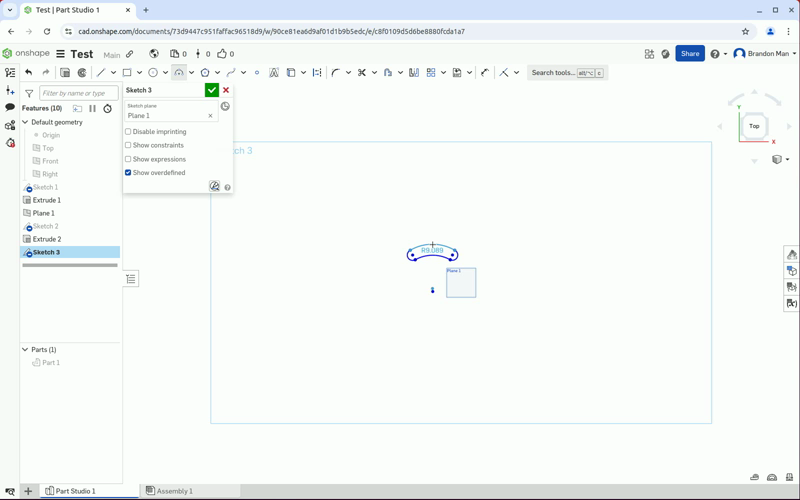
key(esc)
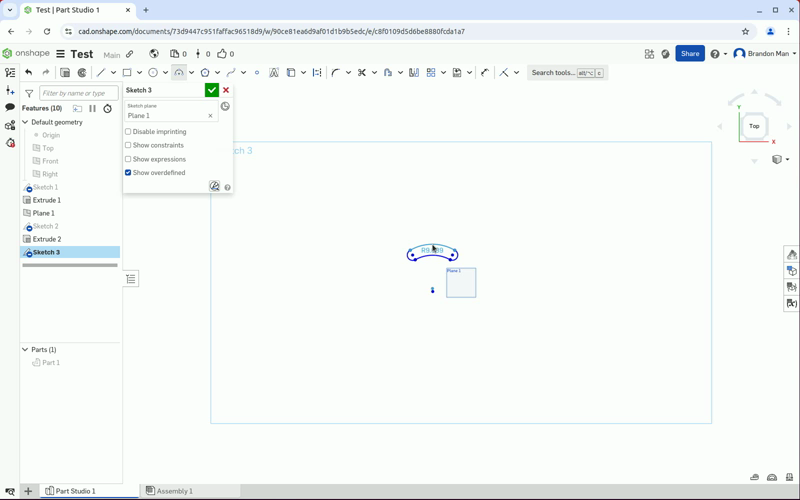
mouse_move(418, 250)
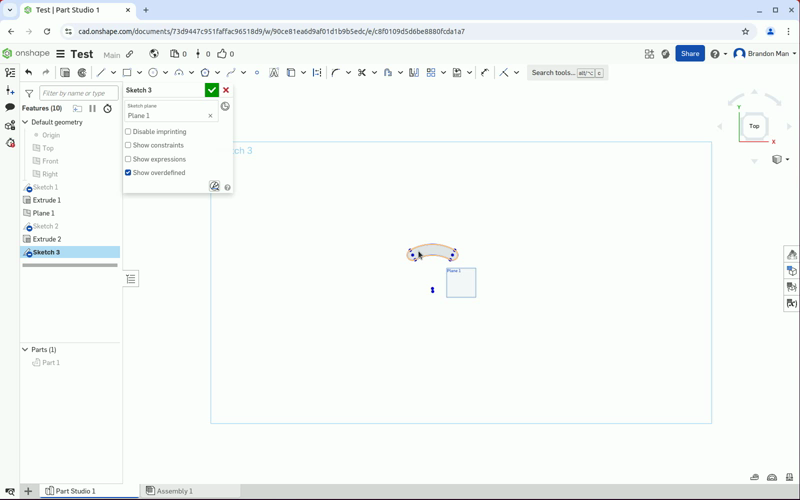
scroll(6)
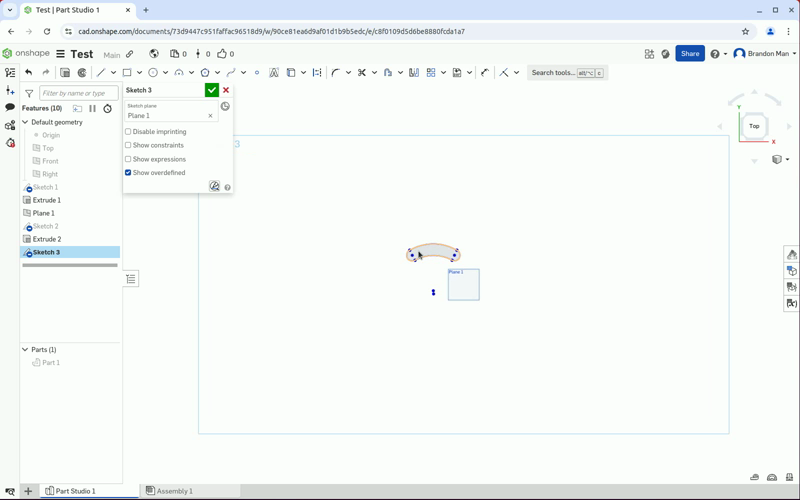
scroll(6)
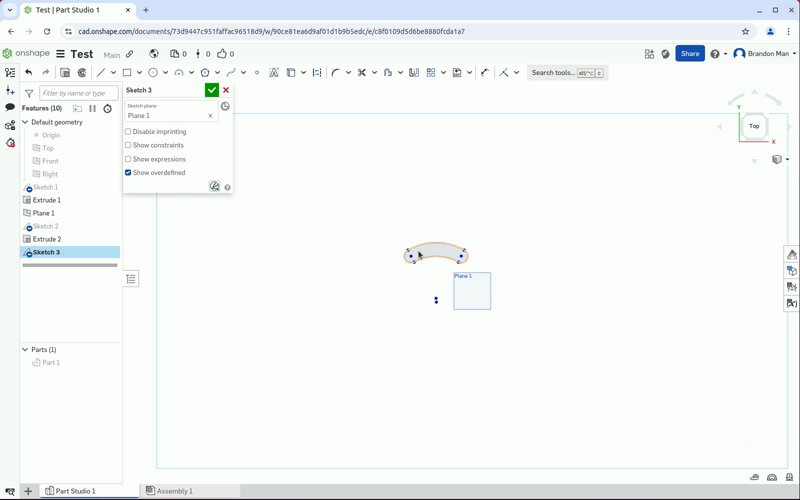
scroll(6)
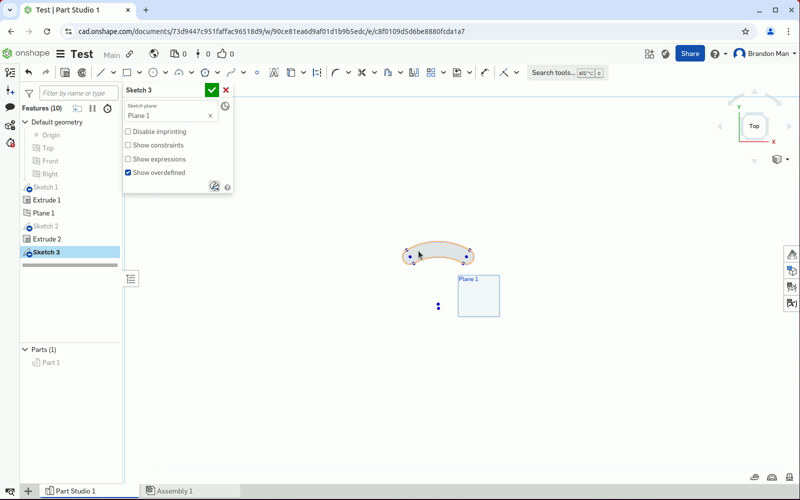
scroll(6)
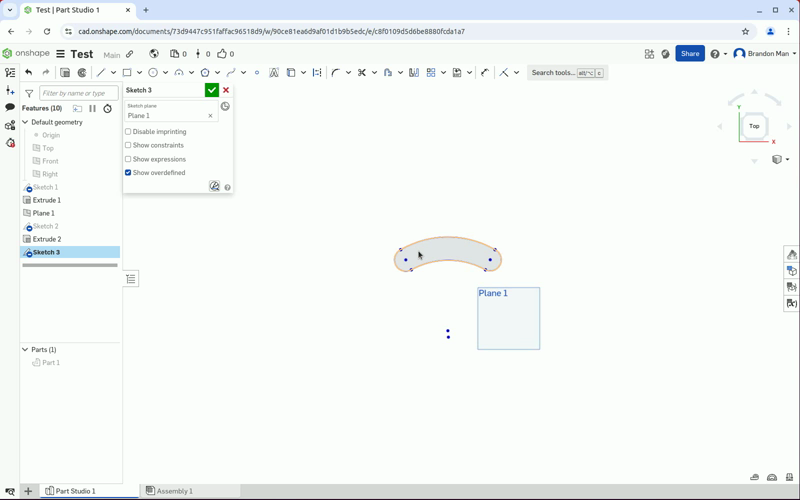
scroll(6)
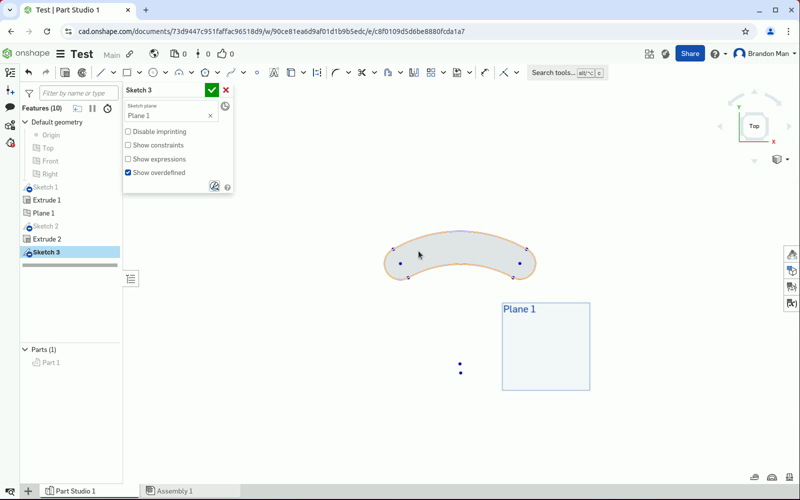
scroll(6)
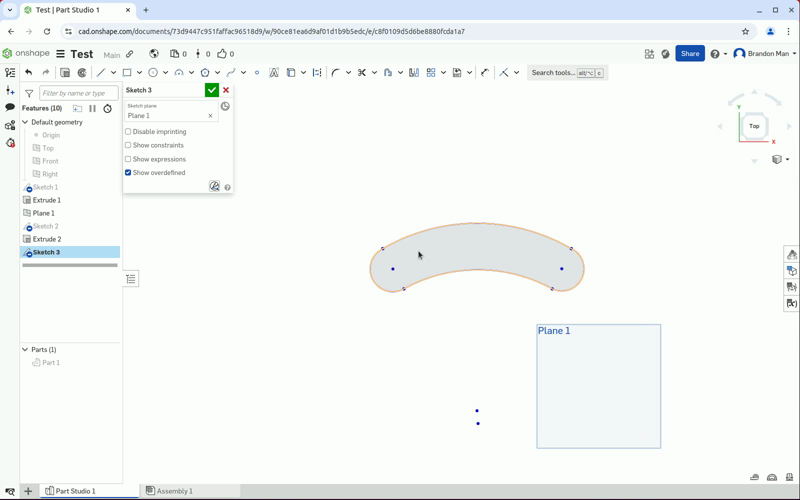
scroll(6)
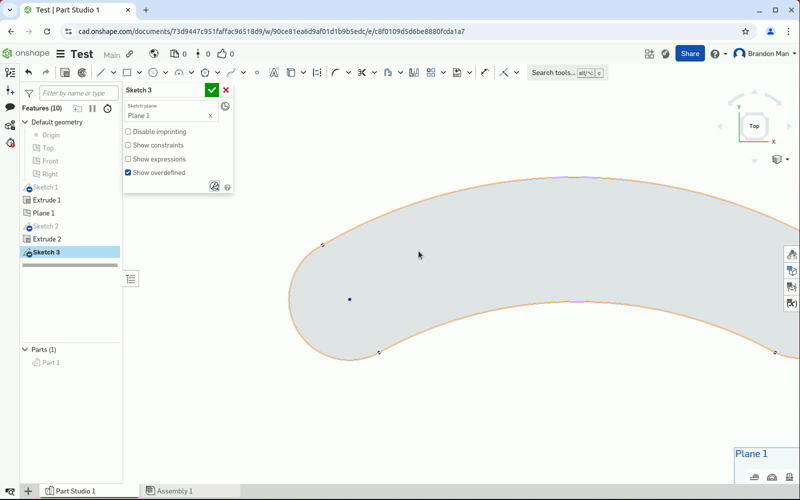
click(418, 250)
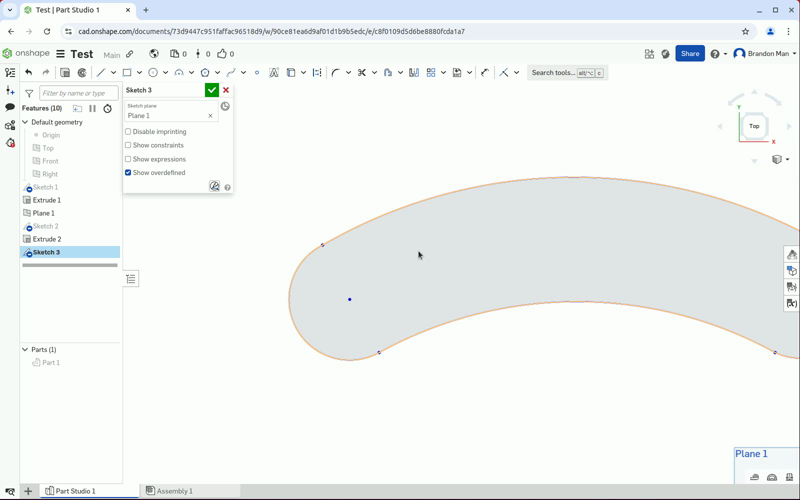
scroll(-6)
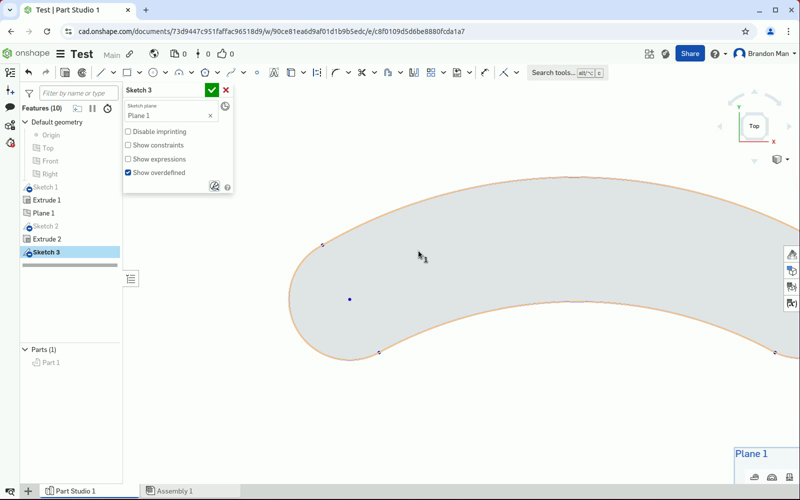
scroll(-6)
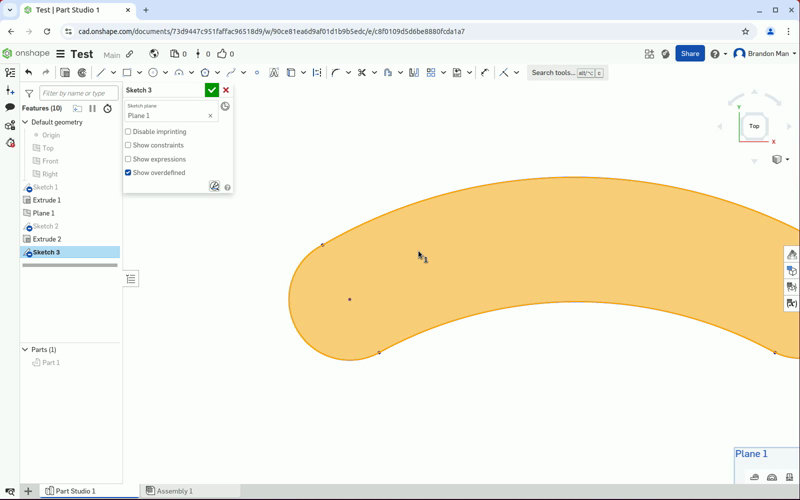
scroll(-6)
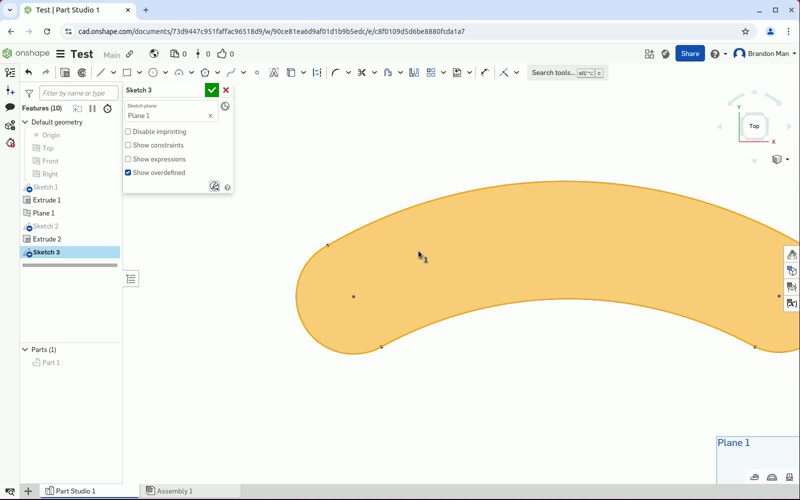
scroll(-6)
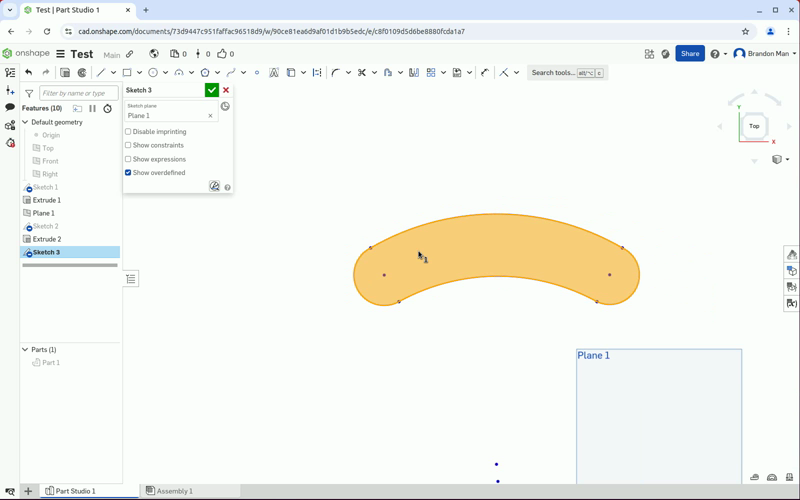
scroll(-6)
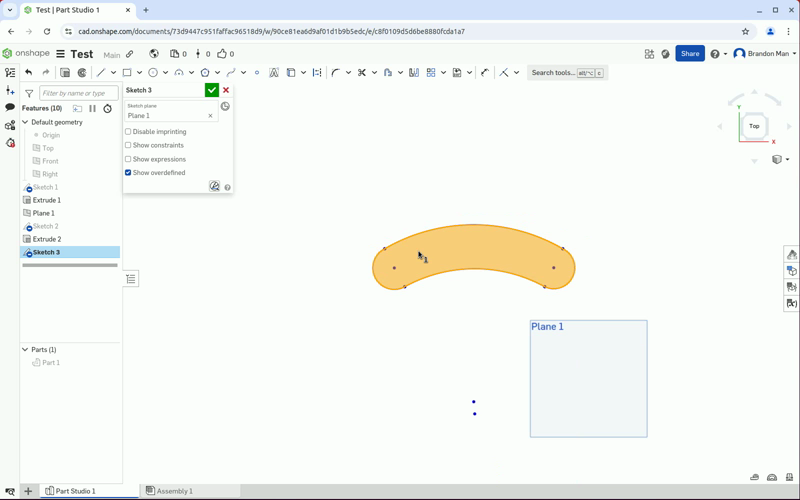
scroll(-6)
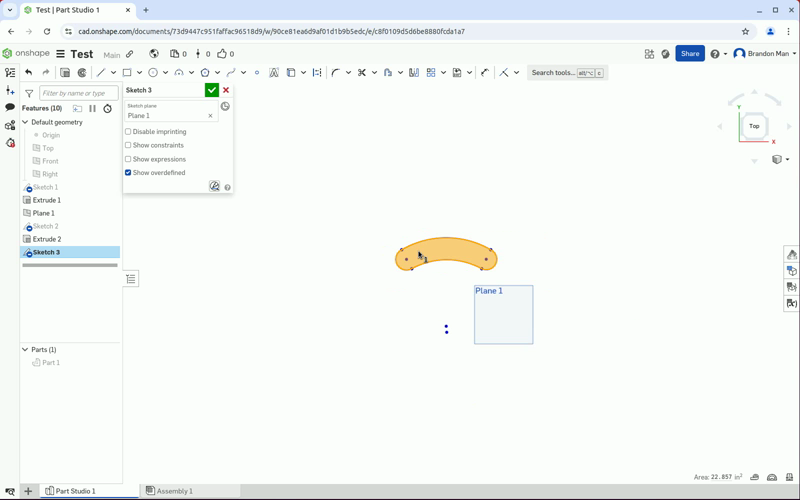
scroll(-6)
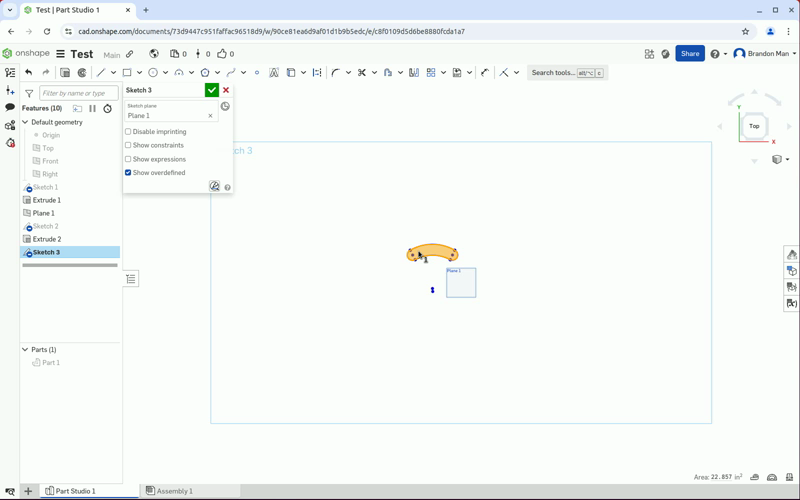
mouse_move(73, 352)
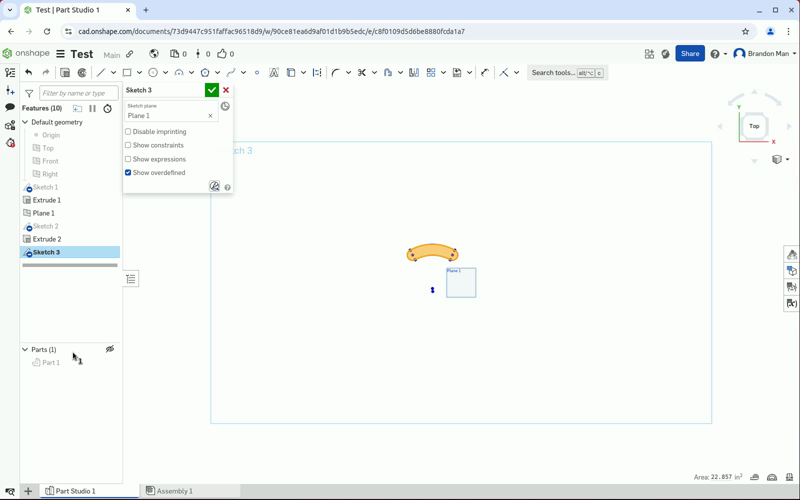
key(shift+y)
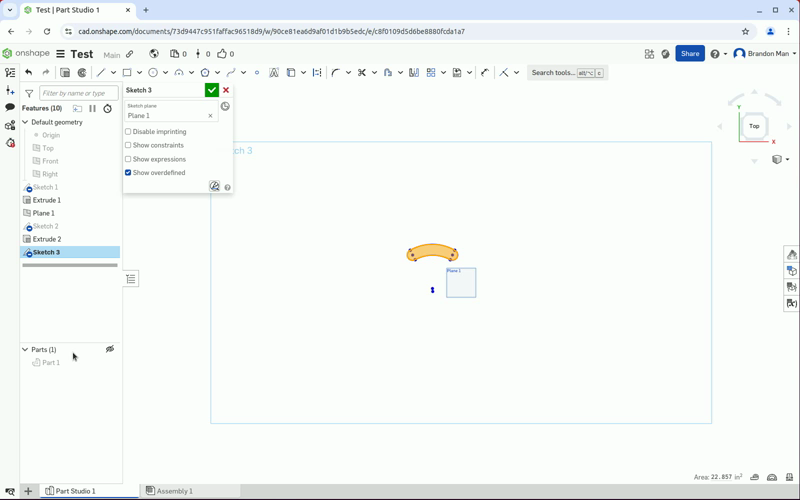
key(shift+e)
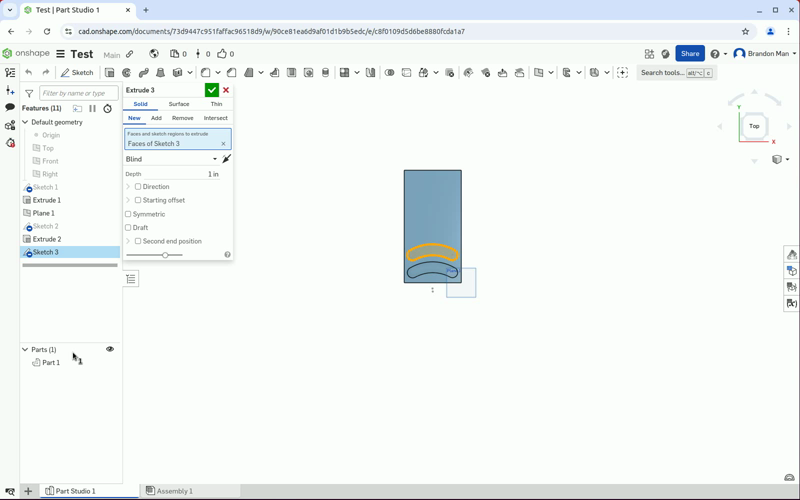
mouse_move(143, 106)
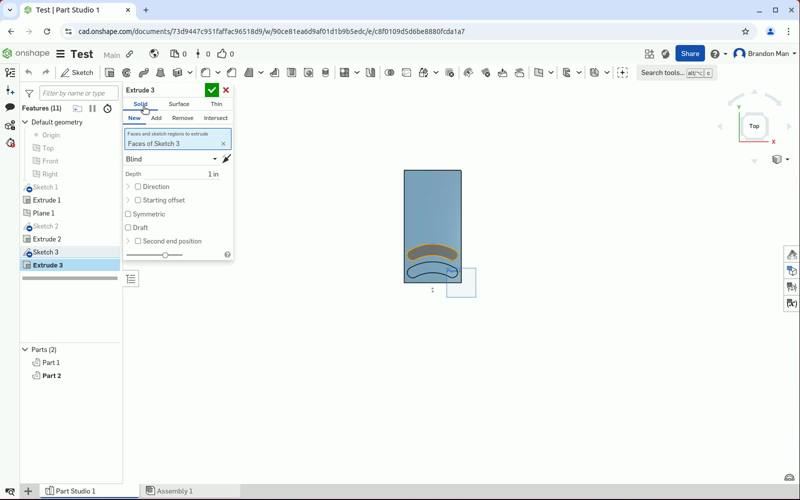
click(143, 106)
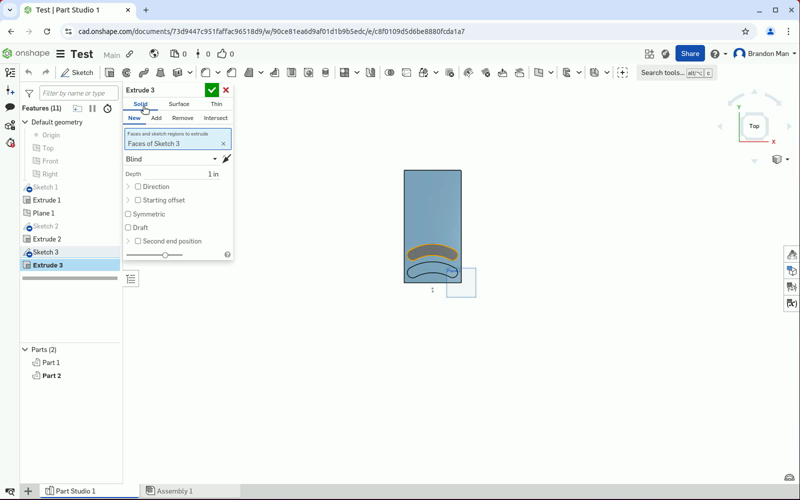
mouse_move(186, 120)
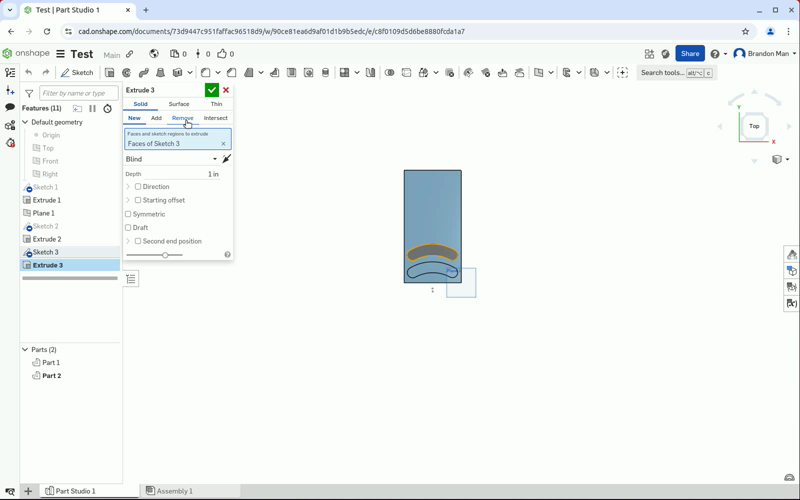
click(186, 120)
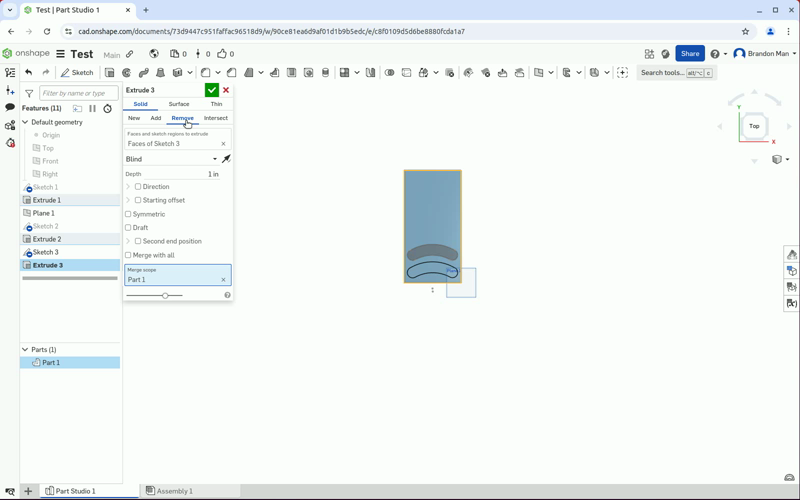
key(tab, 4)
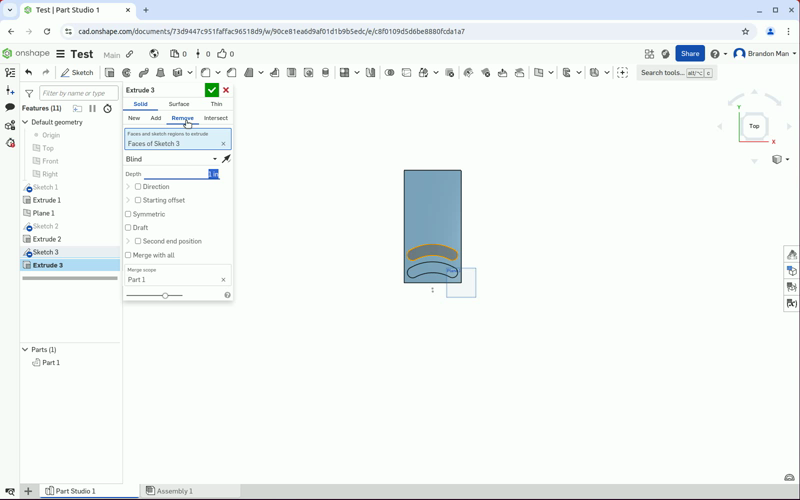
text(0.963)
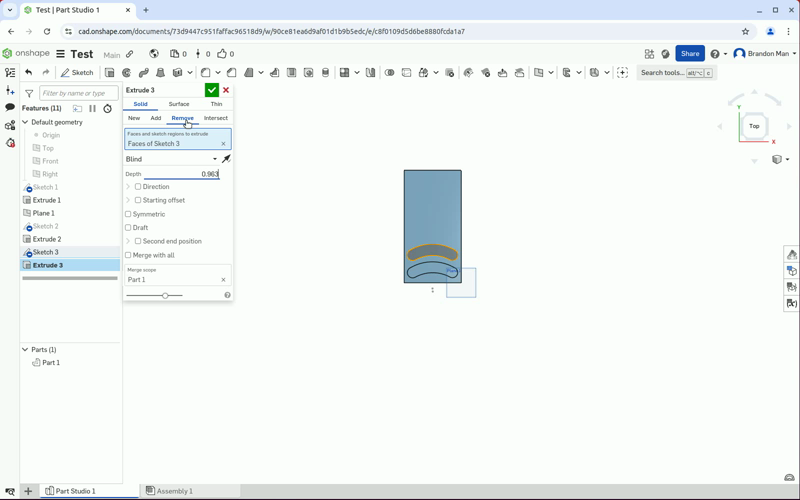
key(tab, 6)
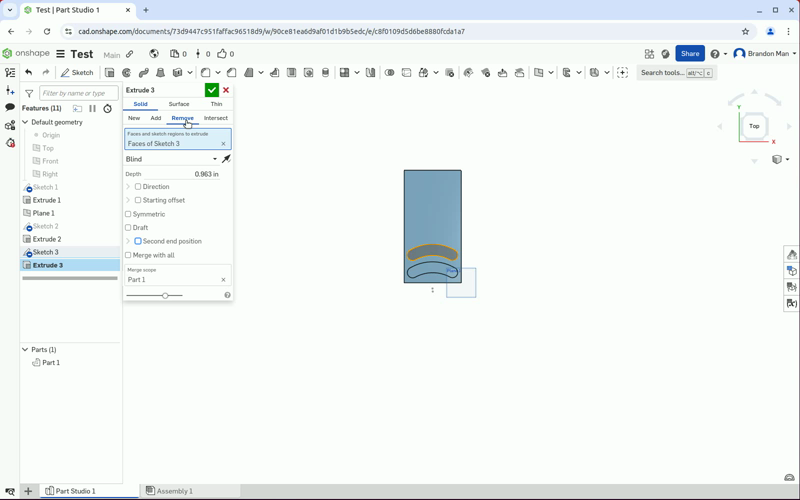
key(space)
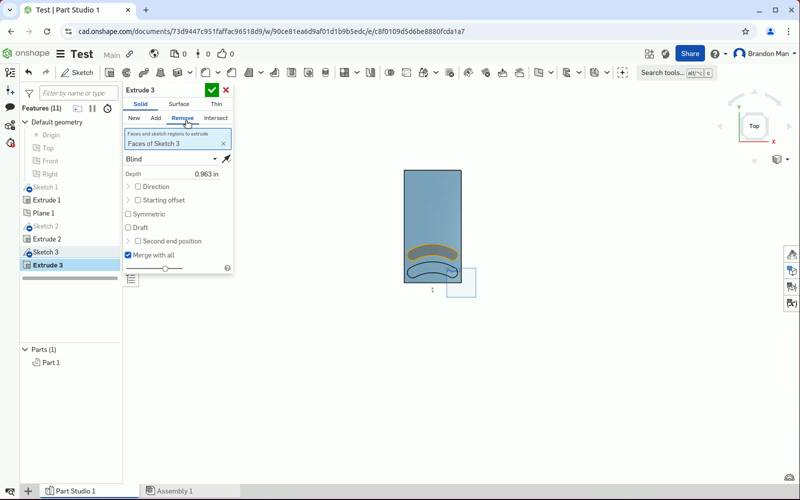
key(enter)
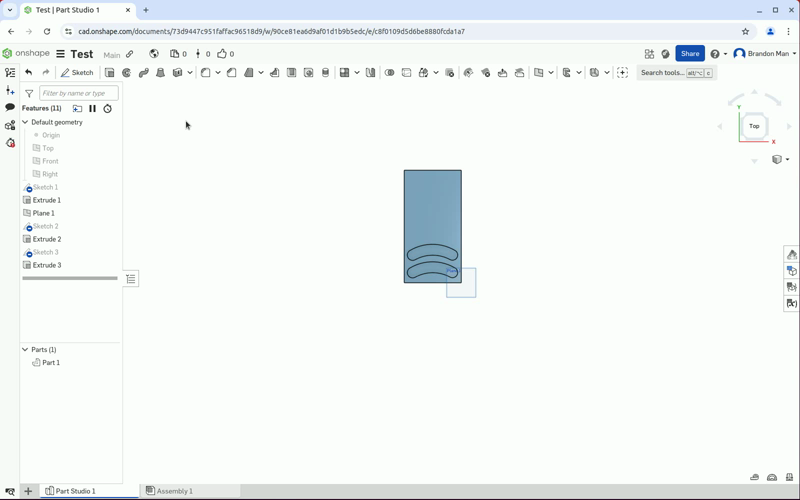
key(shift+h)
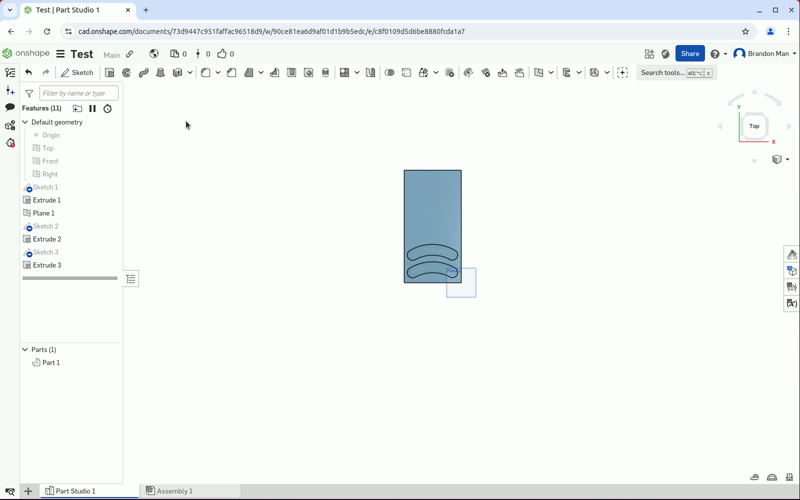
key(shift+h)
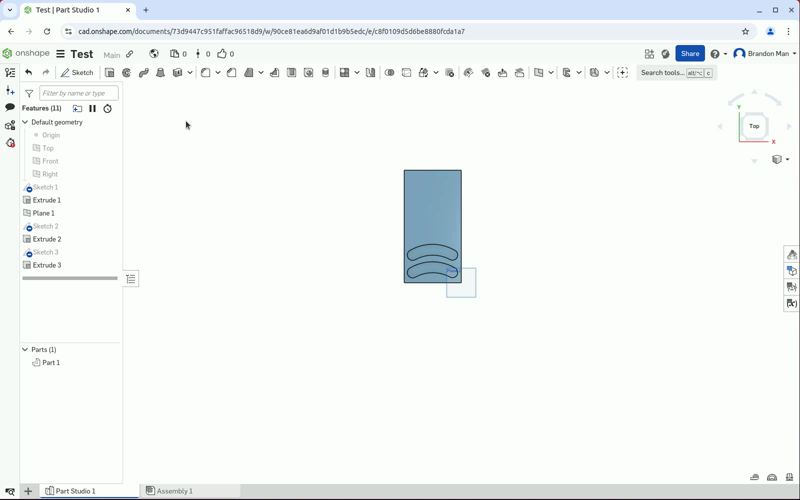
mouse_move(73, 189)
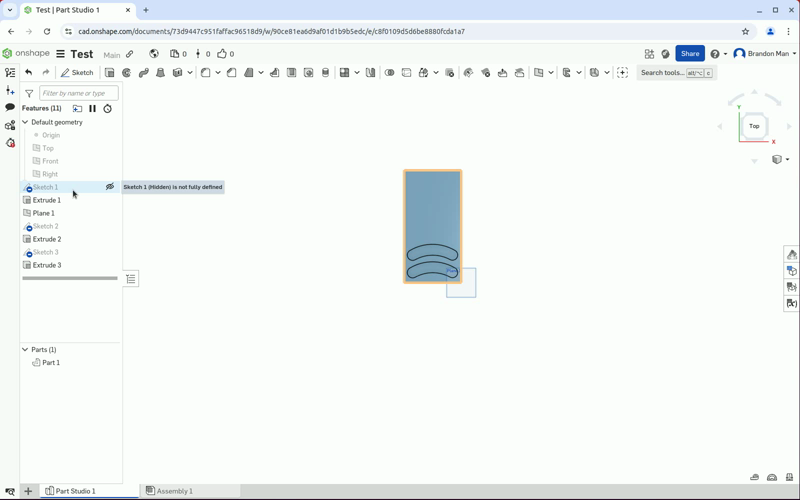
click(73, 189)
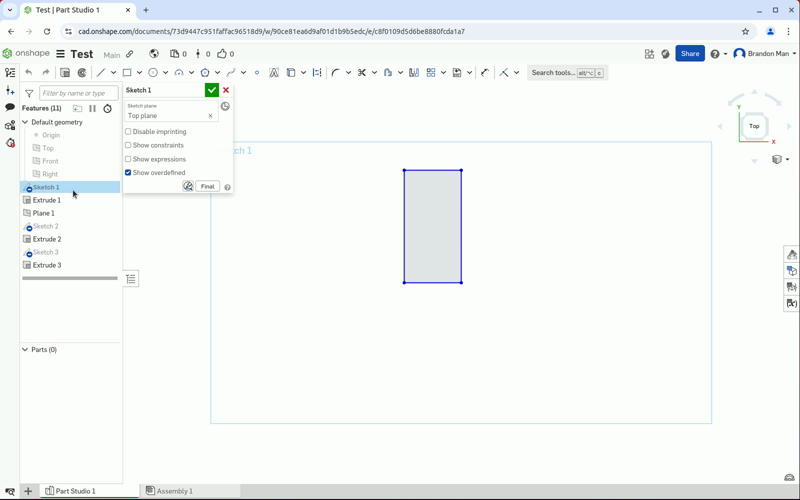
mouse_move(229, 92)
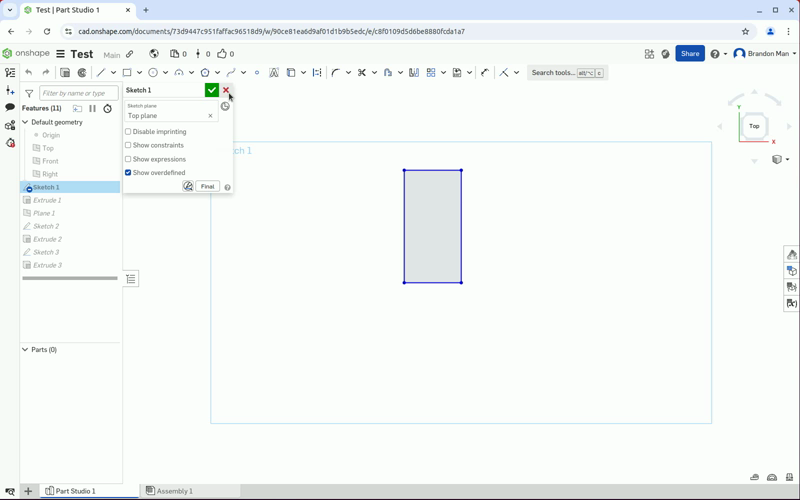
click(229, 92)
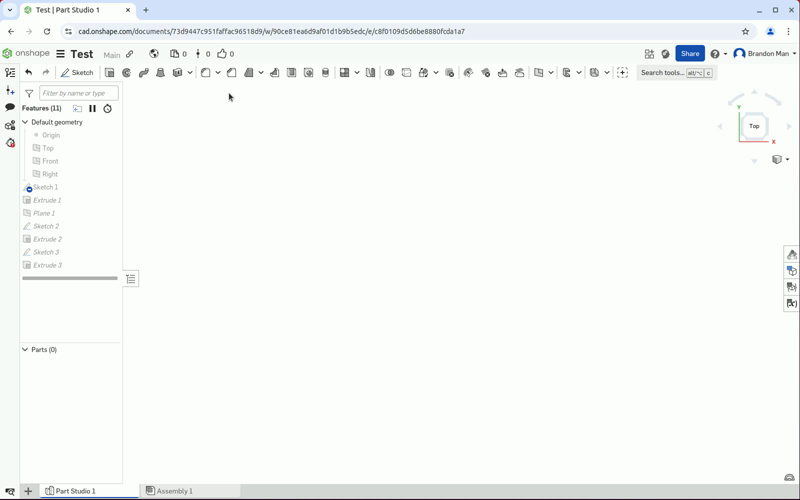
key(shift+s)
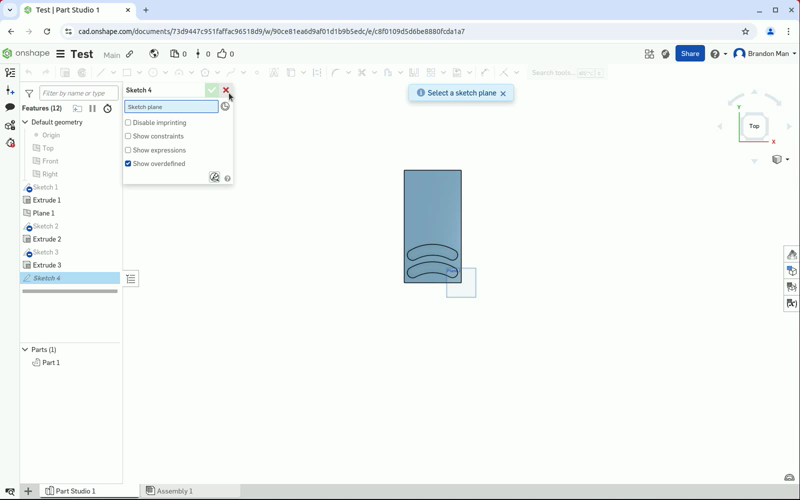
mouse_move(73, 215)
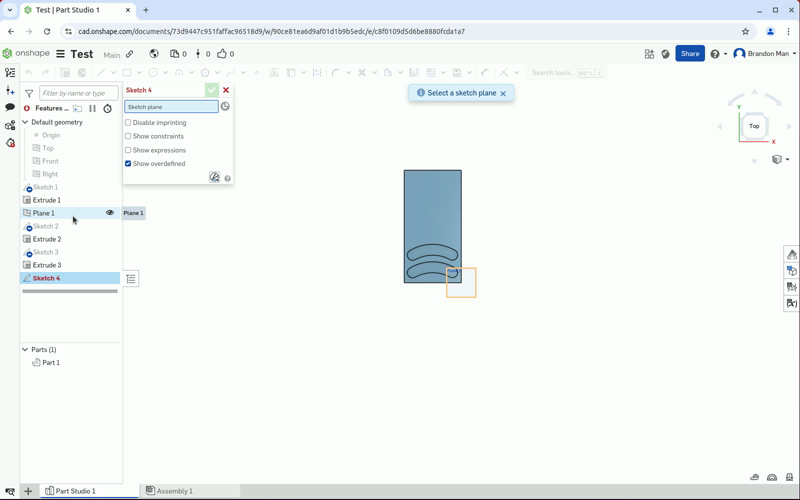
click(73, 215)
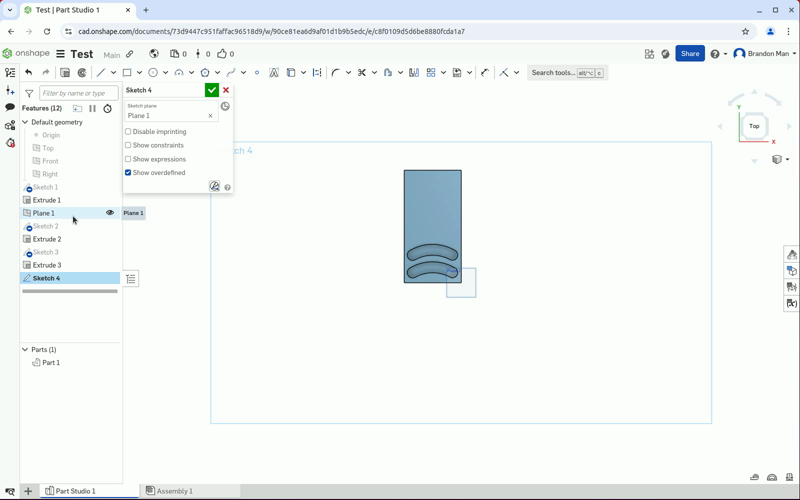
mouse_move(73, 352)
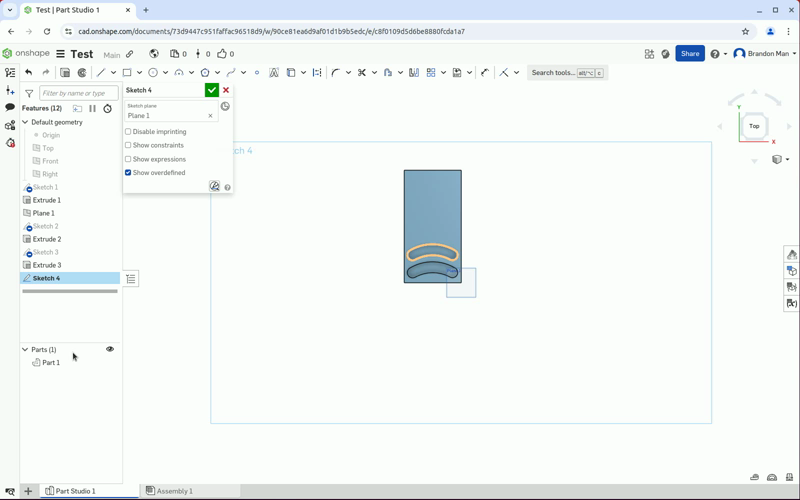
key(y)
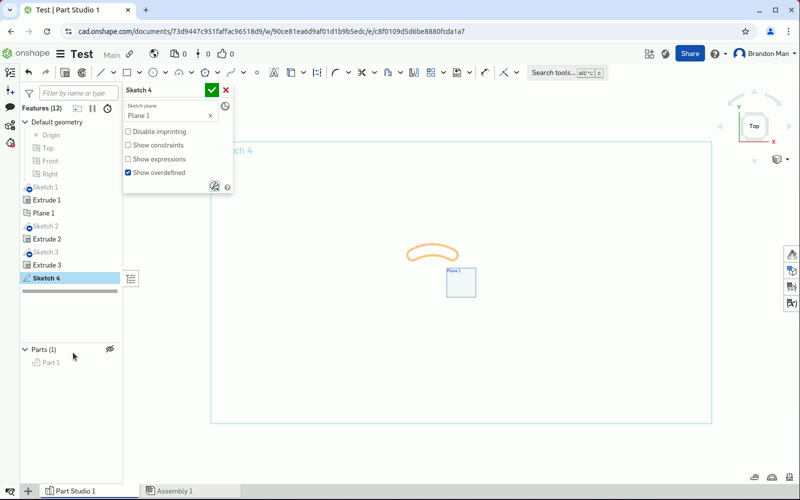
key(a)
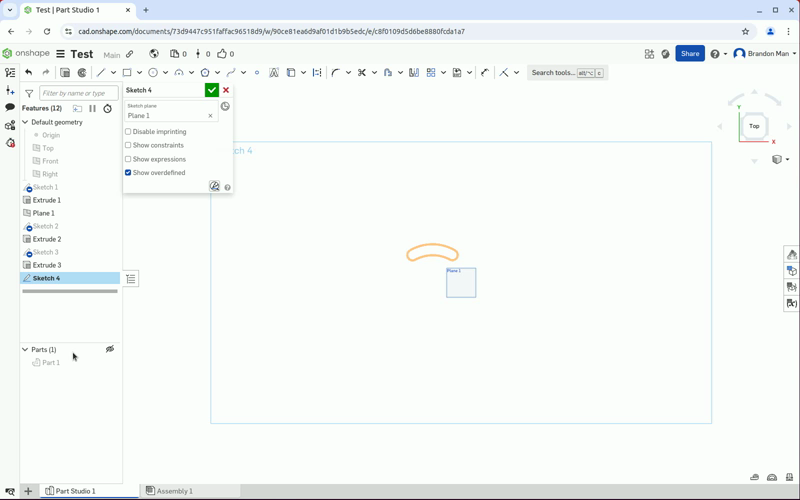
key_down(shift)
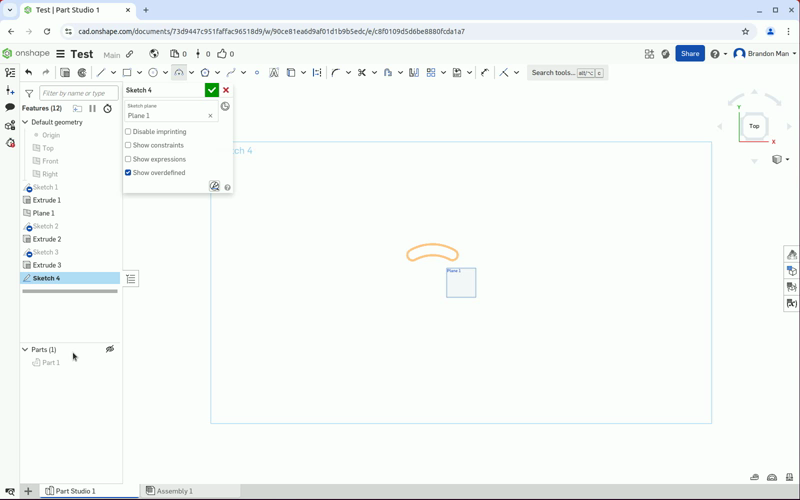
mouse_move(410, 232)
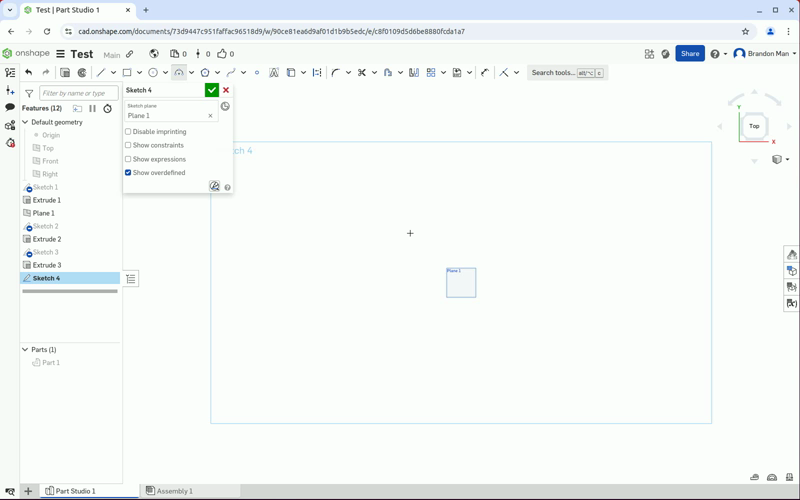
click(410, 232)
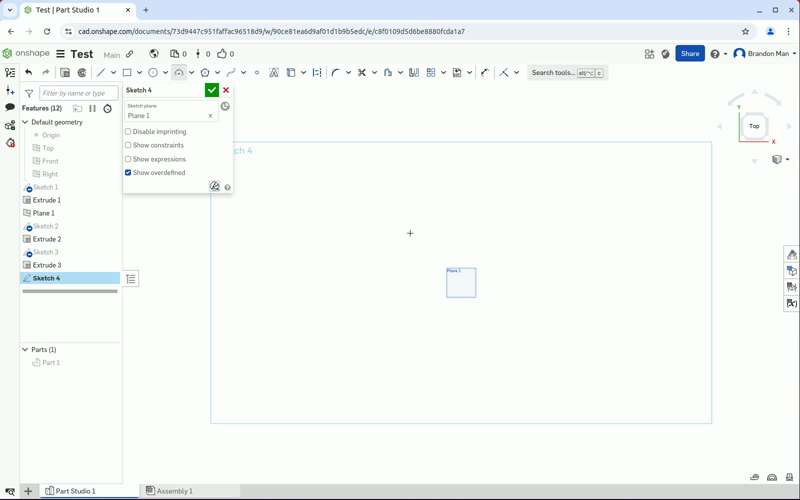
key_up(shift)
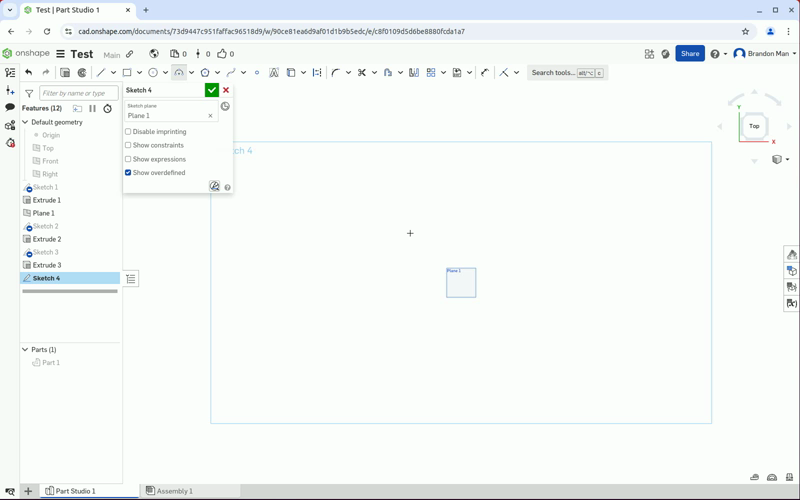
key_down(shift)
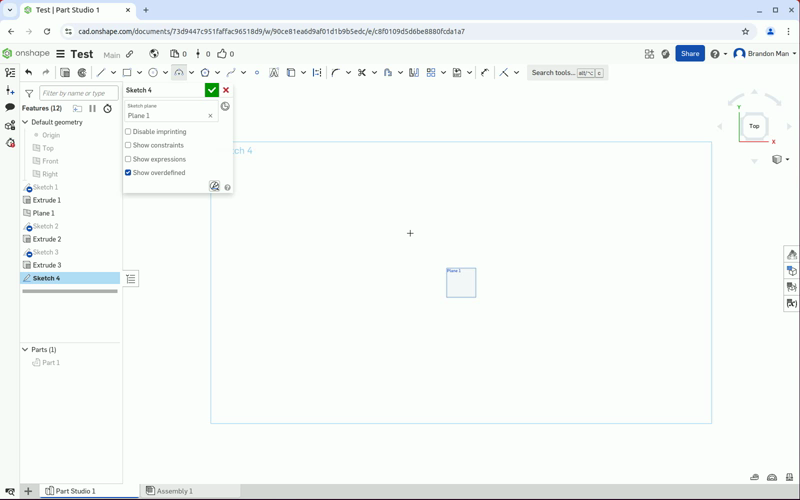
mouse_move(415, 242)
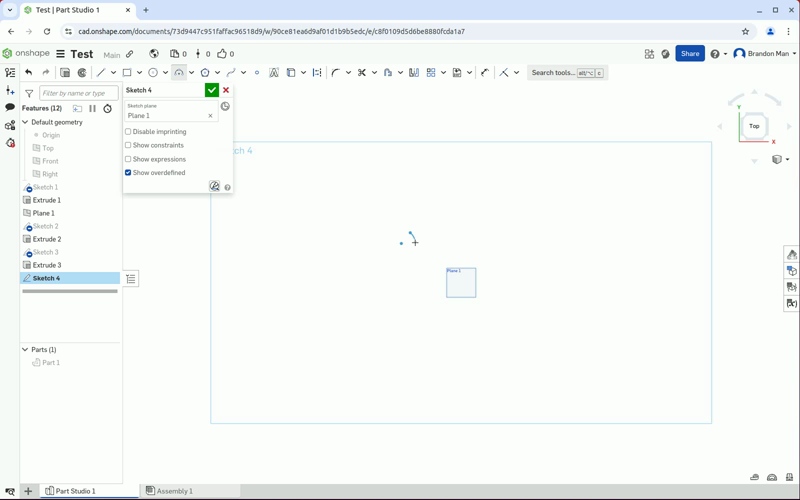
click(415, 242)
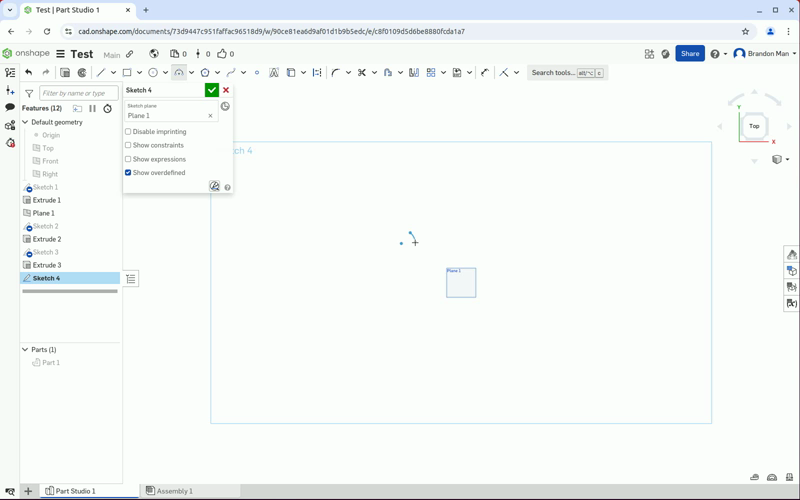
mouse_move(407, 239)
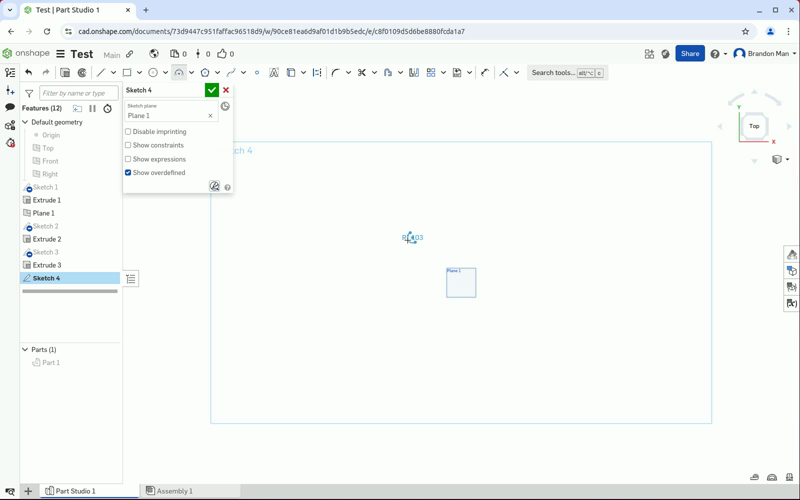
click(407, 239)
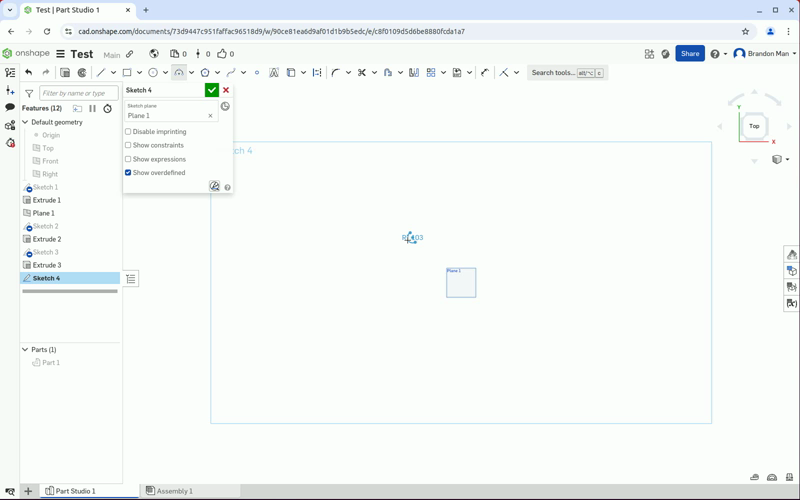
key_up(shift)
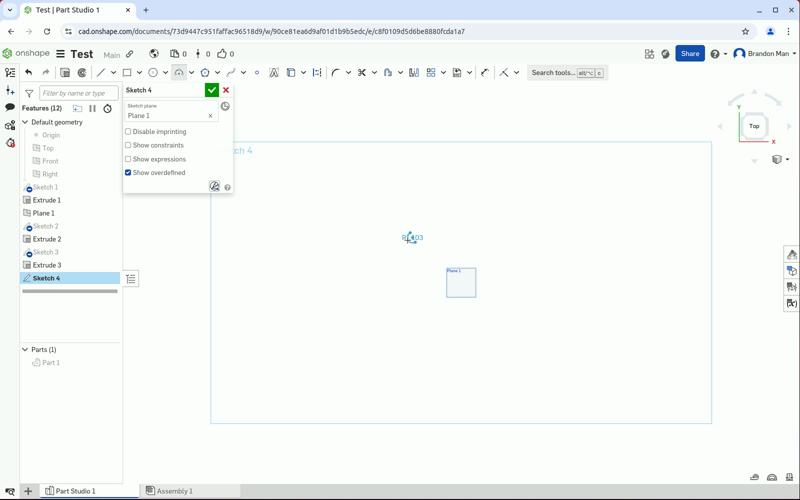
mouse_move(415, 242)
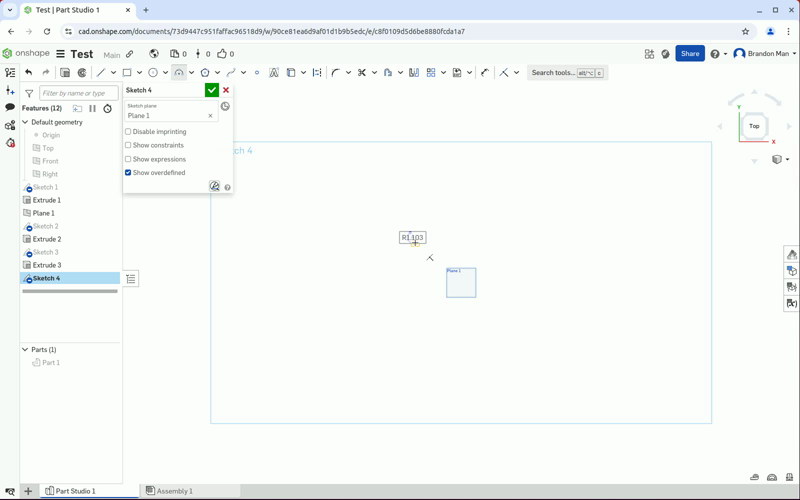
click(415, 242)
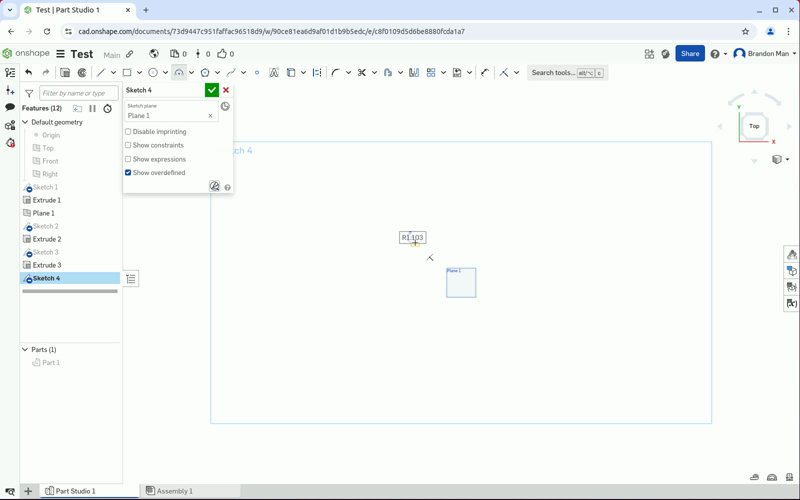
key_down(shift)
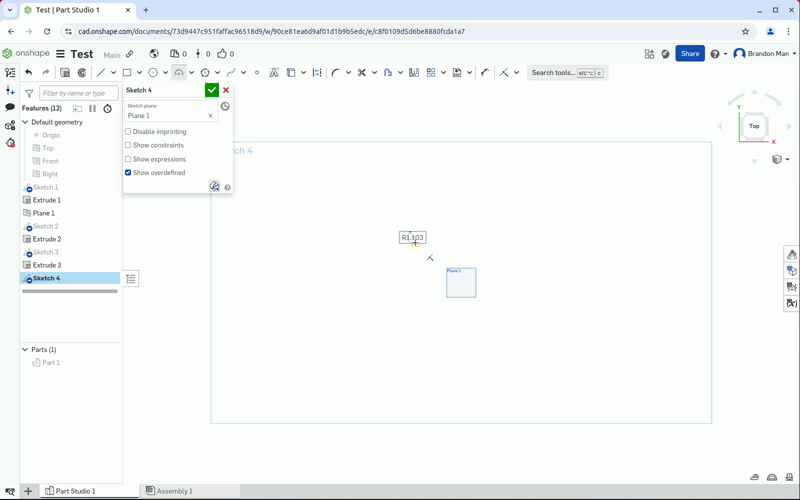
mouse_move(450, 242)
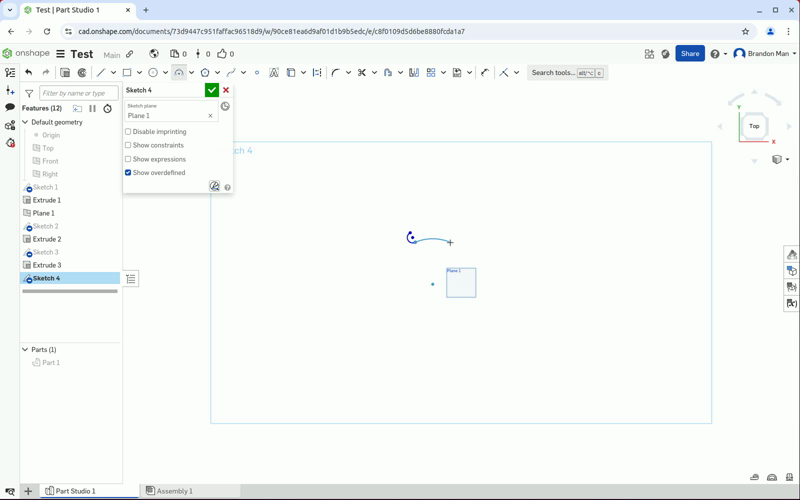
click(450, 242)
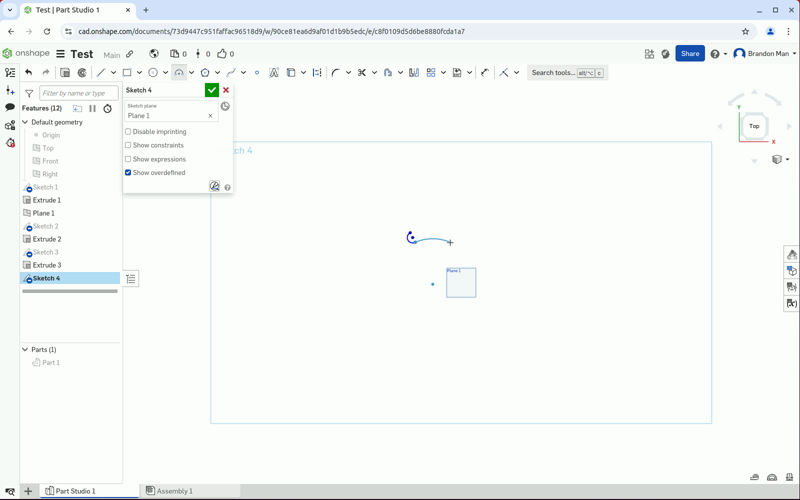
mouse_move(432, 237)
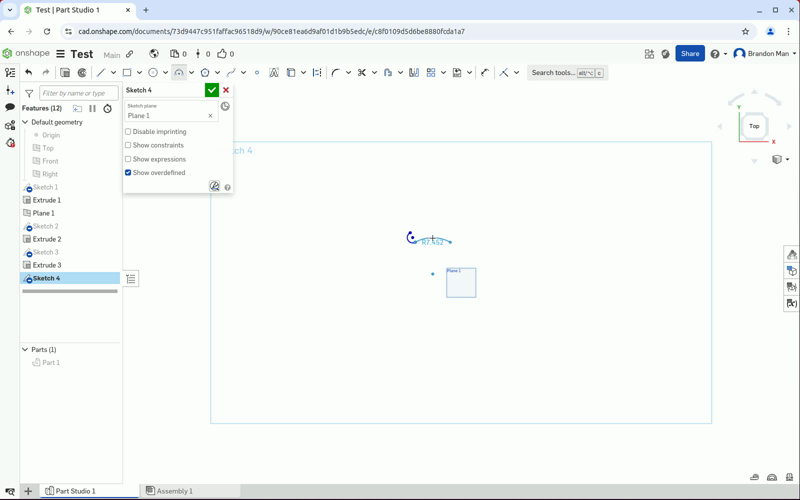
click(432, 237)
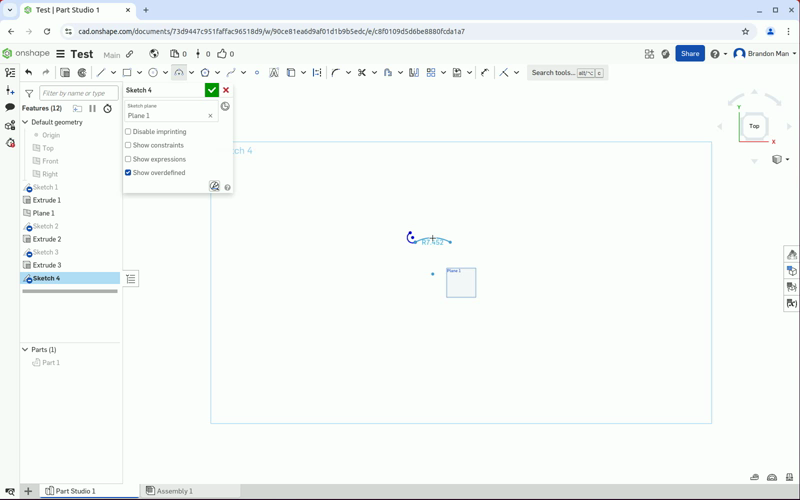
key_up(shift)
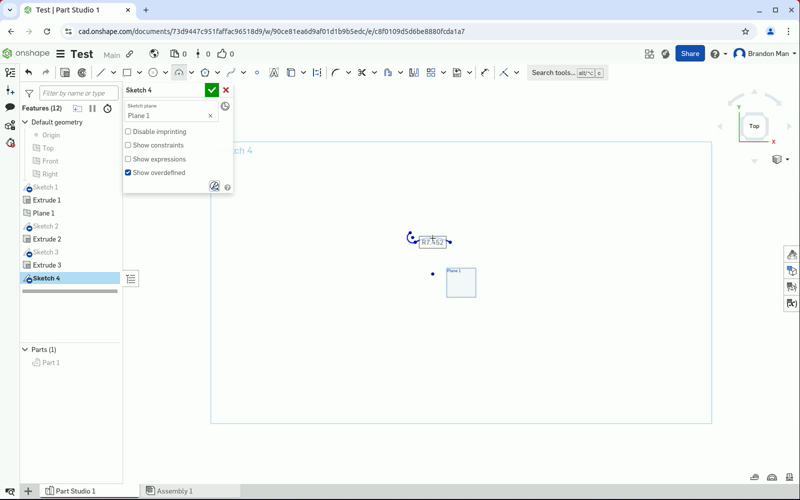
mouse_move(450, 242)
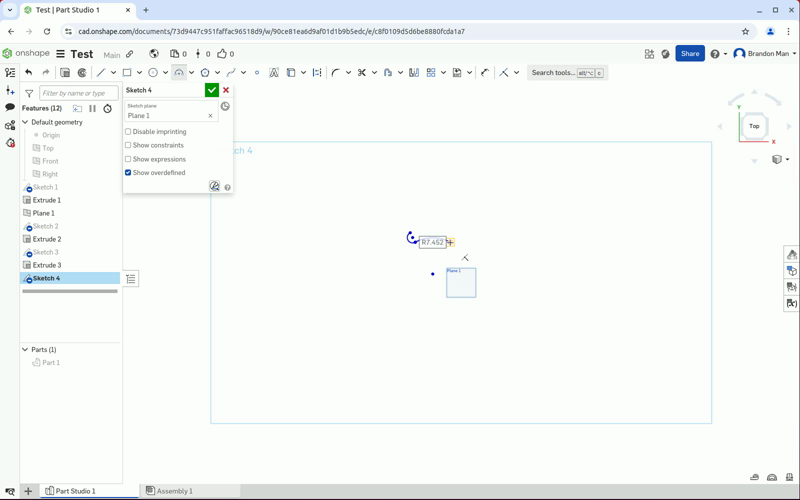
click(450, 242)
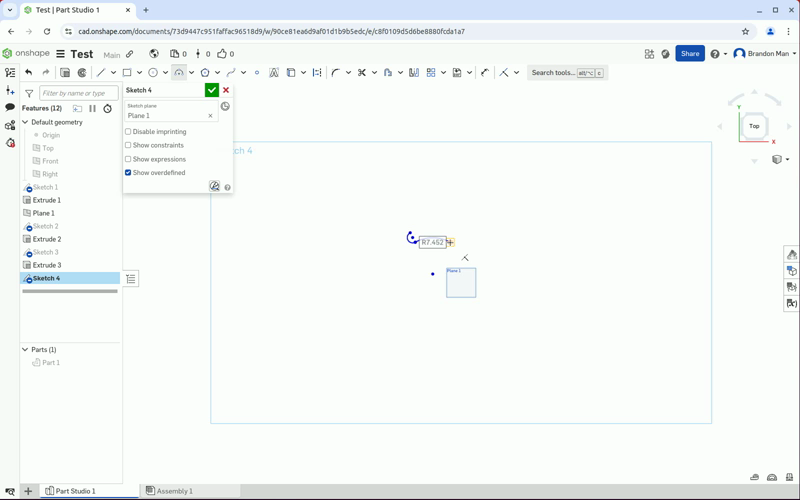
key_down(shift)
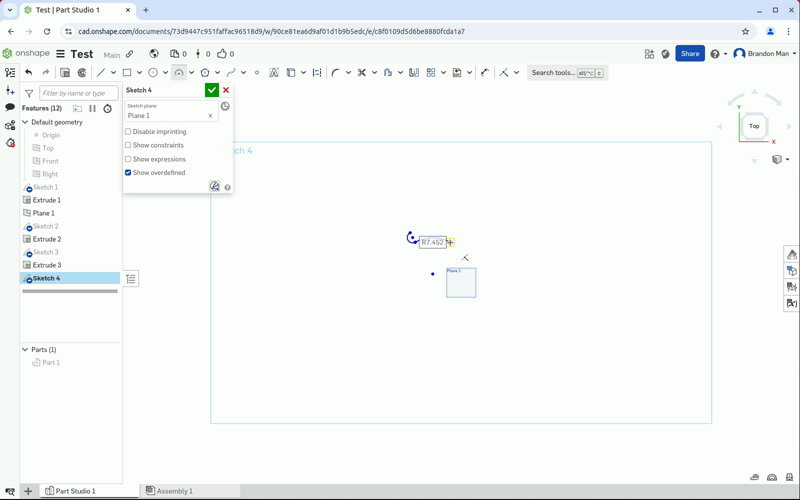
mouse_move(454, 232)
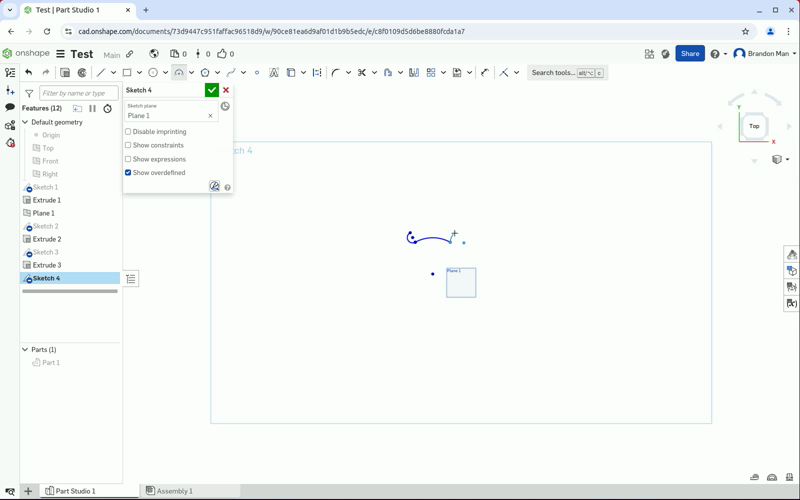
click(454, 232)
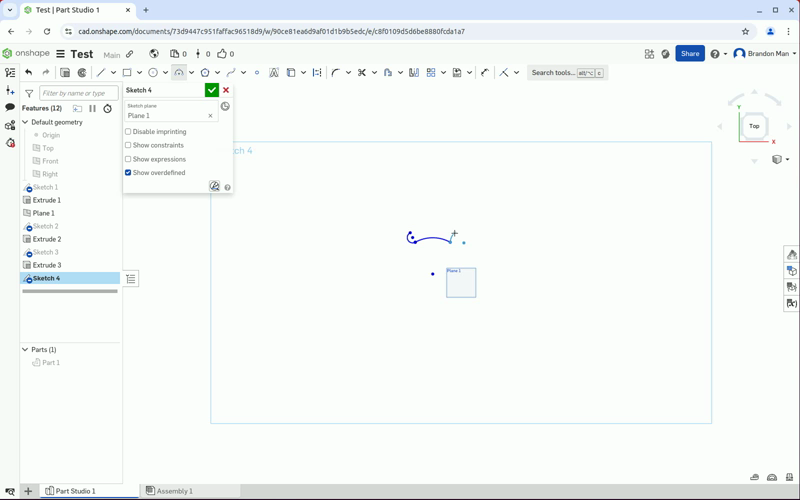
mouse_move(457, 239)
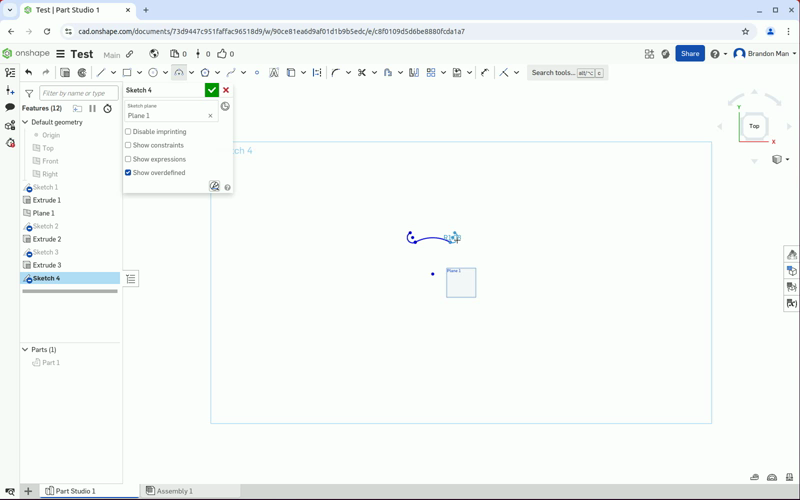
click(457, 239)
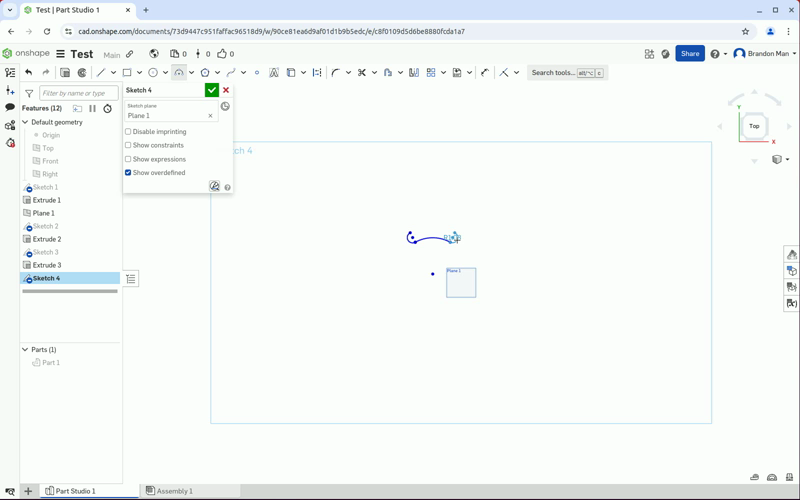
key_up(shift)
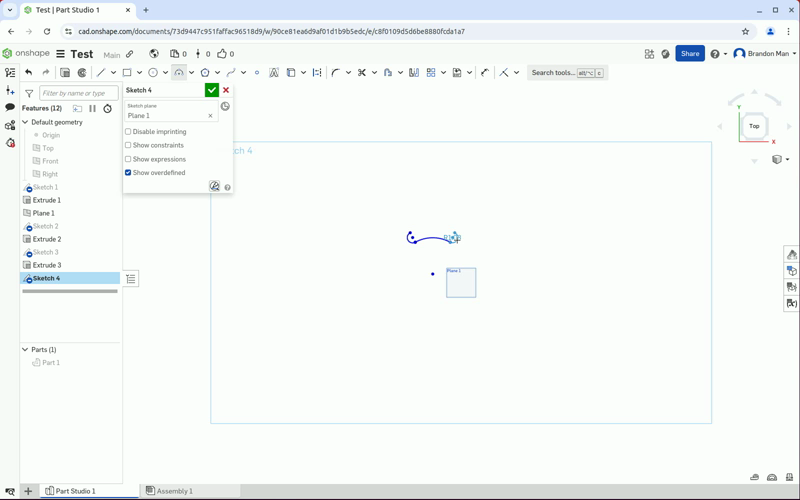
mouse_move(454, 232)
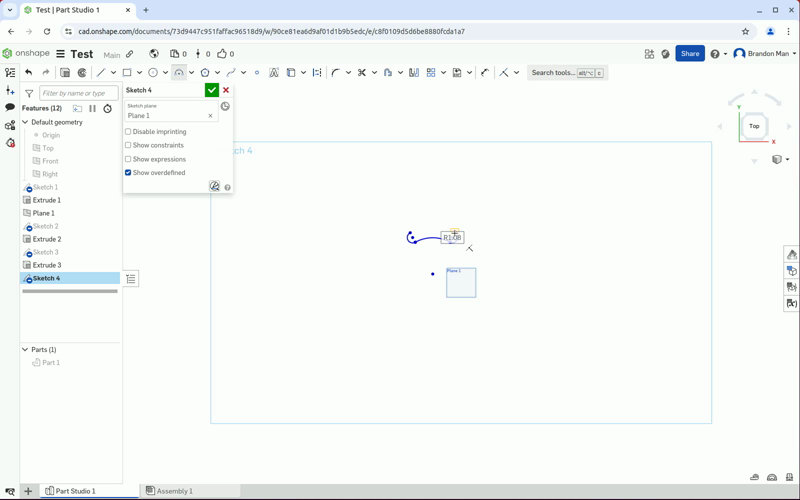
click(454, 232)
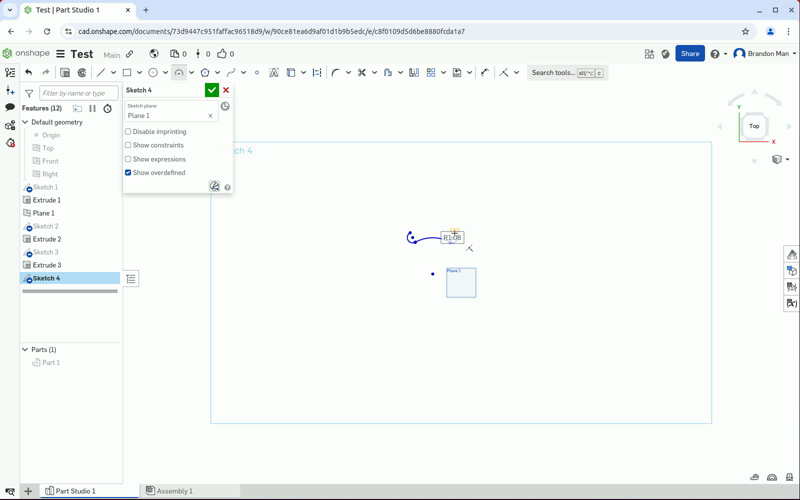
mouse_move(410, 232)
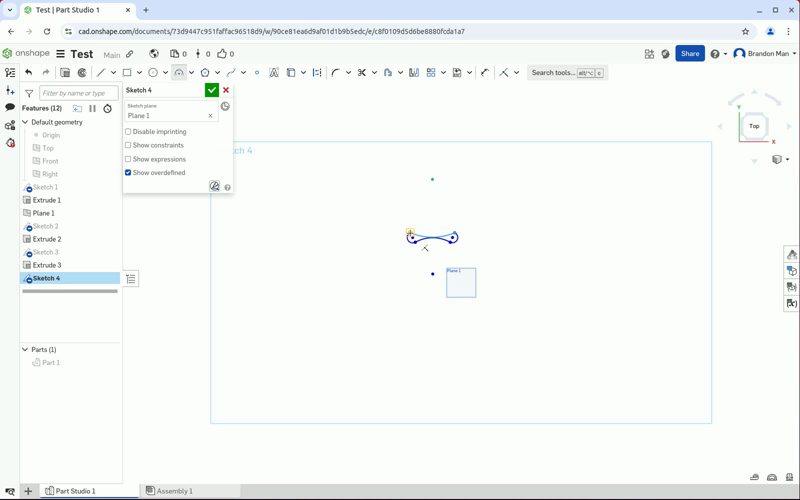
click(410, 232)
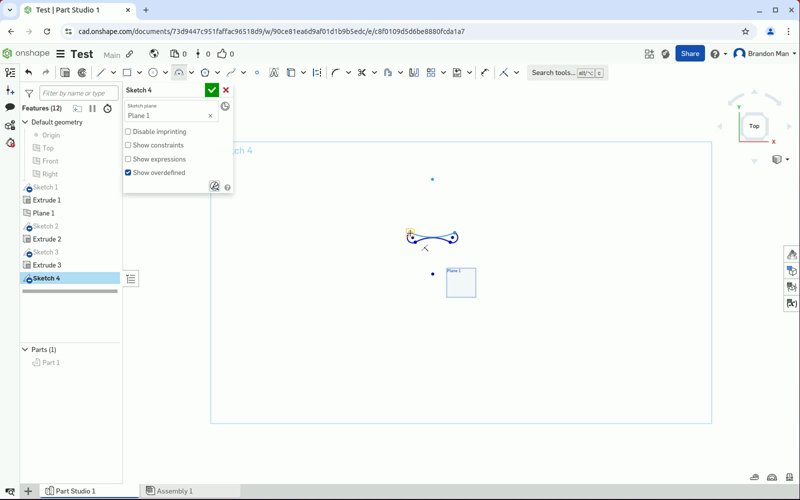
key_down(shift)
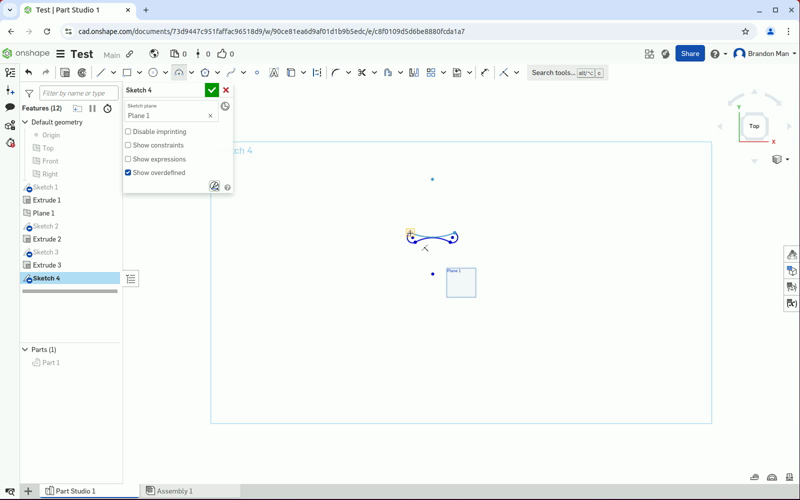
mouse_move(432, 226)
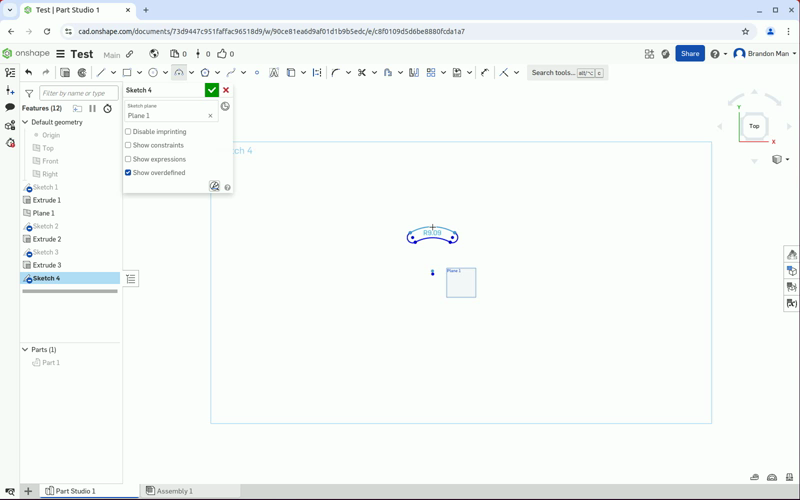
click(432, 226)
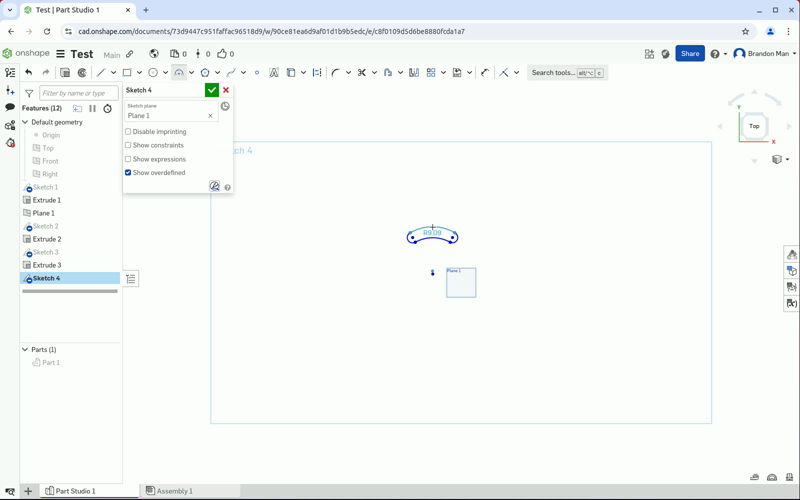
key_up(shift)
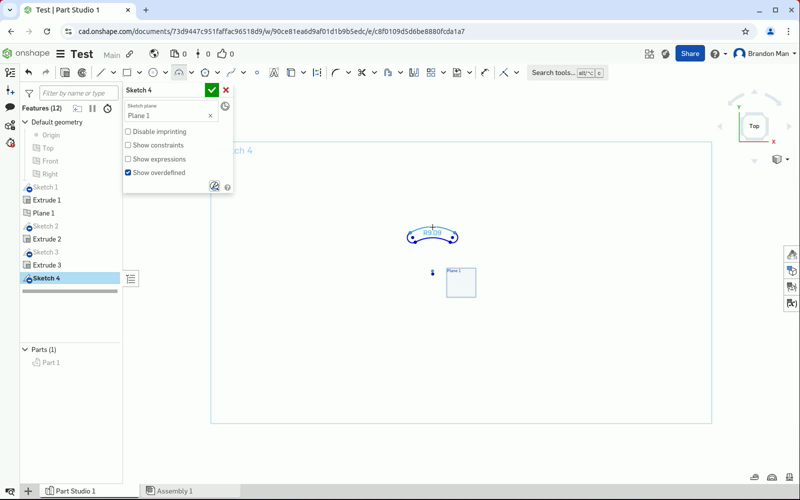
key(esc)
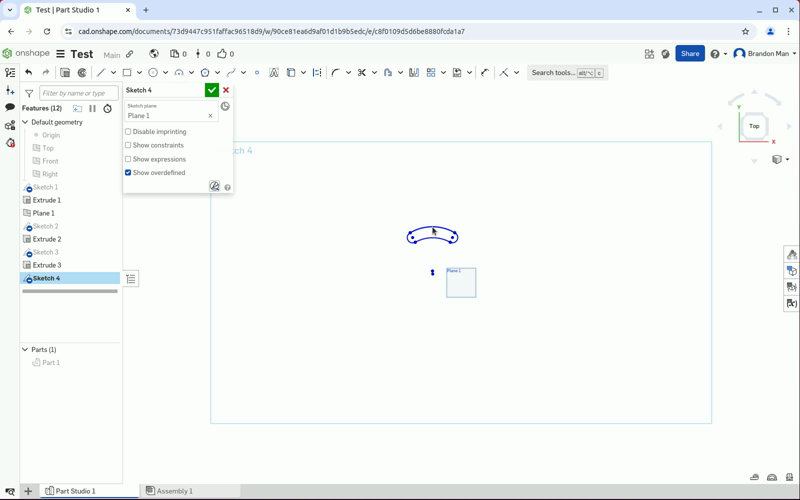
mouse_move(444, 229)
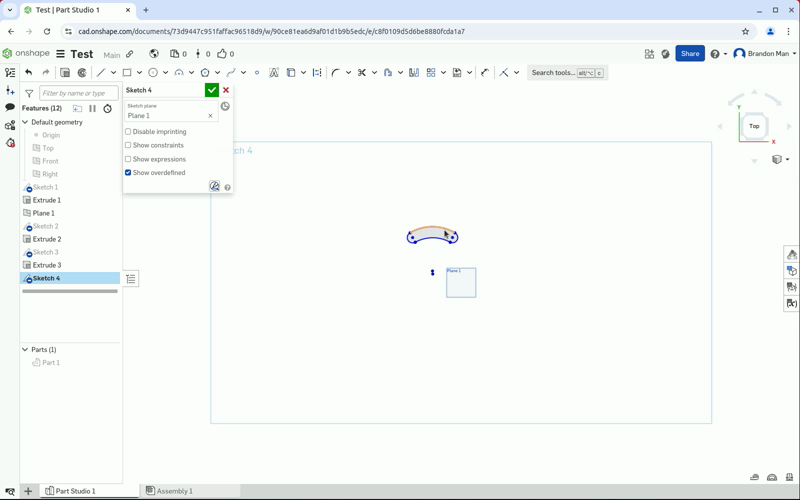
scroll(6)
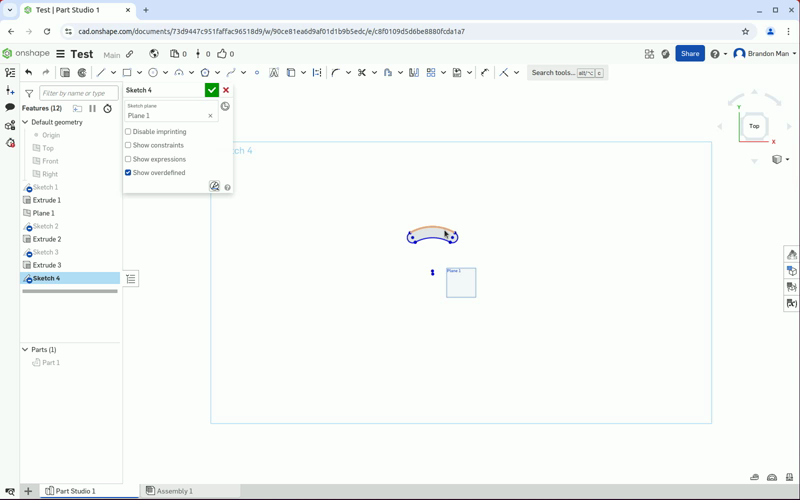
scroll(6)
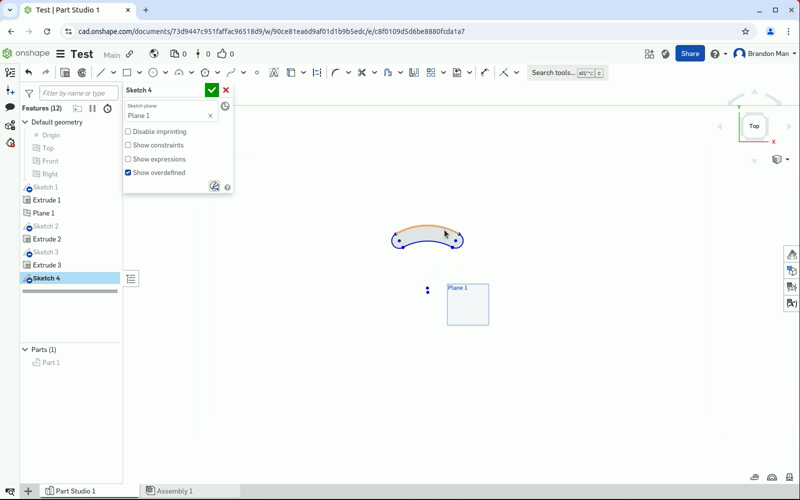
scroll(6)
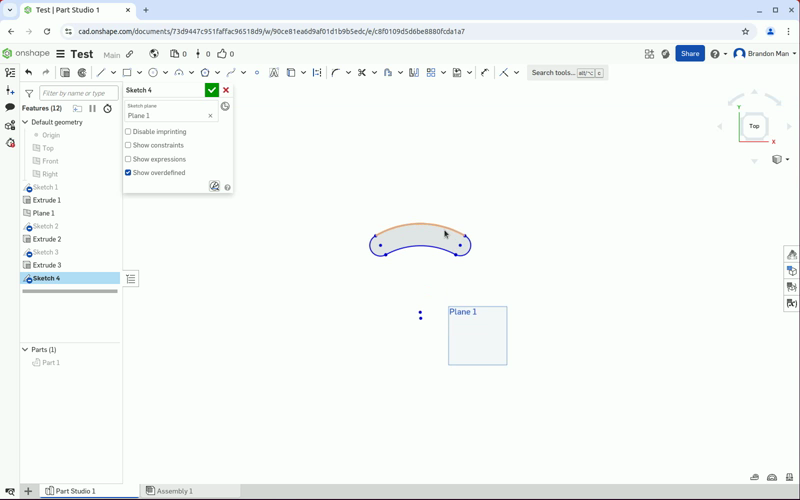
scroll(6)
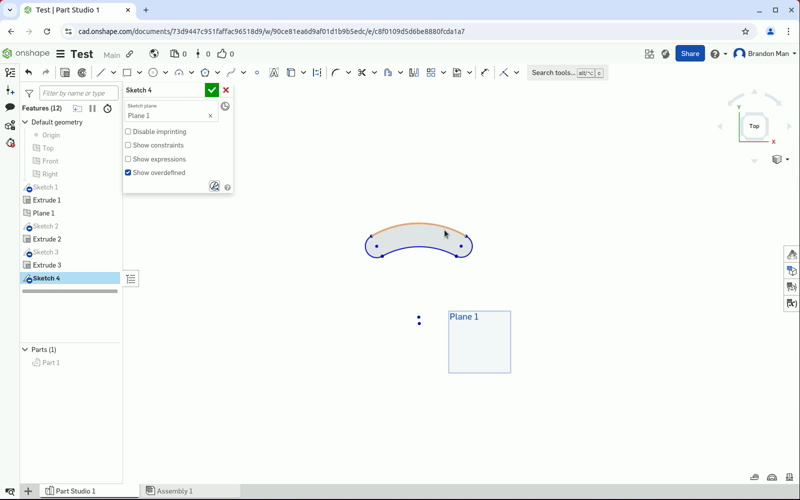
scroll(6)
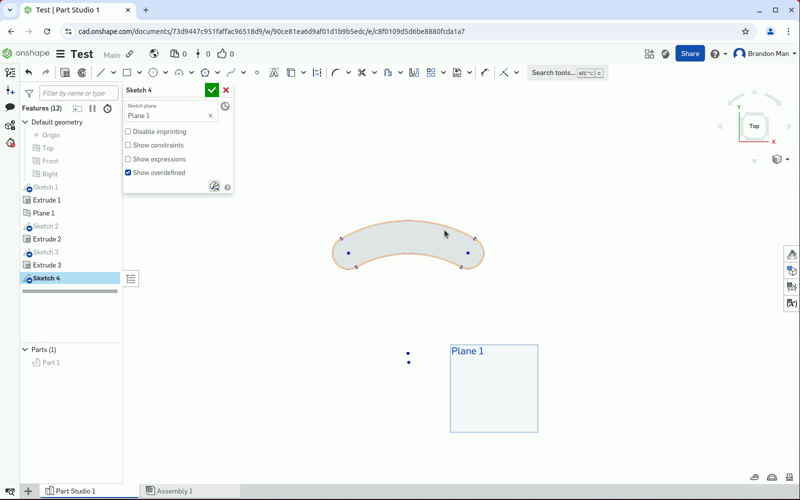
scroll(6)
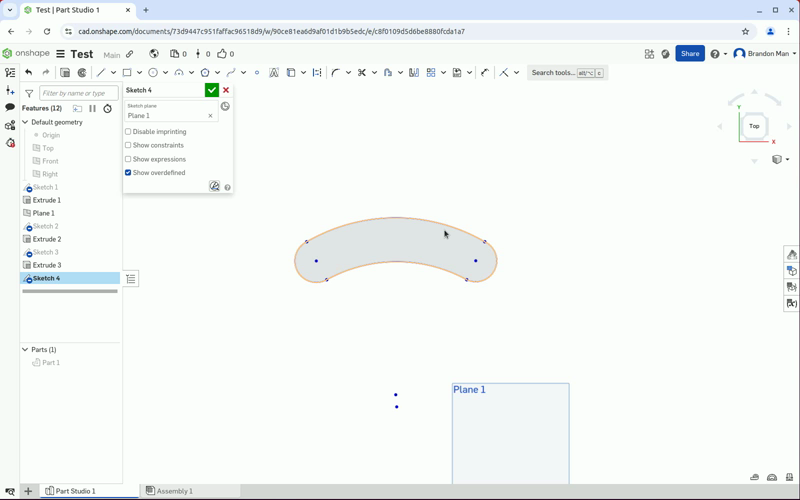
scroll(6)
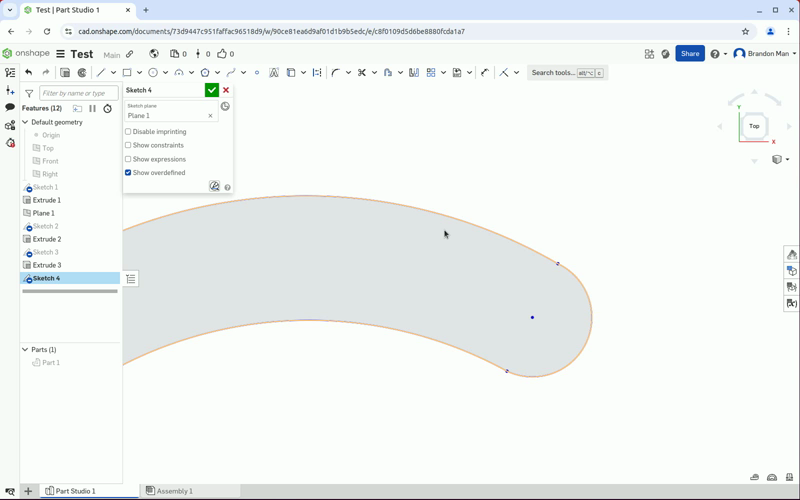
click(444, 229)
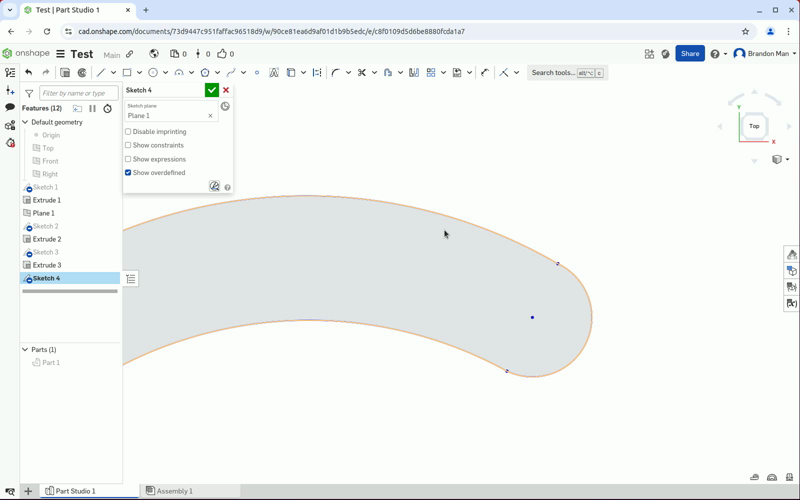
scroll(-6)
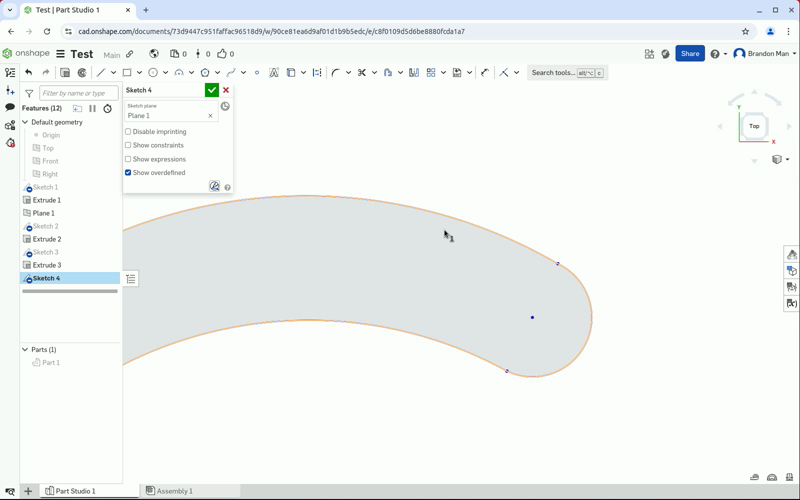
scroll(-6)
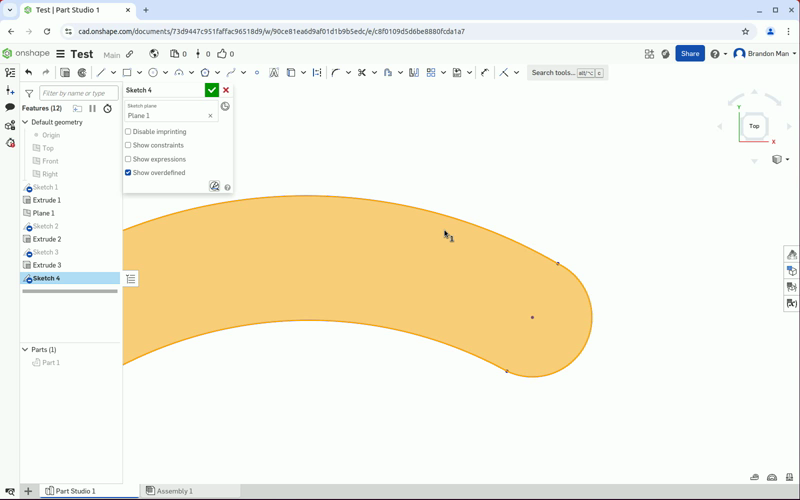
scroll(-6)
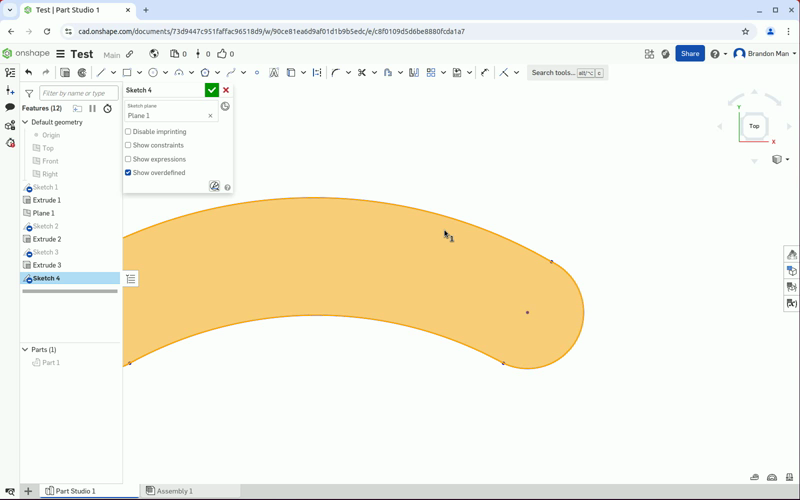
scroll(-6)
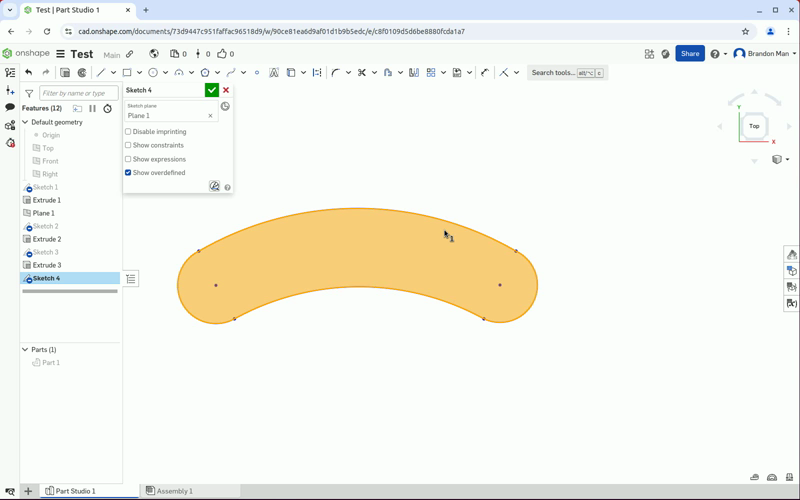
scroll(-6)
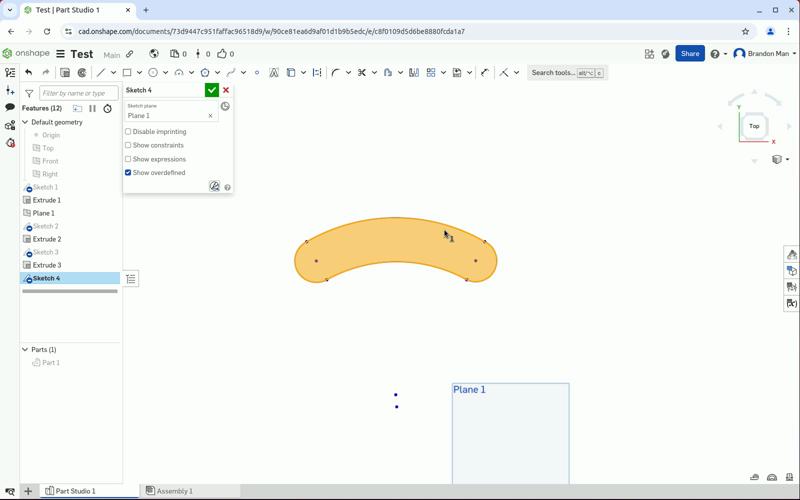
scroll(-6)
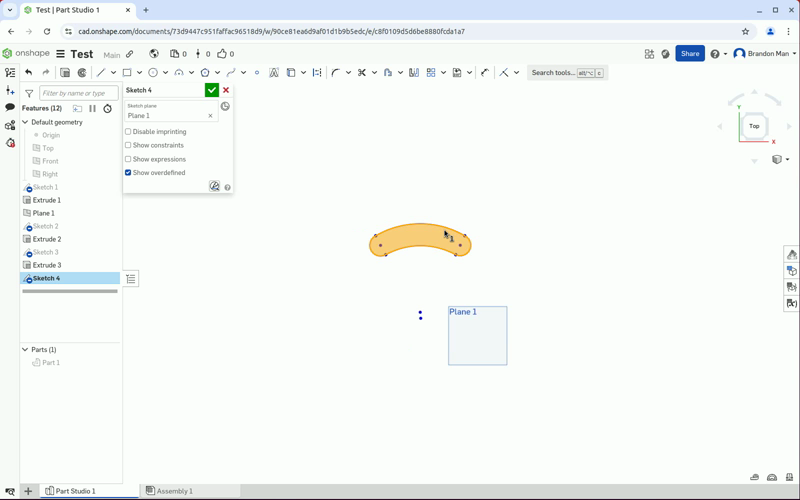
scroll(-6)
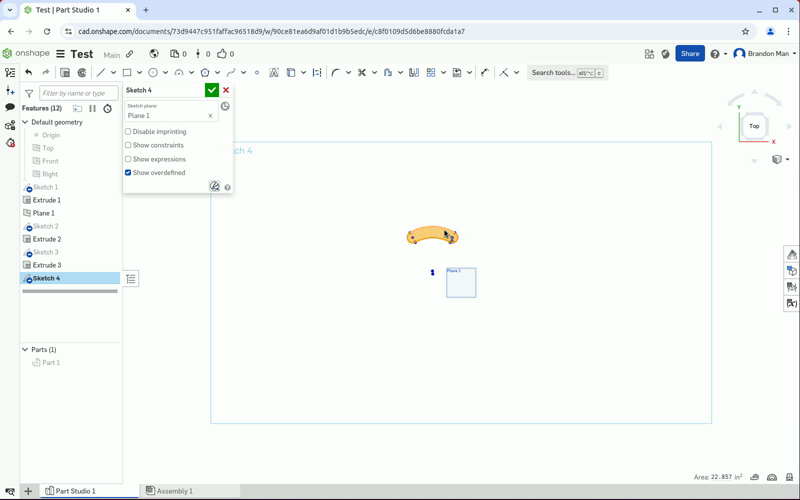
mouse_move(73, 352)
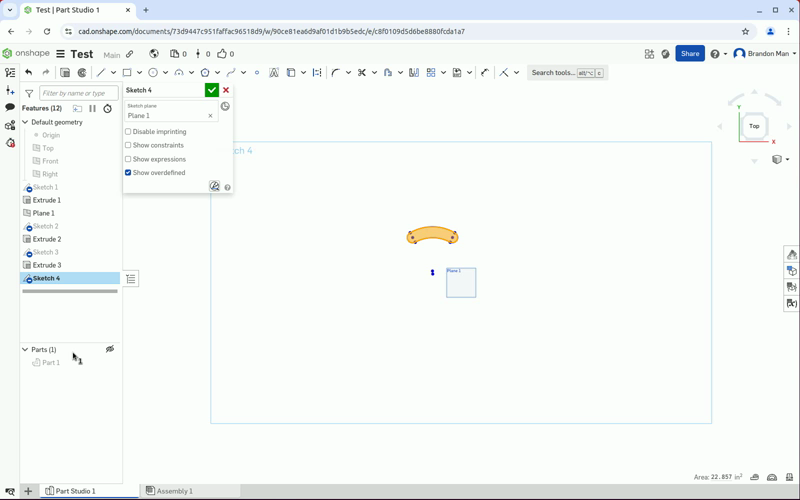
key(shift+y)
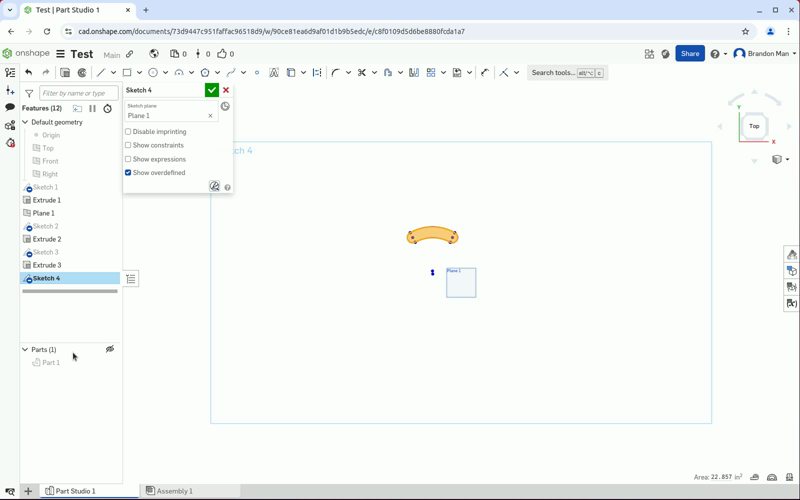
key(shift+e)
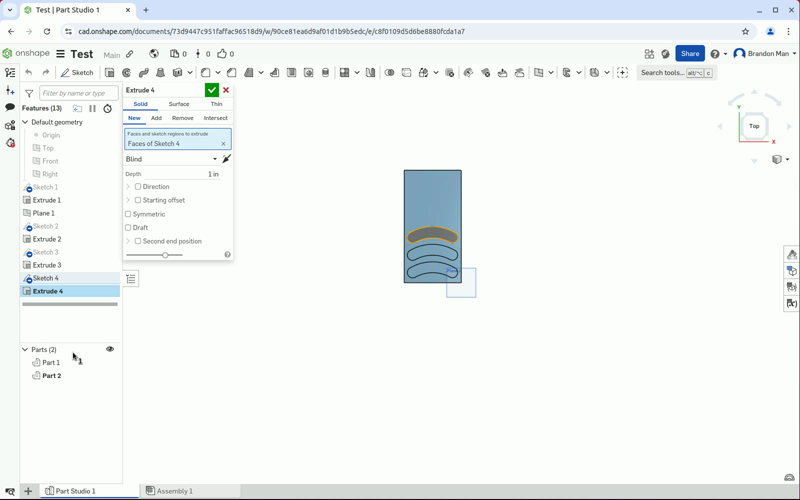
mouse_move(143, 106)
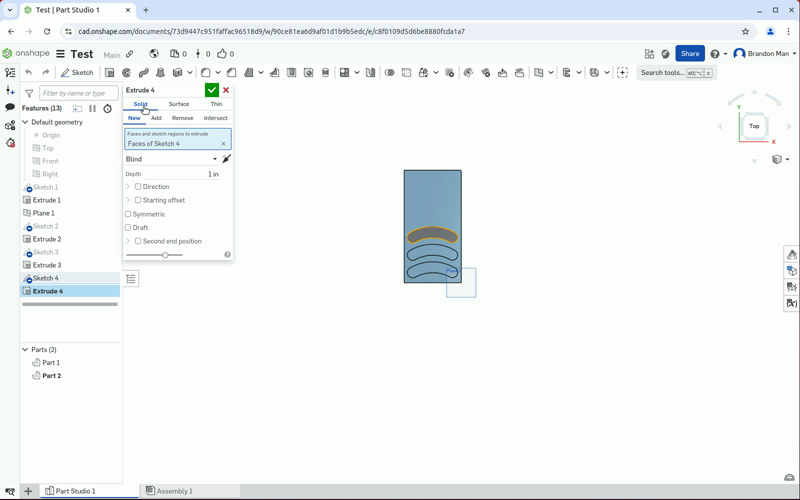
click(143, 106)
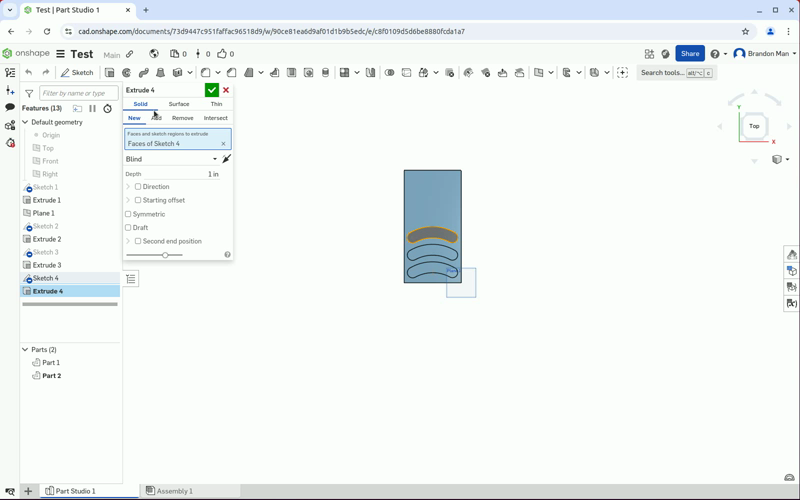
mouse_move(186, 120)
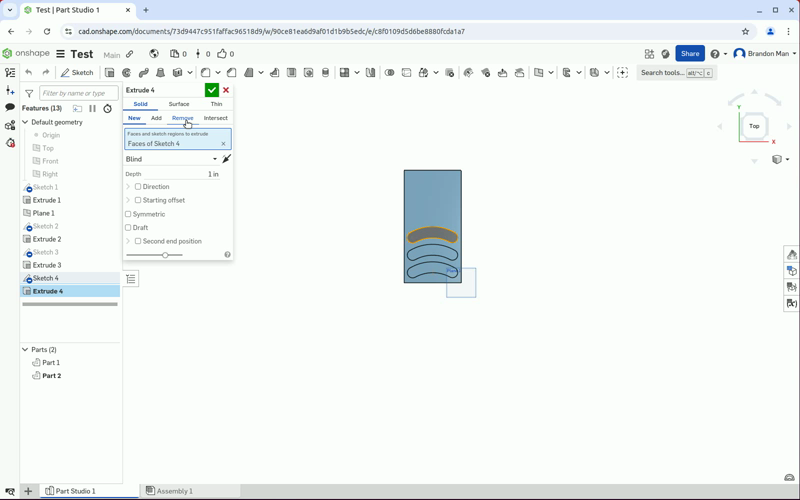
click(186, 120)
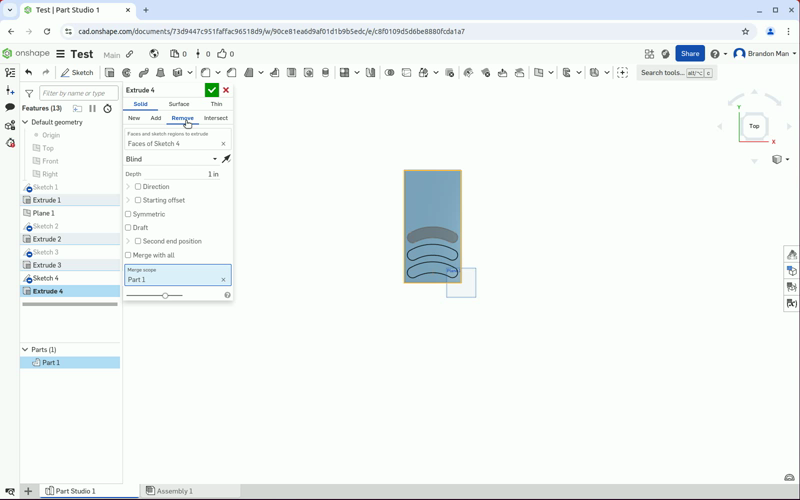
key(tab, 4)
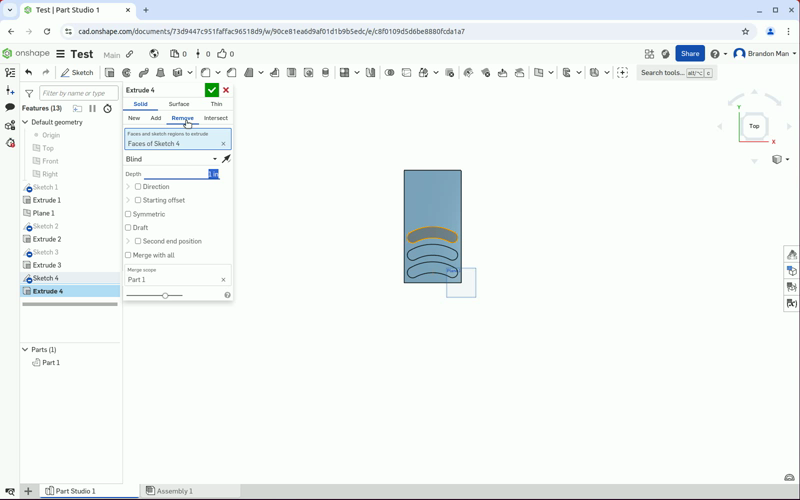
text(0.963)
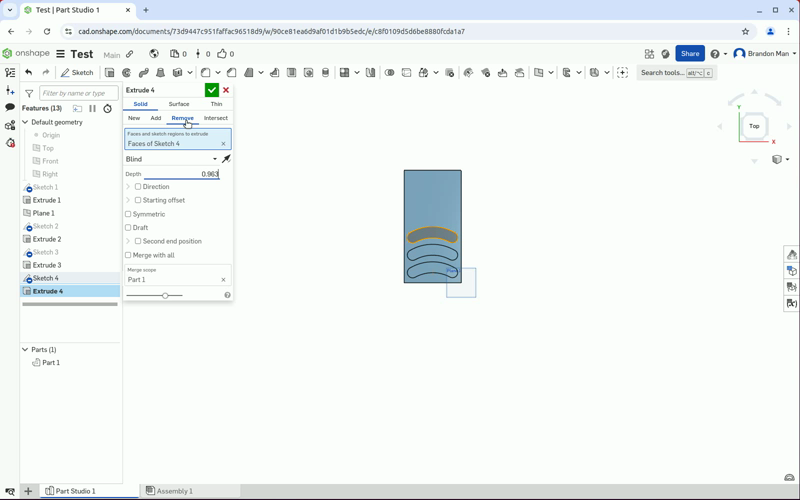
key(tab, 6)
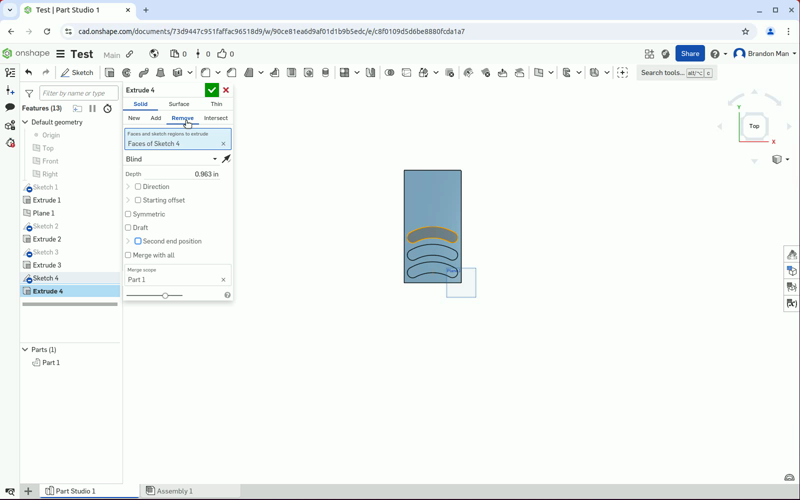
key(space)
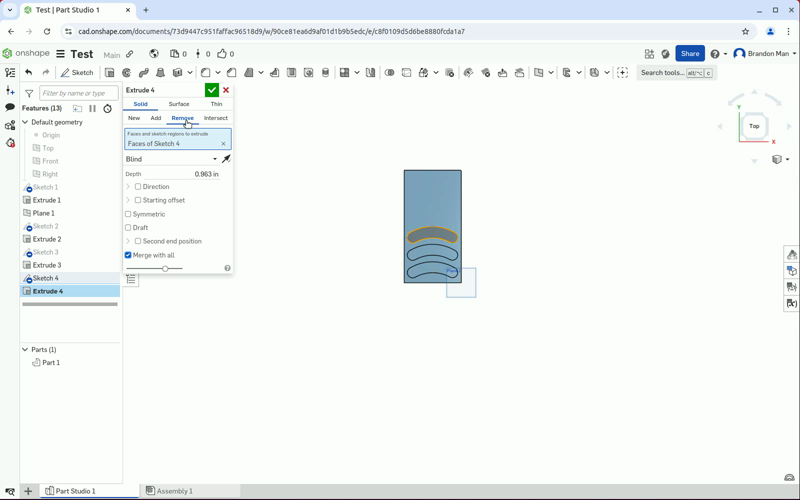
key(enter)
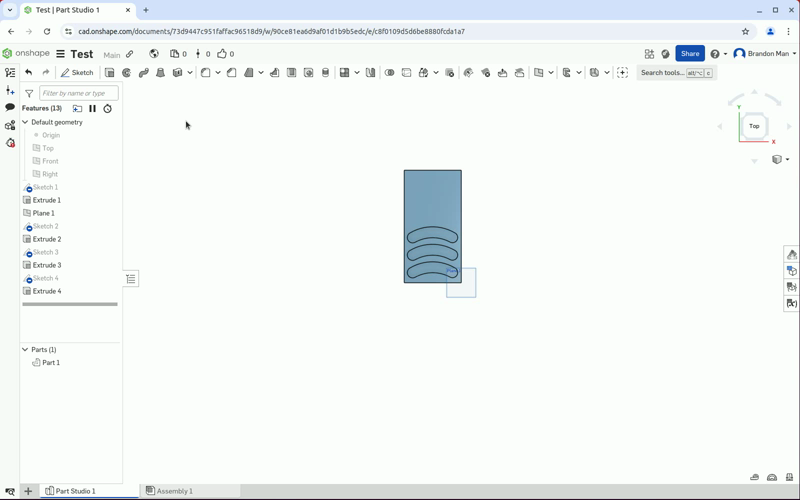
key(shift+h)
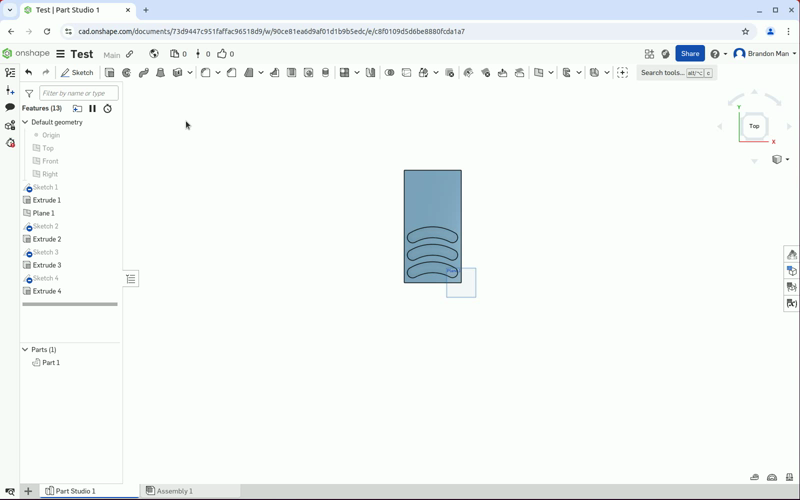
key(shift+h)
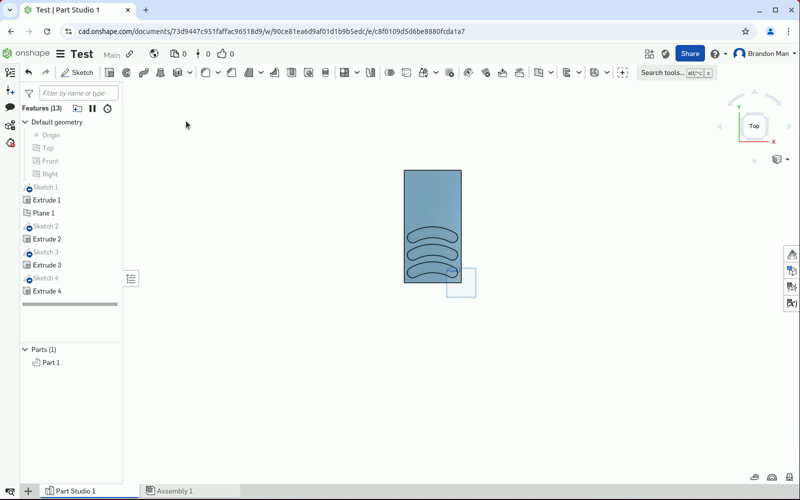
mouse_move(73, 189)
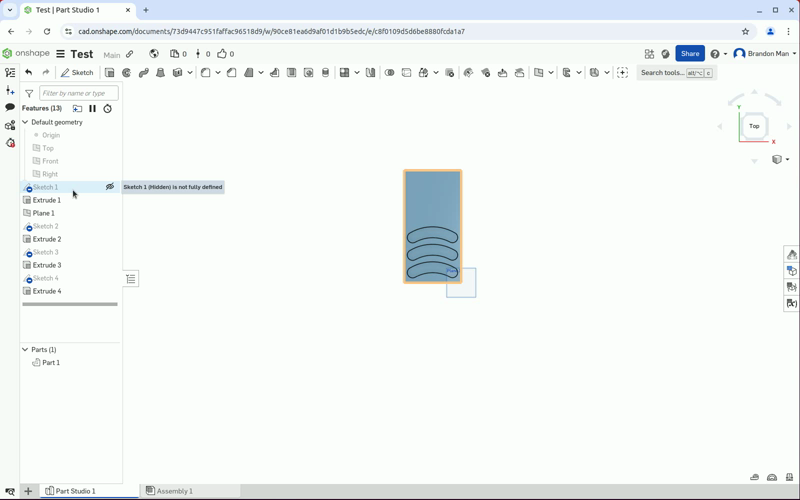
click(73, 189)
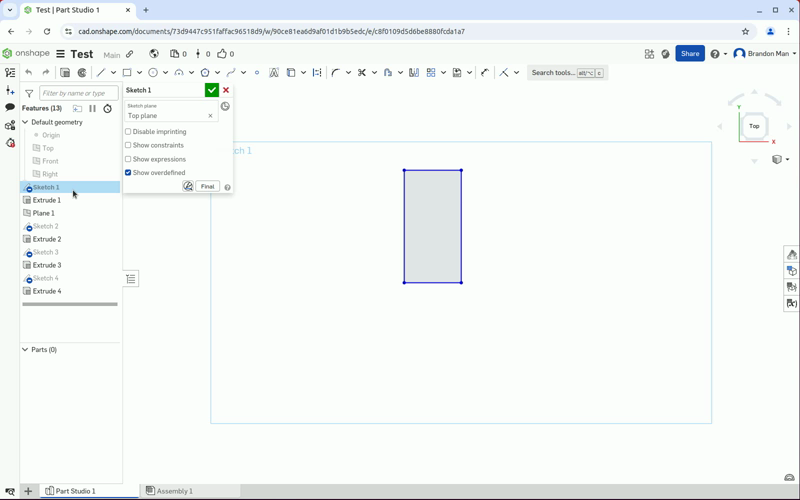
mouse_move(229, 92)
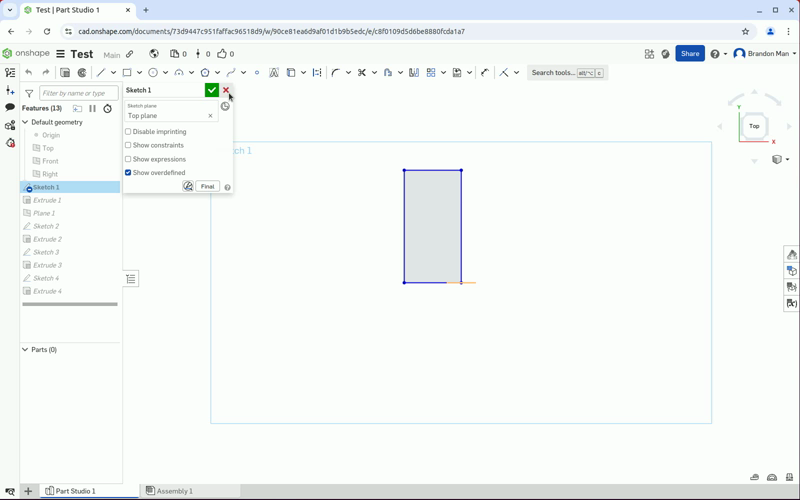
click(229, 92)
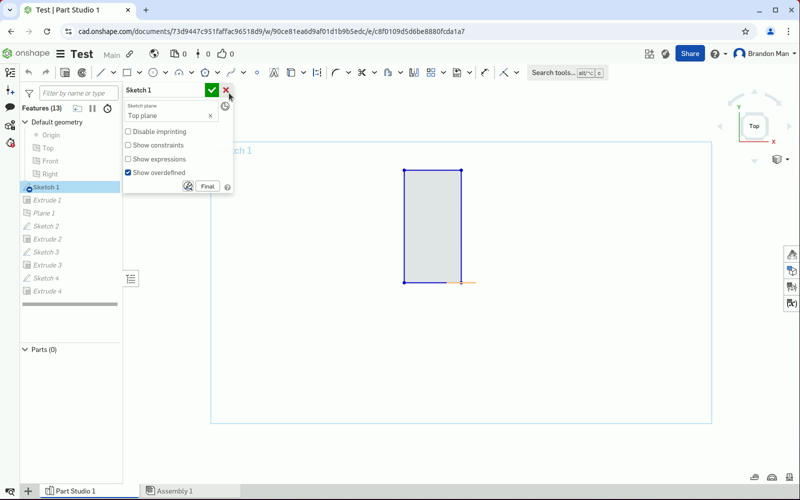
key(shift+s)
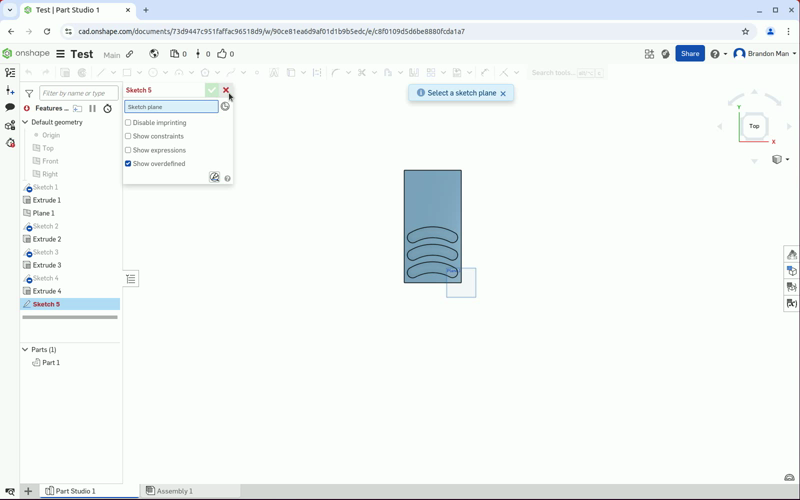
mouse_move(73, 215)
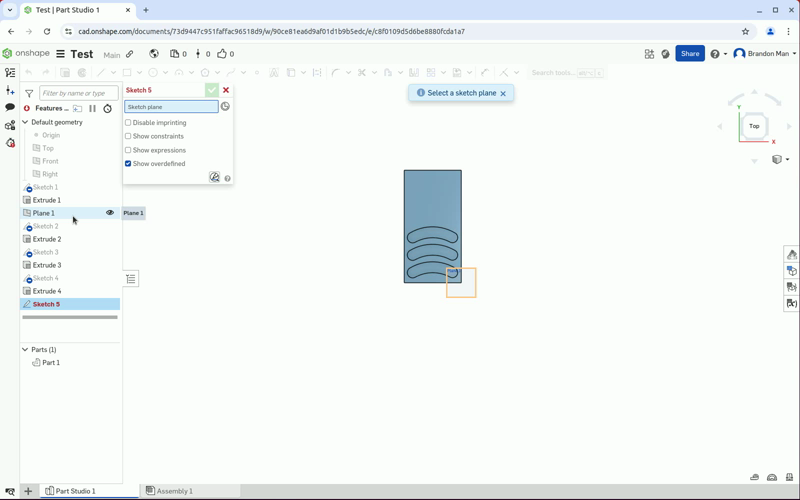
click(73, 215)
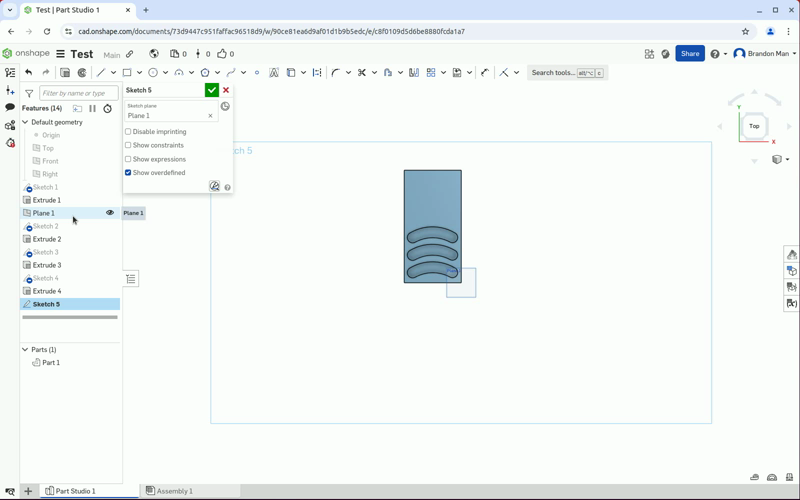
mouse_move(73, 352)
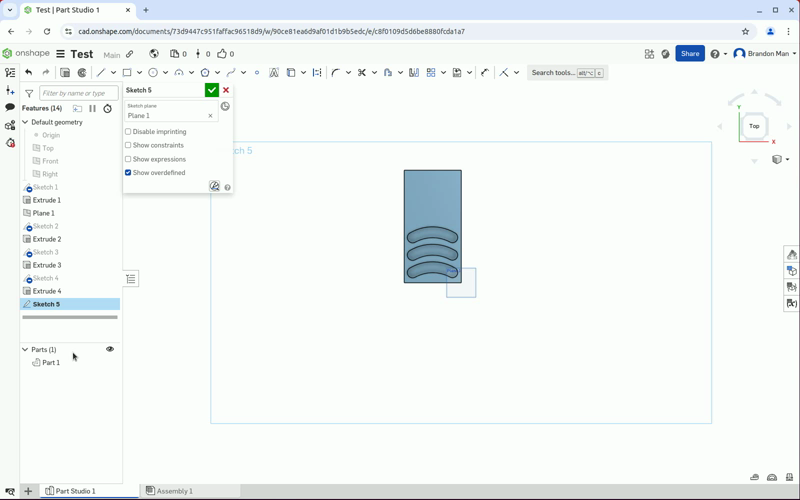
key(y)
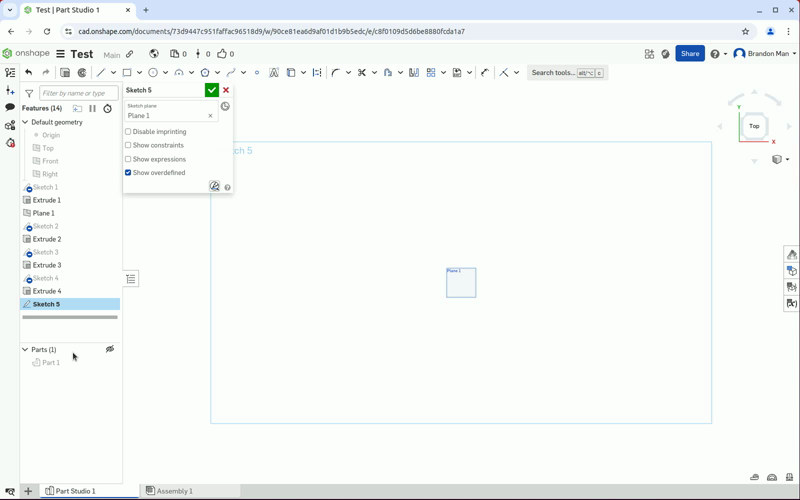
key(a)
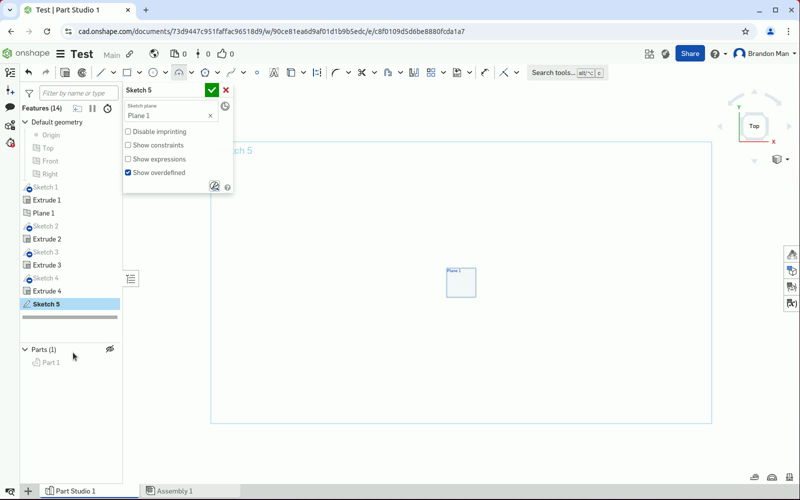
key_down(shift)
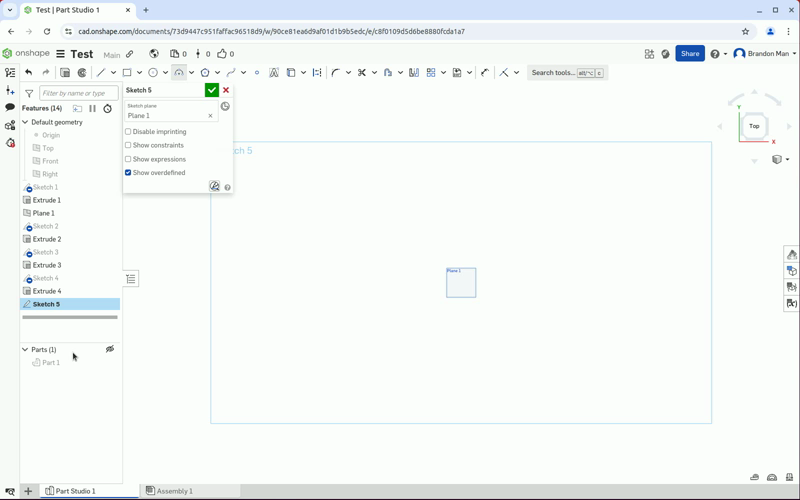
mouse_move(410, 215)
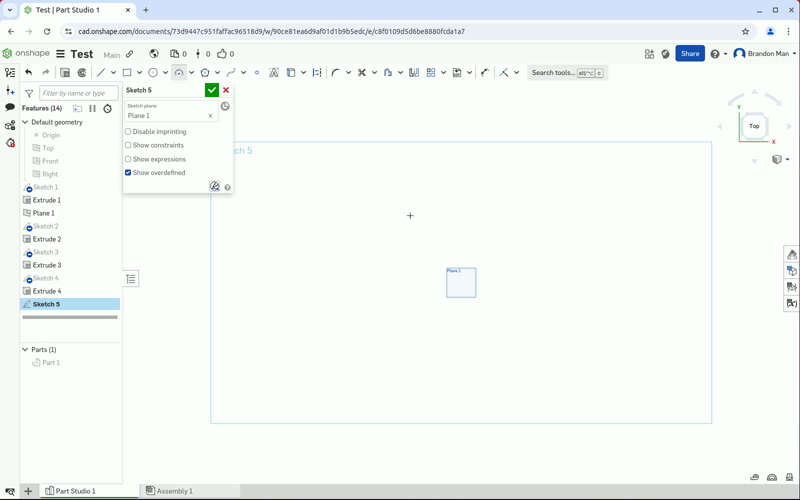
click(410, 215)
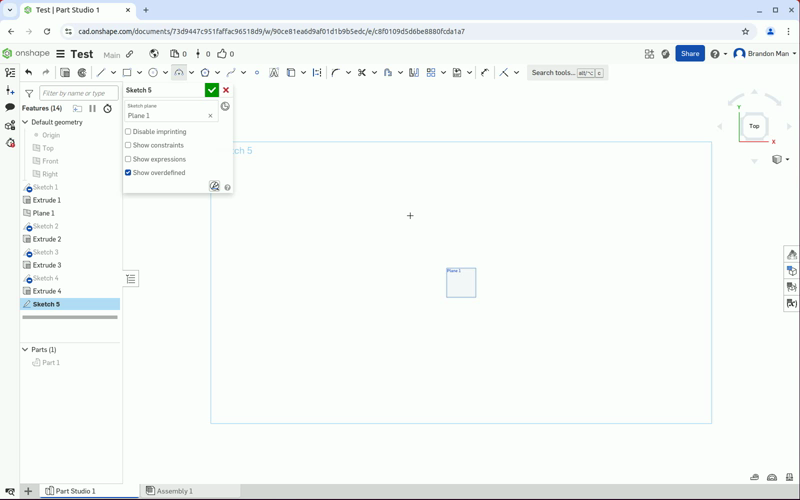
key_up(shift)
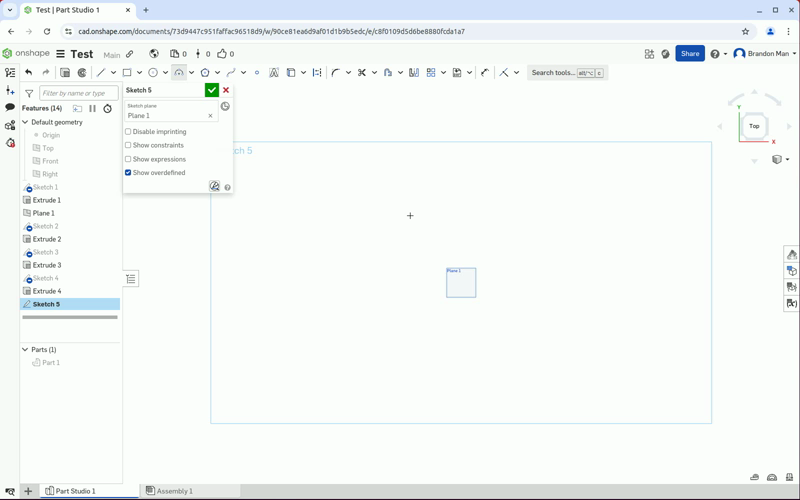
key_down(shift)
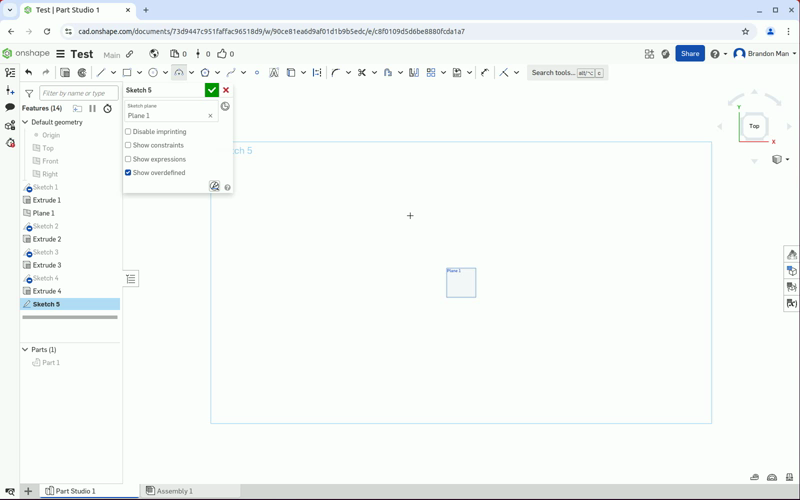
mouse_move(415, 224)
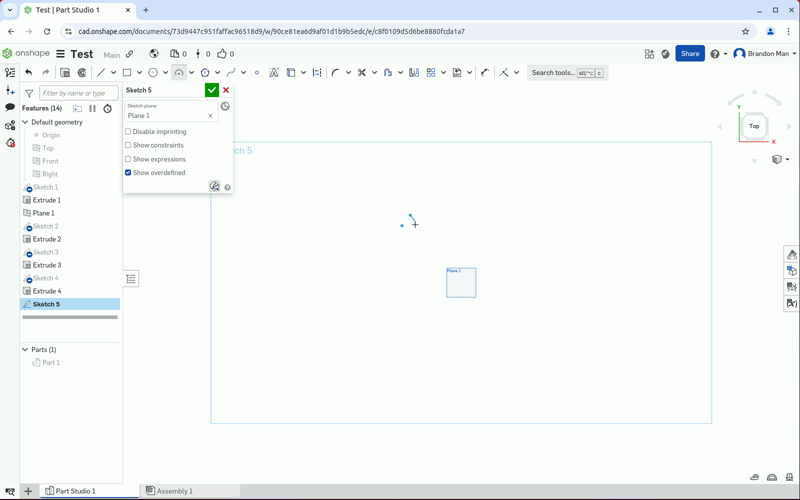
click(415, 224)
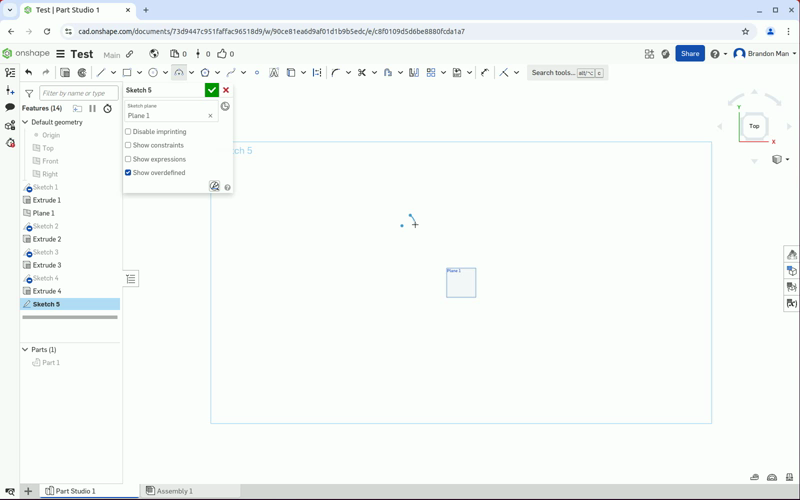
mouse_move(407, 222)
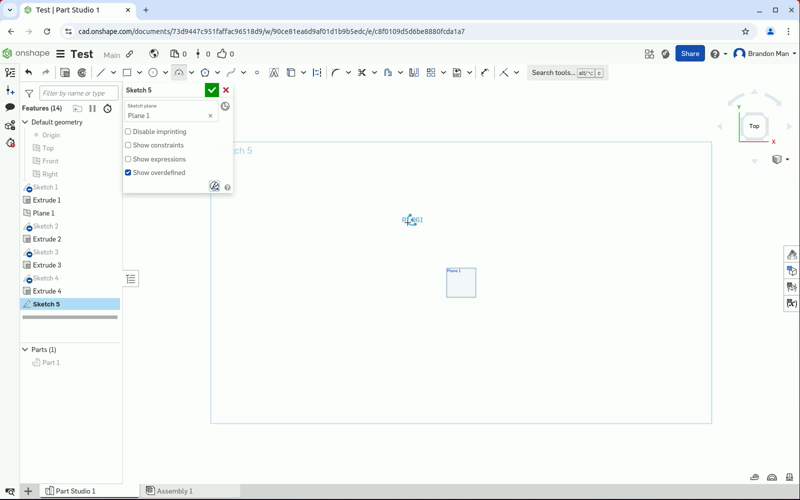
click(407, 222)
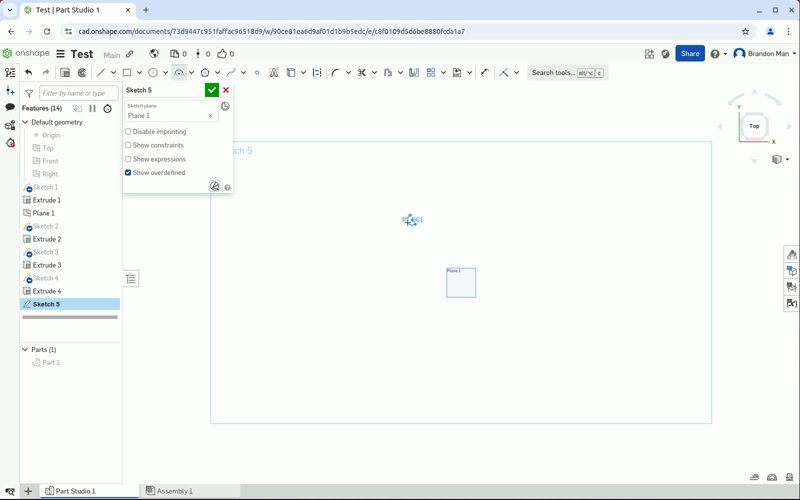
key_up(shift)
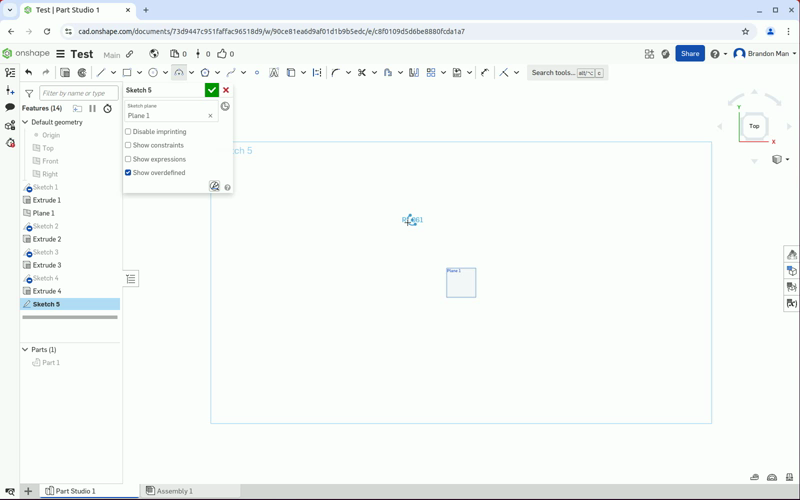
mouse_move(415, 224)
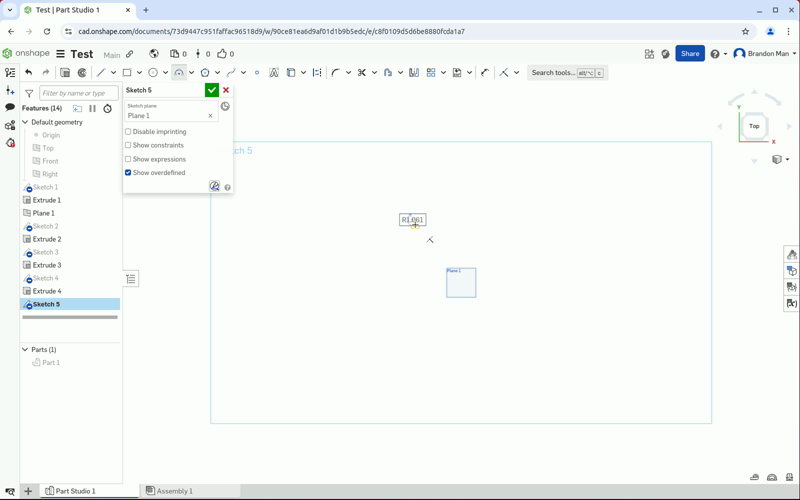
click(415, 224)
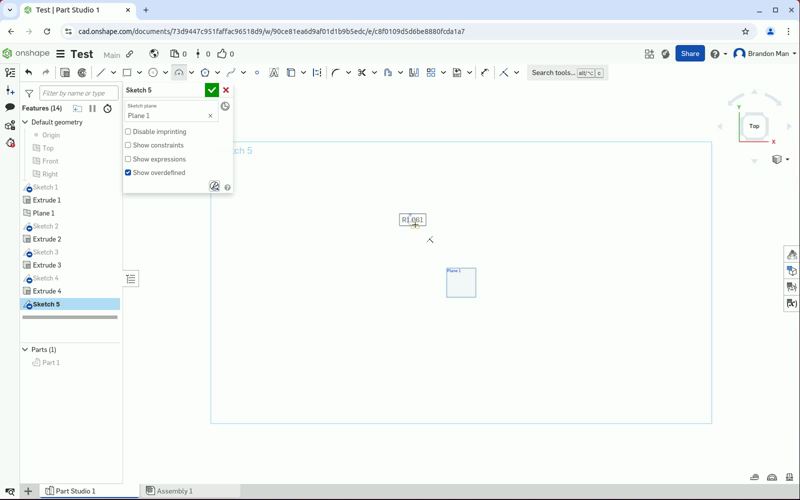
key_down(shift)
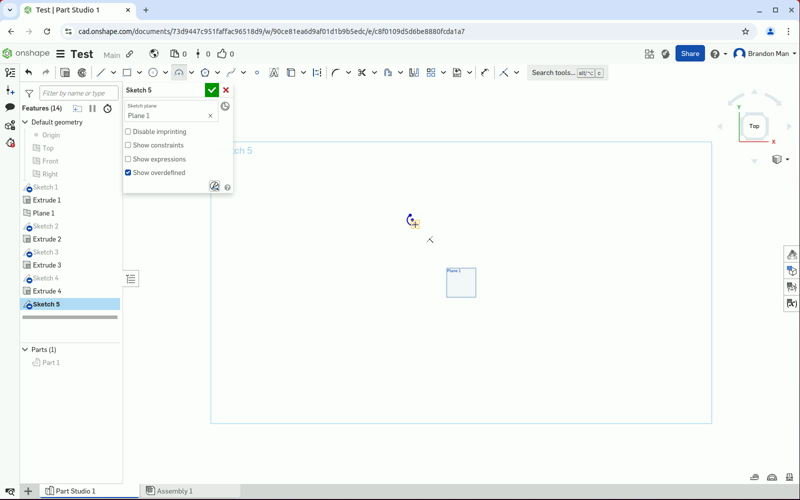
mouse_move(450, 224)
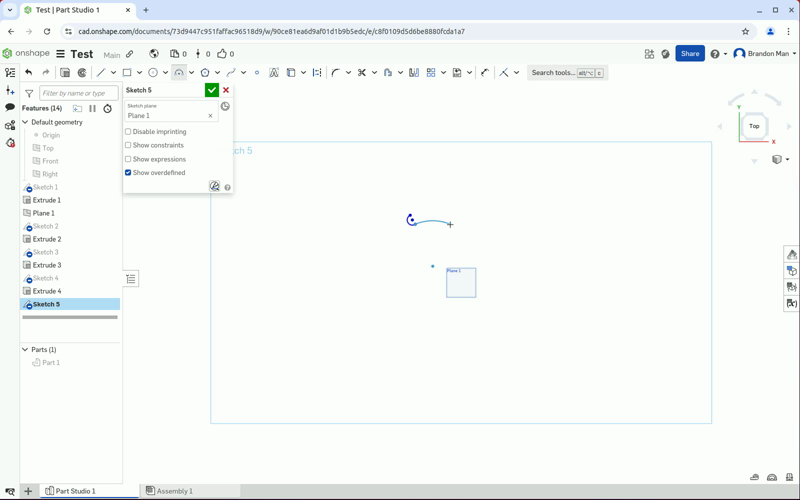
click(450, 224)
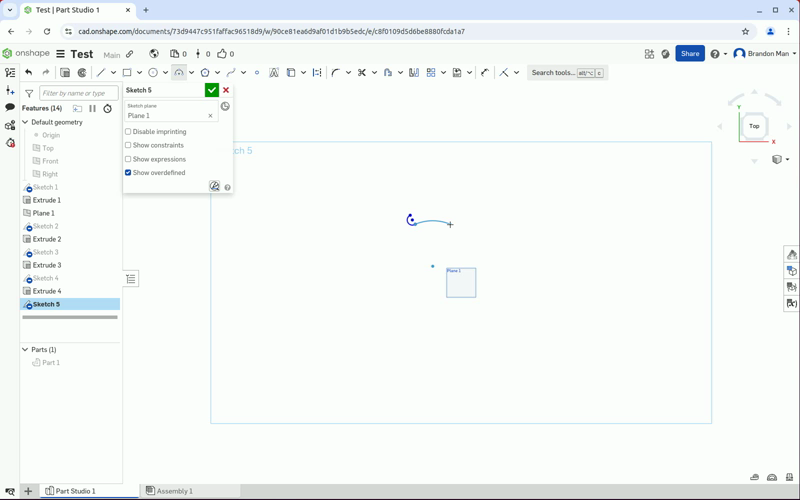
mouse_move(432, 219)
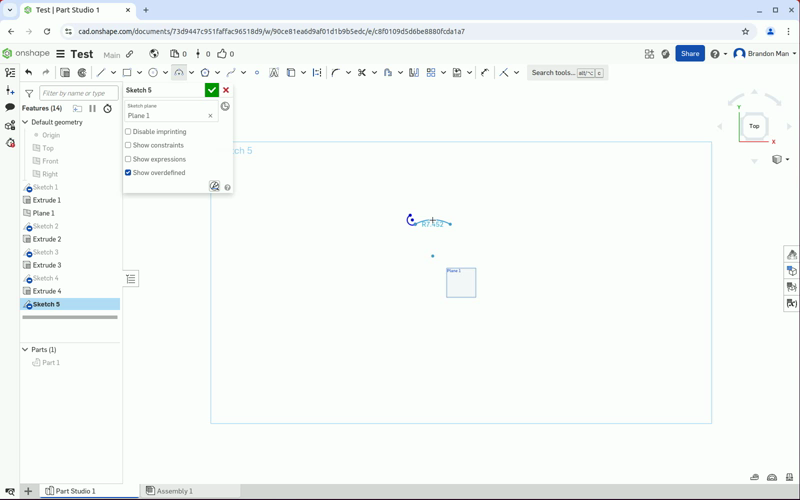
click(432, 219)
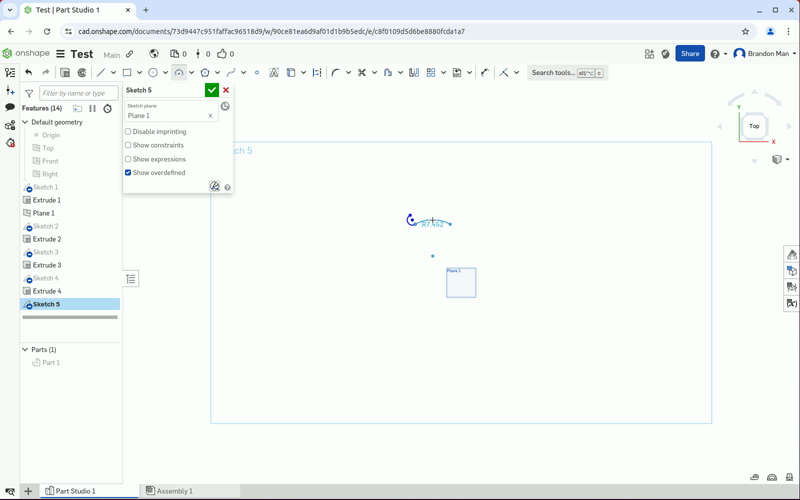
key_up(shift)
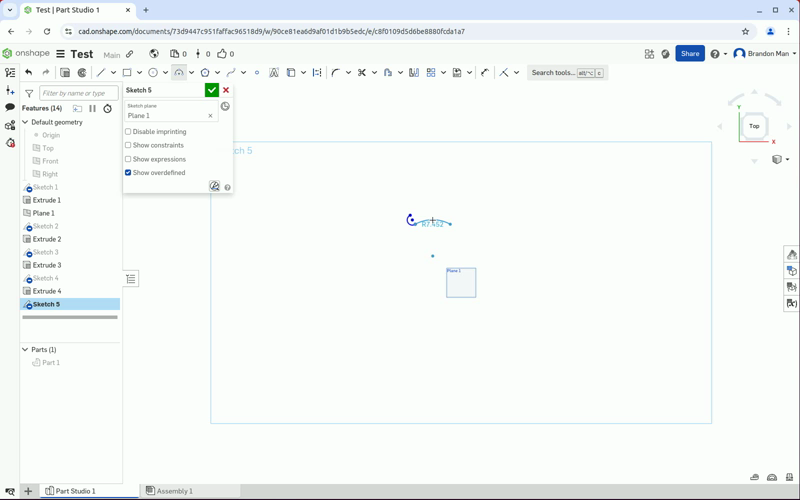
mouse_move(450, 224)
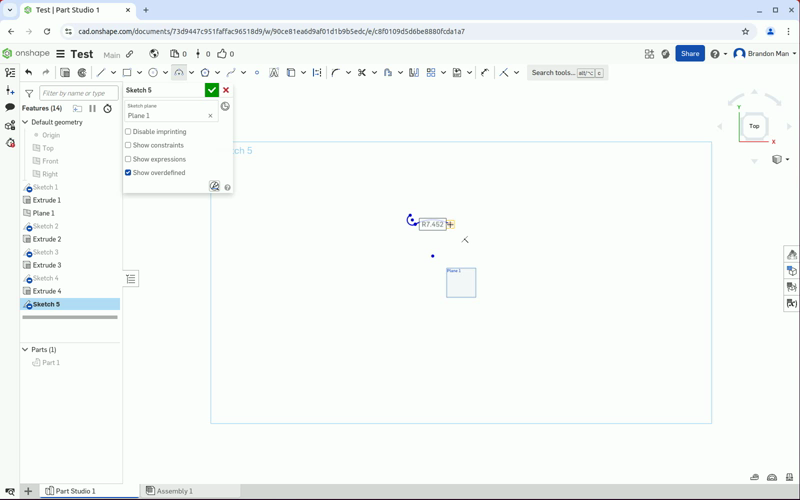
click(450, 224)
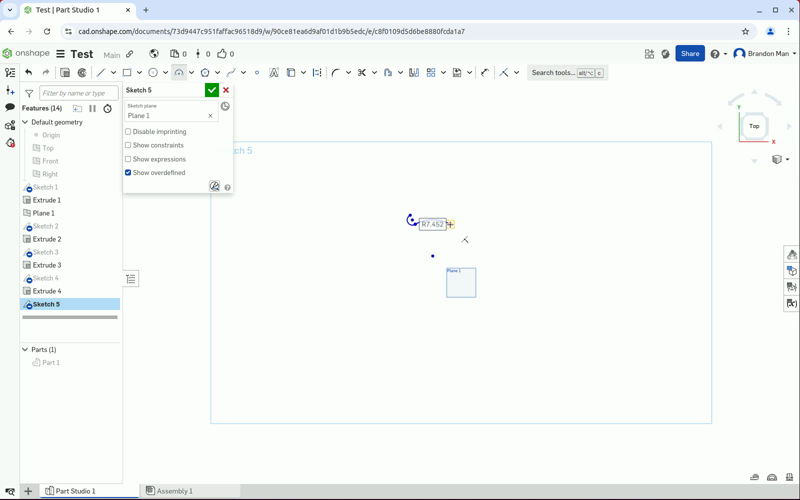
key_down(shift)
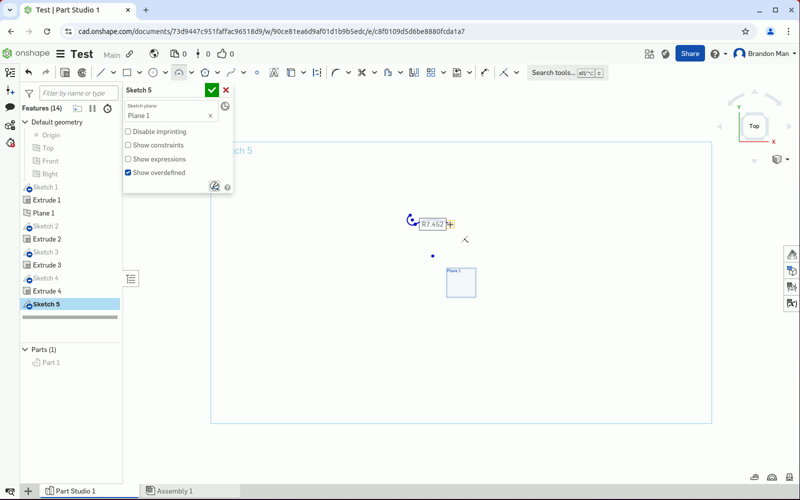
mouse_move(454, 215)
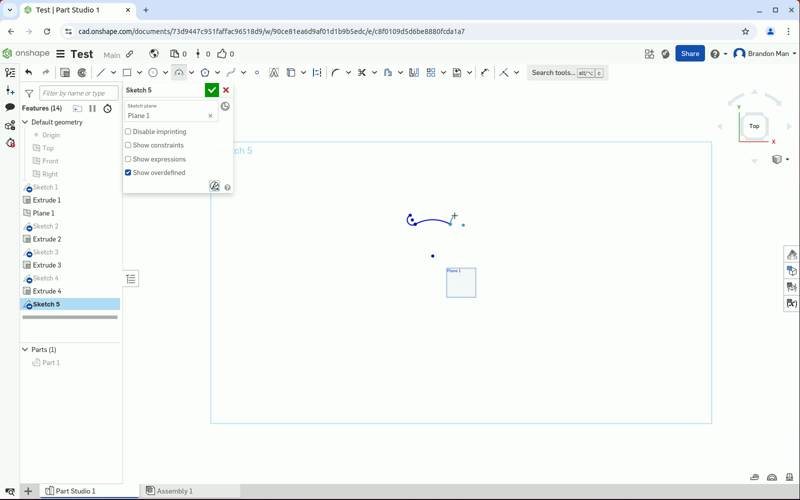
click(454, 215)
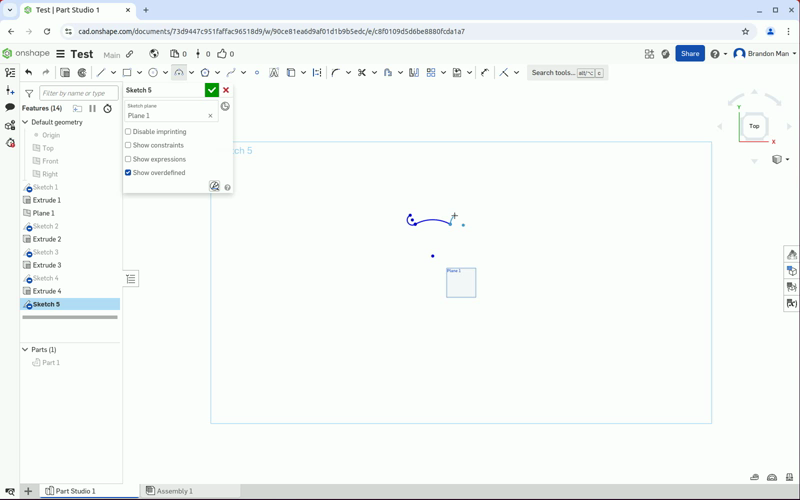
mouse_move(457, 222)
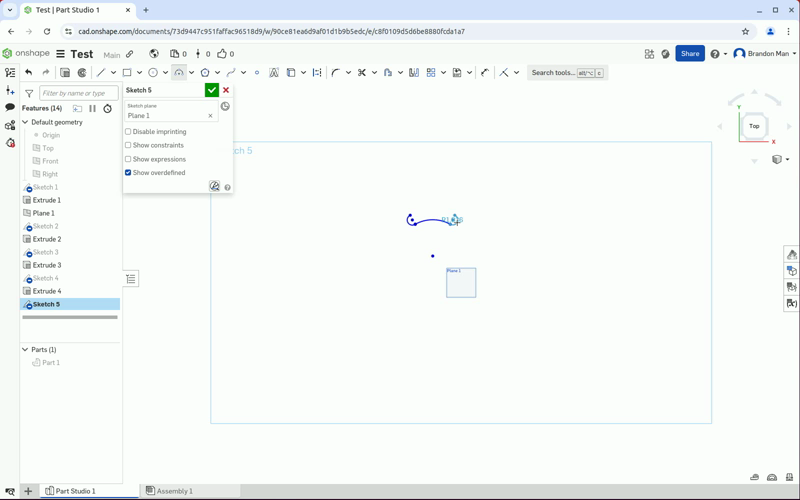
click(457, 222)
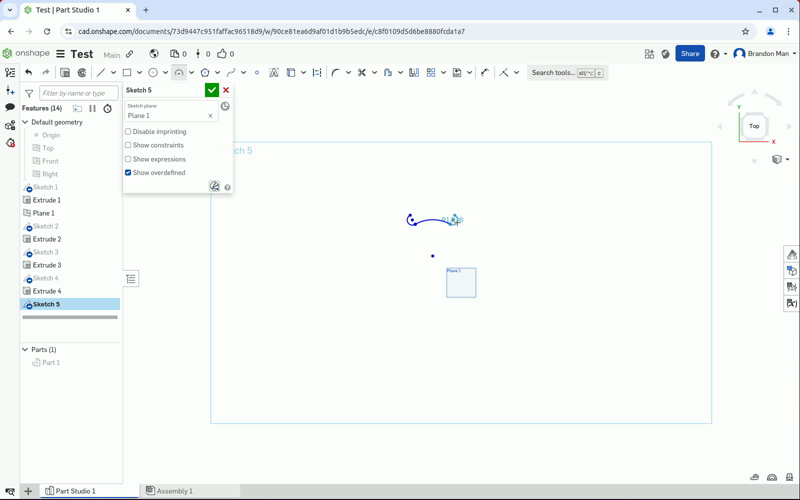
key_up(shift)
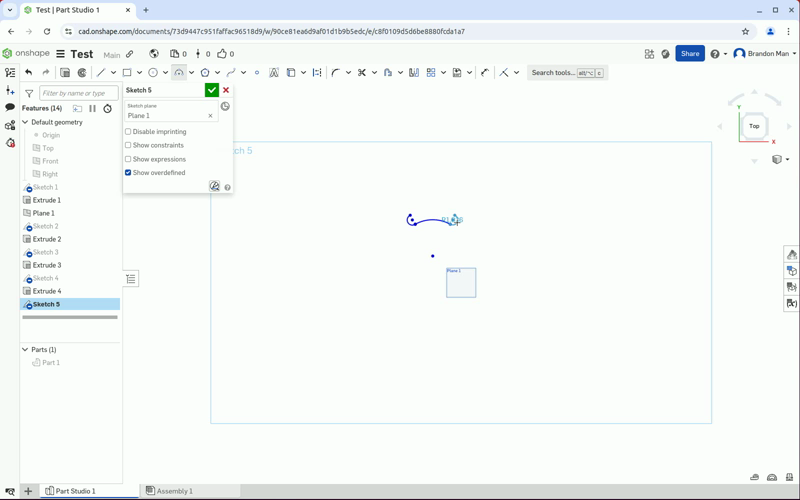
mouse_move(454, 215)
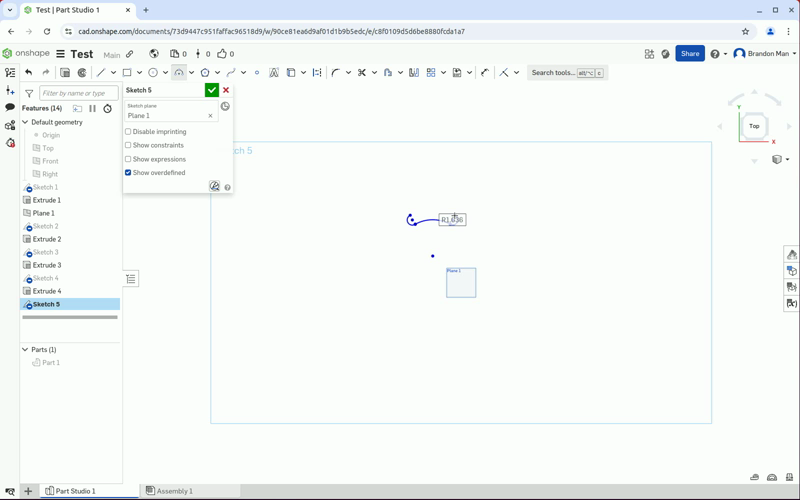
click(454, 215)
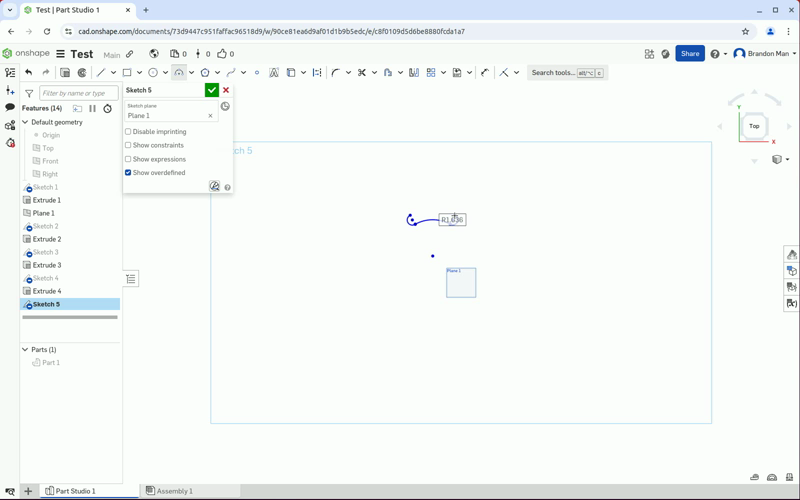
mouse_move(410, 215)
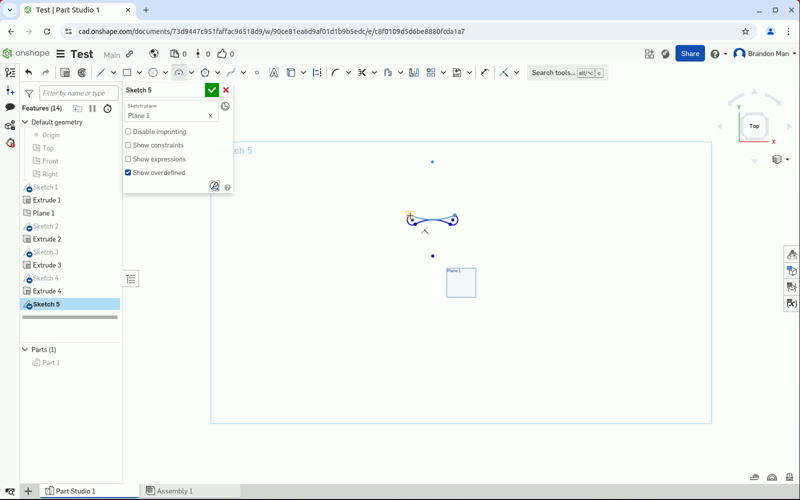
click(410, 215)
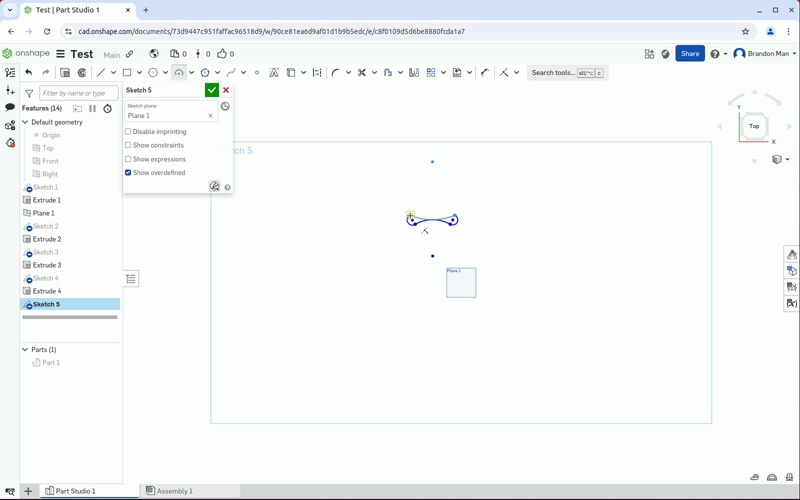
key_down(shift)
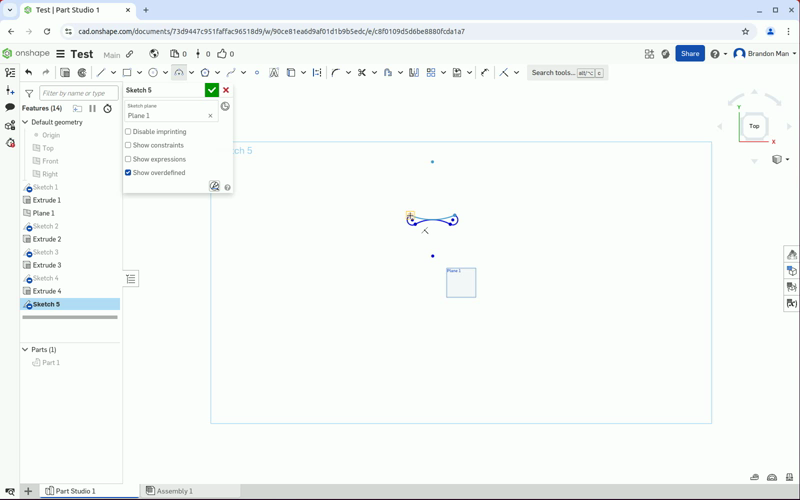
mouse_move(432, 209)
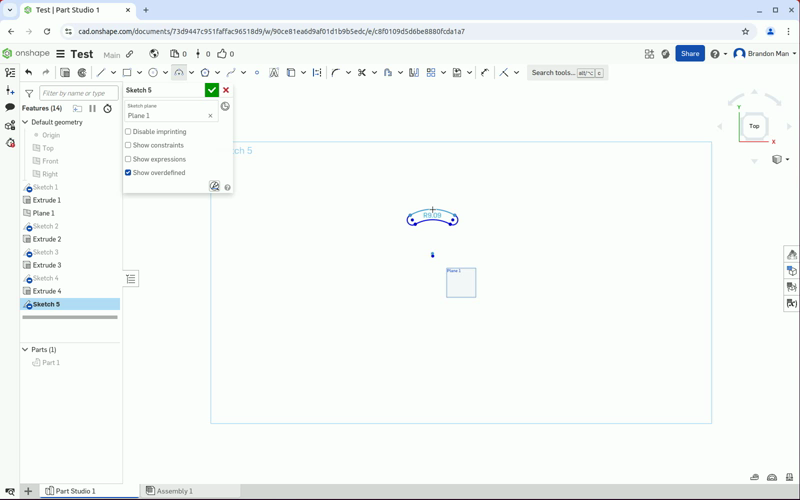
click(432, 209)
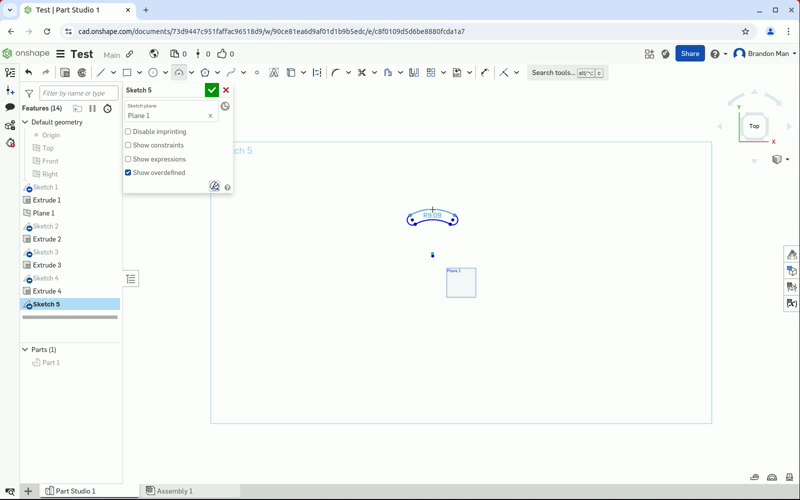
key_up(shift)
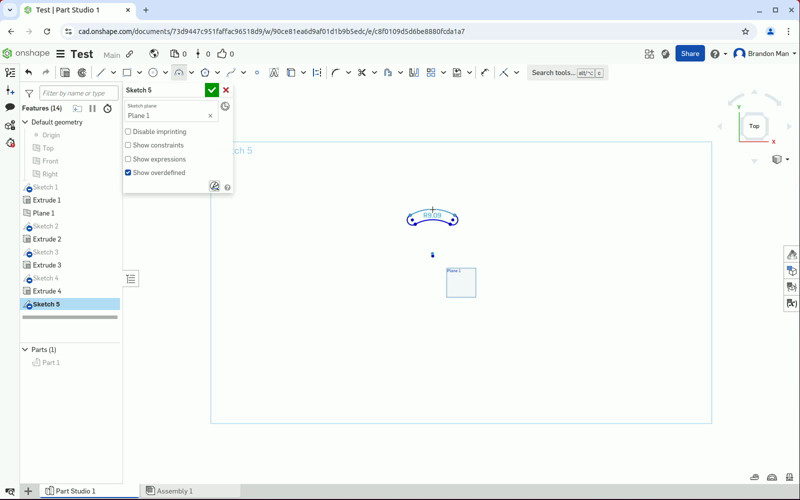
key(esc)
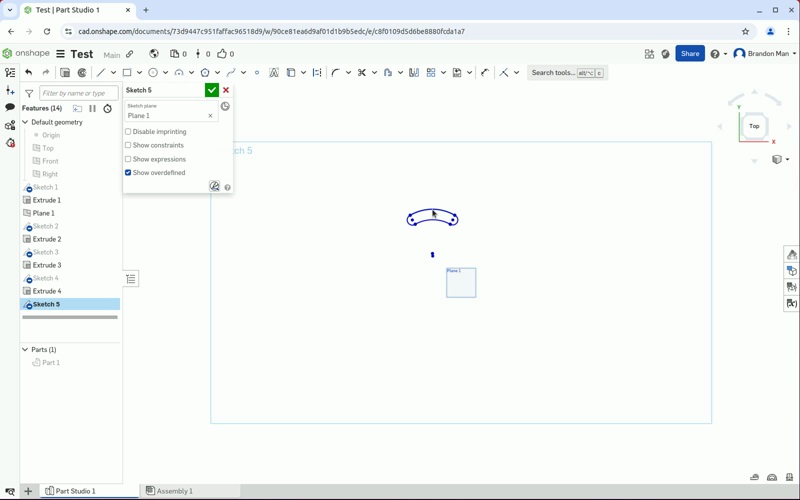
mouse_move(423, 212)
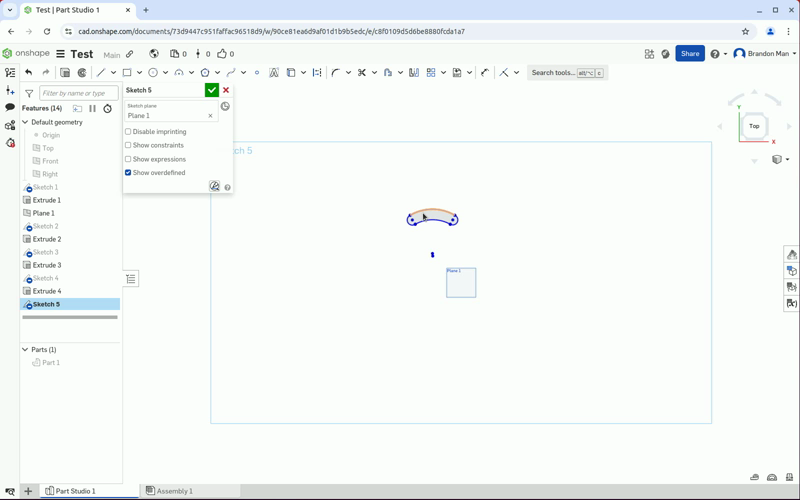
scroll(6)
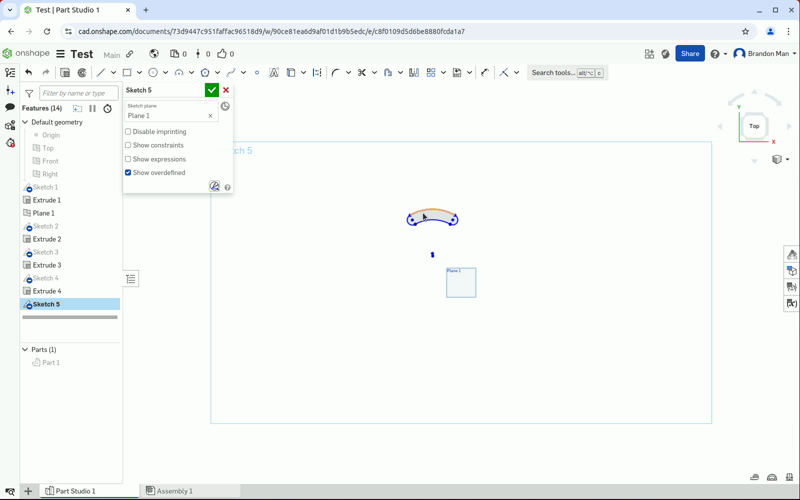
scroll(6)
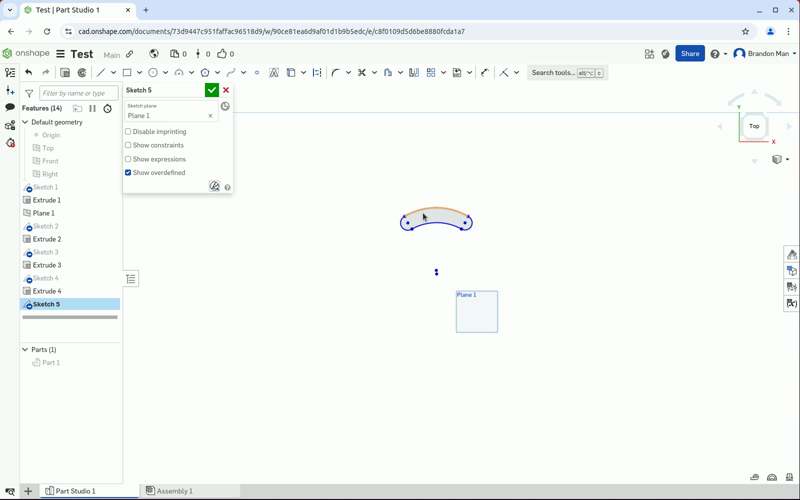
scroll(6)
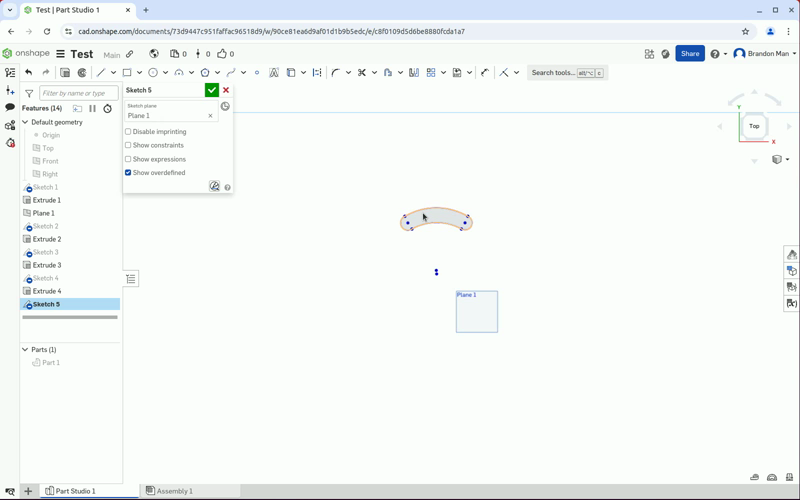
scroll(6)
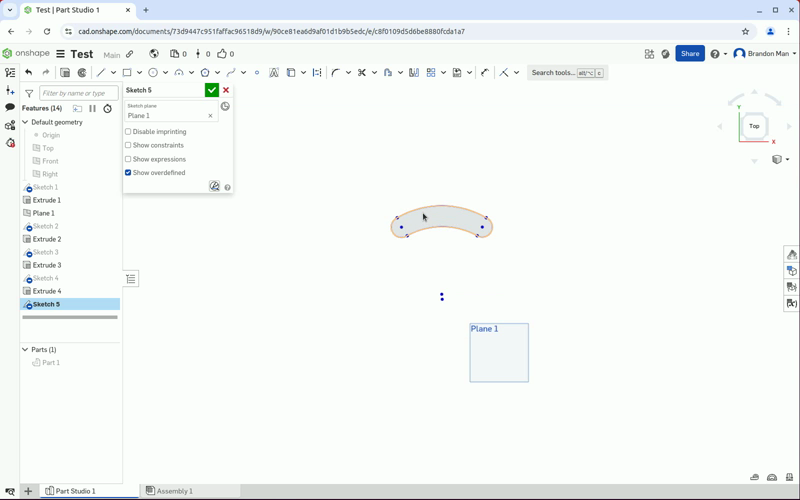
scroll(6)
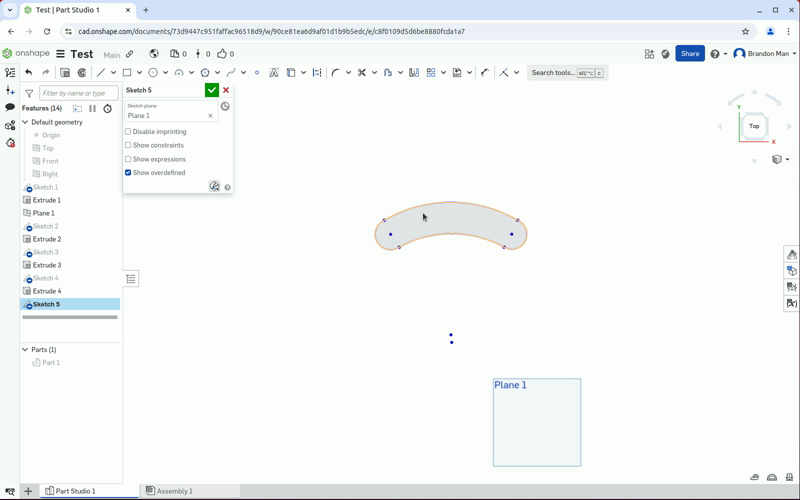
scroll(6)
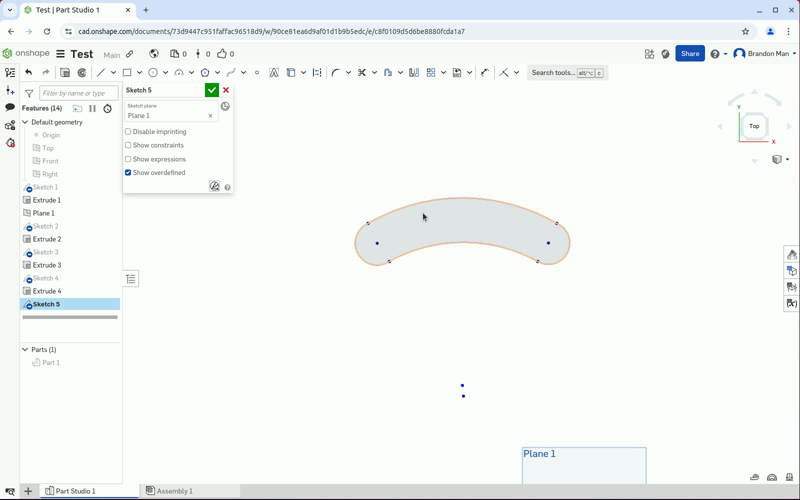
scroll(6)
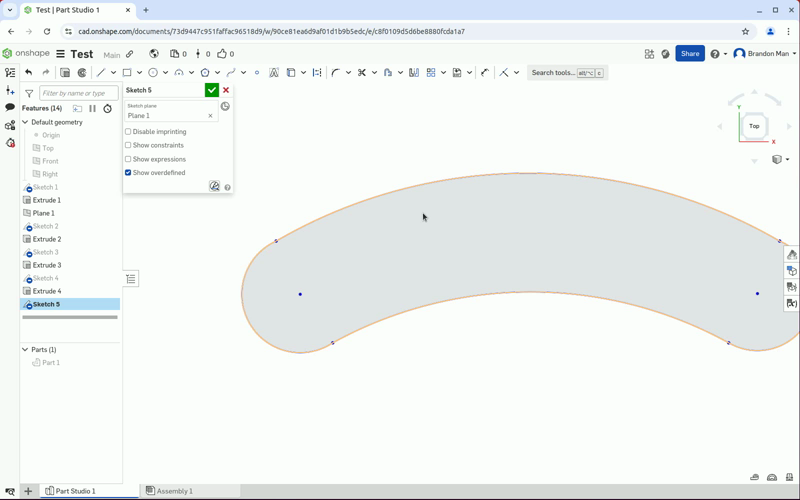
click(423, 212)
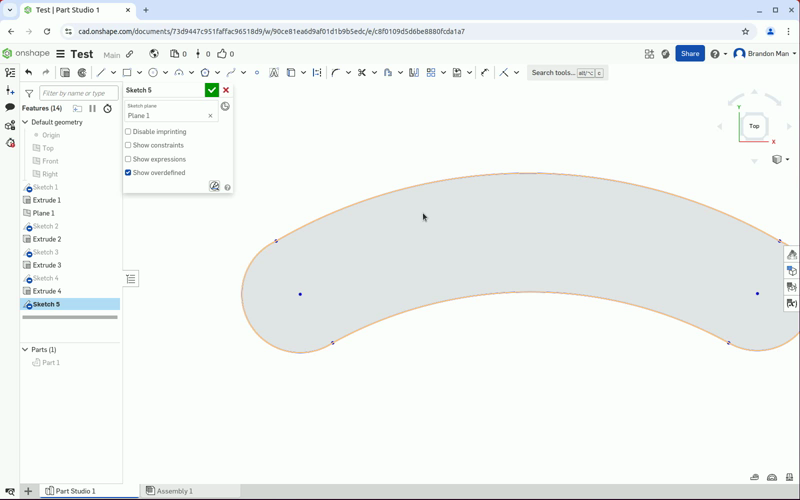
scroll(-6)
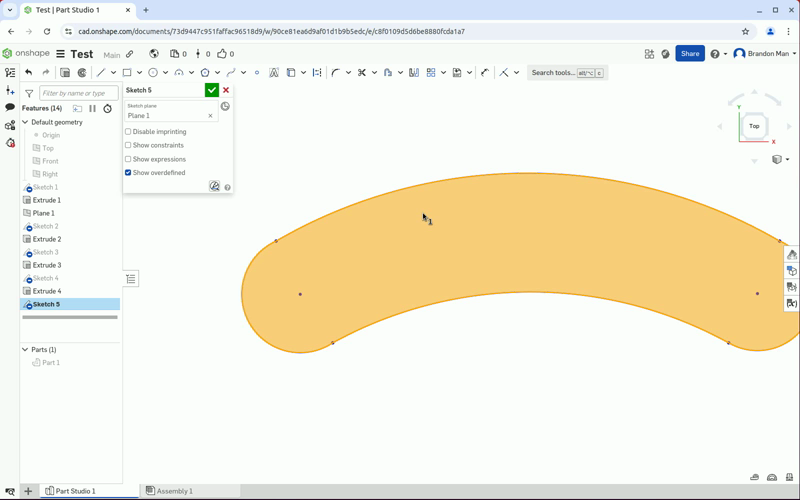
scroll(-6)
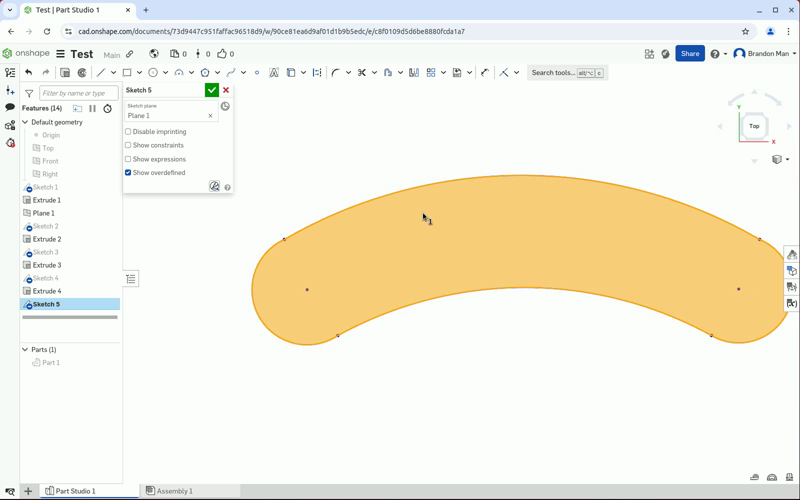
scroll(-6)
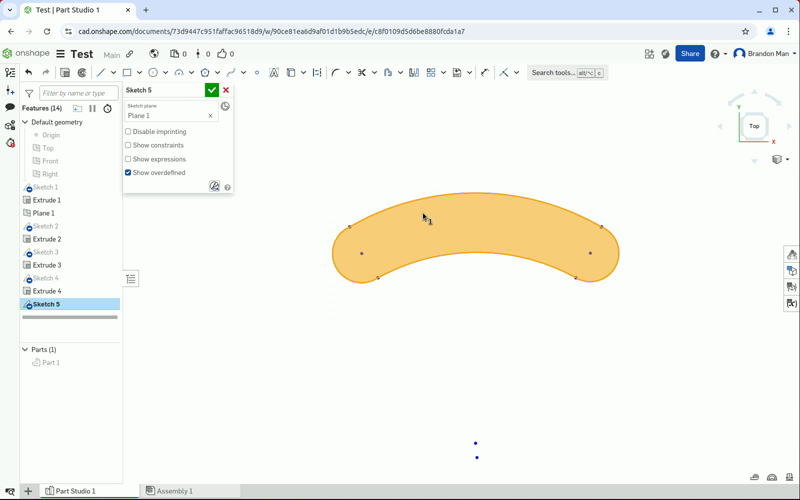
scroll(-6)
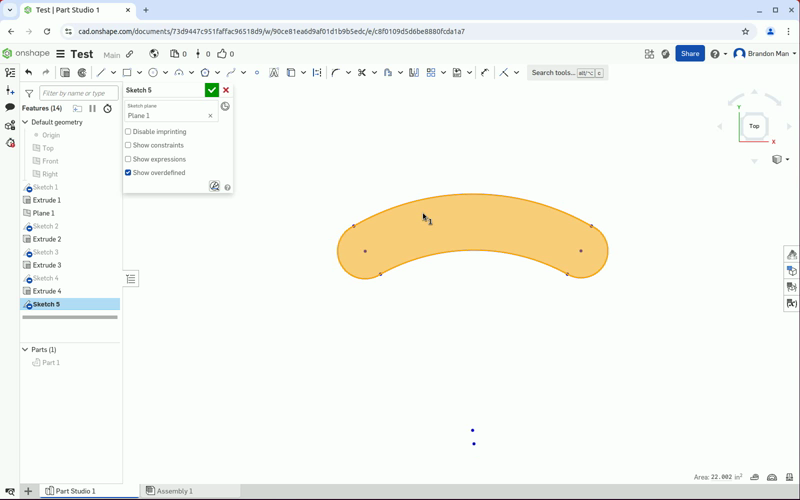
scroll(-6)
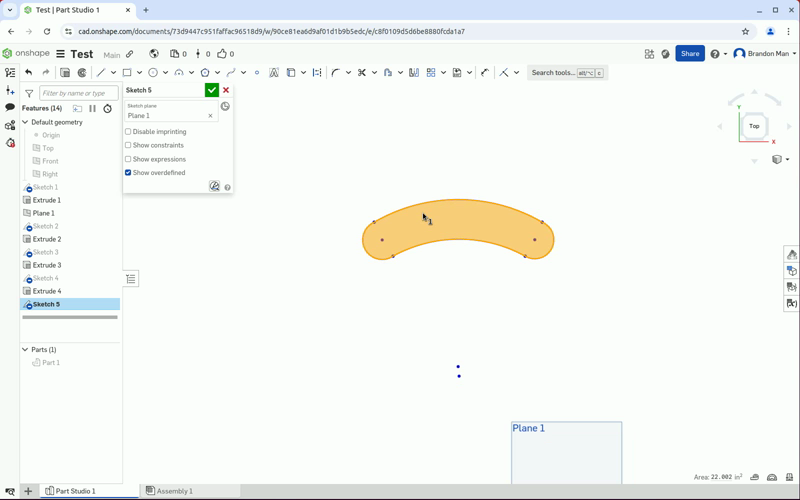
scroll(-6)
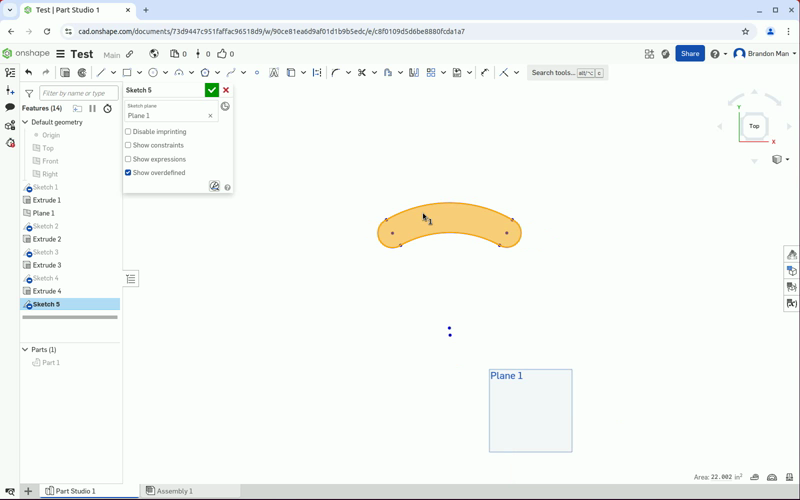
scroll(-6)
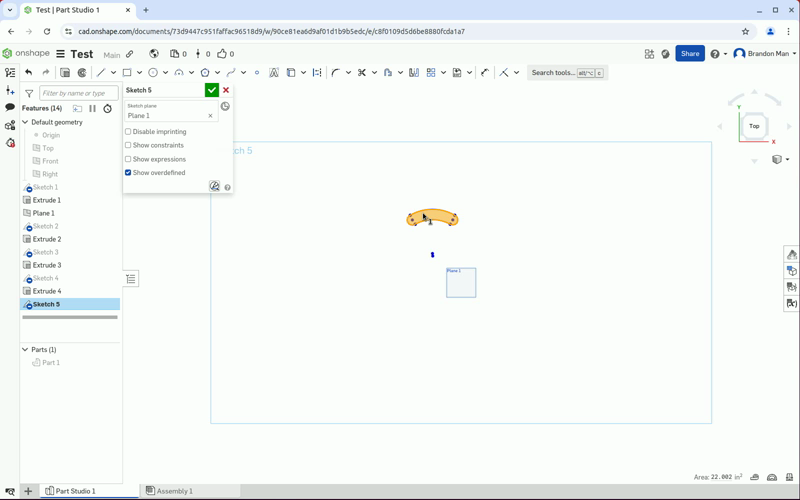
mouse_move(73, 352)
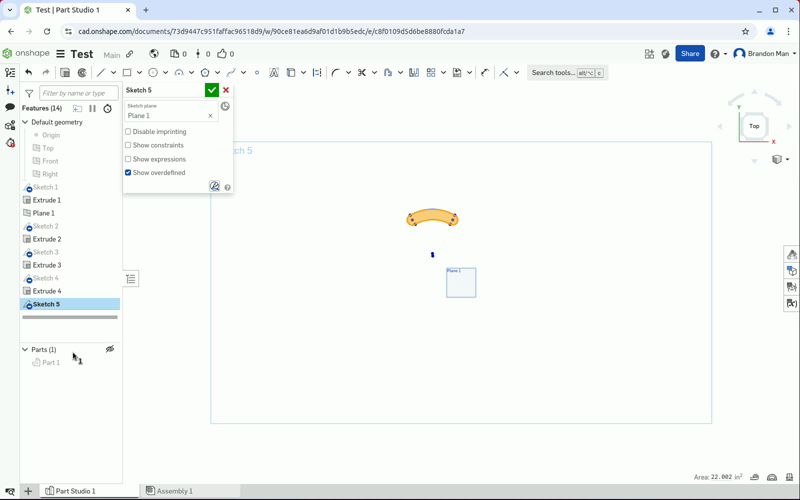
key(shift+y)
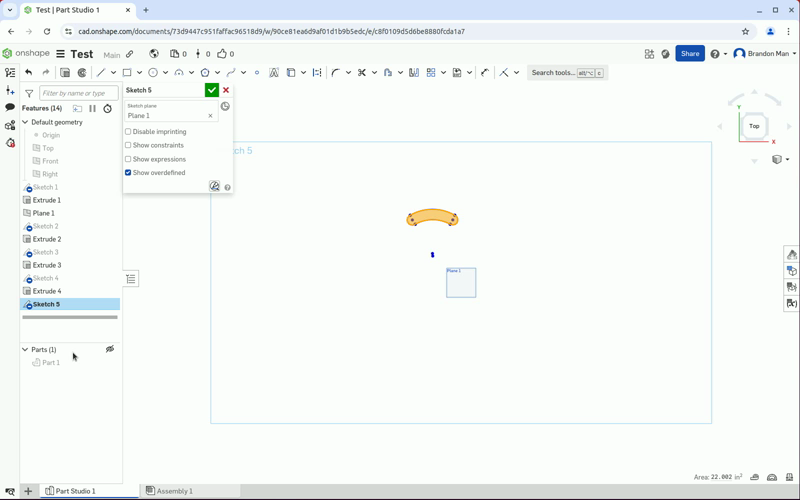
key(shift+e)
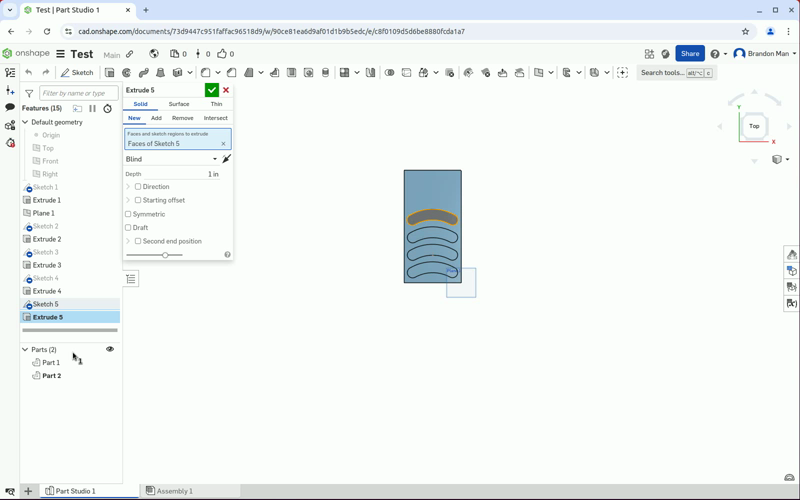
mouse_move(143, 106)
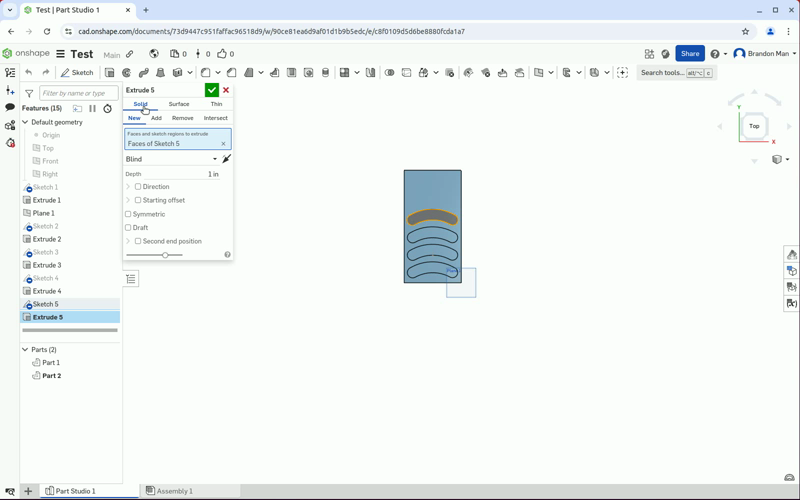
click(143, 106)
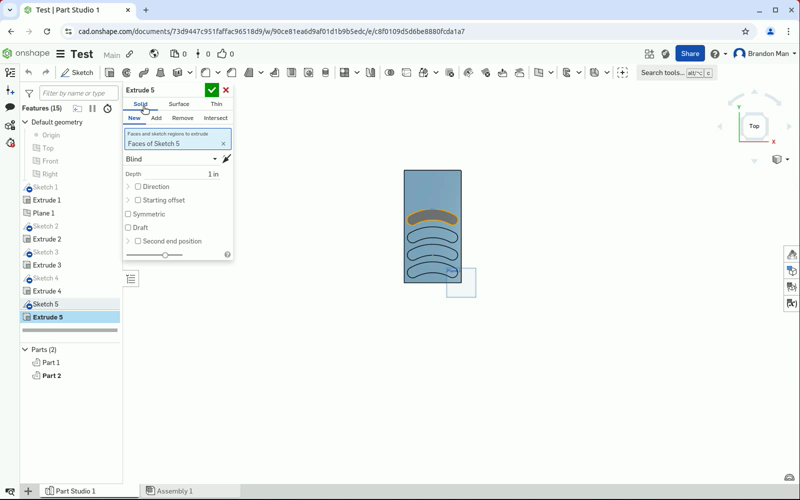
mouse_move(186, 120)
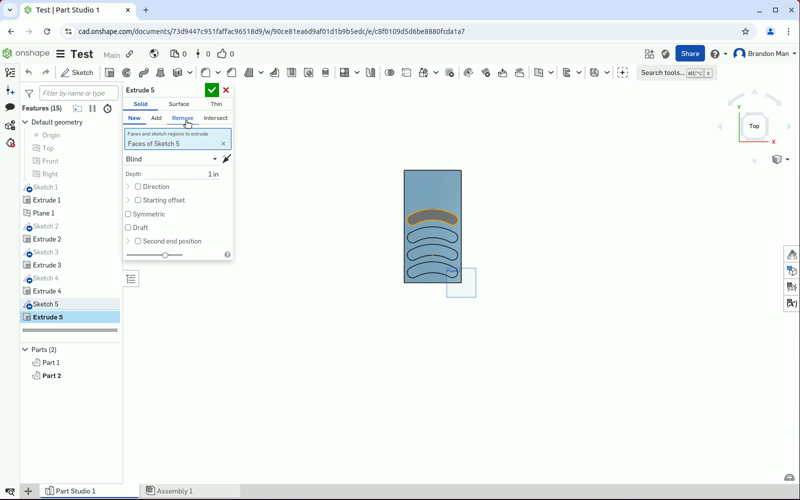
click(186, 120)
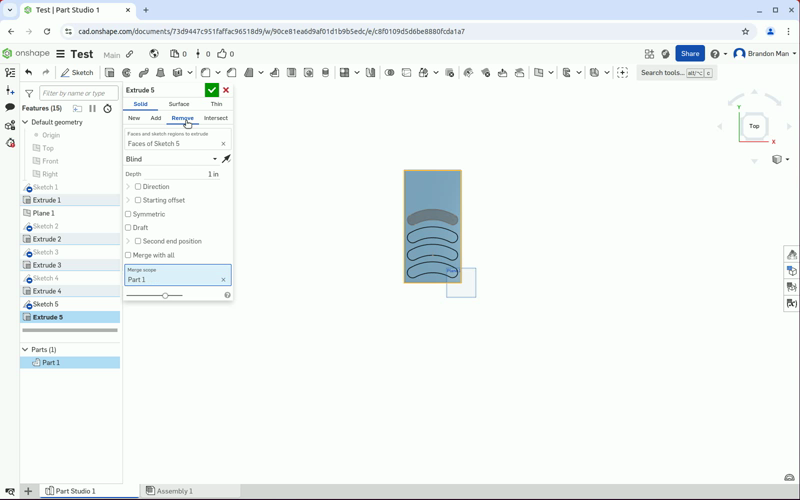
key(tab, 4)
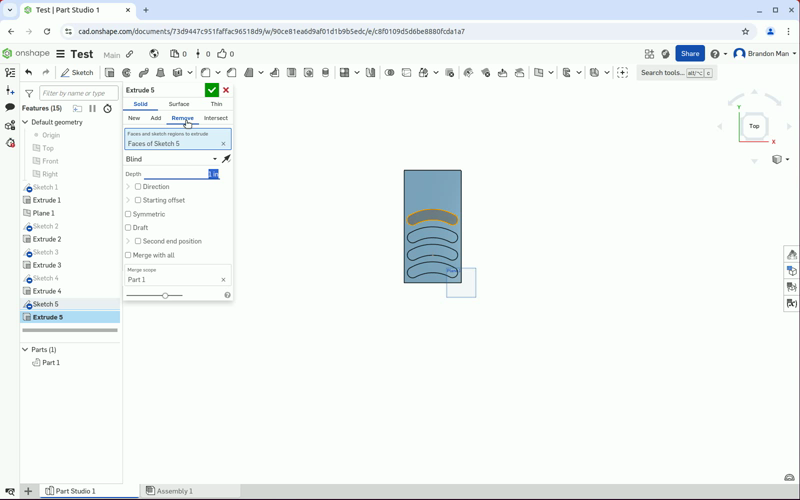
text(0.963)
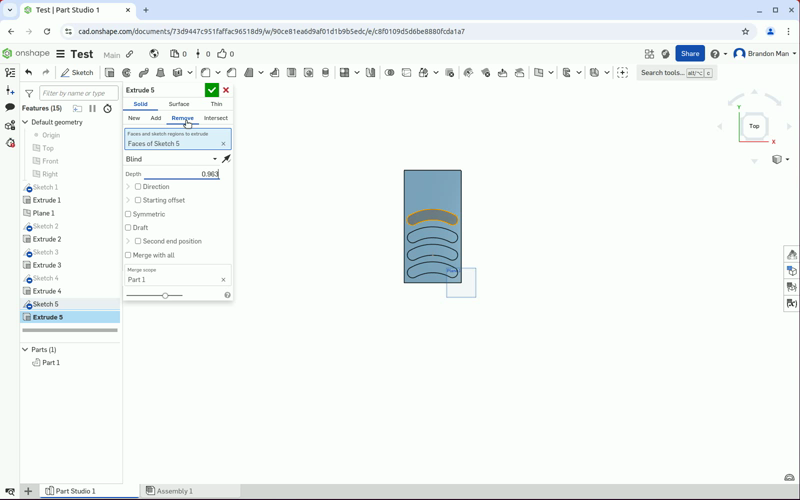
key(tab, 6)
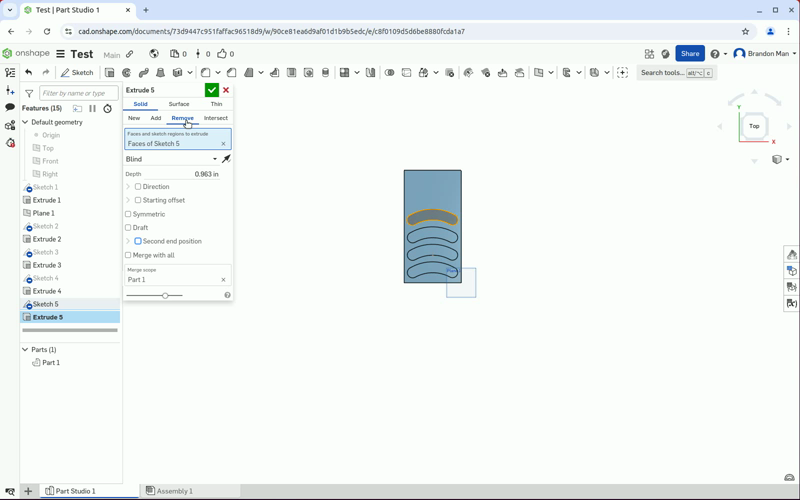
key(space)
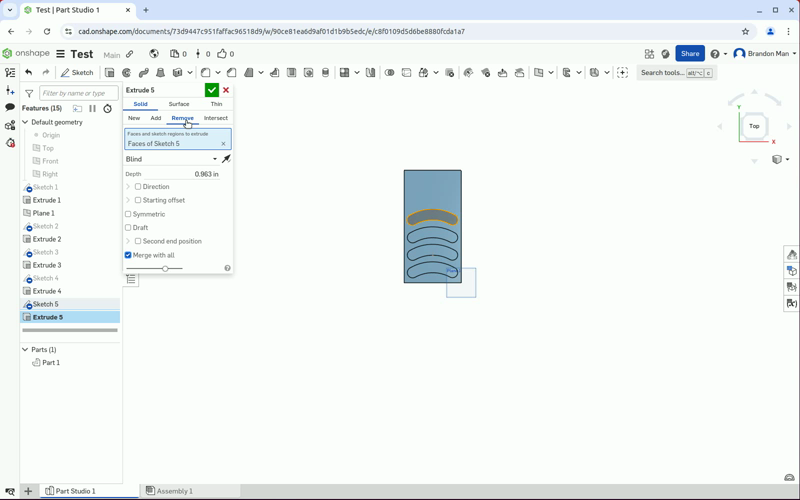
key(enter)
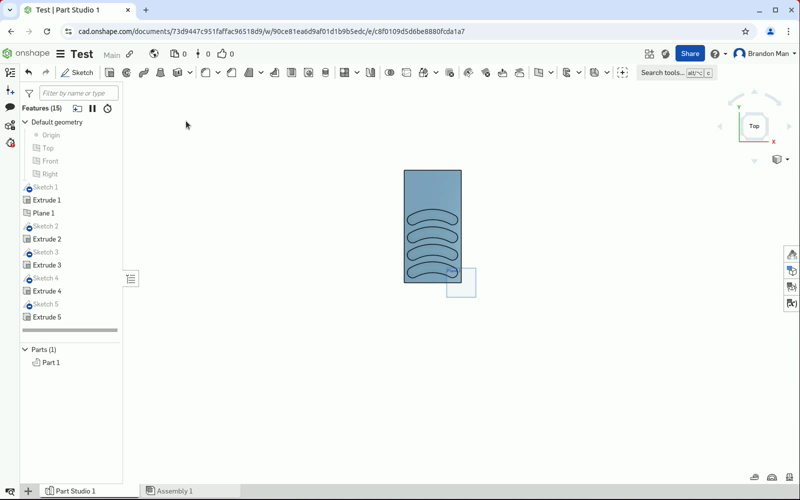
key(shift+h)
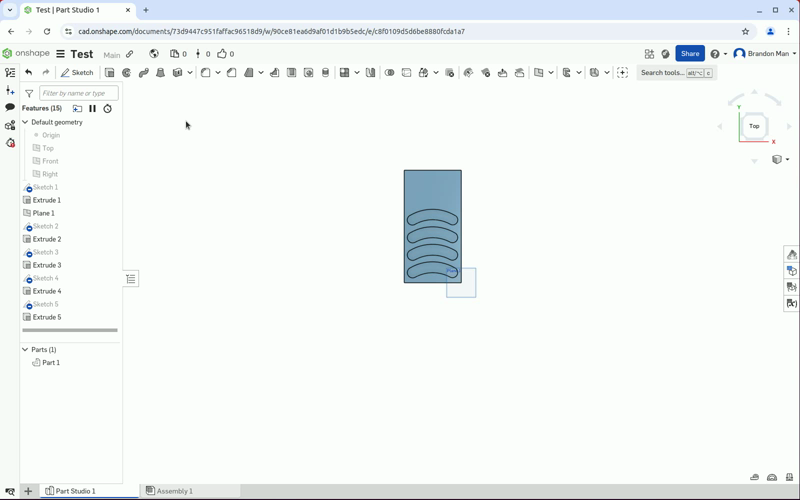
key(shift+h)
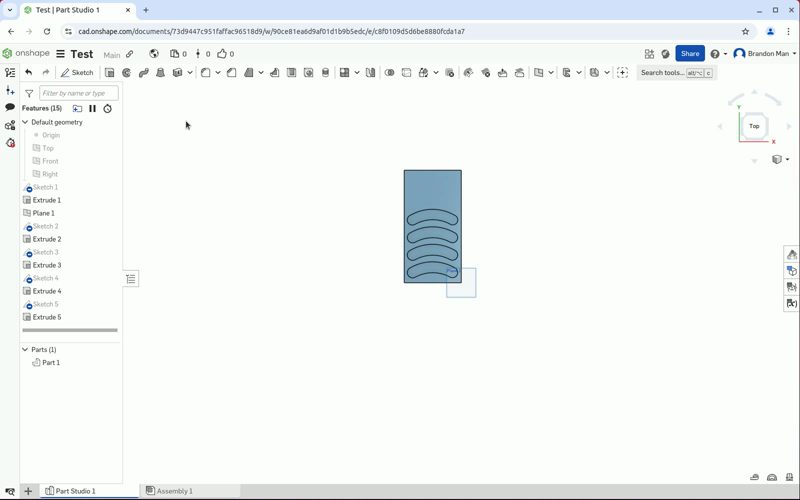
mouse_move(73, 189)
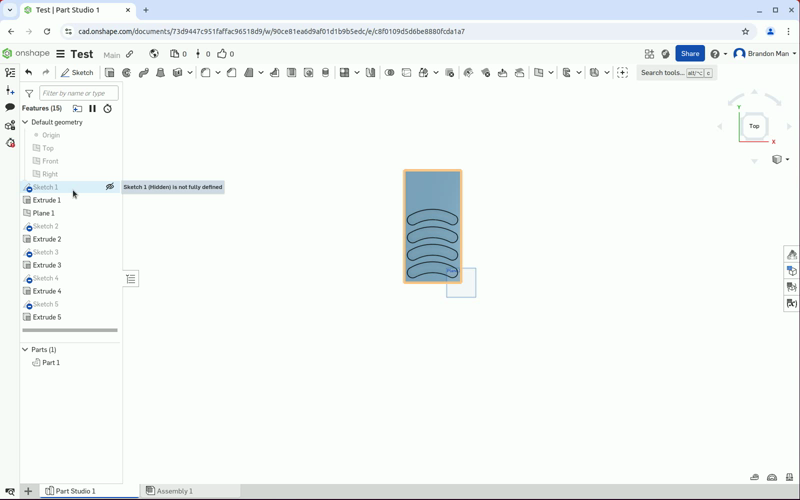
click(73, 189)
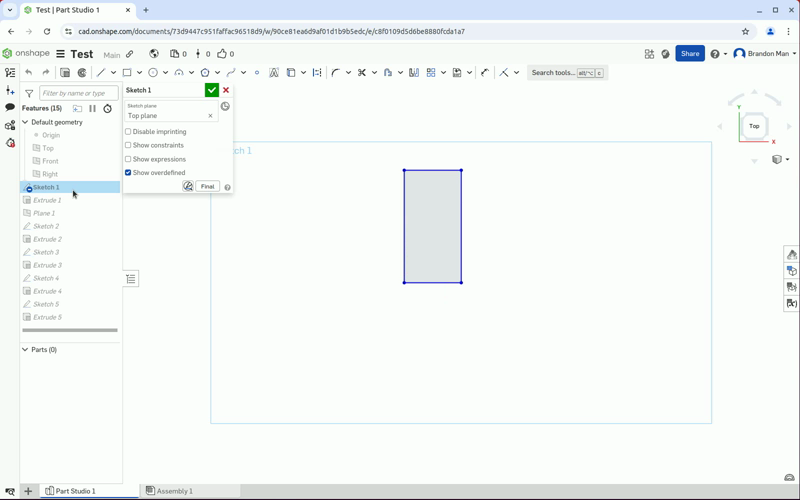
mouse_move(229, 92)
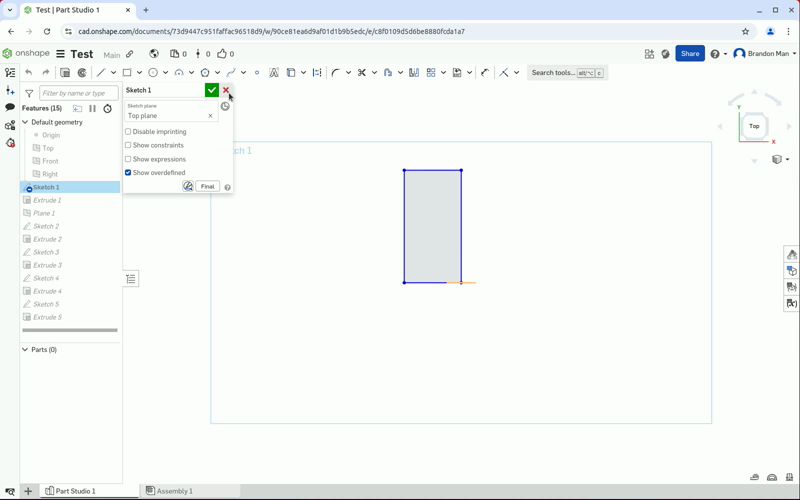
click(229, 92)
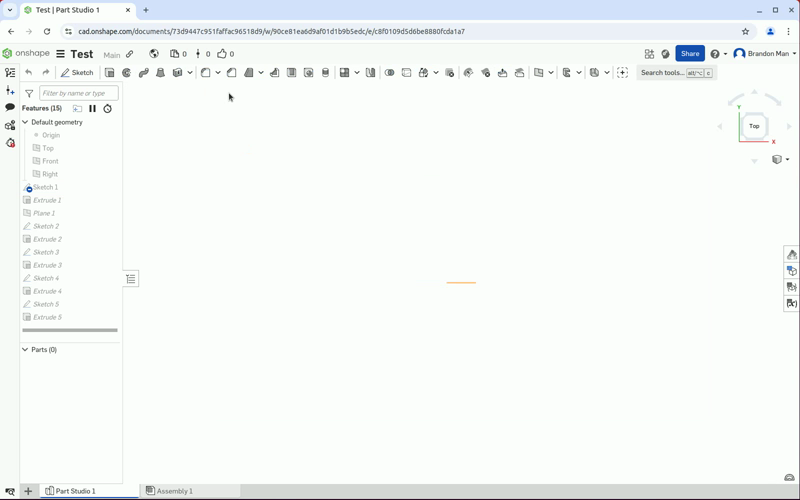
key(shift+s)
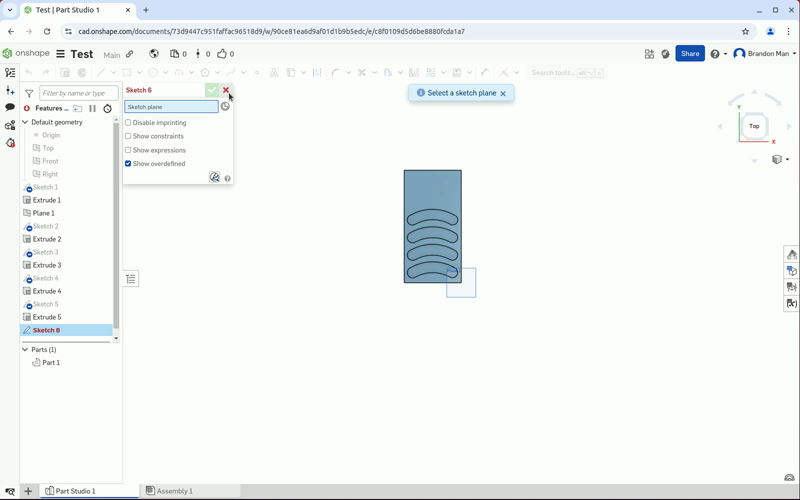
mouse_move(69, 215)
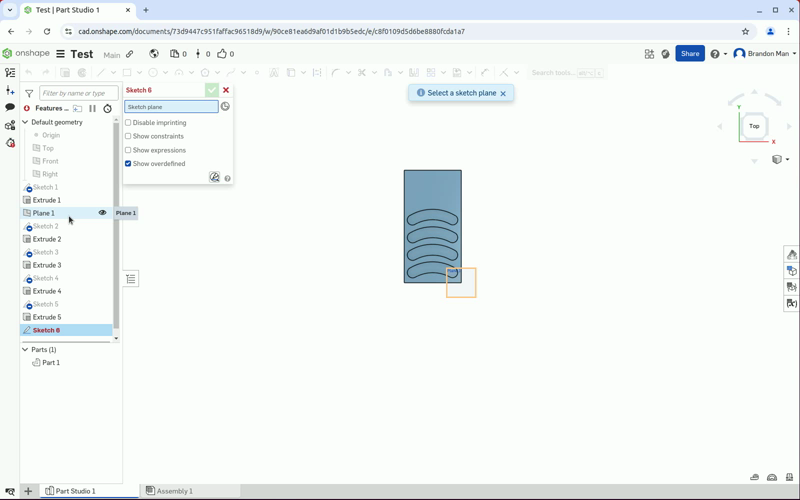
click(69, 215)
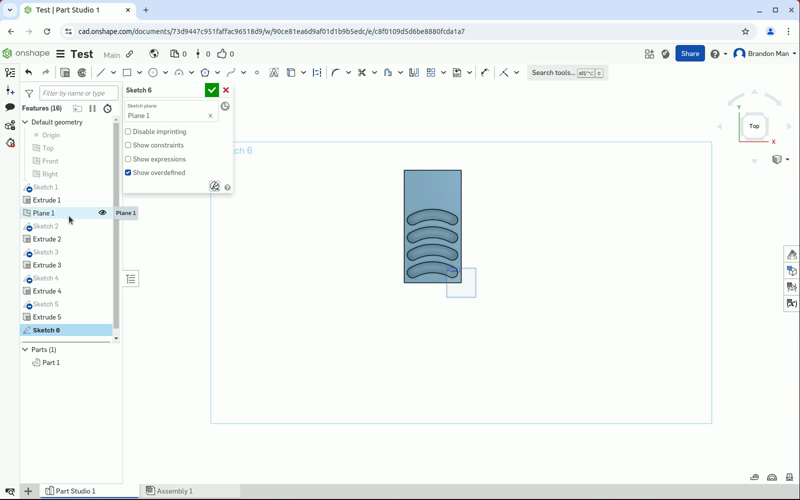
mouse_move(73, 352)
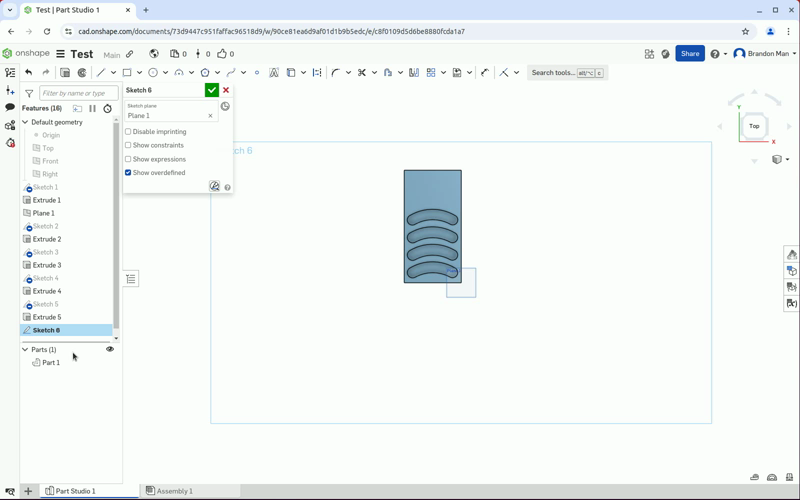
key(y)
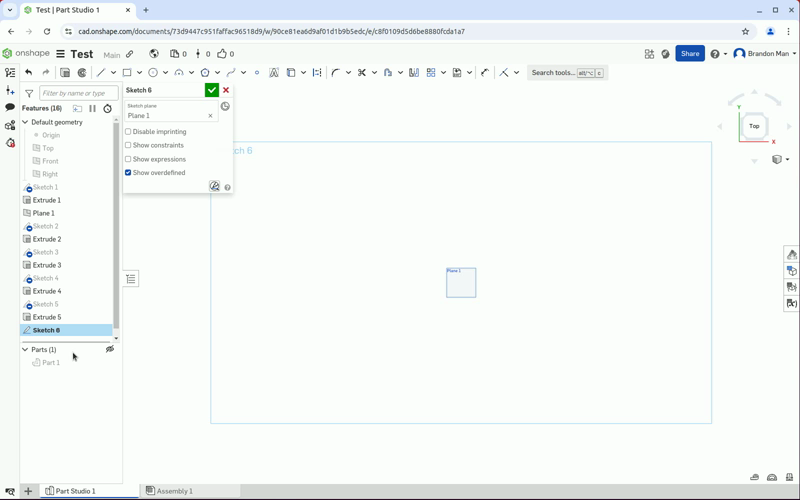
key(a)
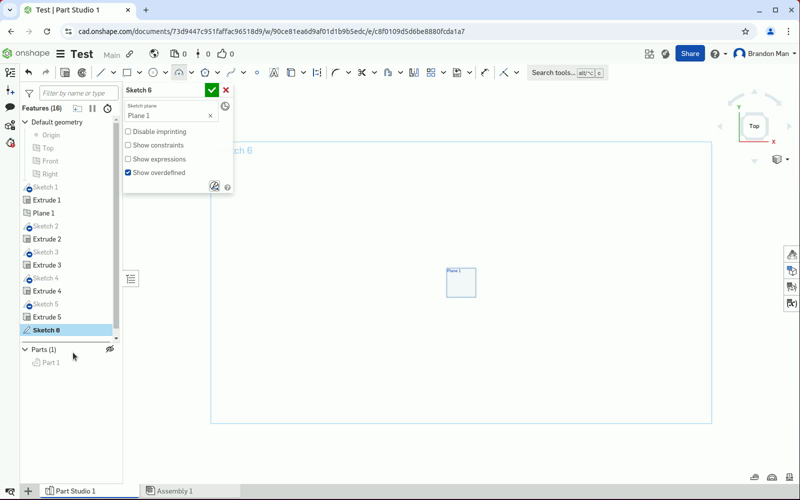
key_down(shift)
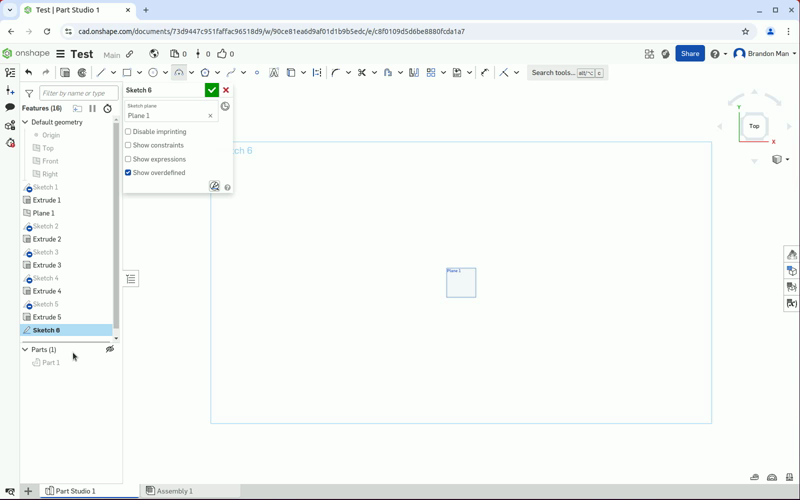
mouse_move(410, 197)
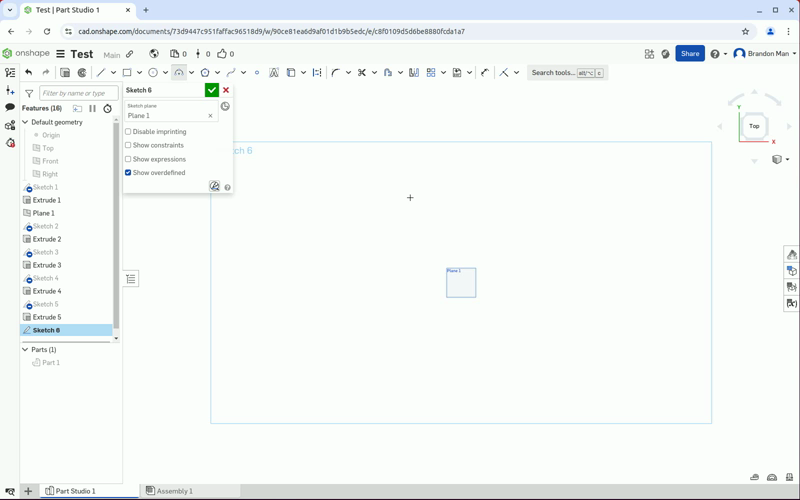
click(410, 197)
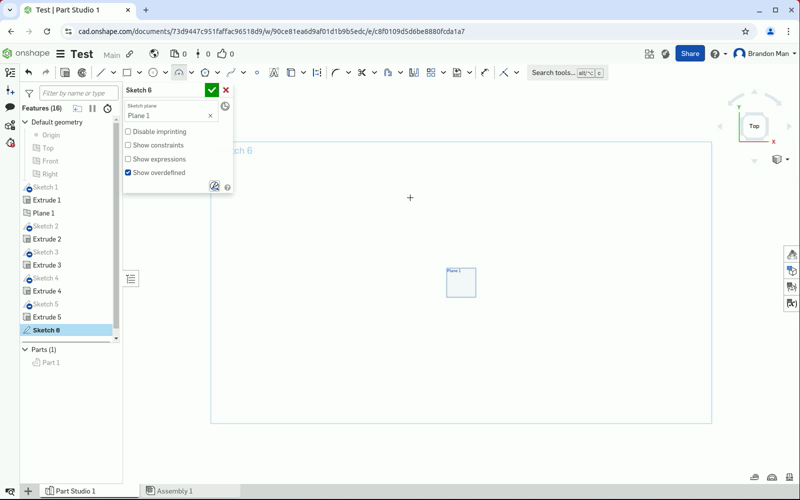
key_up(shift)
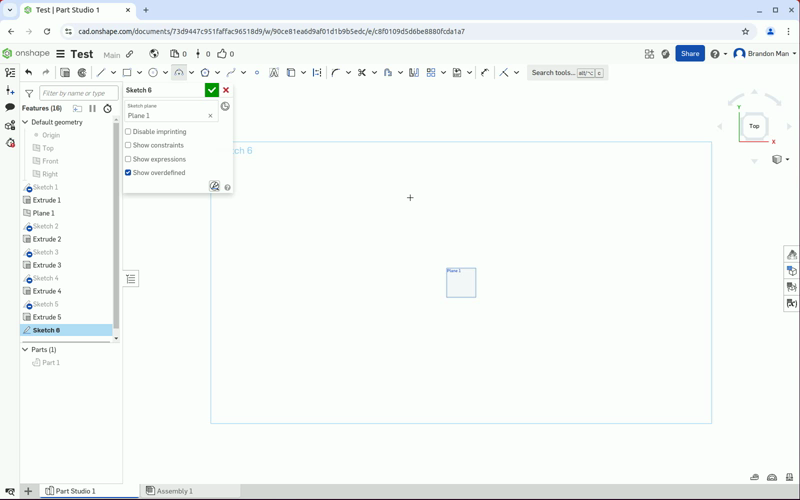
key_down(shift)
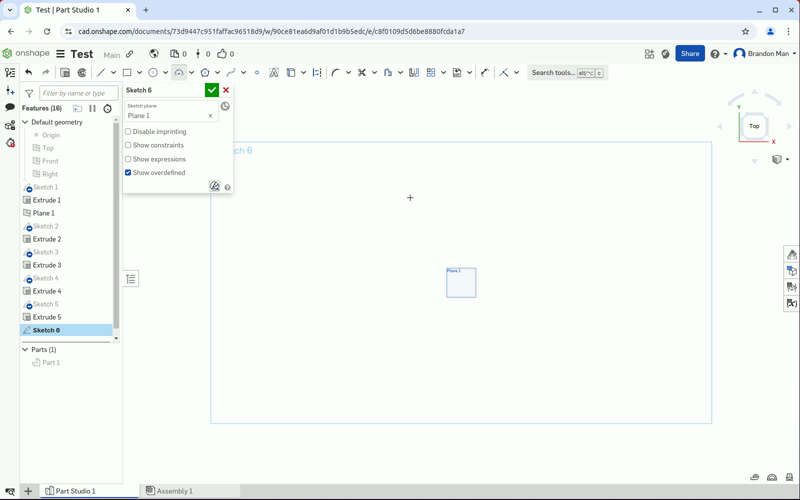
mouse_move(415, 207)
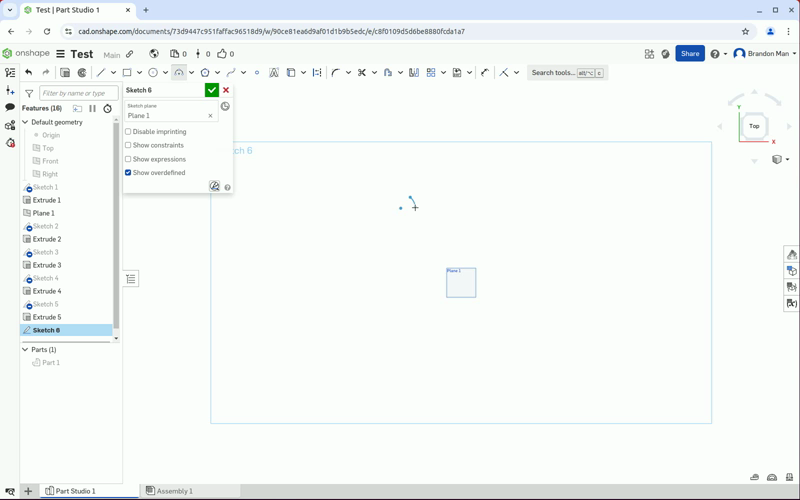
click(415, 207)
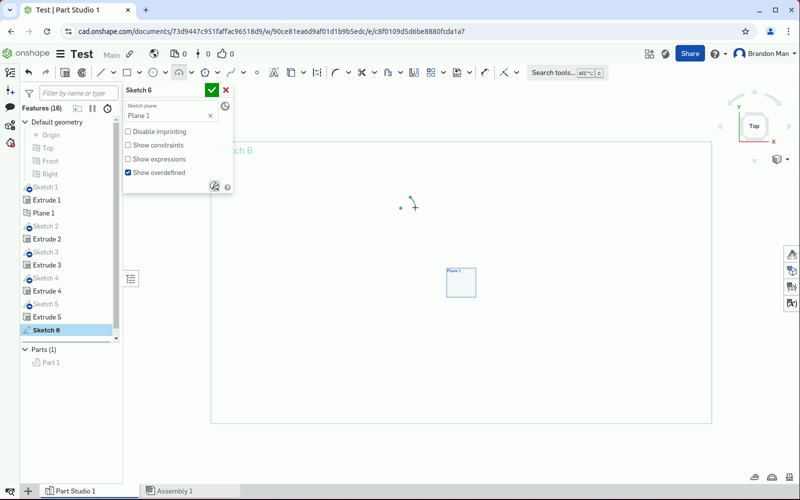
mouse_move(407, 204)
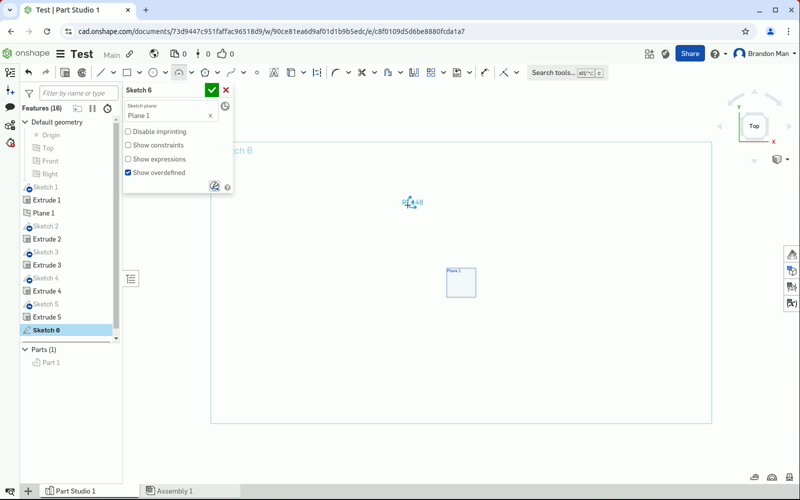
click(407, 204)
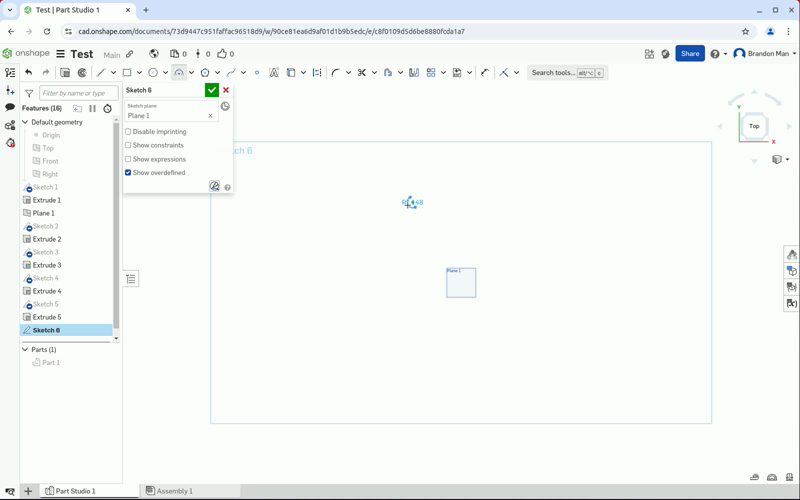
key_up(shift)
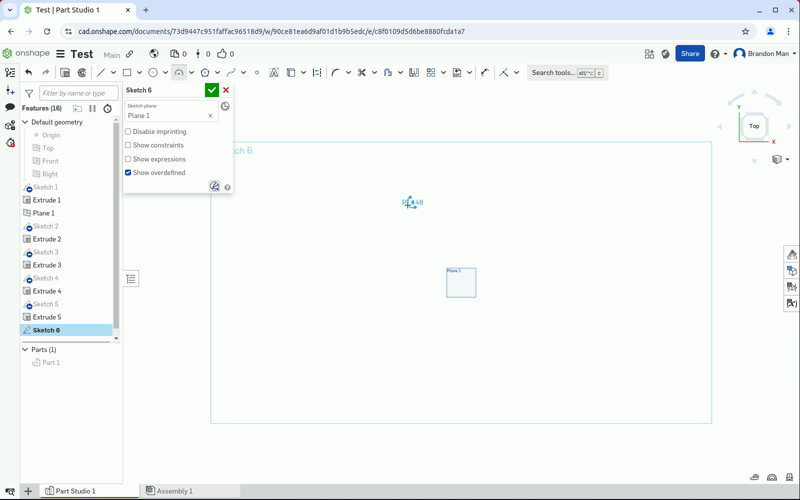
mouse_move(415, 207)
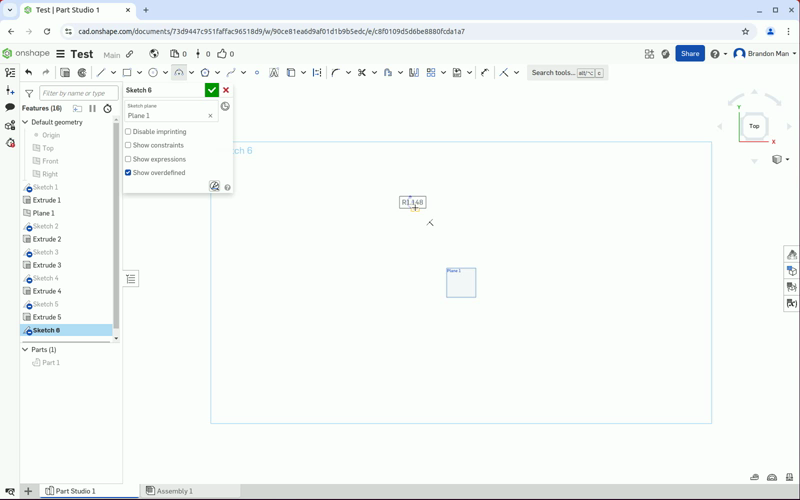
click(415, 207)
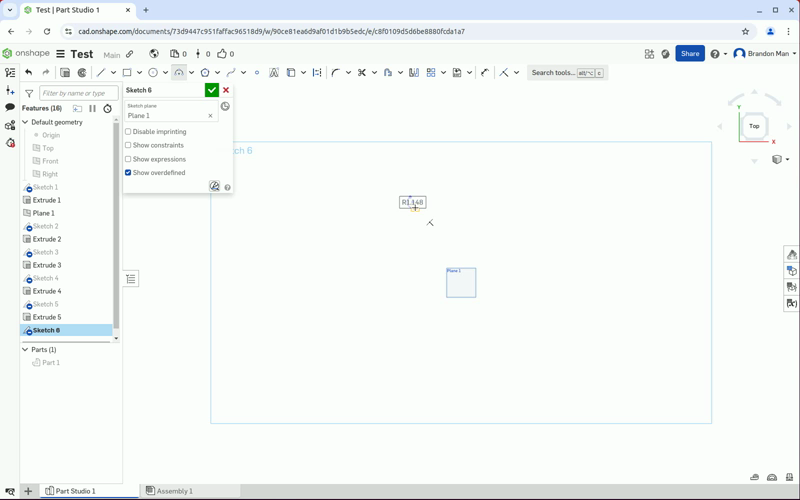
key_down(shift)
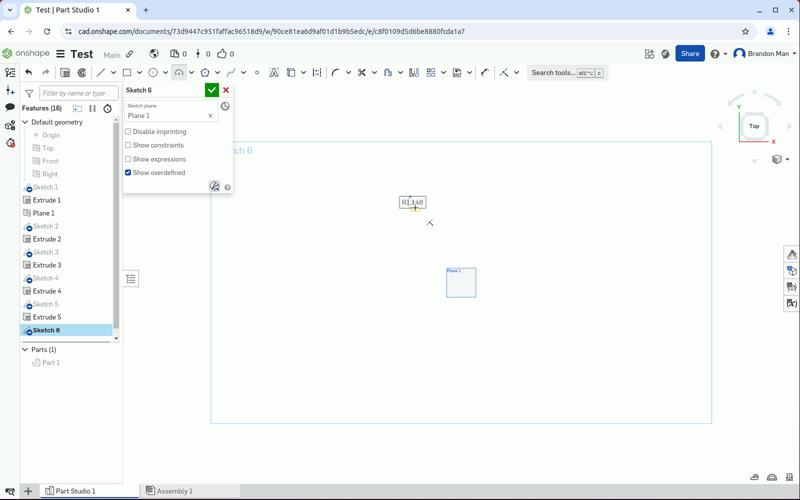
mouse_move(450, 207)
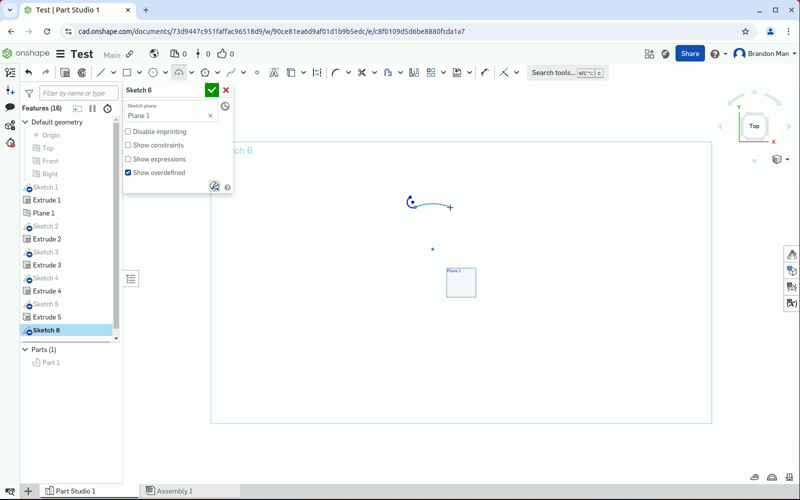
click(450, 207)
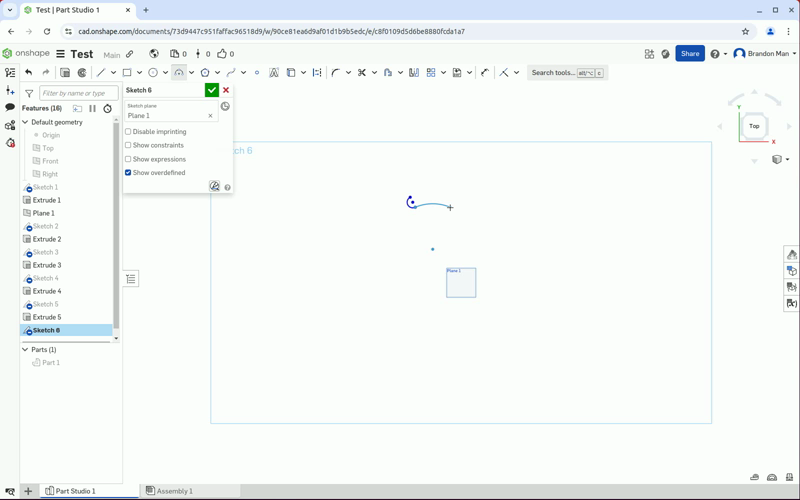
mouse_move(432, 202)
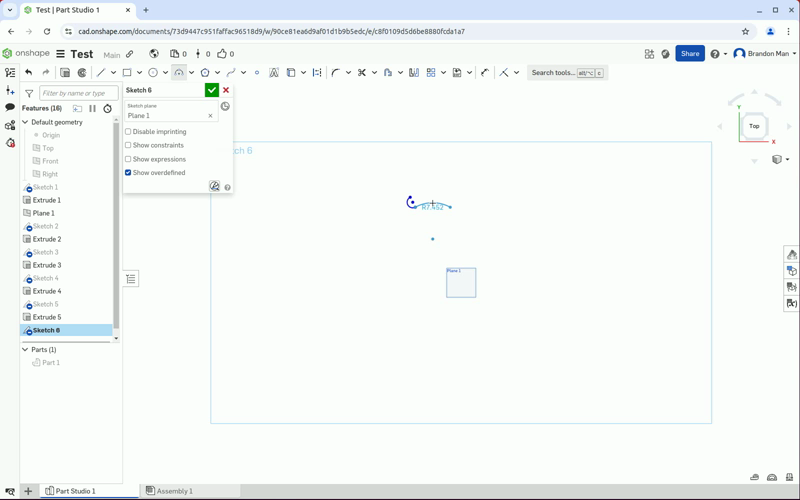
click(432, 202)
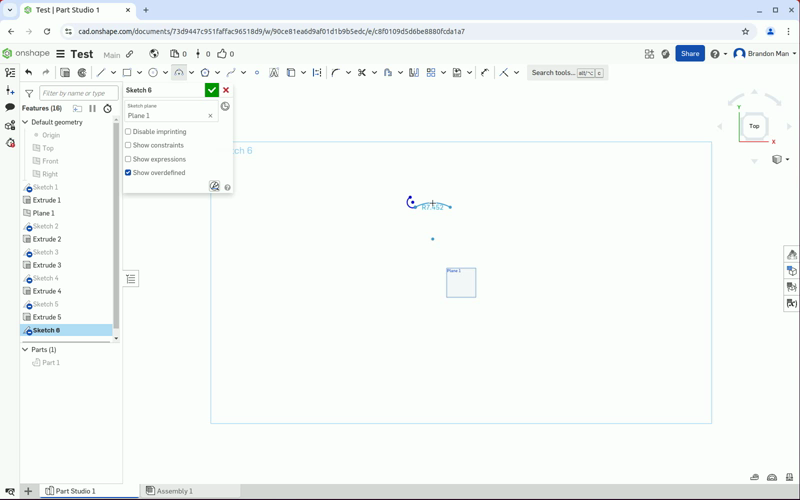
key_up(shift)
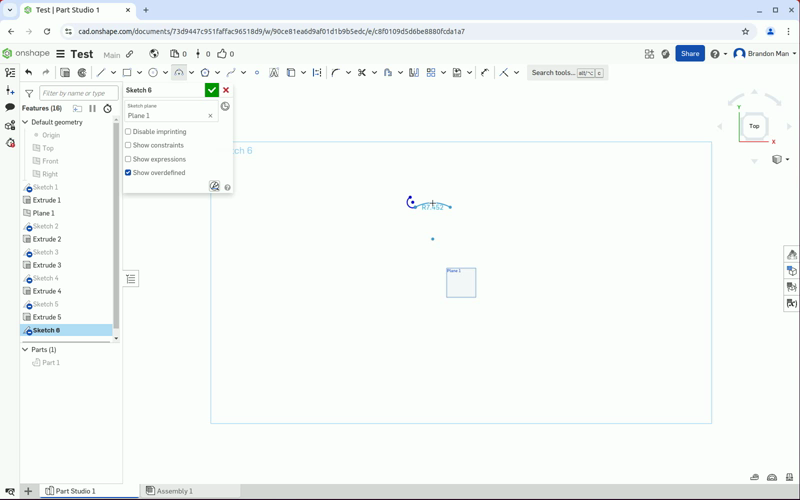
mouse_move(450, 207)
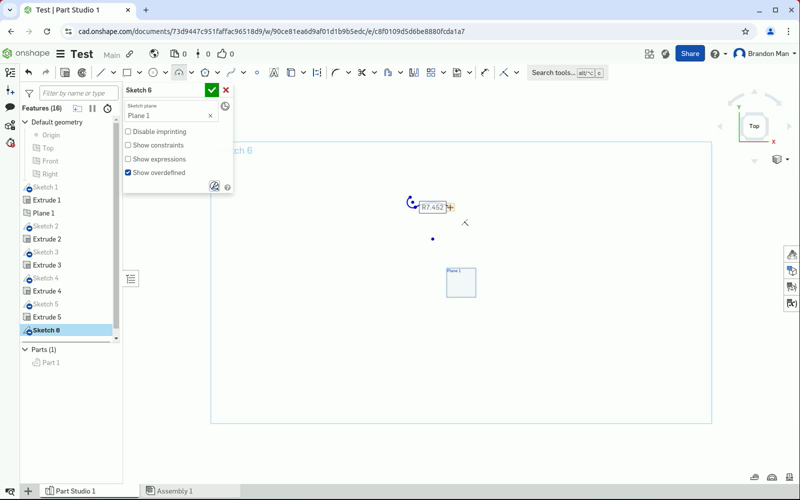
click(450, 207)
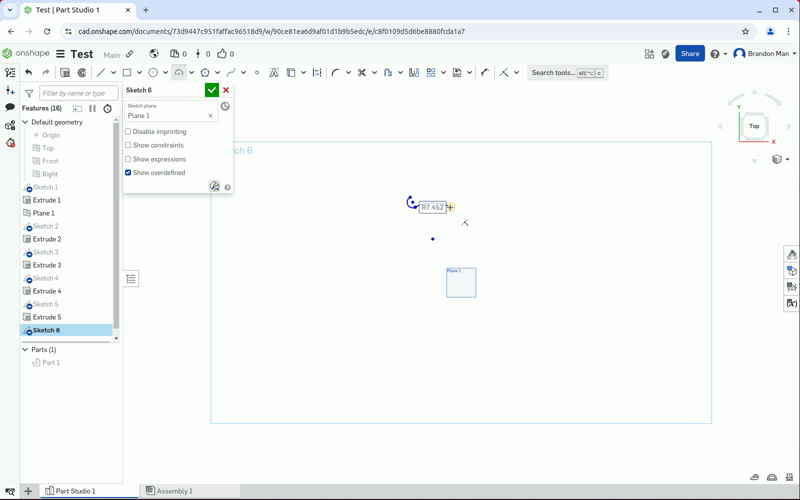
key_down(shift)
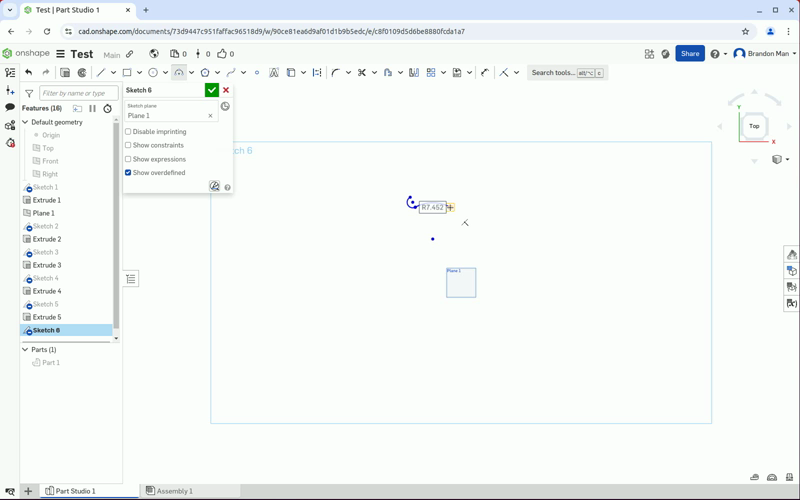
mouse_move(454, 197)
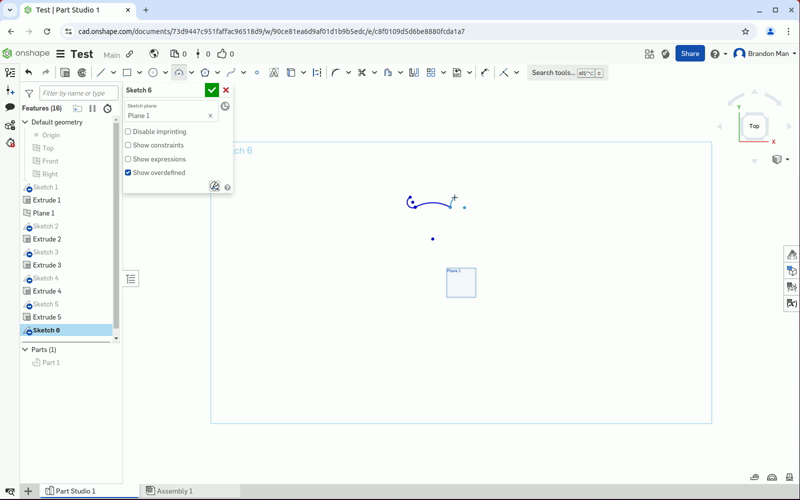
click(454, 197)
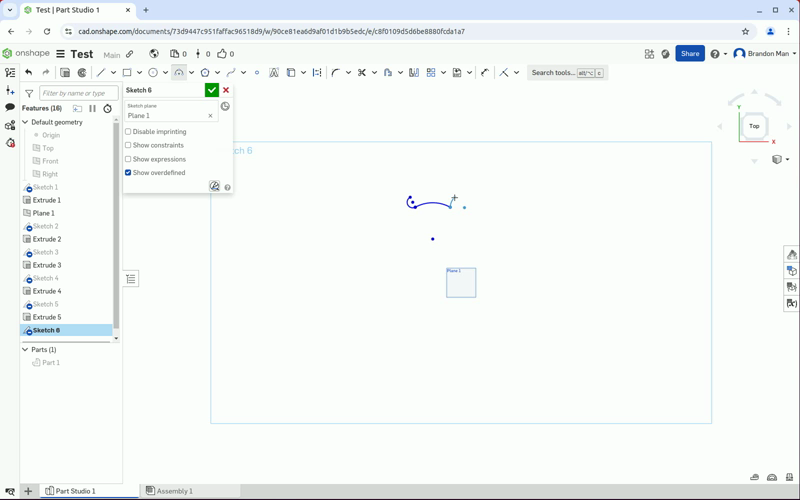
mouse_move(457, 204)
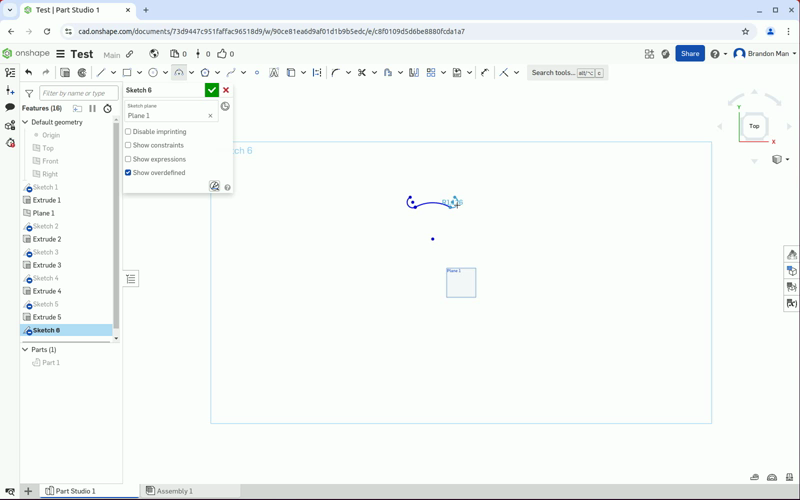
click(457, 204)
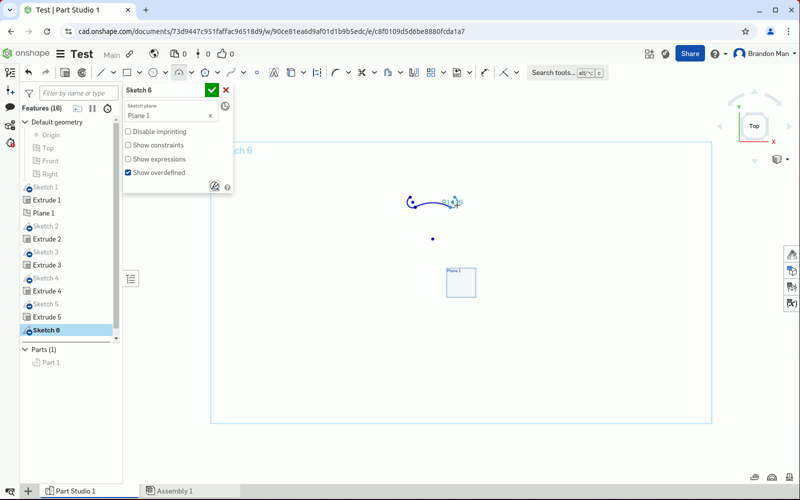
key_up(shift)
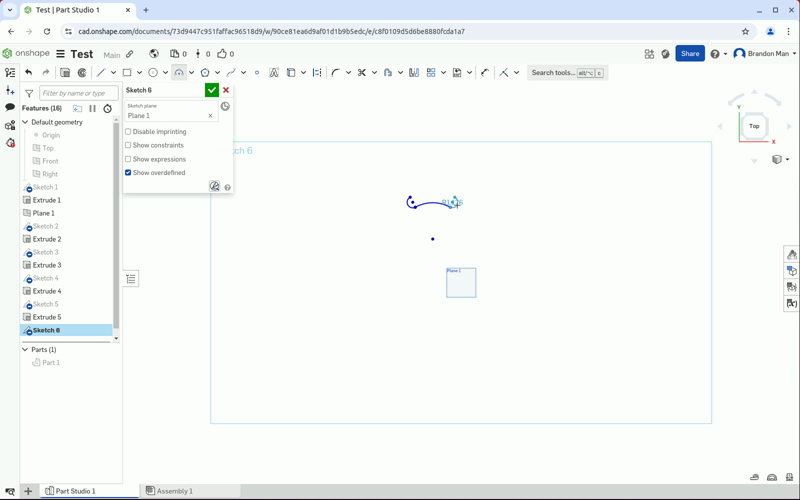
mouse_move(454, 197)
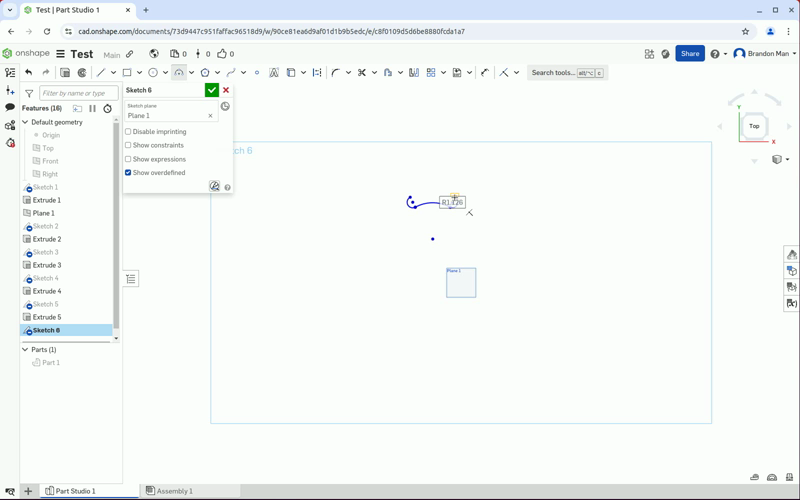
click(454, 197)
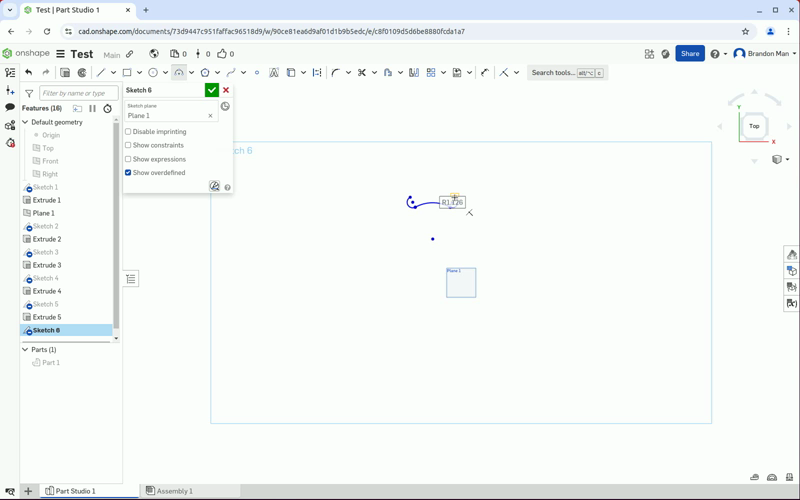
mouse_move(410, 197)
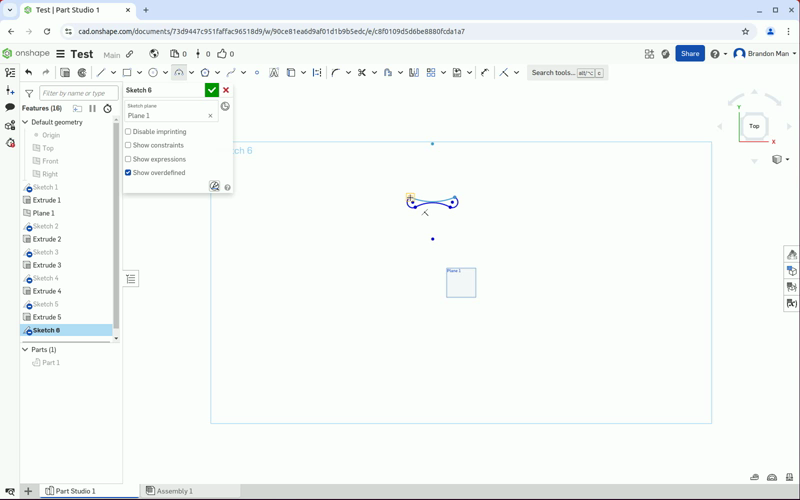
click(410, 197)
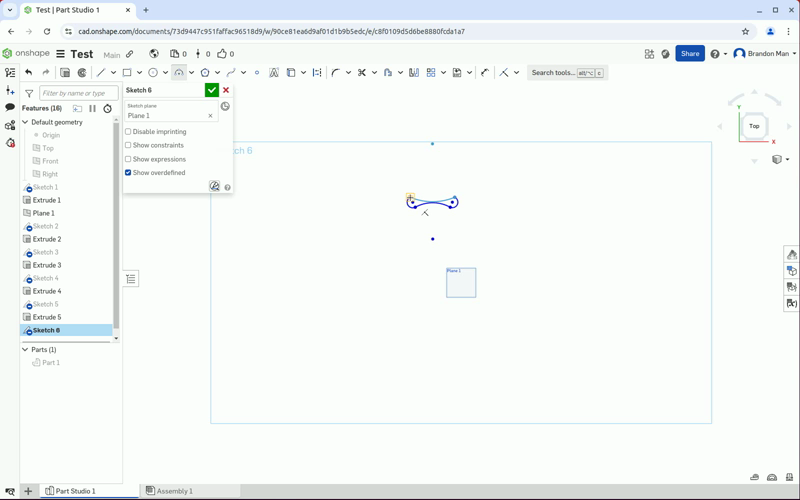
key_down(shift)
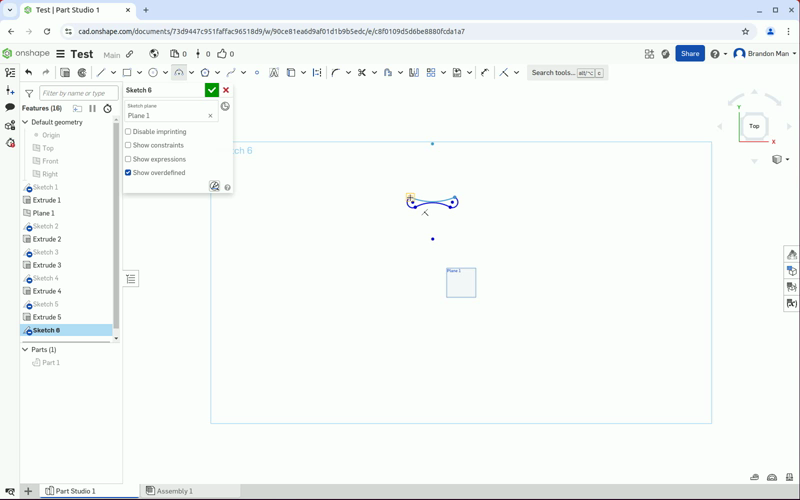
mouse_move(432, 191)
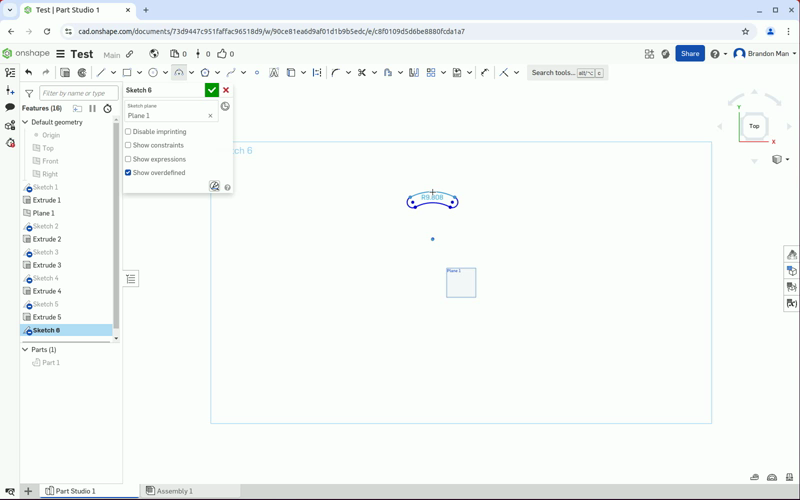
click(432, 191)
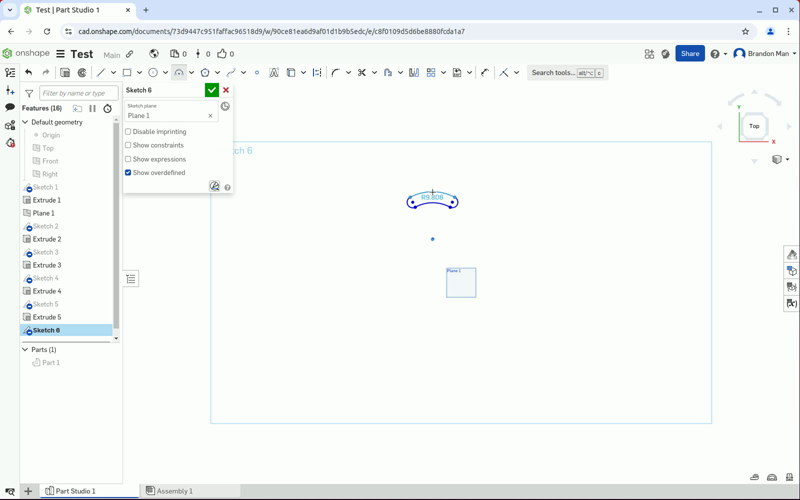
key_up(shift)
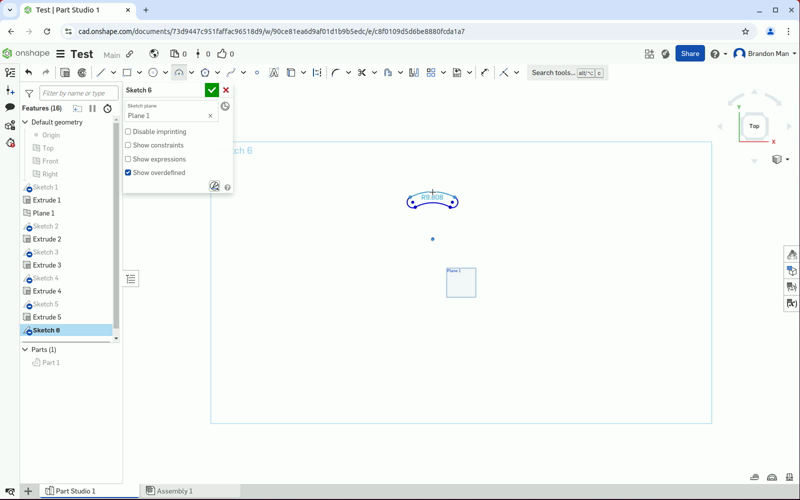
key(esc)
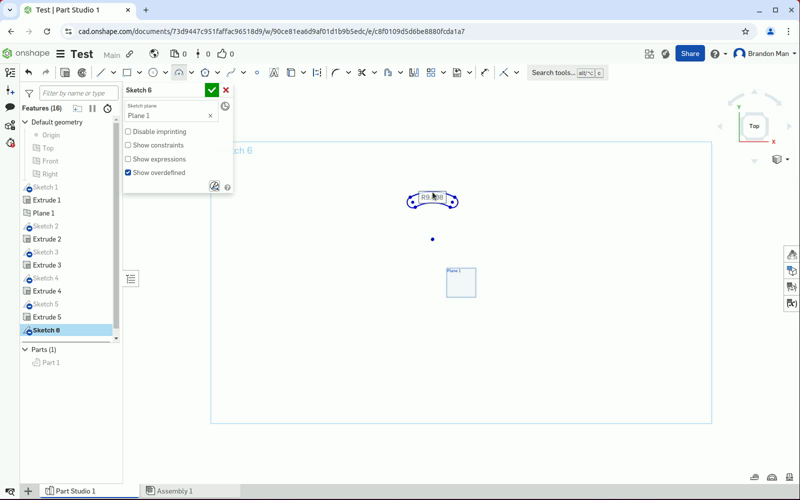
mouse_move(445, 194)
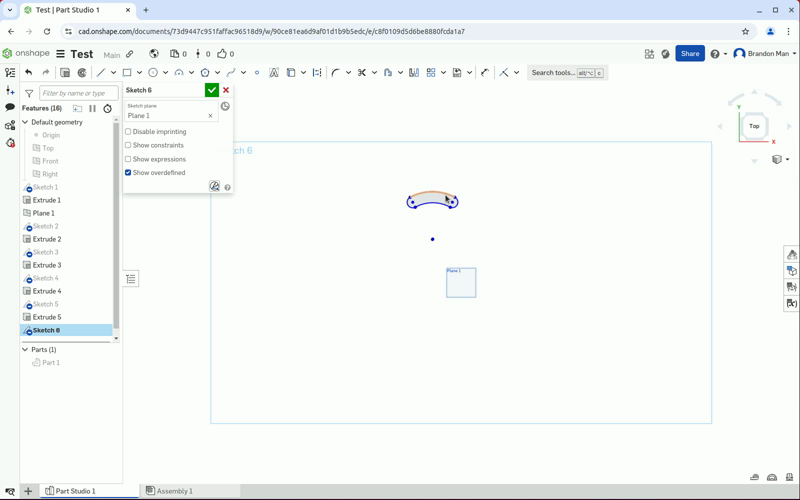
scroll(6)
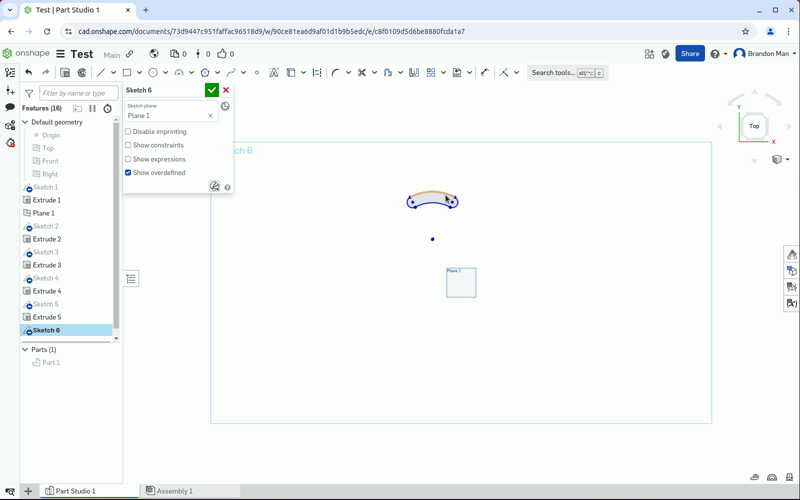
scroll(6)
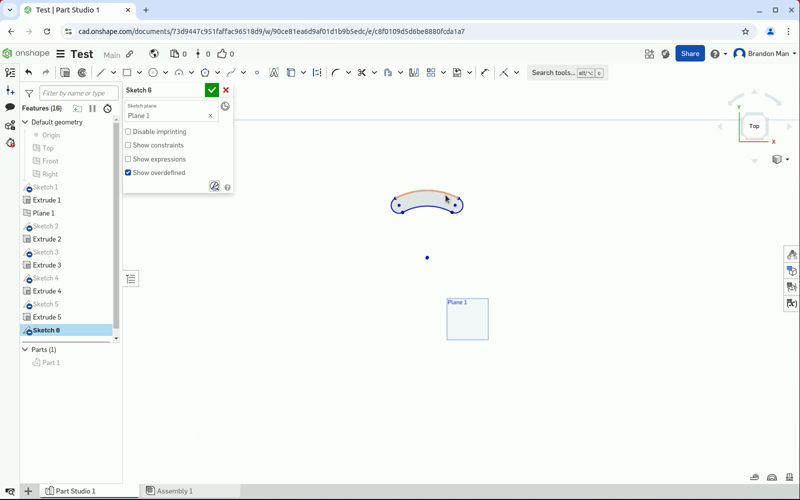
scroll(6)
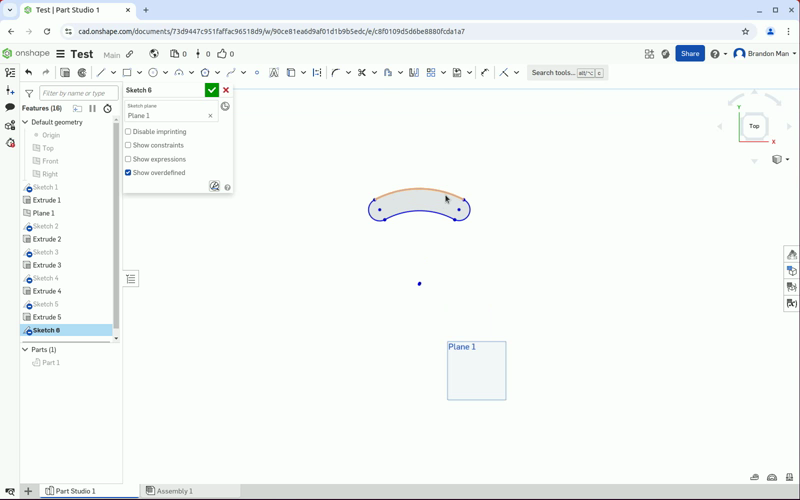
scroll(6)
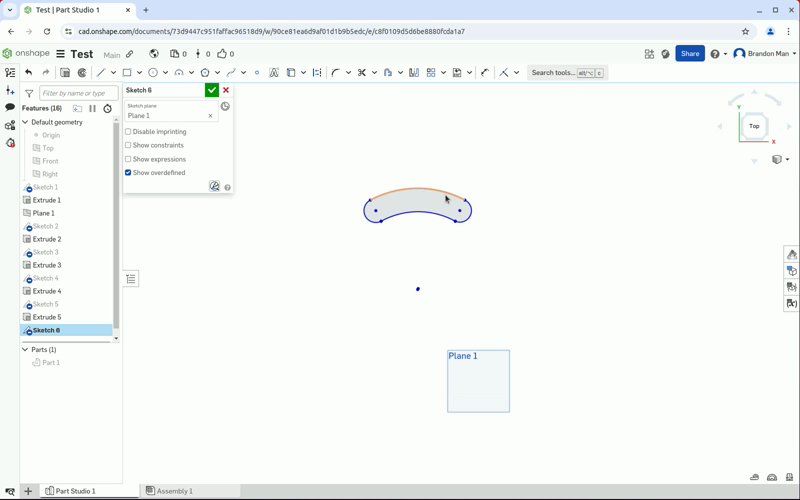
scroll(6)
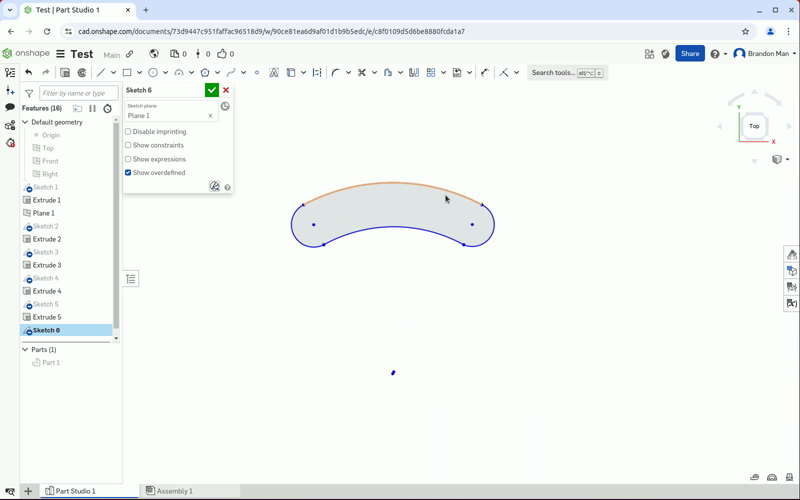
scroll(6)
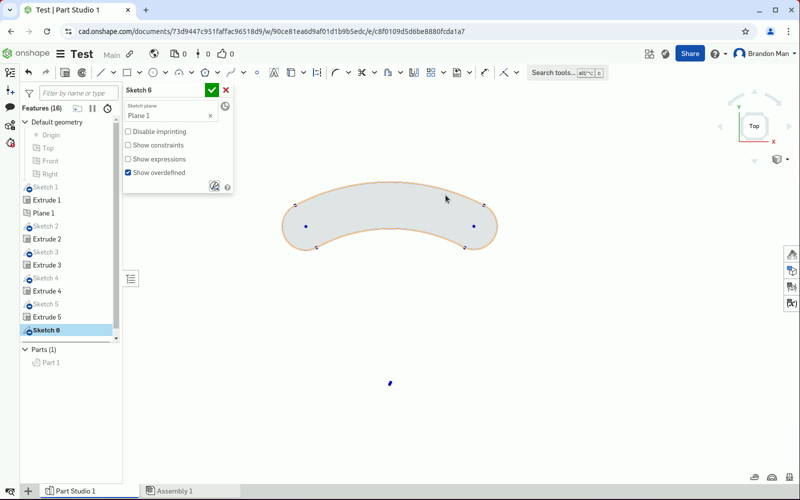
scroll(6)
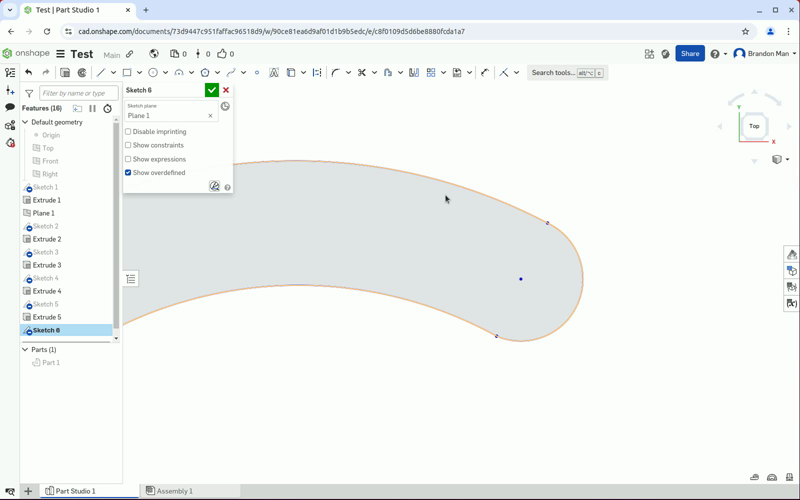
click(445, 194)
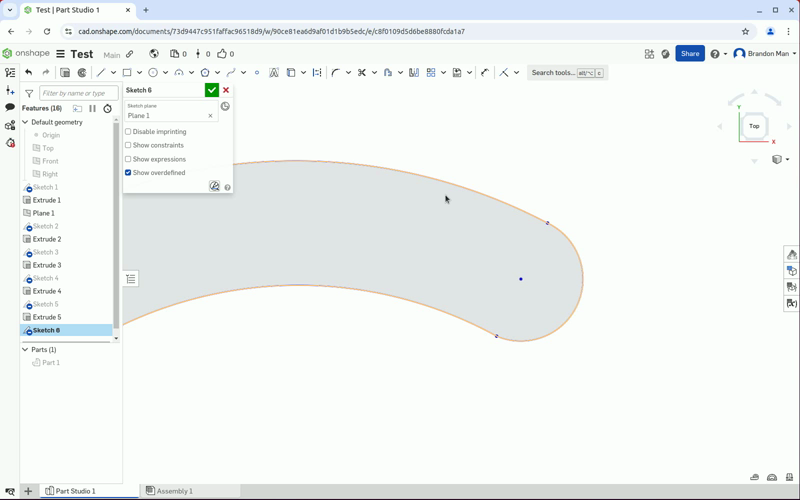
scroll(-6)
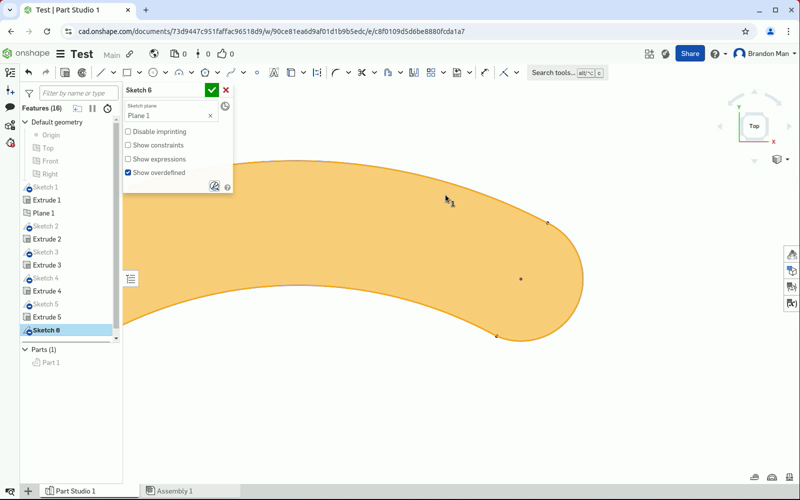
scroll(-6)
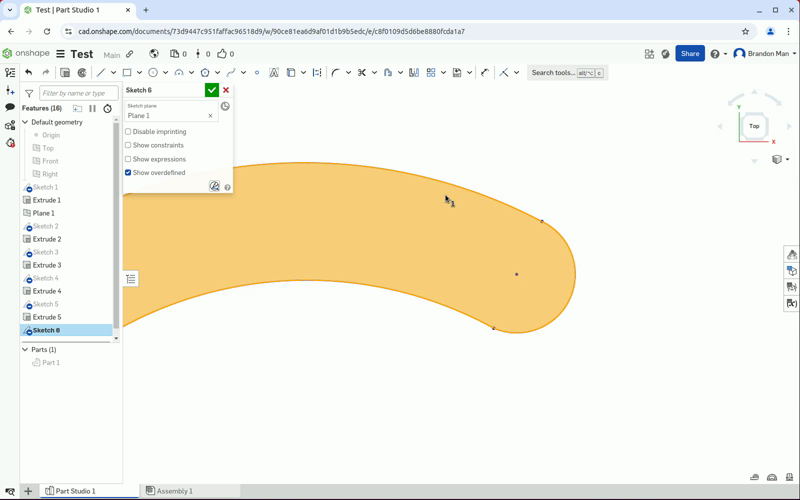
scroll(-6)
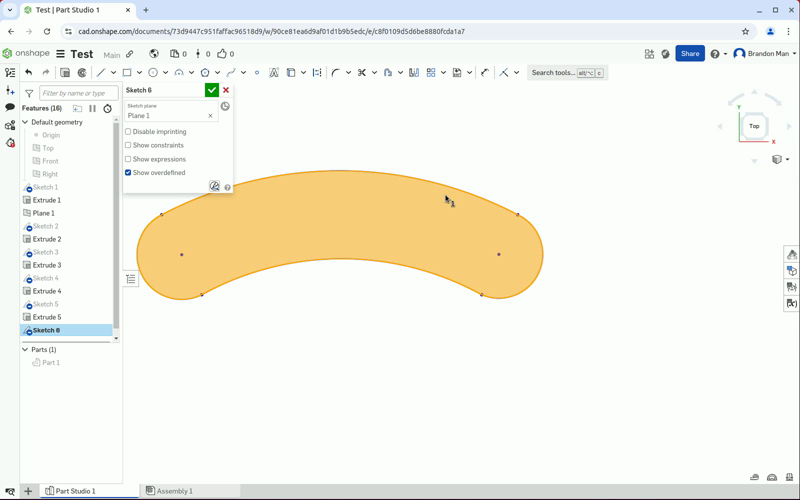
scroll(-6)
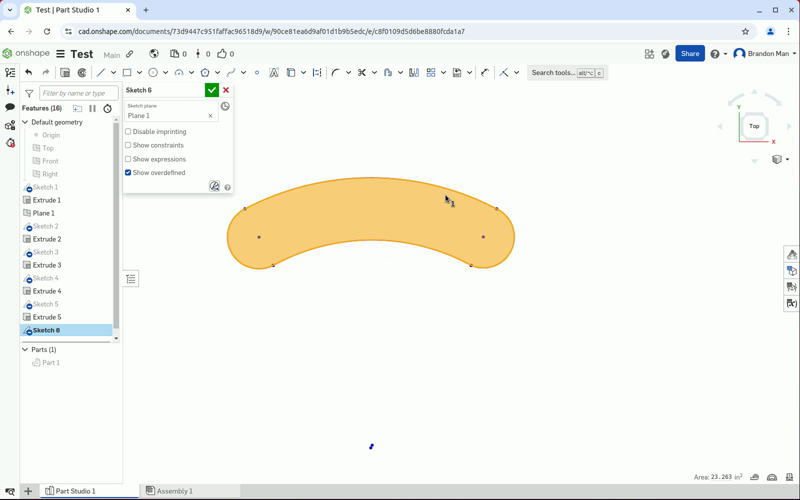
scroll(-6)
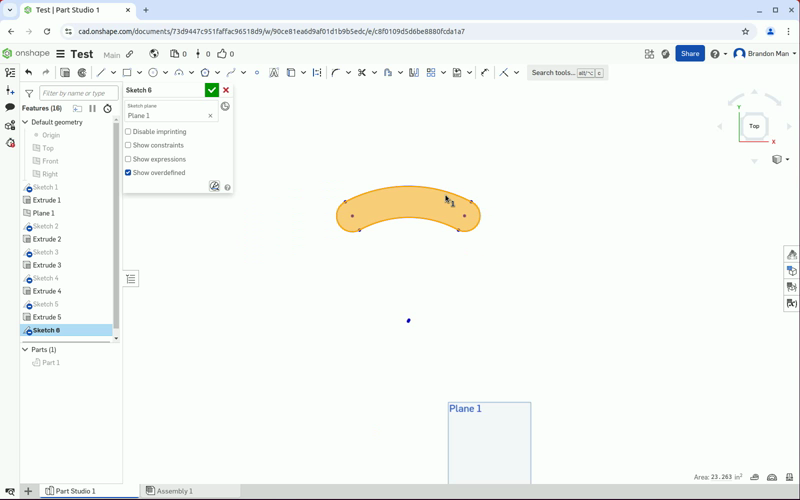
scroll(-6)
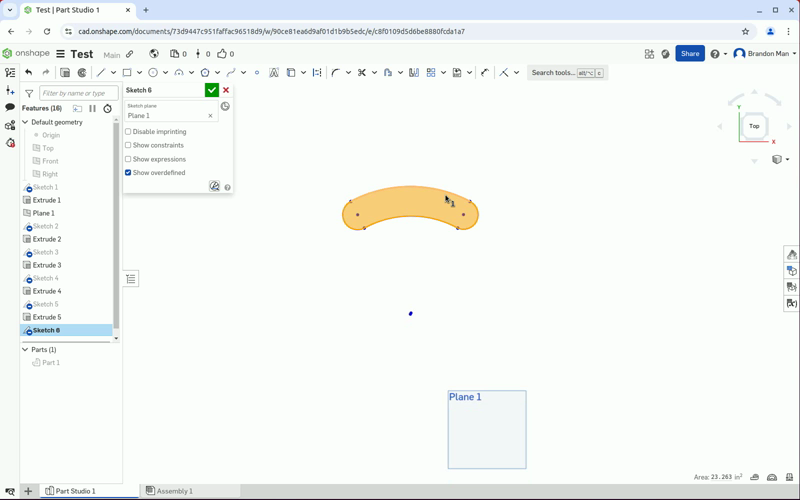
scroll(-6)
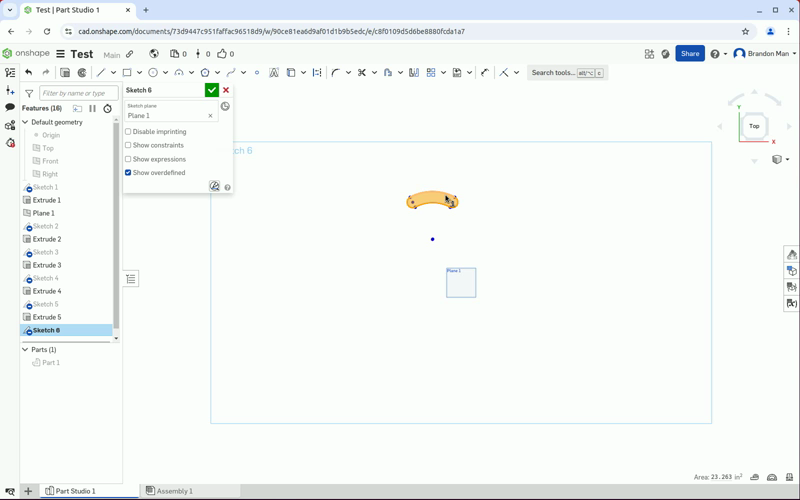
mouse_move(73, 352)
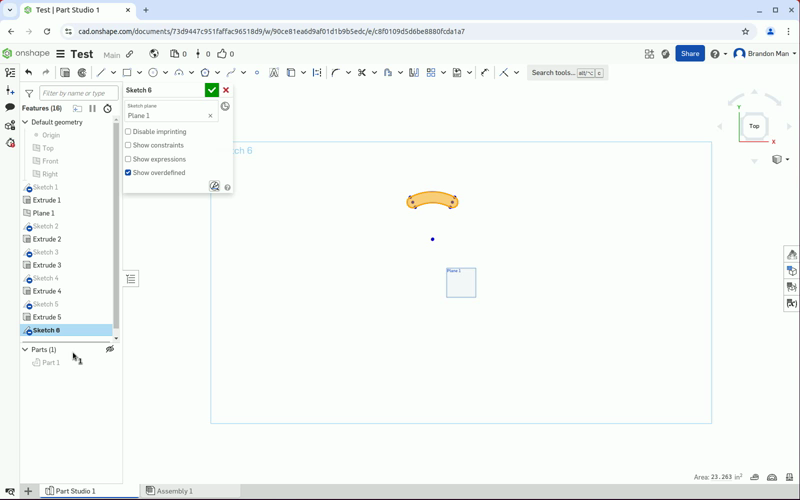
key(shift+y)
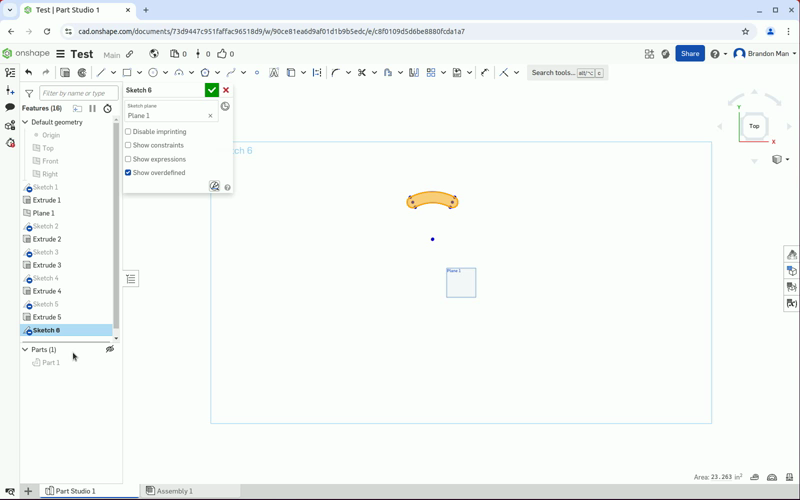
key(shift+e)
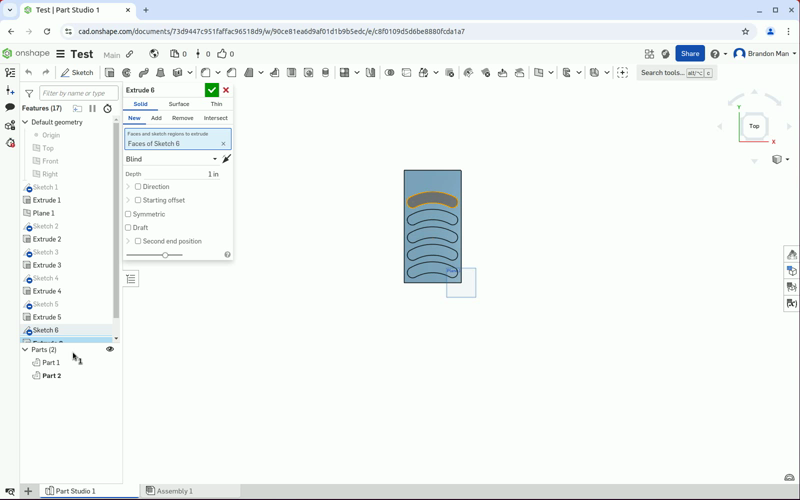
mouse_move(143, 106)
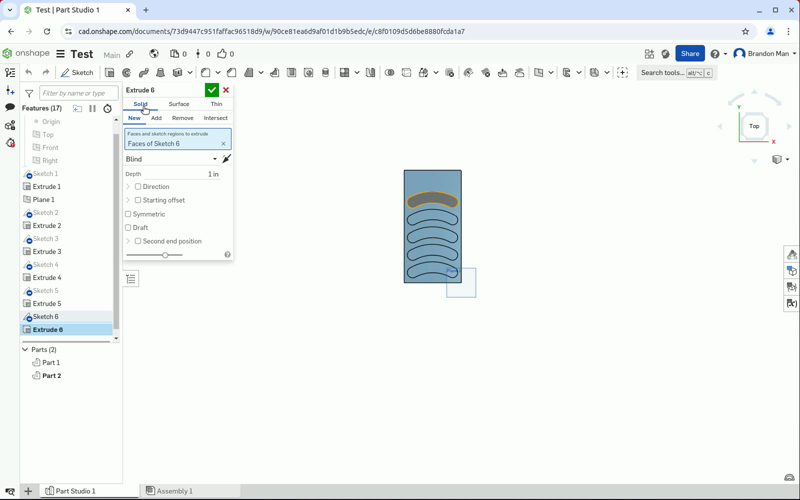
click(143, 106)
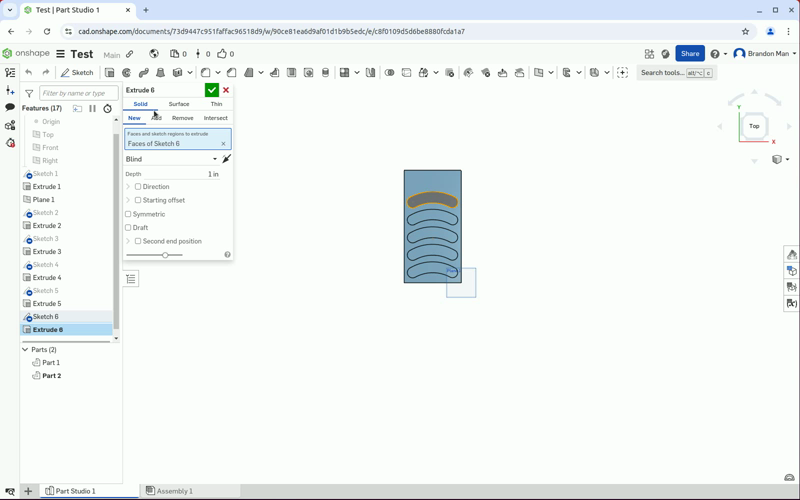
mouse_move(186, 120)
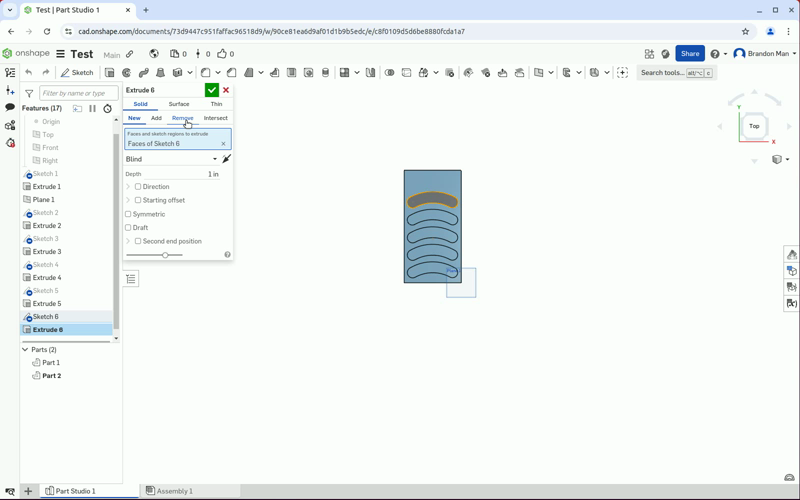
click(186, 120)
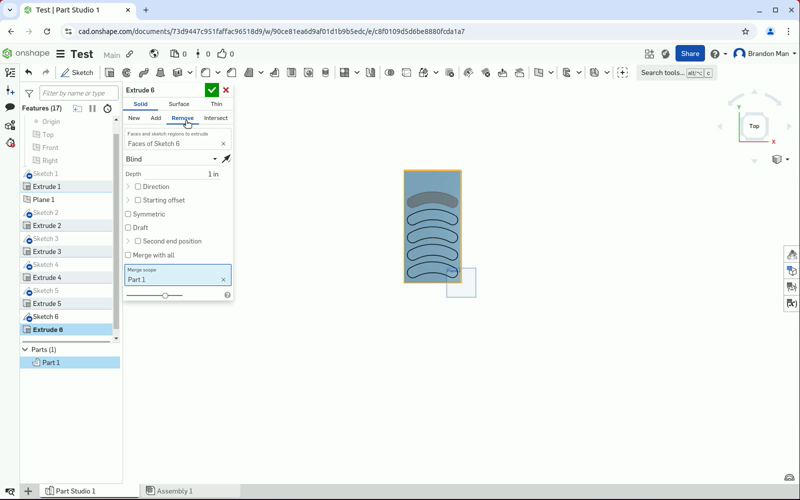
key(tab, 4)
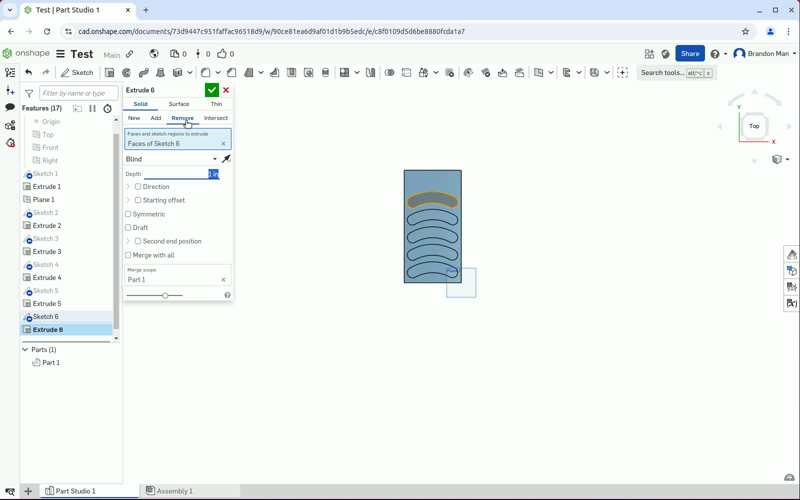
text(0.963)
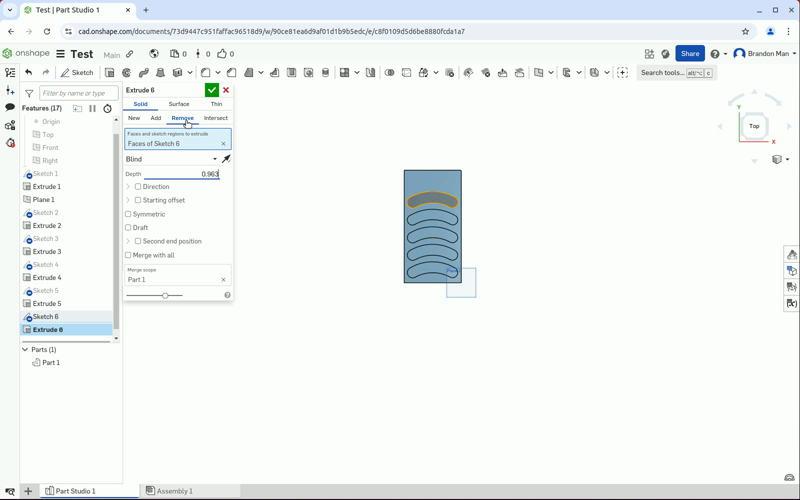
key(tab, 6)
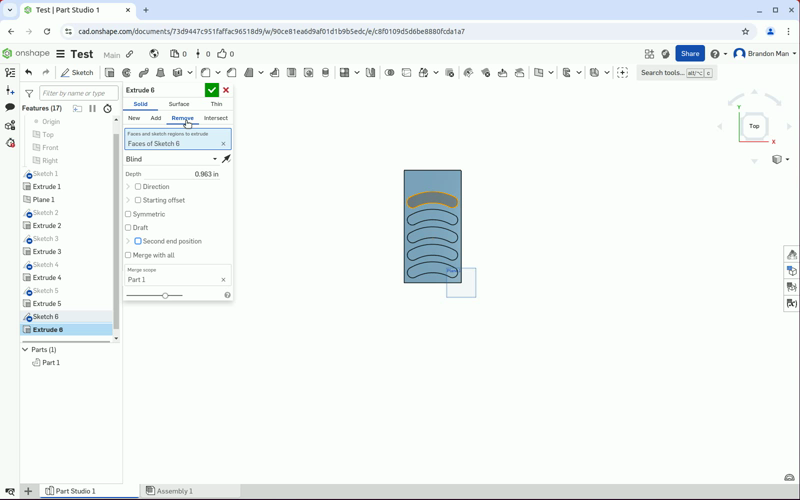
key(space)
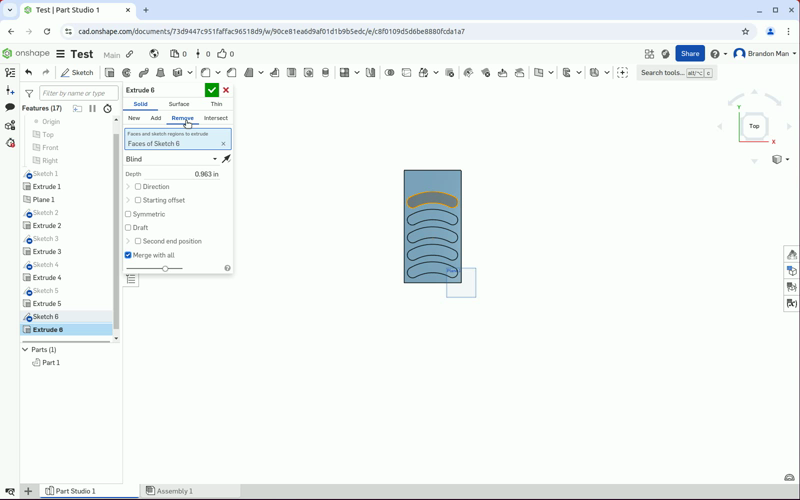
key(enter)
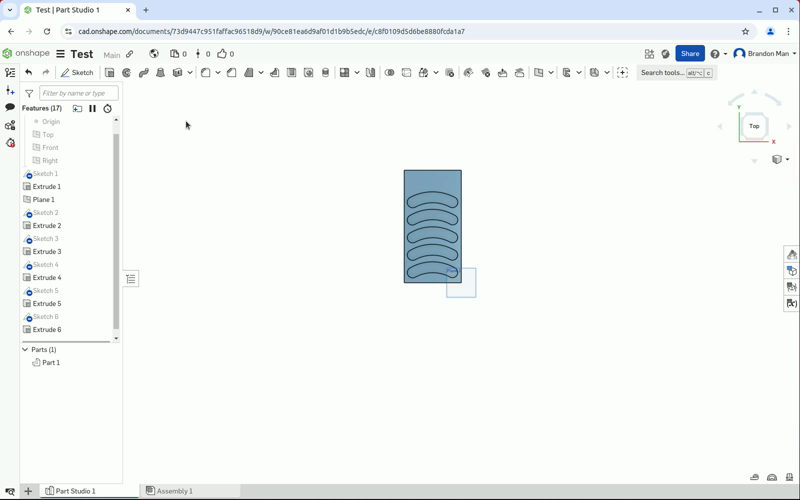
key(shift+h)
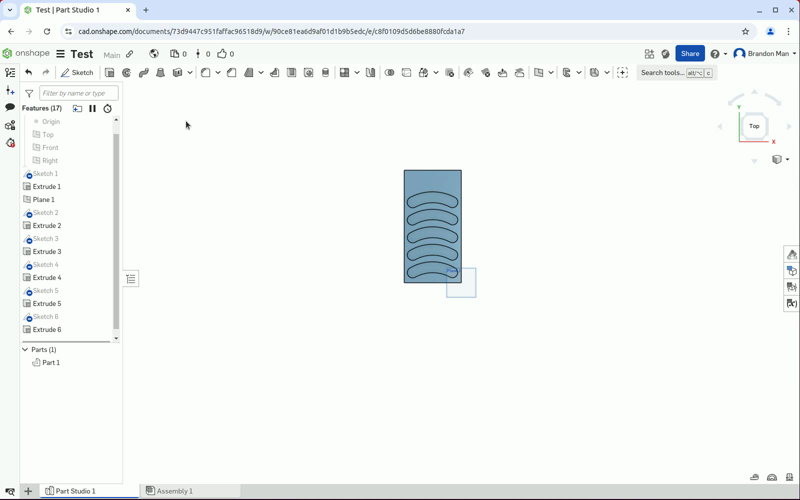
key(shift+h)
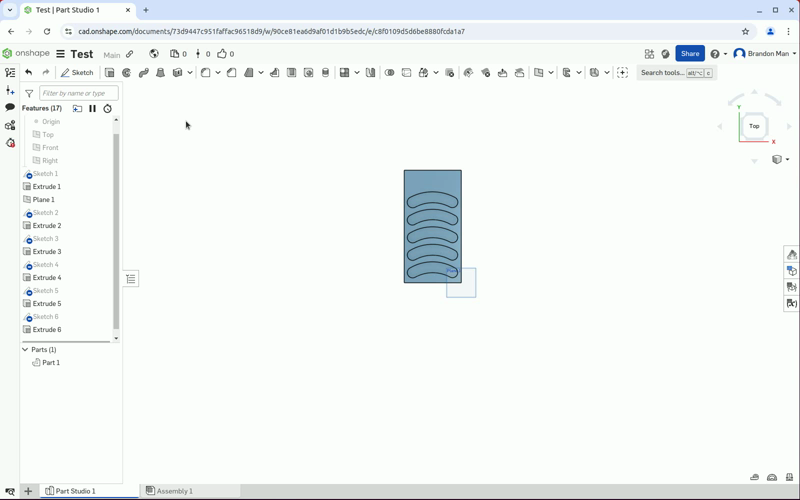
mouse_move(69, 176)
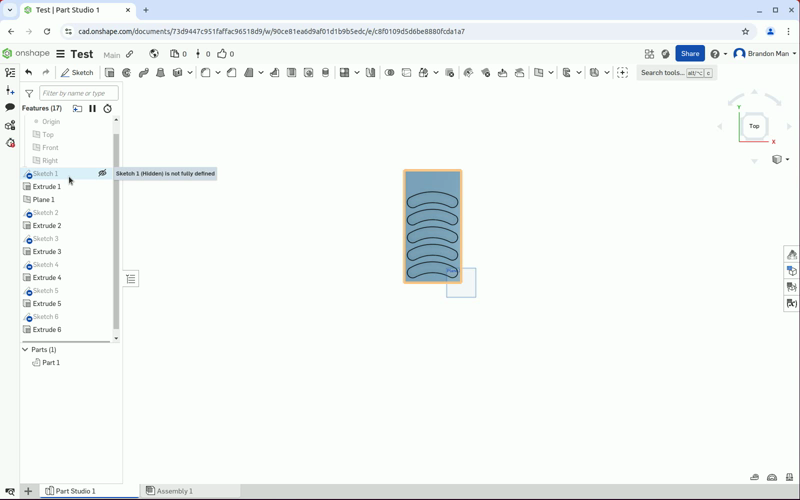
click(69, 176)
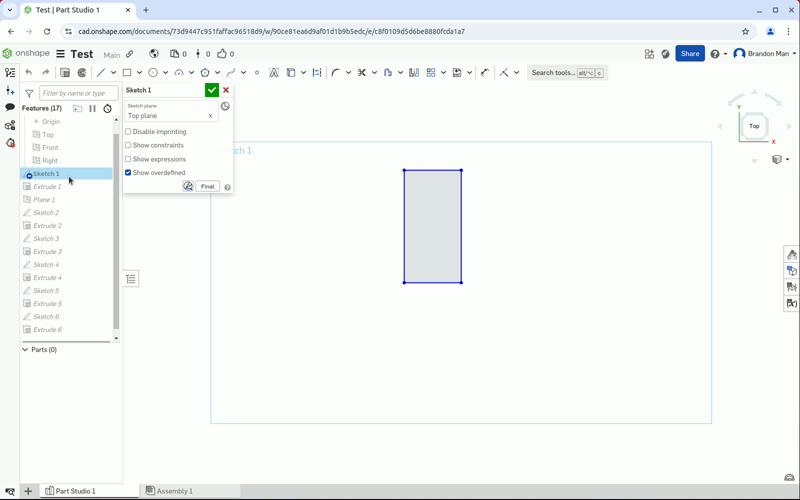
mouse_move(229, 92)
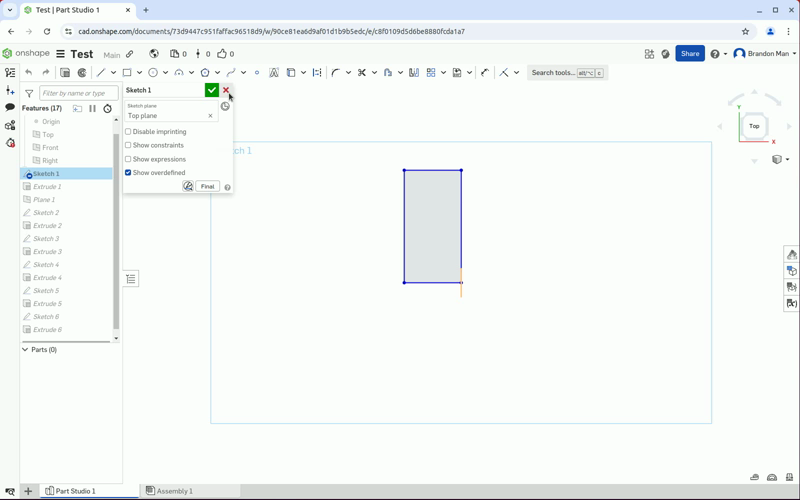
click(229, 92)
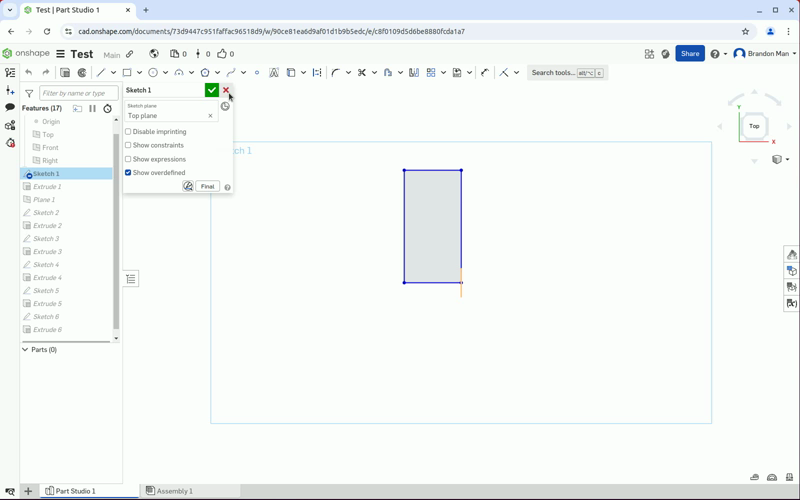
key(shift+s)
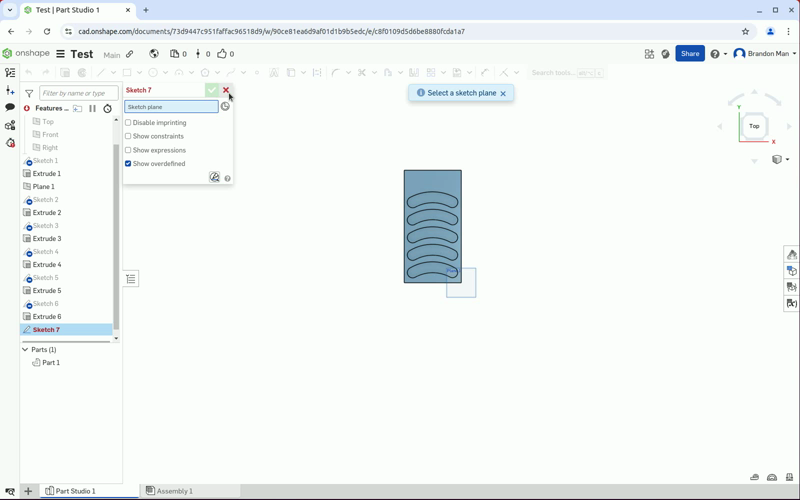
mouse_move(69, 189)
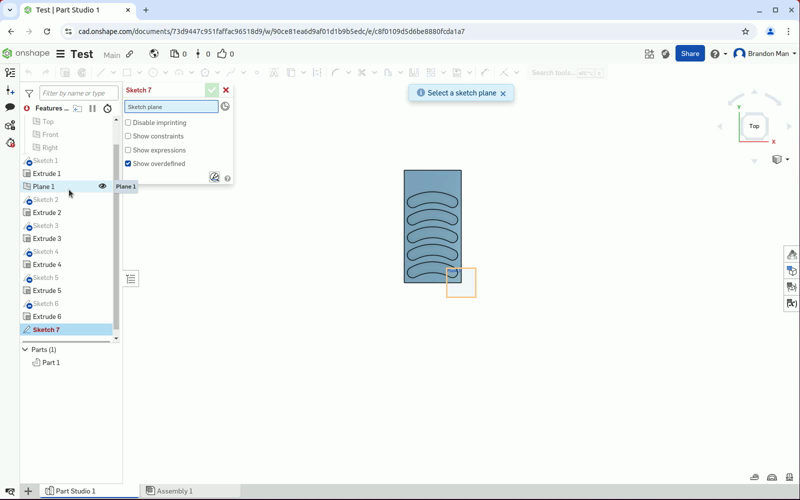
click(69, 189)
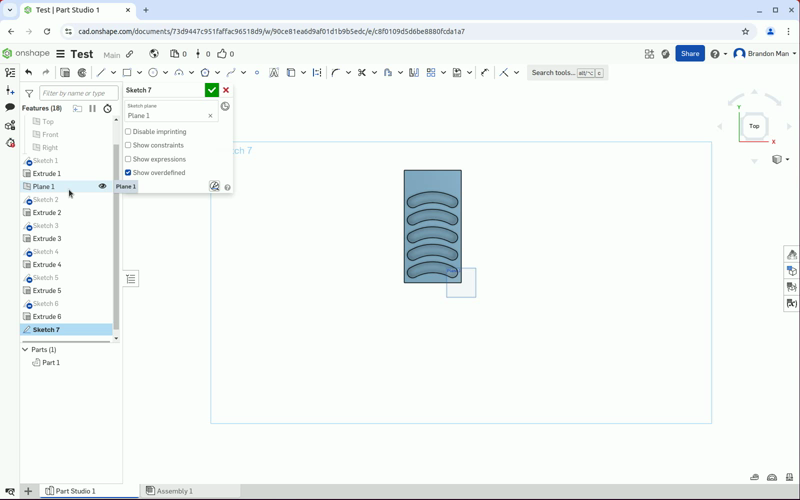
mouse_move(73, 352)
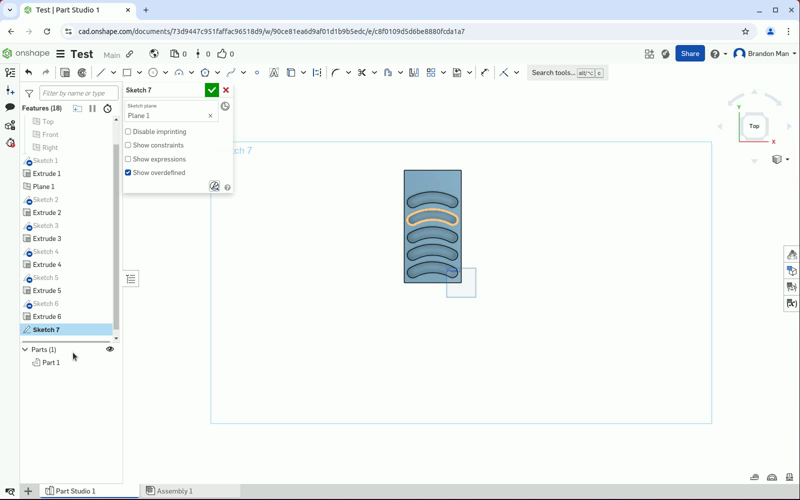
key(y)
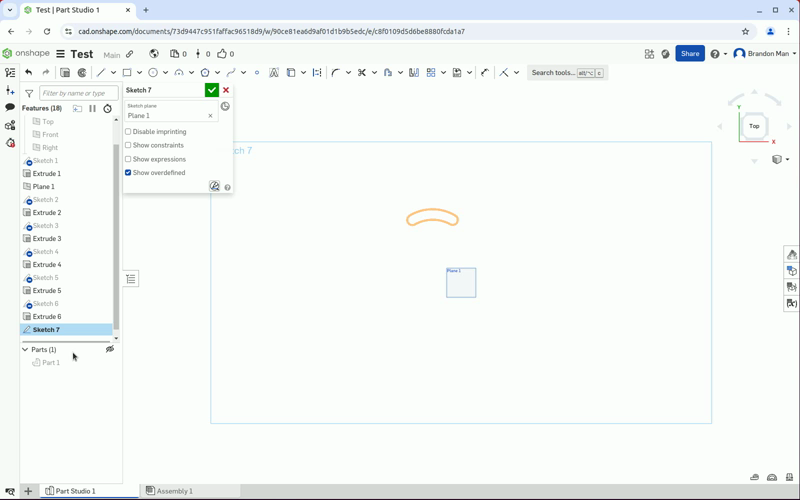
key(a)
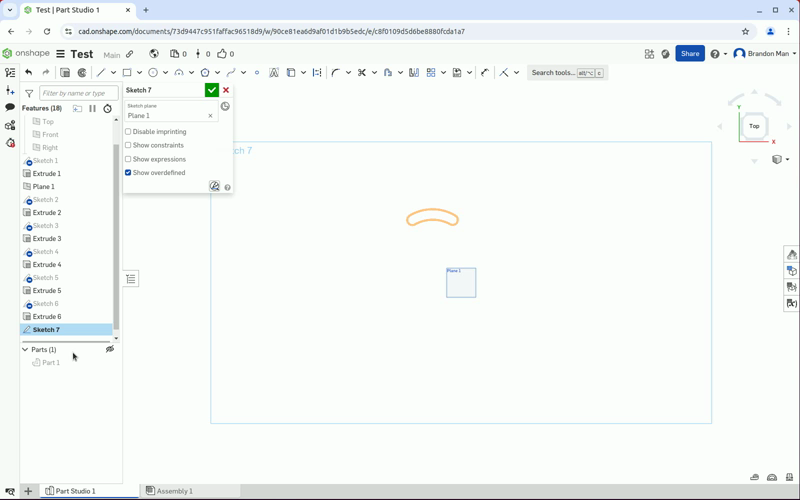
key_down(shift)
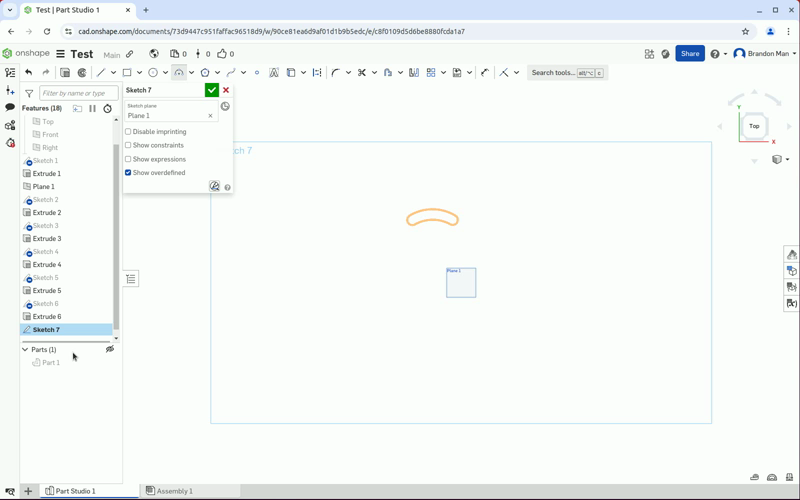
mouse_move(410, 179)
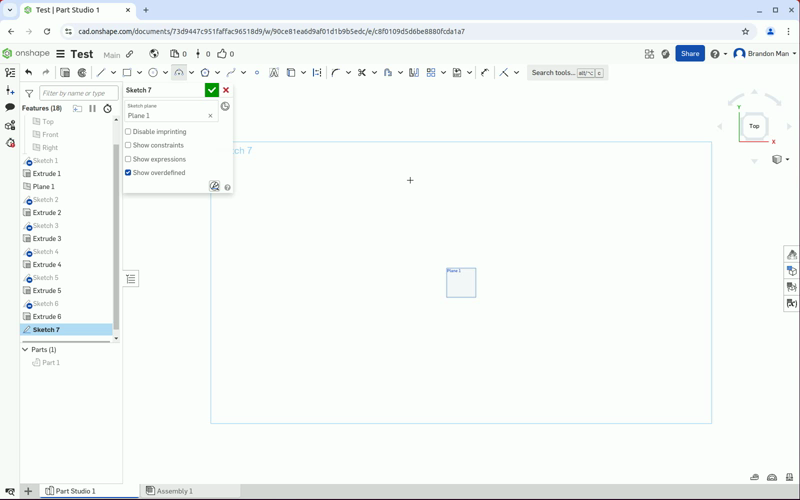
click(410, 179)
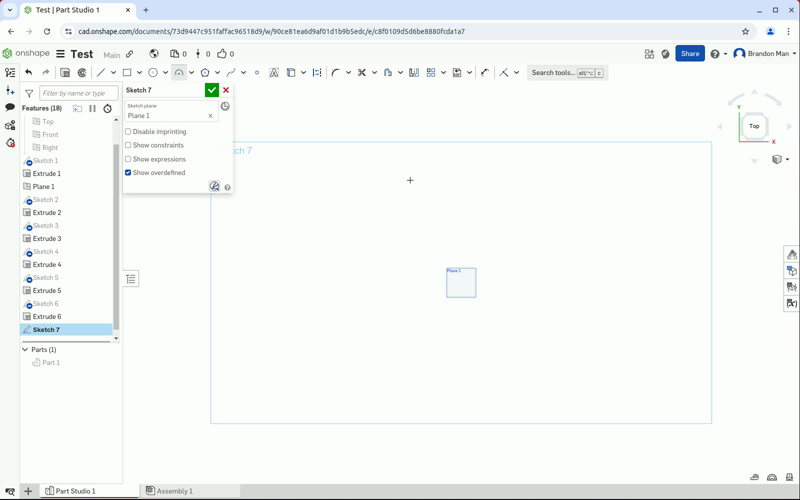
key_up(shift)
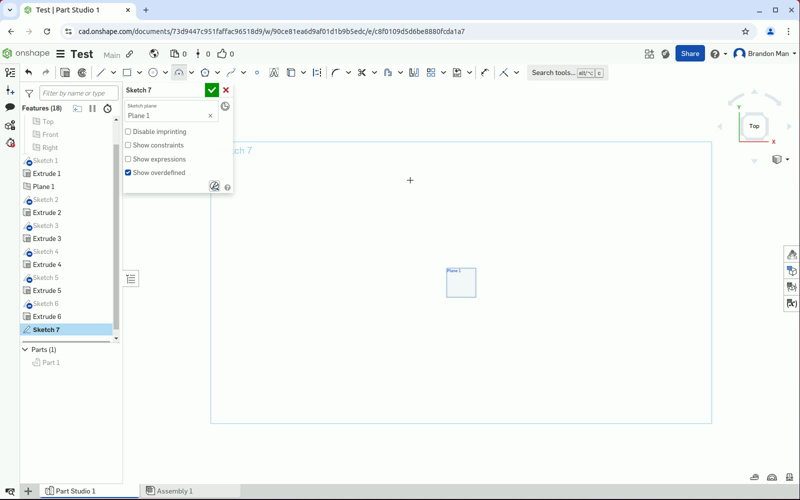
key_down(shift)
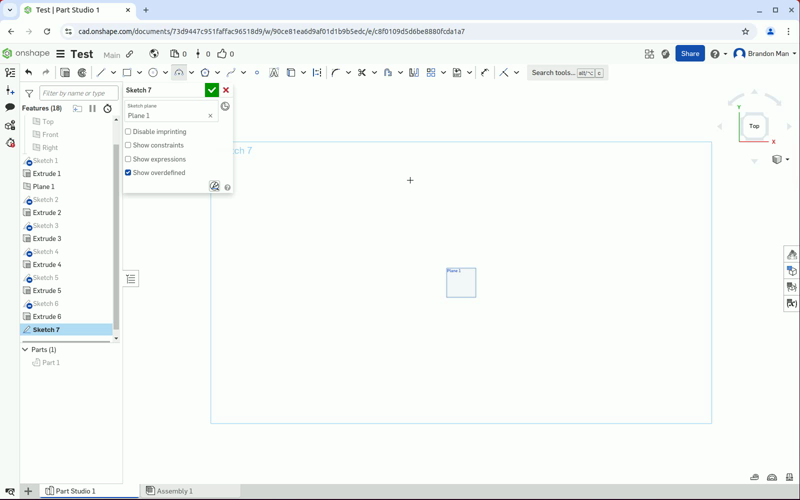
mouse_move(415, 189)
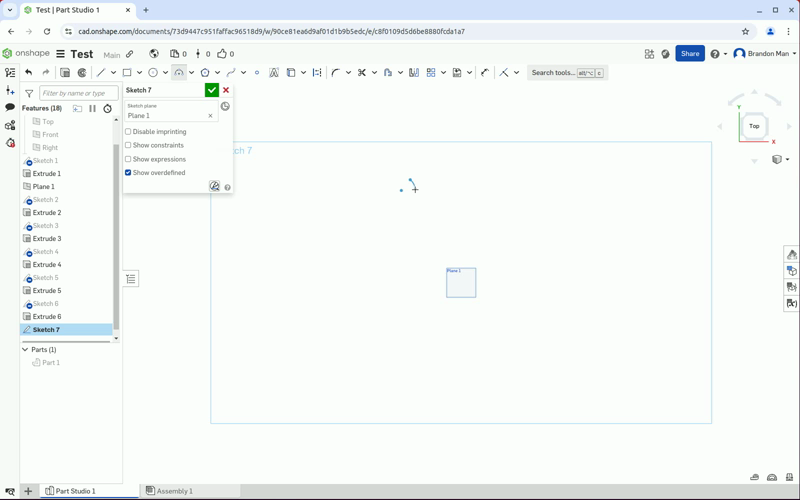
click(415, 189)
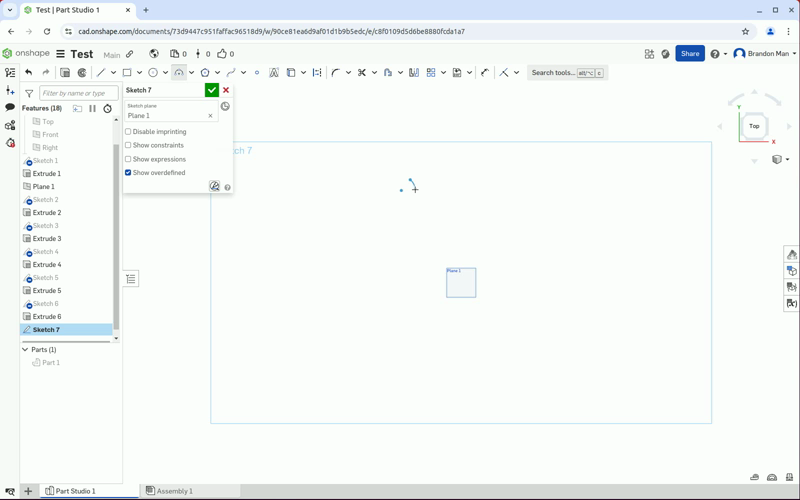
mouse_move(407, 186)
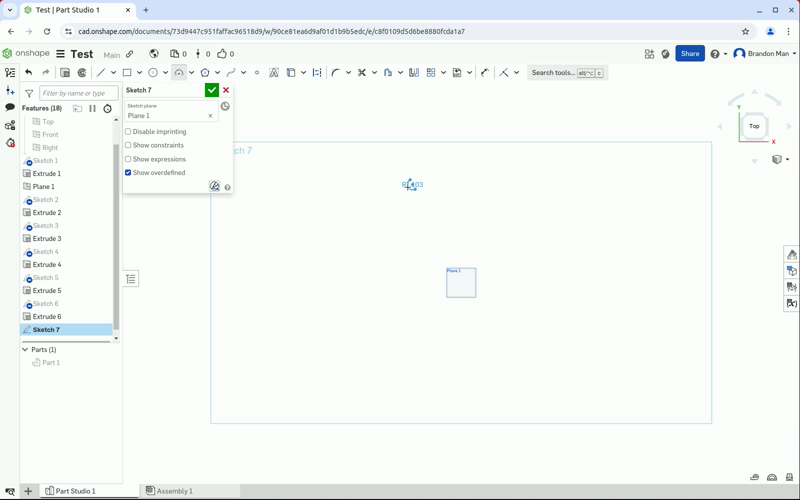
click(407, 186)
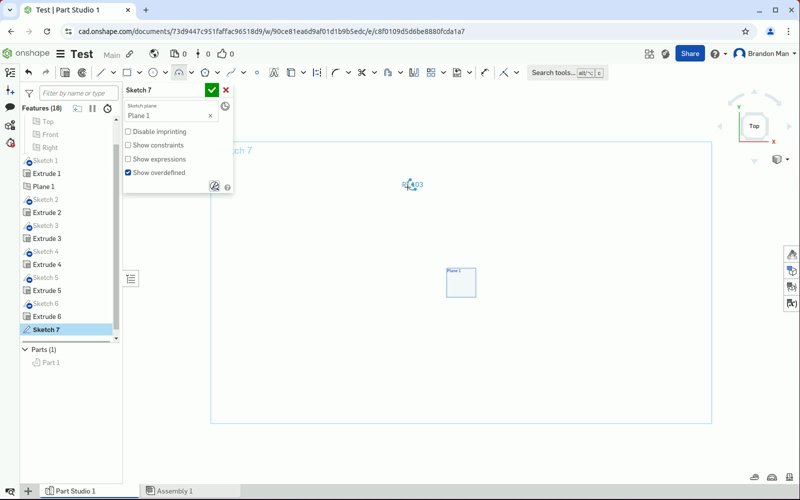
key_up(shift)
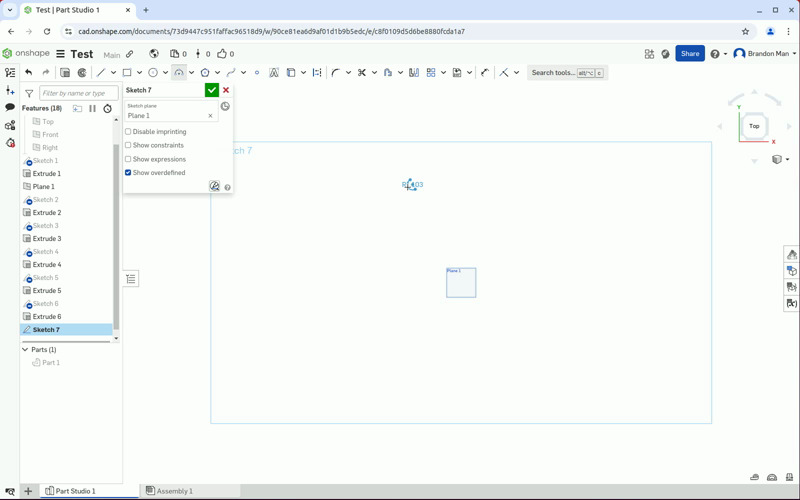
mouse_move(415, 189)
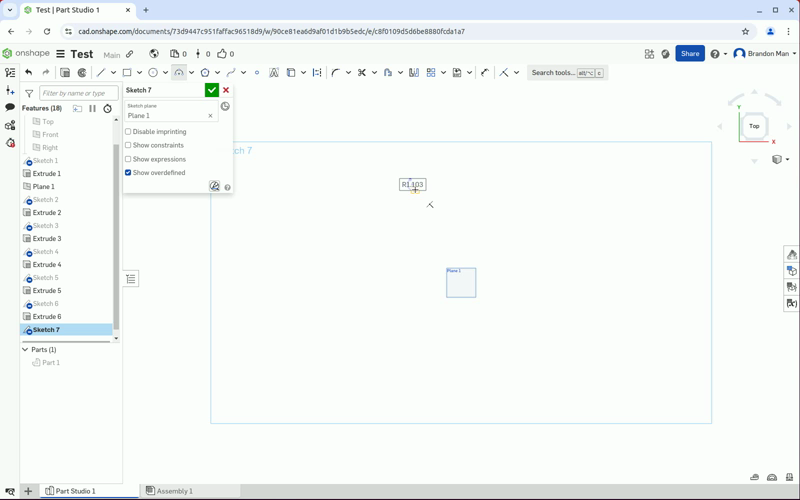
click(415, 189)
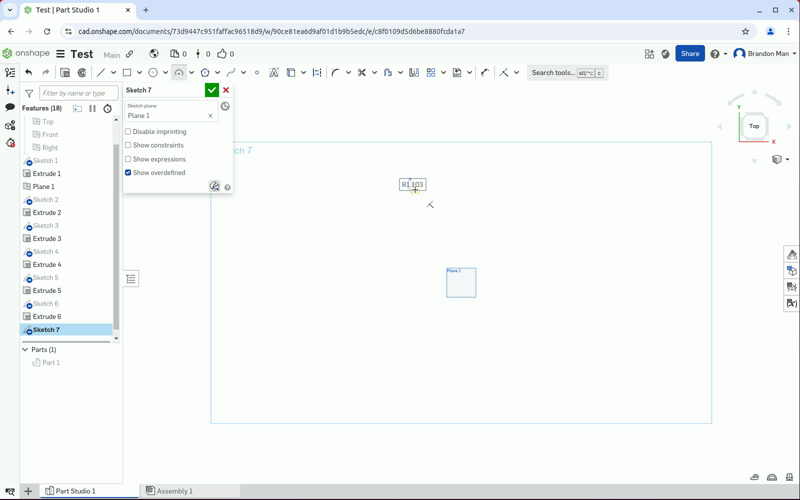
key_down(shift)
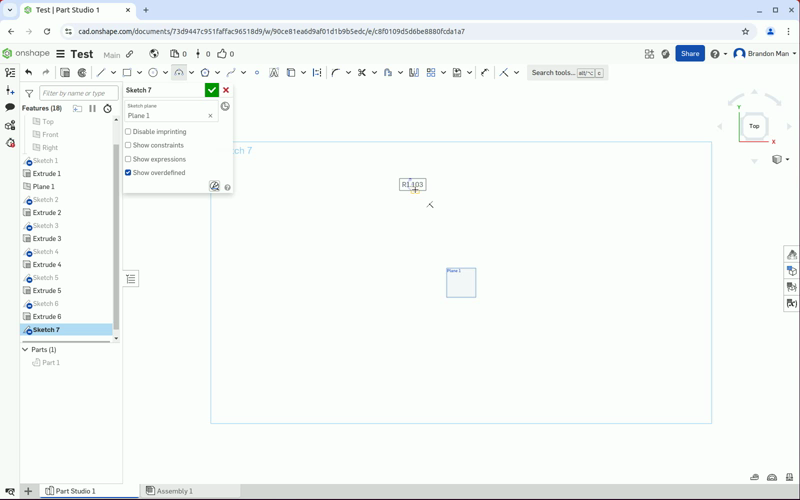
mouse_move(450, 189)
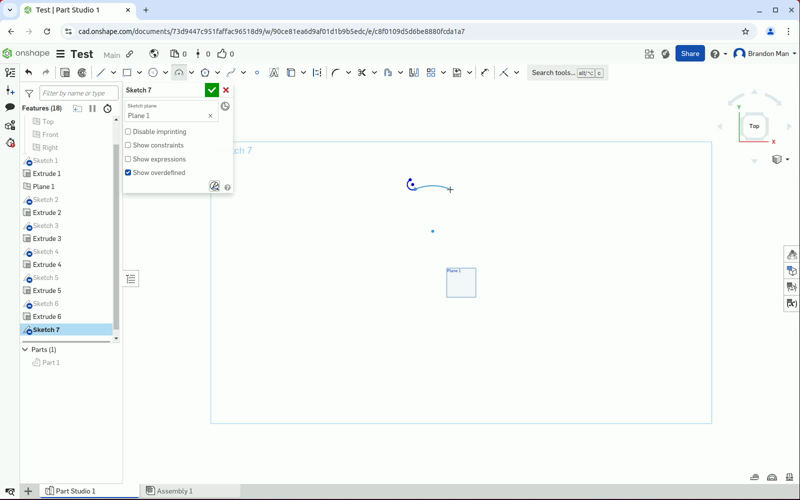
click(450, 189)
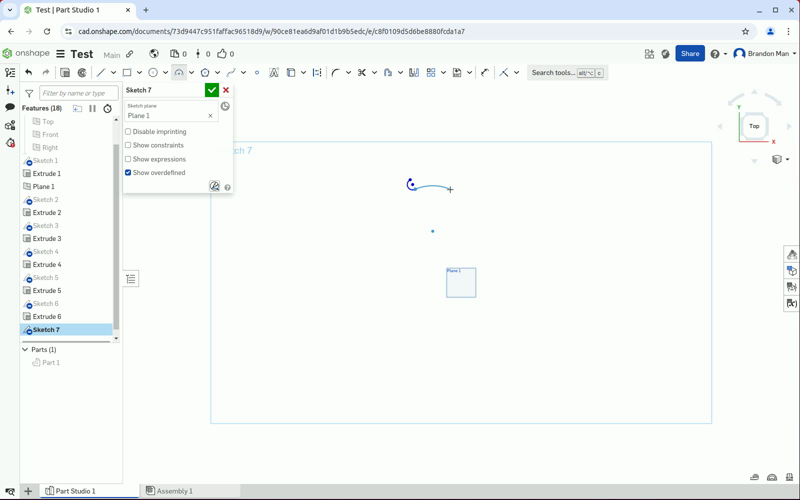
mouse_move(432, 184)
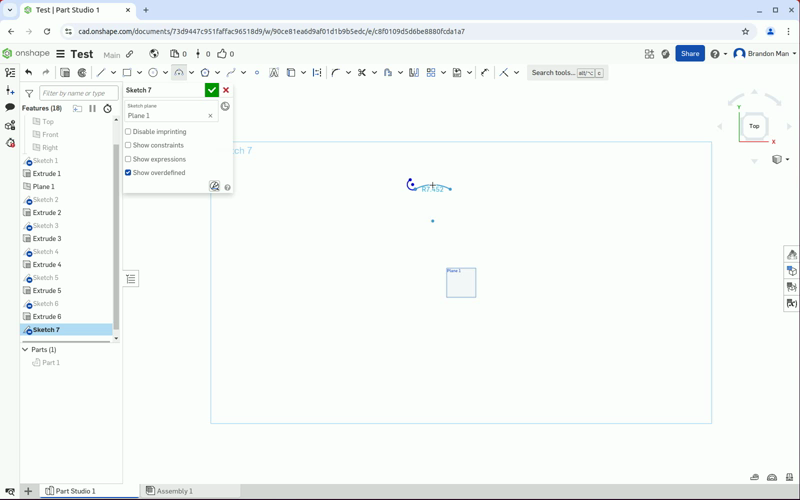
click(432, 184)
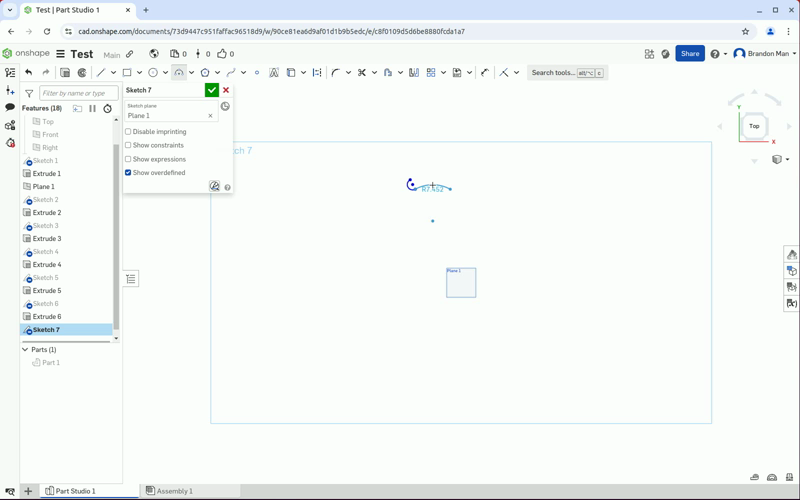
key_up(shift)
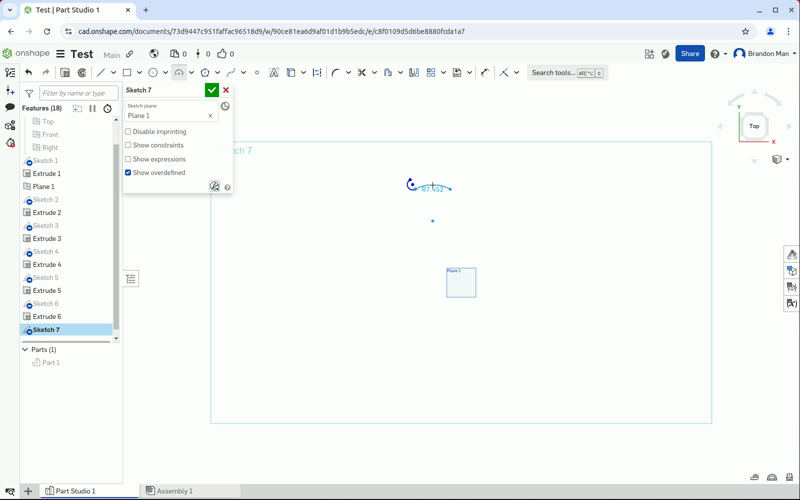
mouse_move(450, 189)
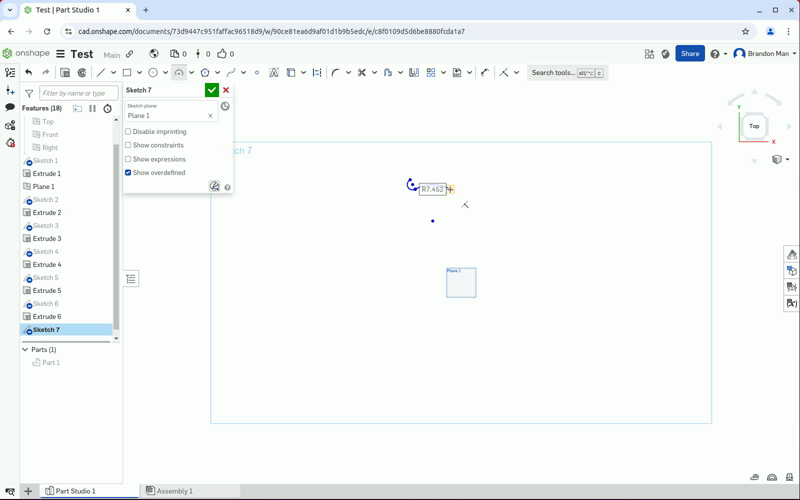
click(450, 189)
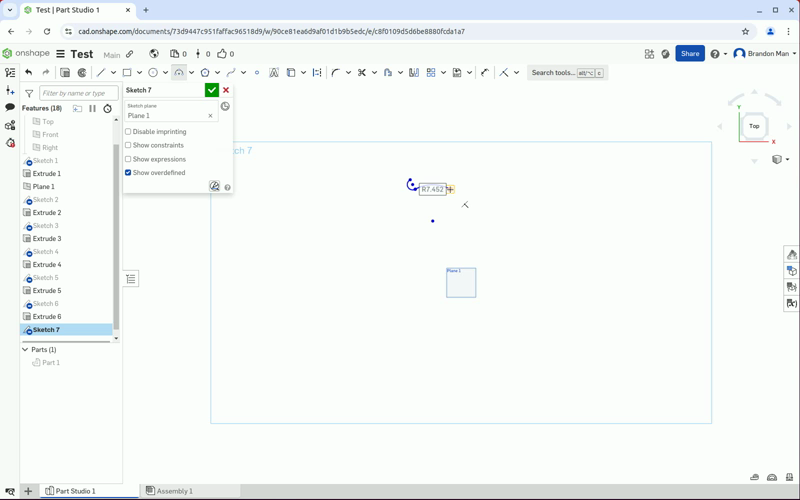
key_down(shift)
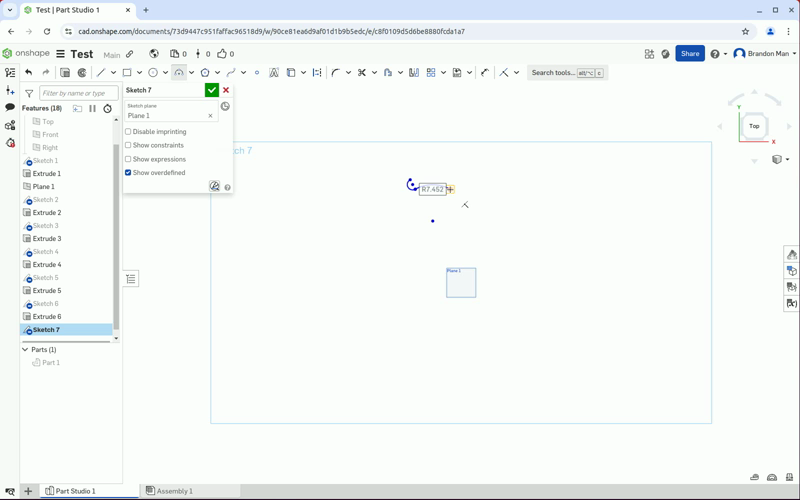
mouse_move(454, 179)
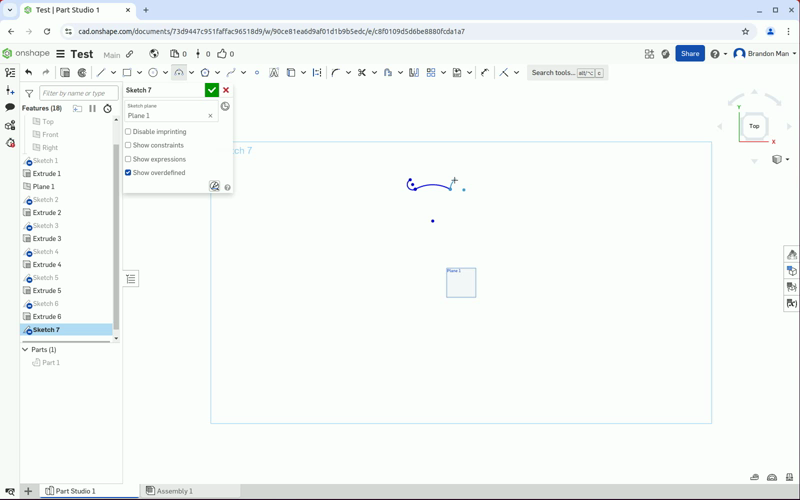
click(454, 179)
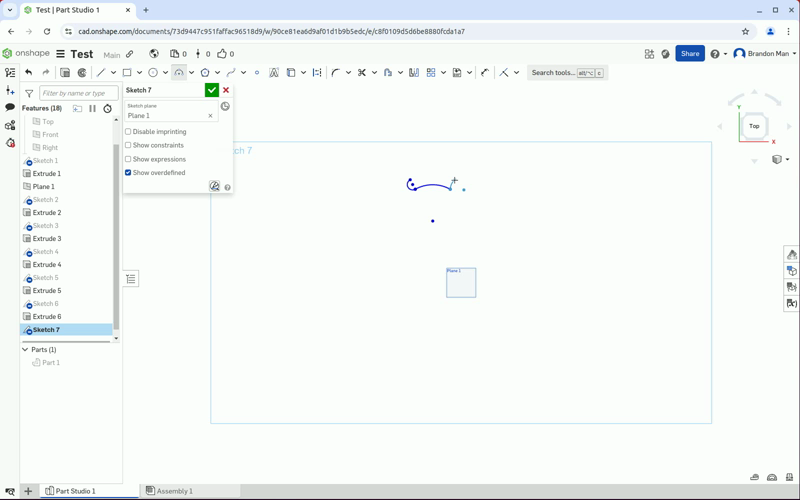
mouse_move(457, 186)
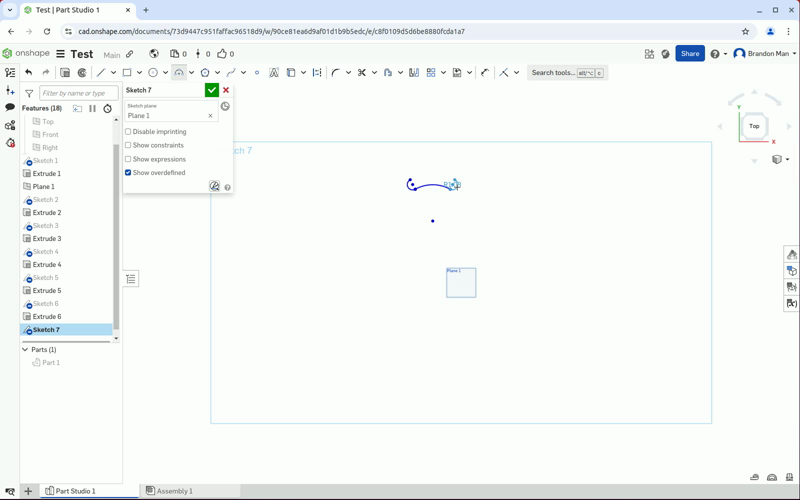
click(457, 186)
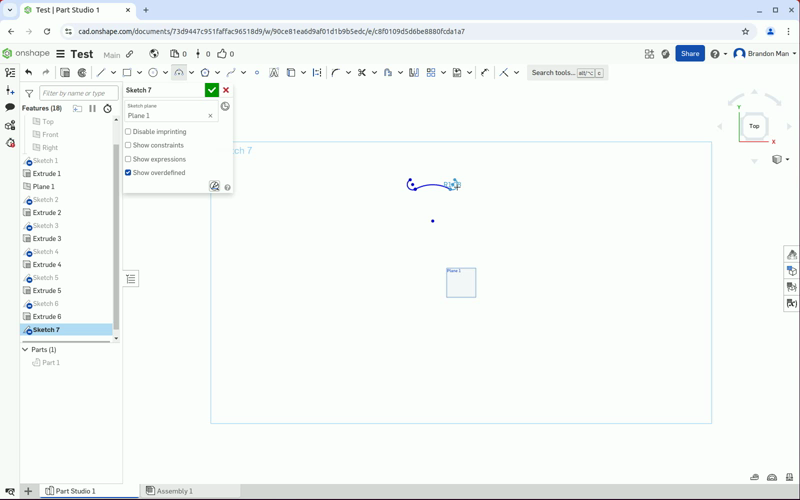
key_up(shift)
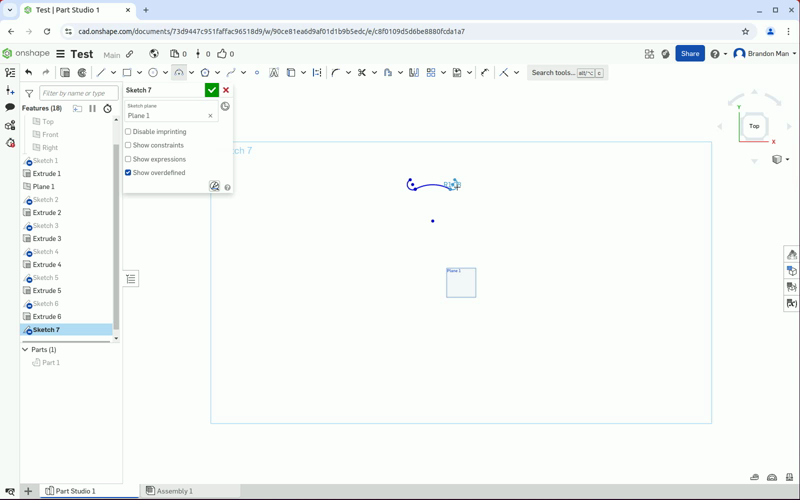
mouse_move(454, 179)
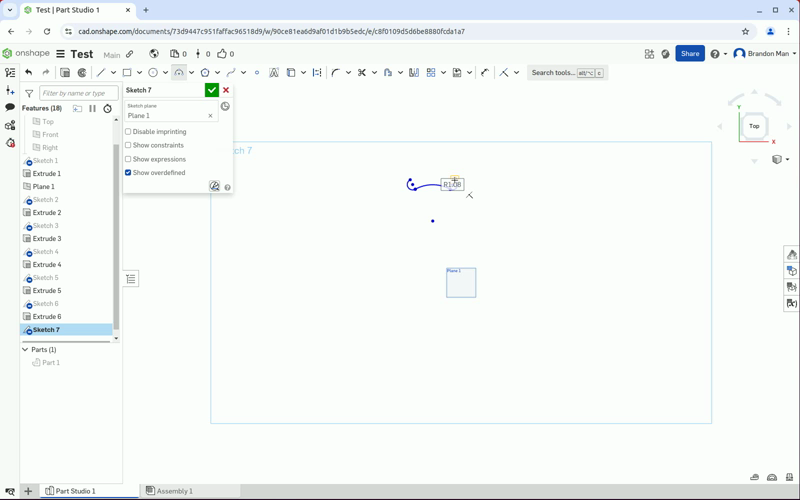
click(454, 179)
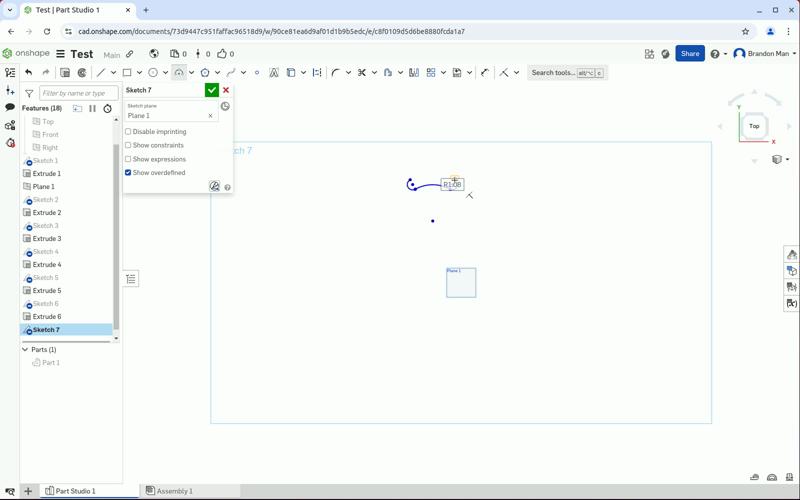
mouse_move(410, 179)
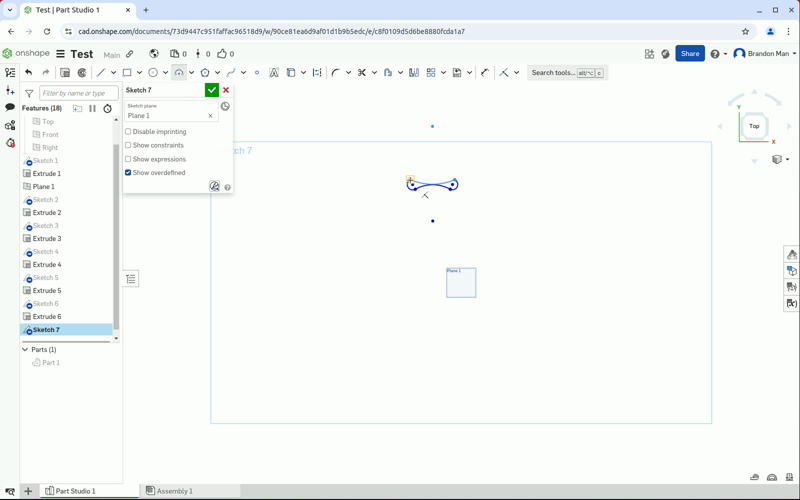
click(410, 179)
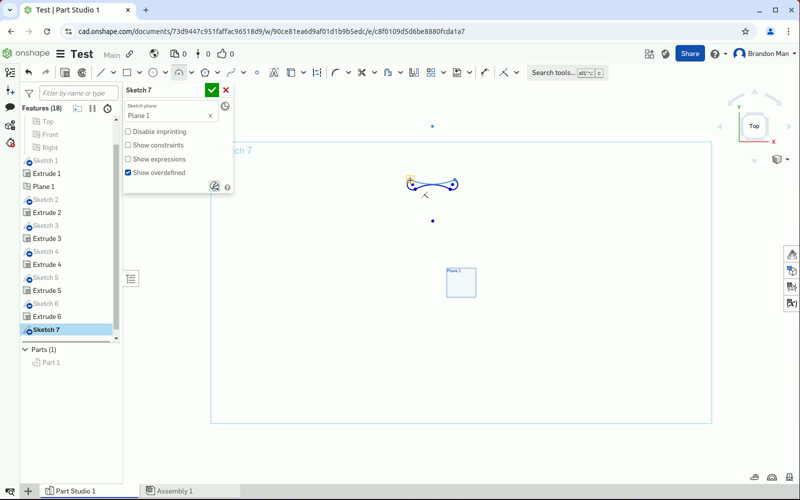
key_down(shift)
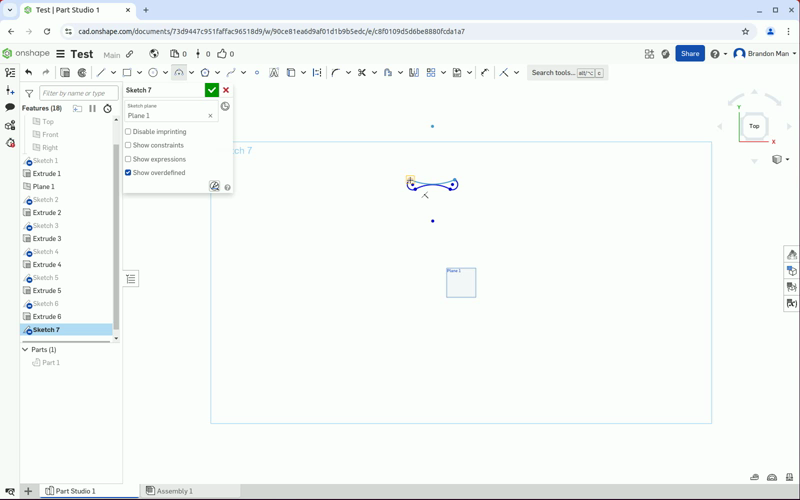
mouse_move(432, 174)
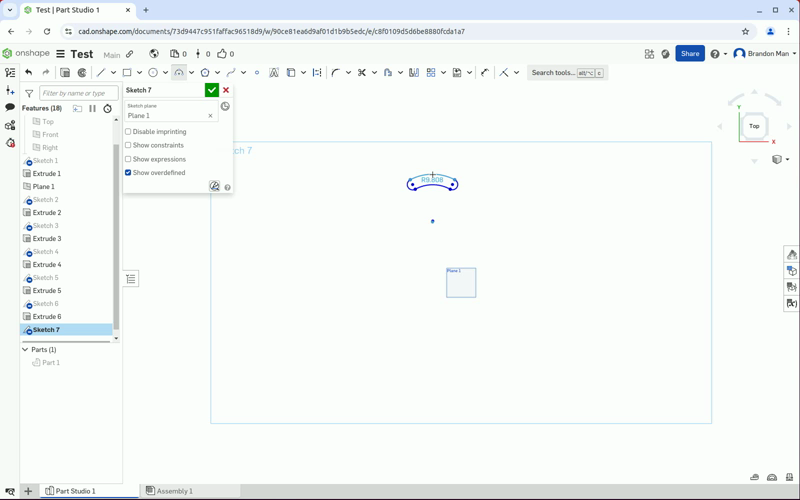
click(432, 174)
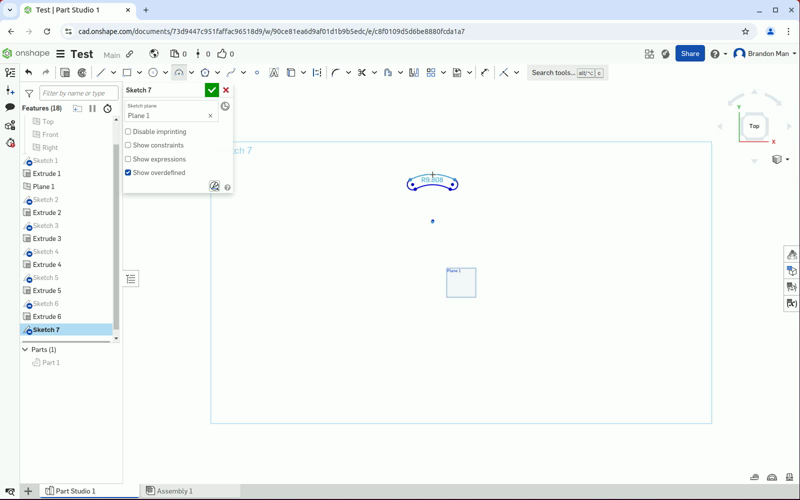
key_up(shift)
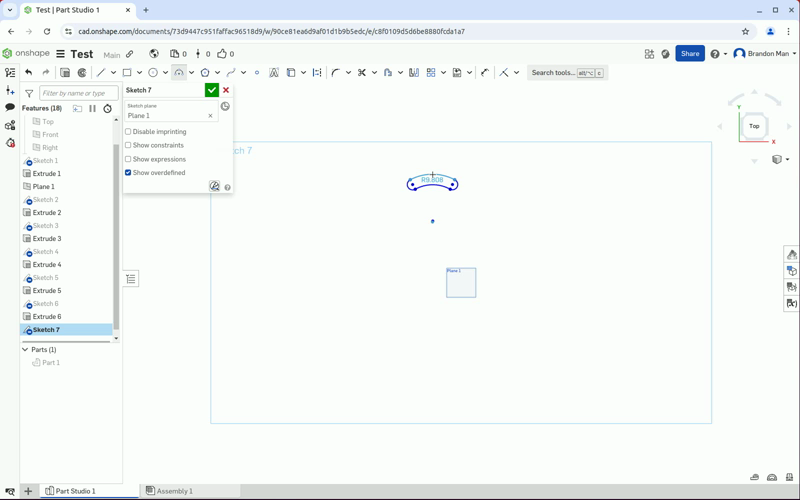
key(esc)
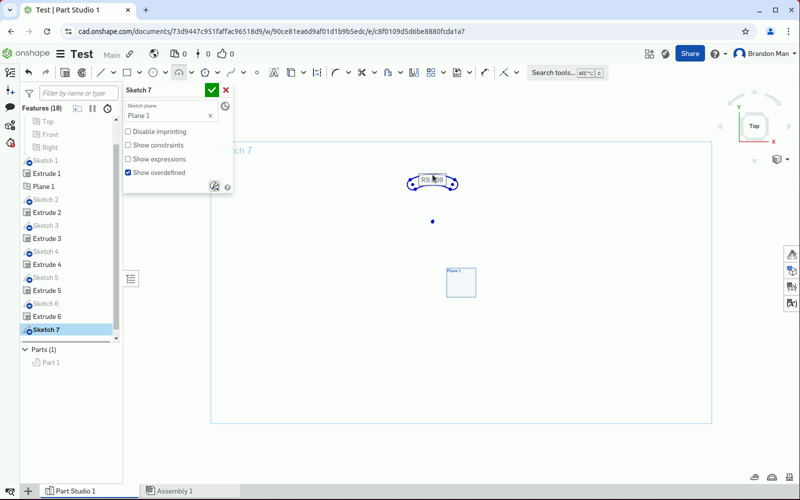
mouse_move(443, 180)
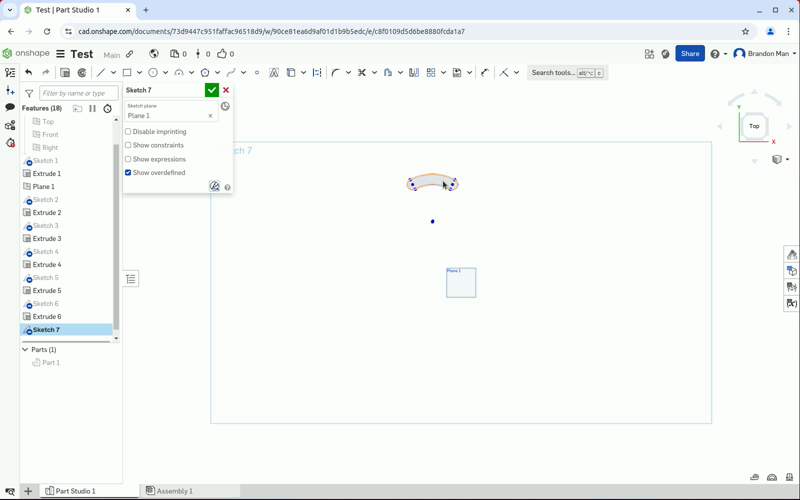
scroll(6)
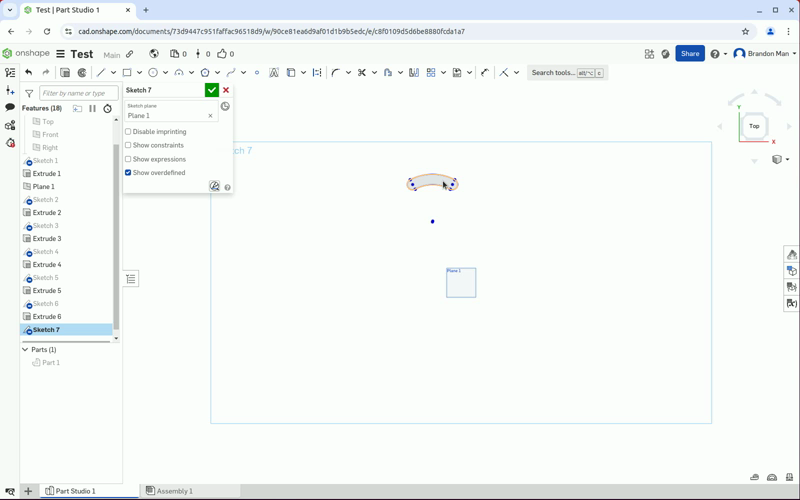
scroll(6)
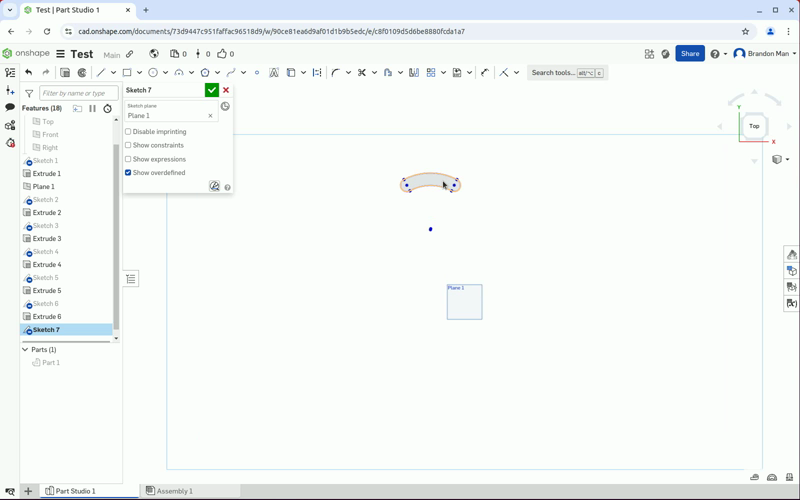
scroll(6)
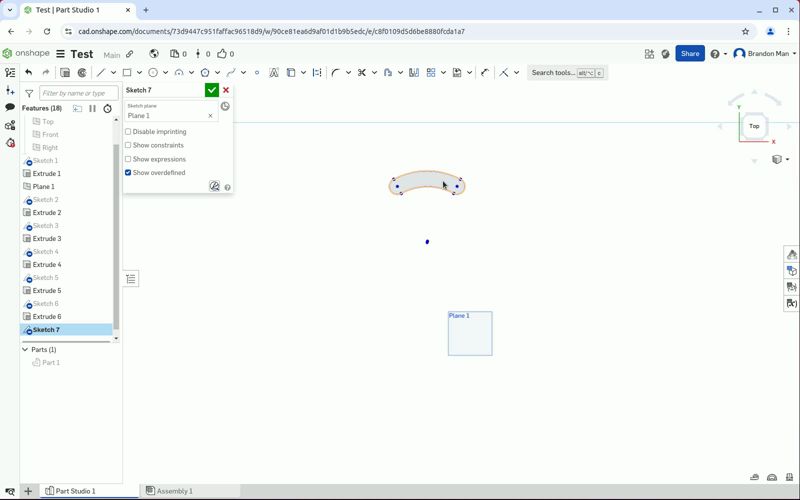
scroll(6)
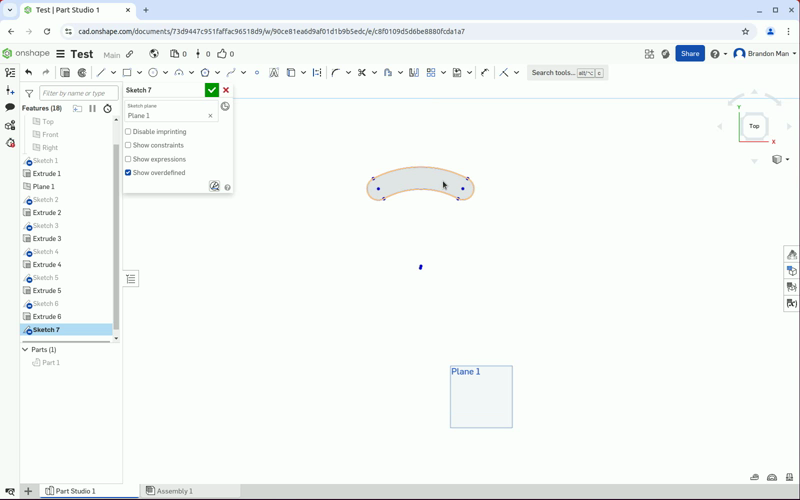
scroll(6)
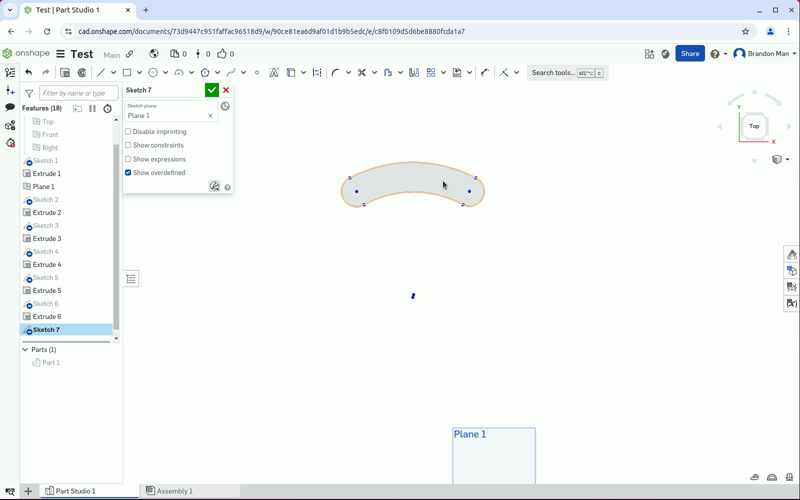
scroll(6)
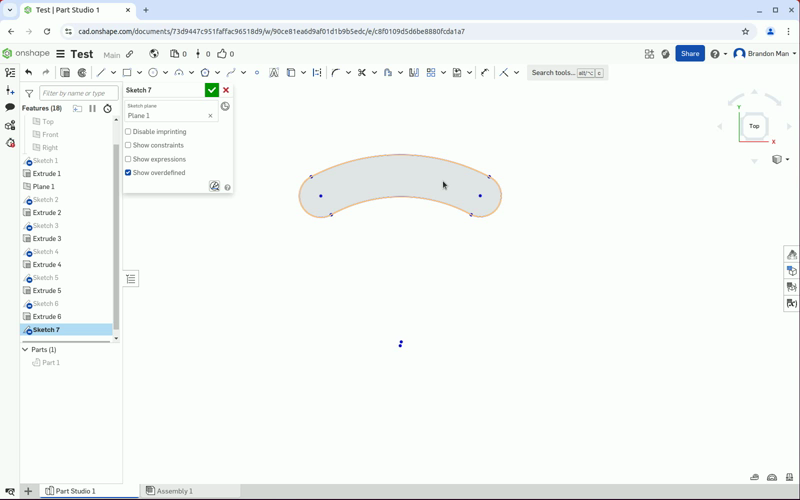
scroll(6)
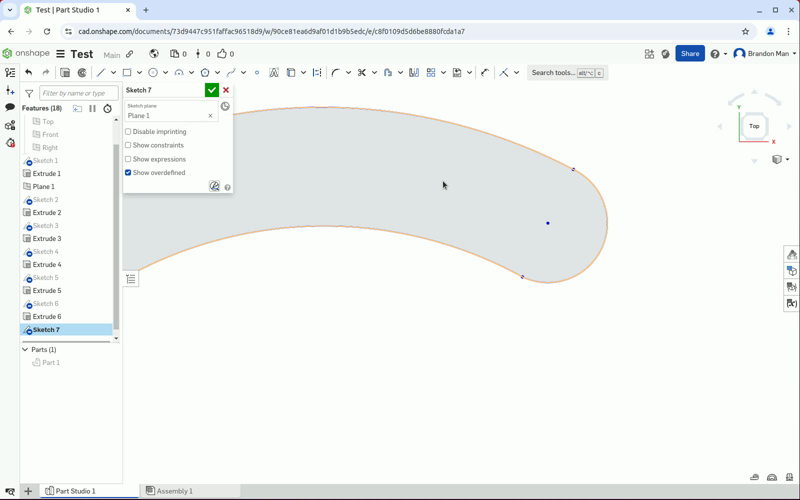
click(443, 180)
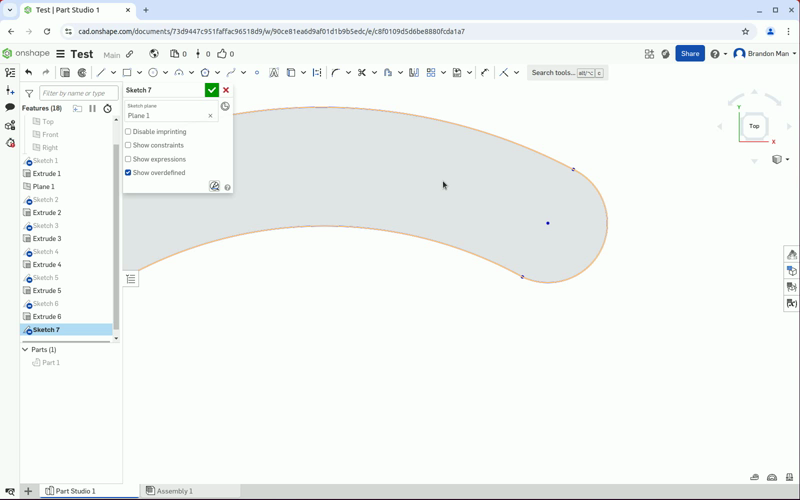
scroll(-6)
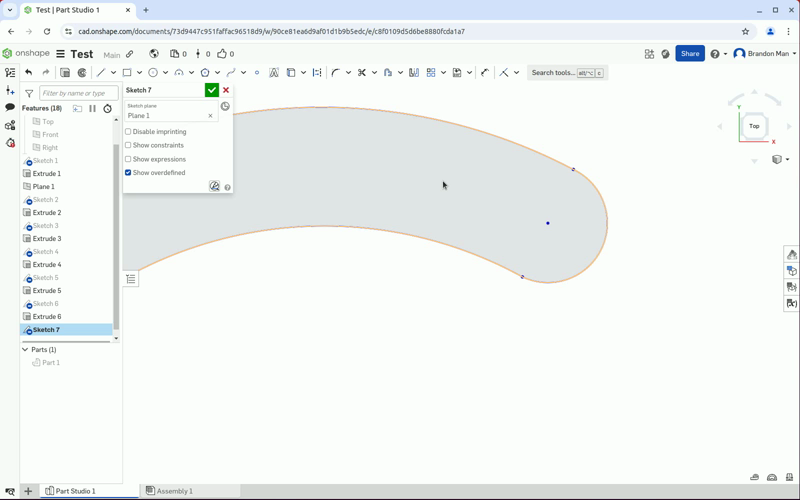
scroll(-6)
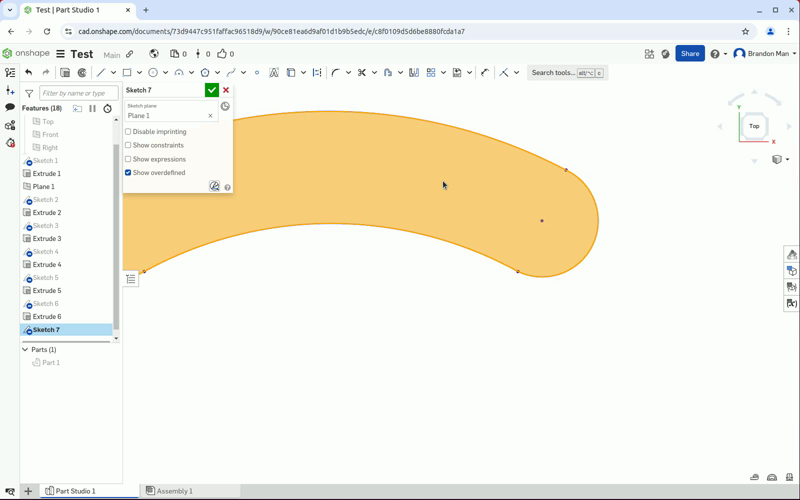
scroll(-6)
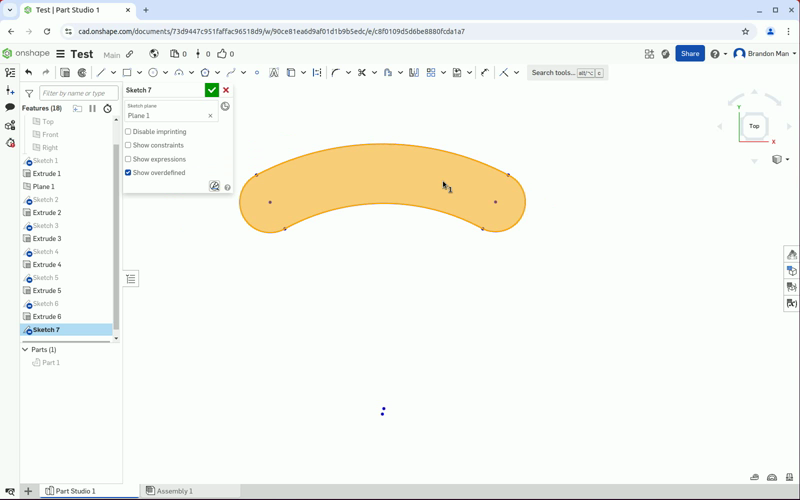
scroll(-6)
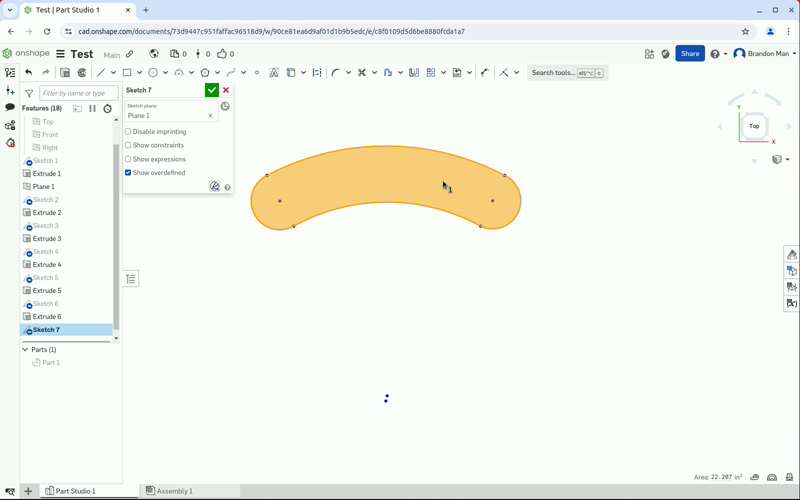
scroll(-6)
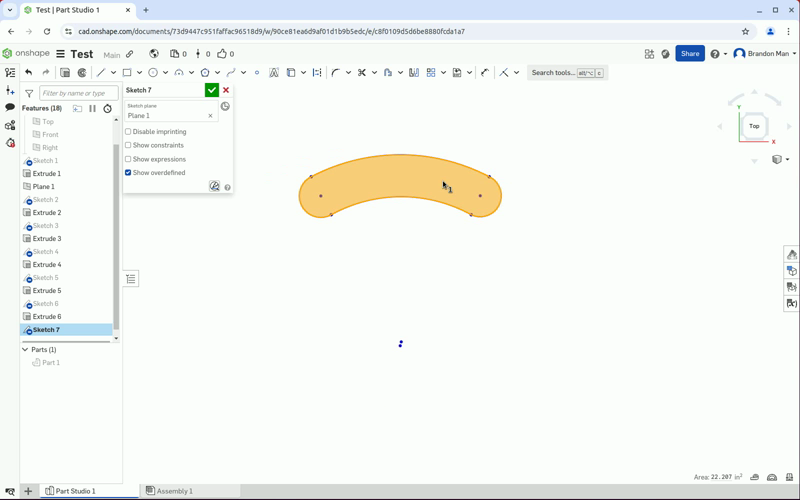
scroll(-6)
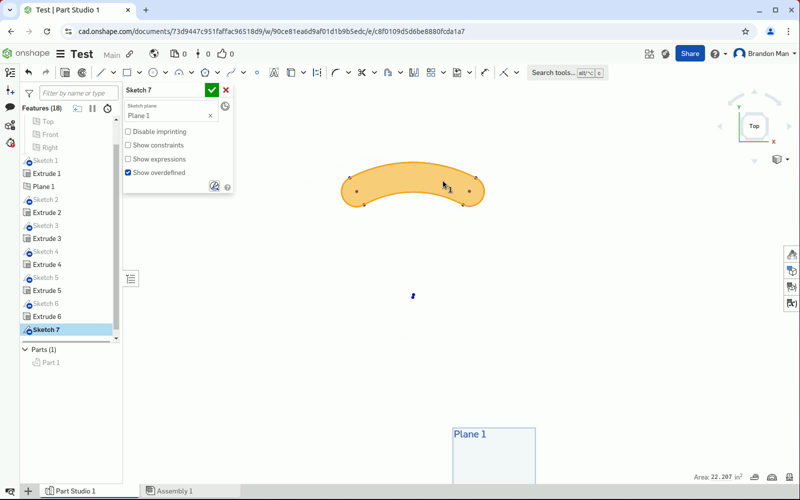
scroll(-6)
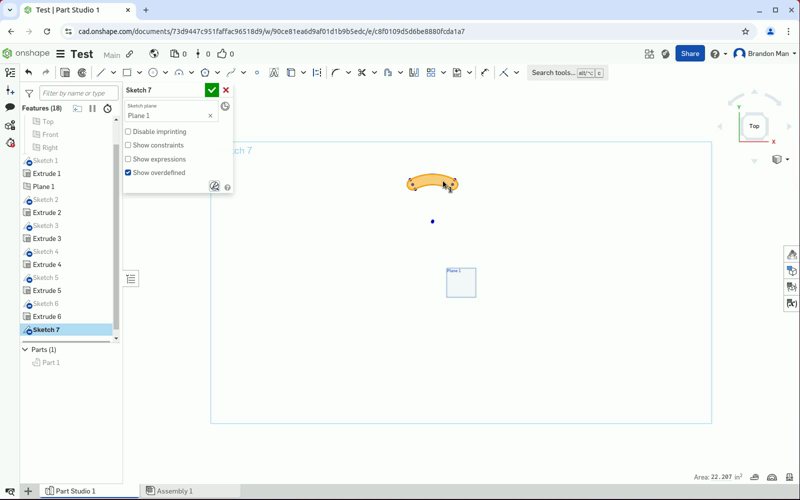
mouse_move(73, 352)
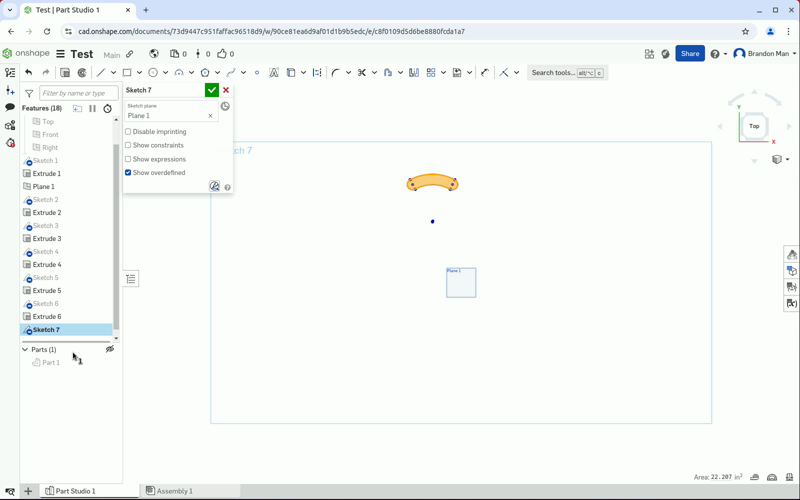
key(shift+y)
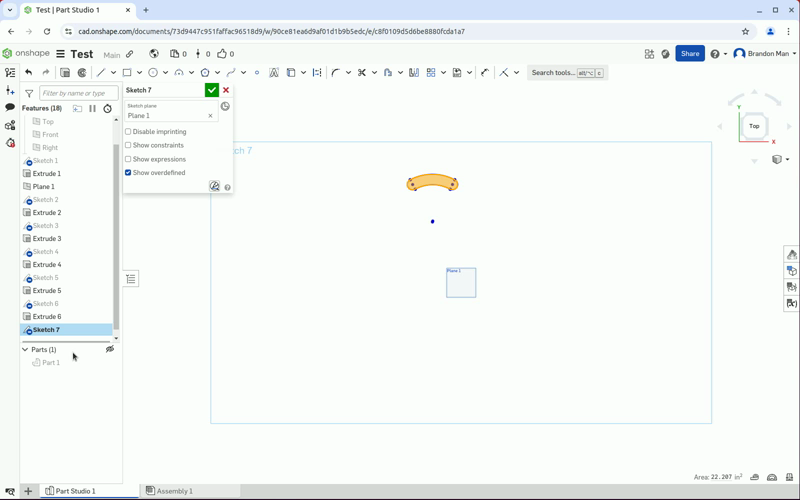
key(shift+e)
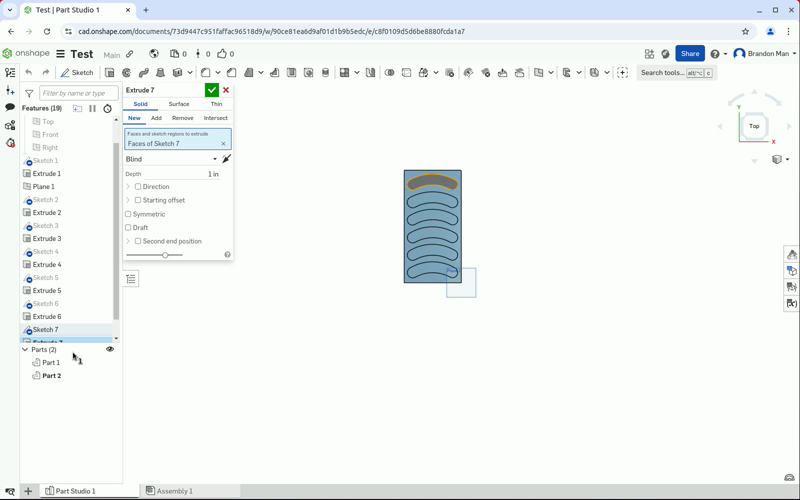
mouse_move(143, 106)
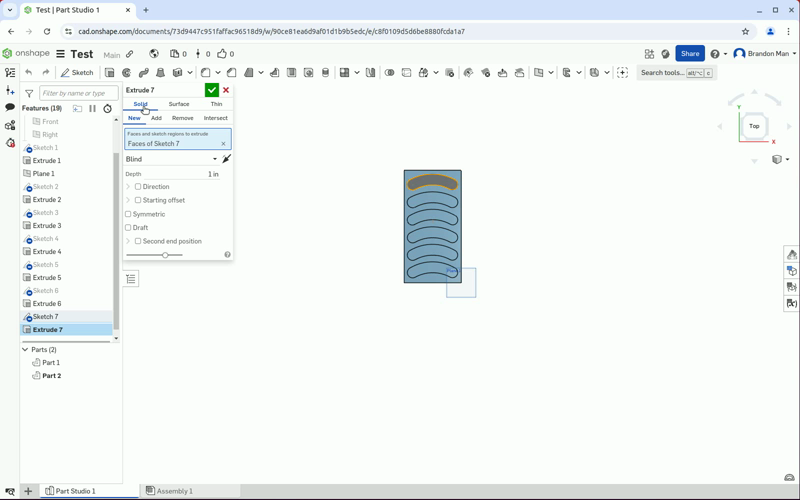
click(143, 106)
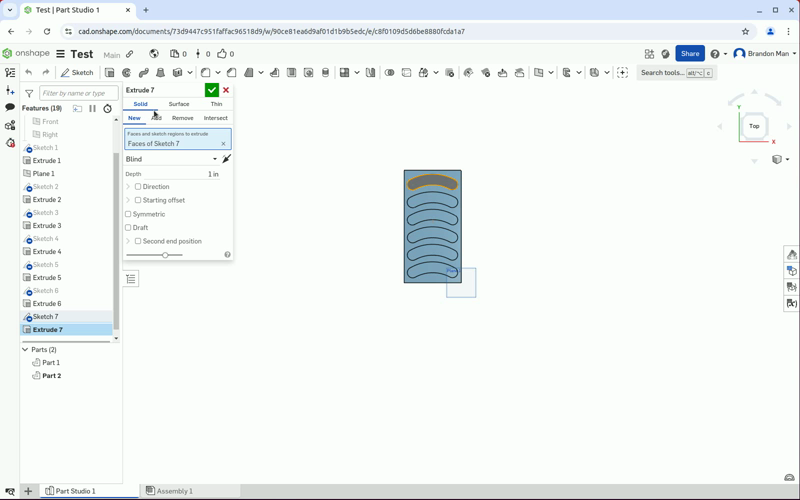
mouse_move(186, 120)
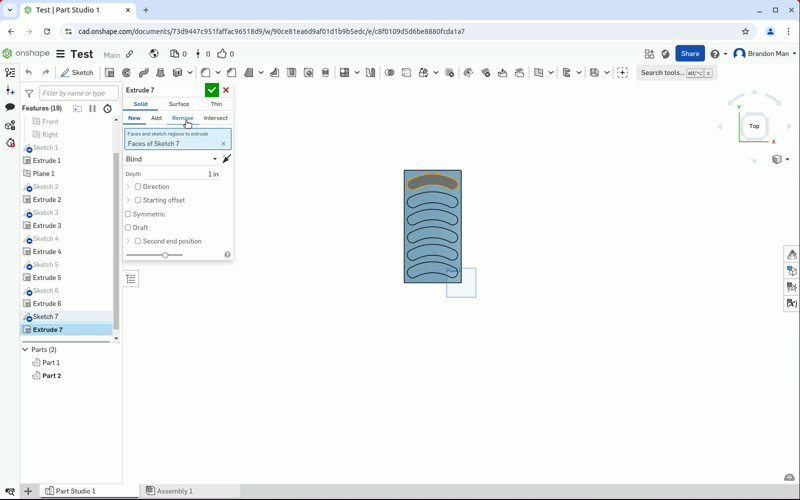
click(186, 120)
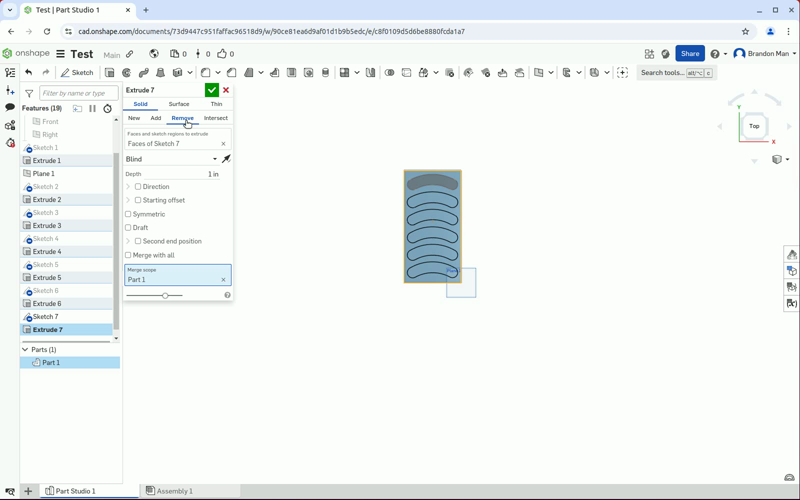
key(tab, 4)
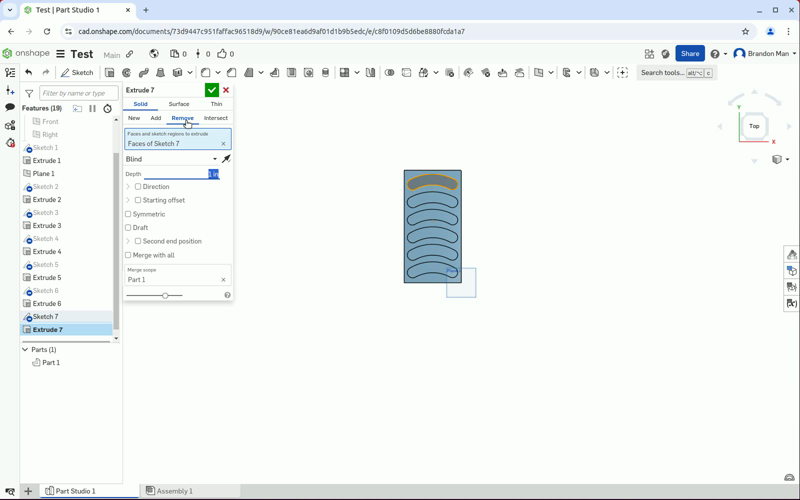
text(0.963)
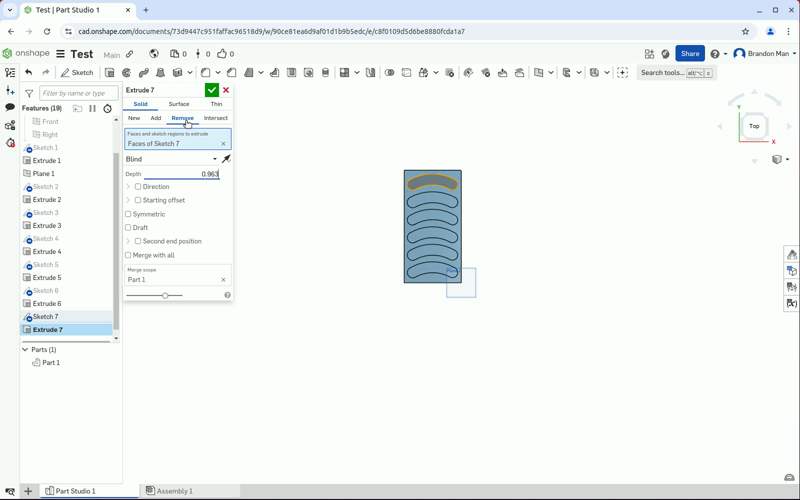
key(tab, 6)
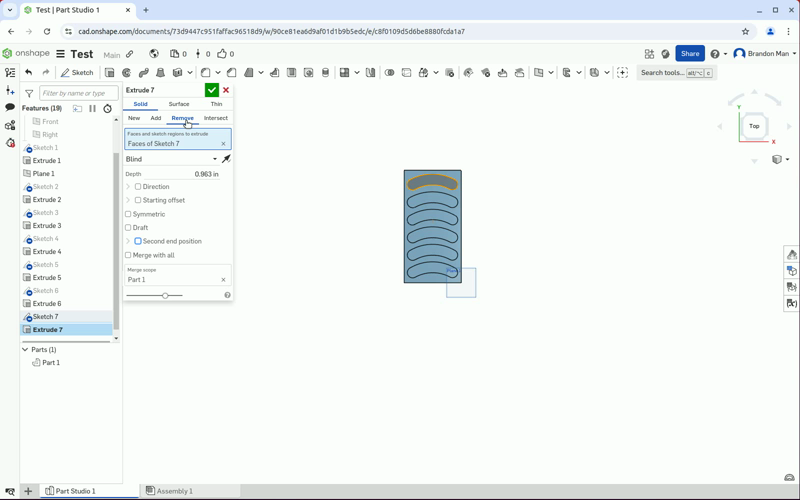
key(space)
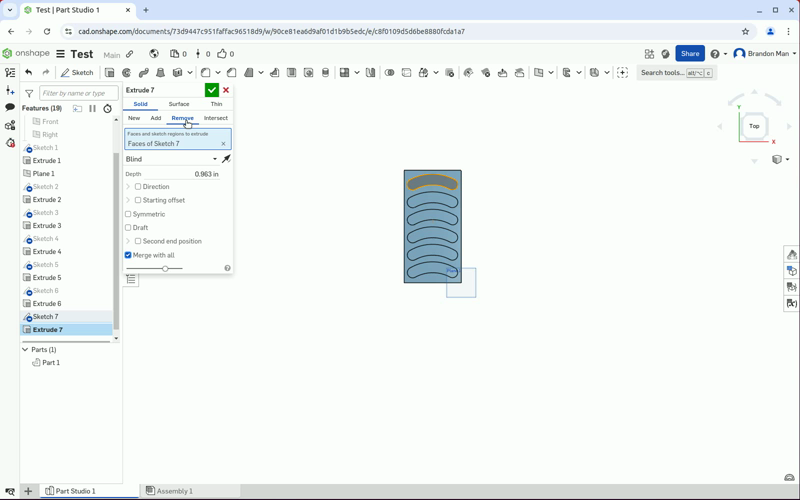
key(enter)
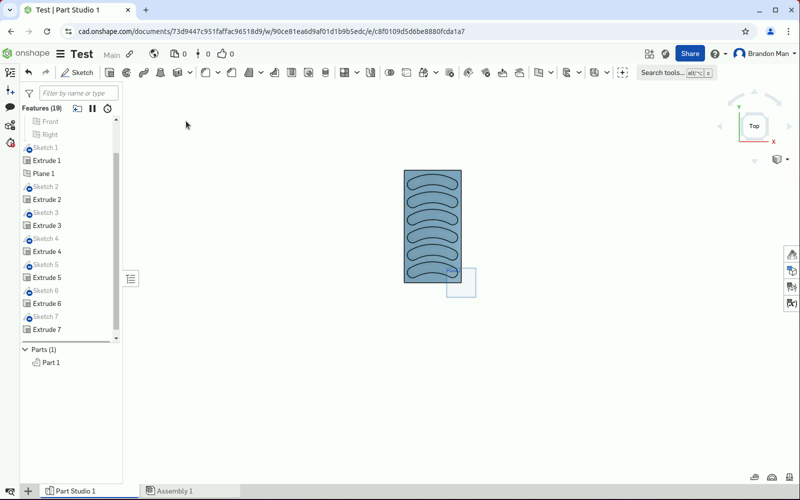
key(shift+h)
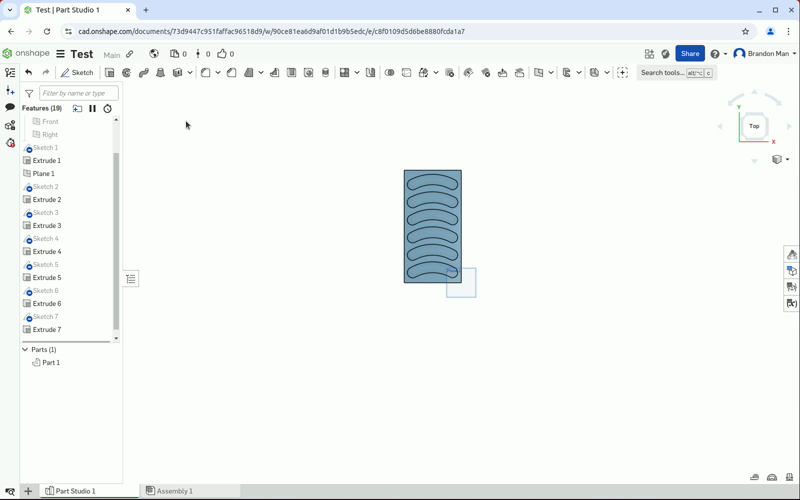
key(shift+h)
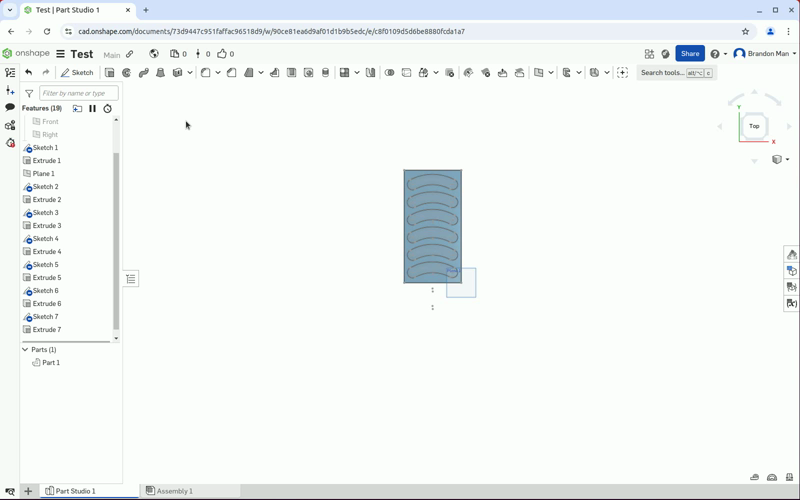
key(shift+7)
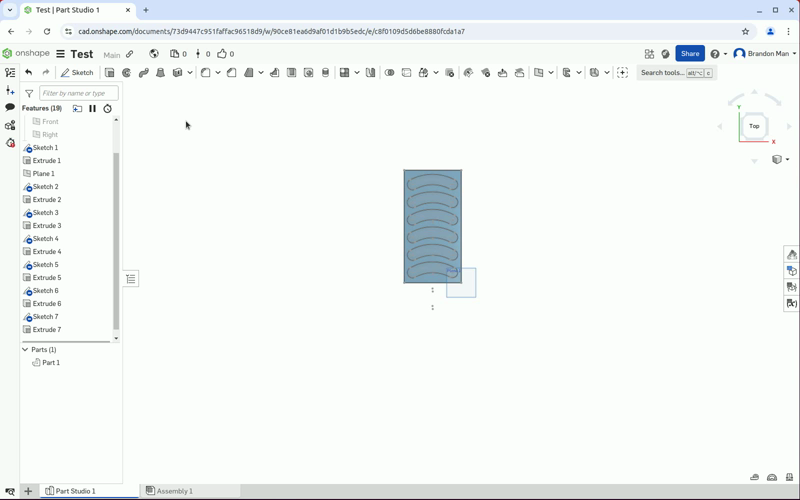
key(up, 3)
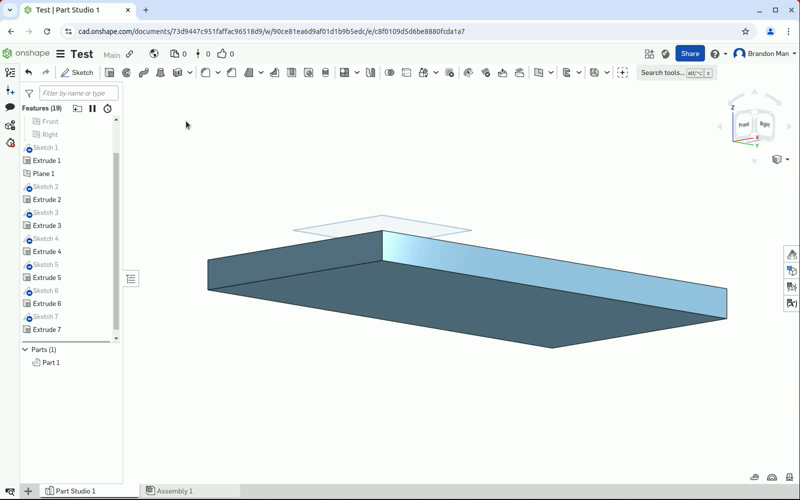
key(left, 3)
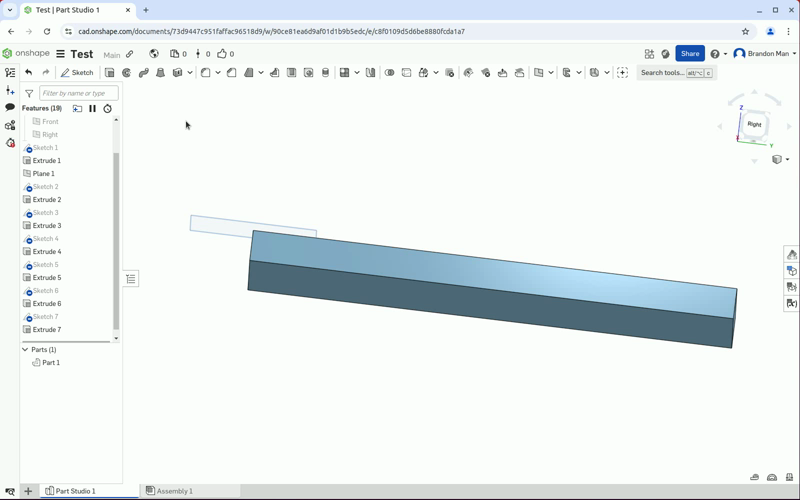
key(right, 3)
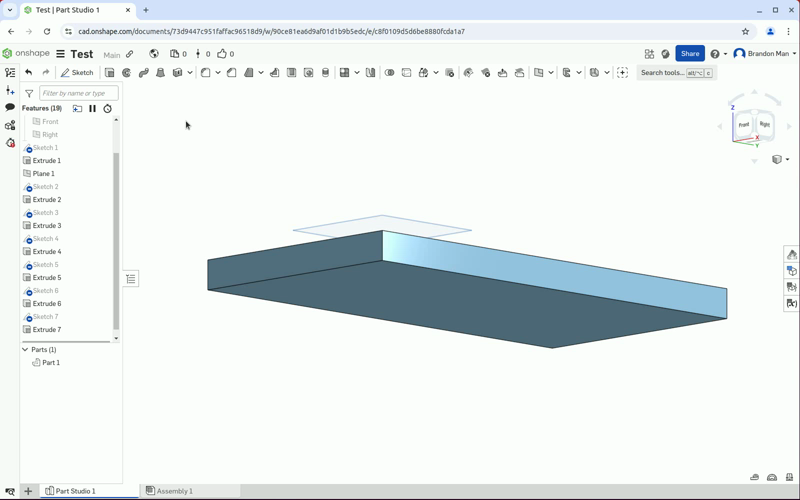
key(down, 3)
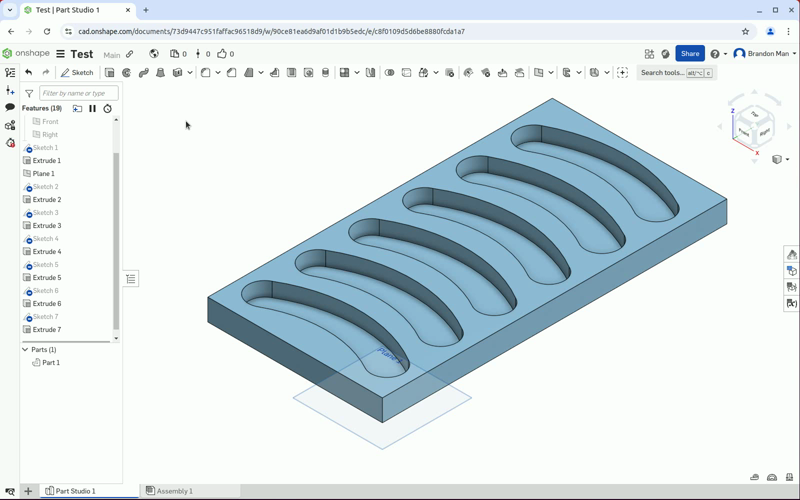
mouse_move(69, 150)
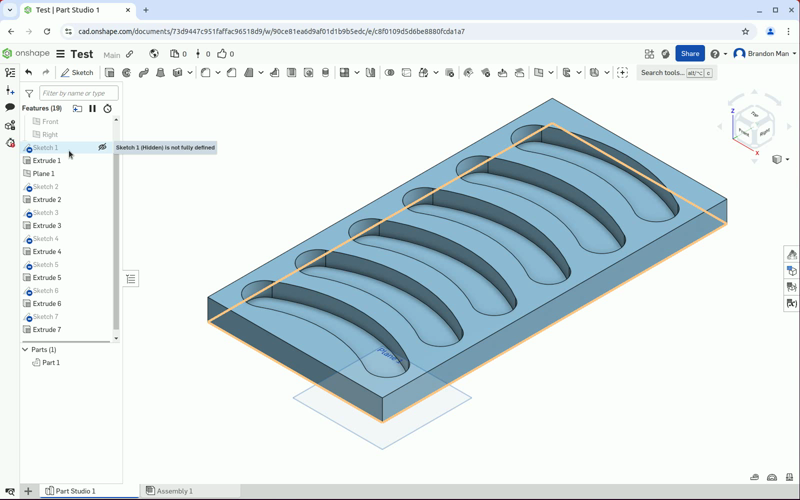
click(69, 150)